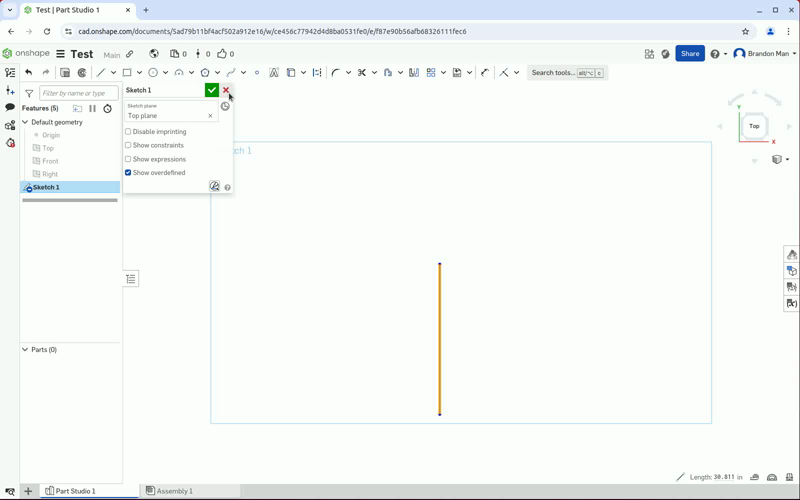
key(shift+h)
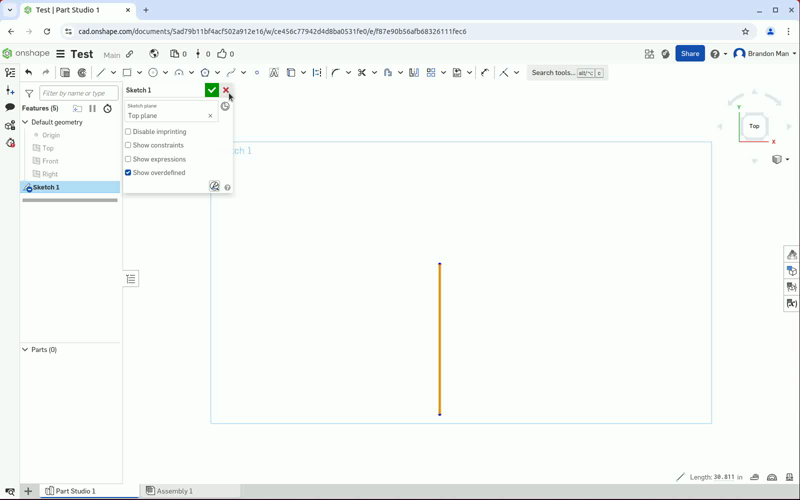
key(shift+s)
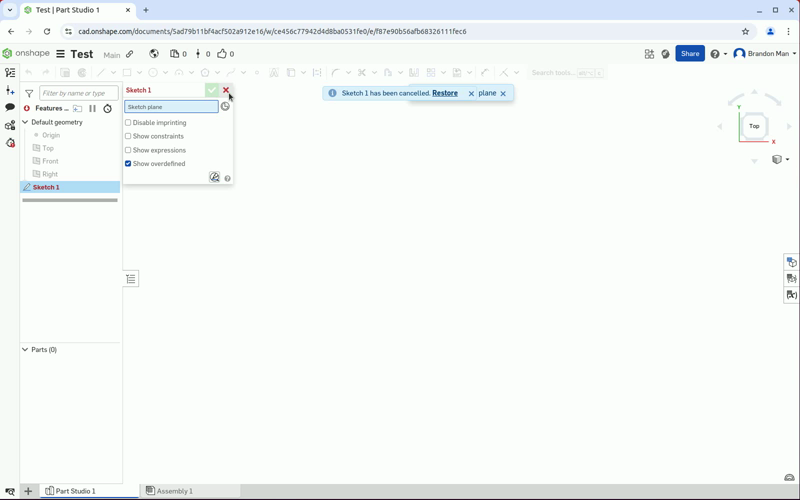
mouse_move(73, 150)
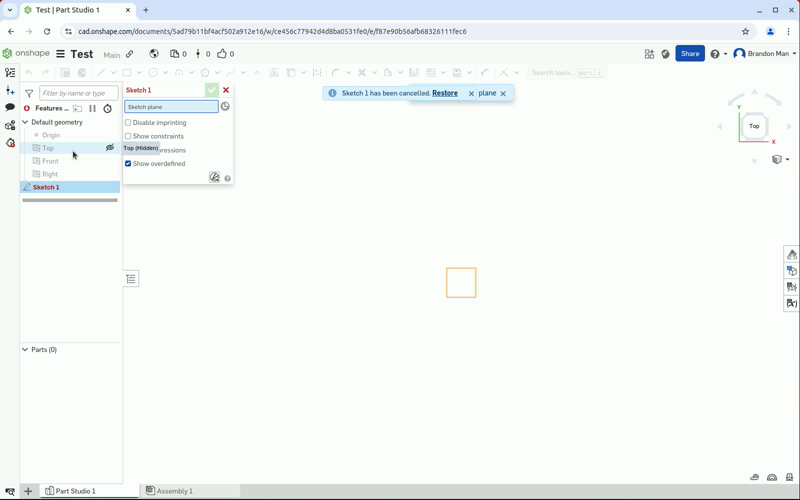
click(73, 150)
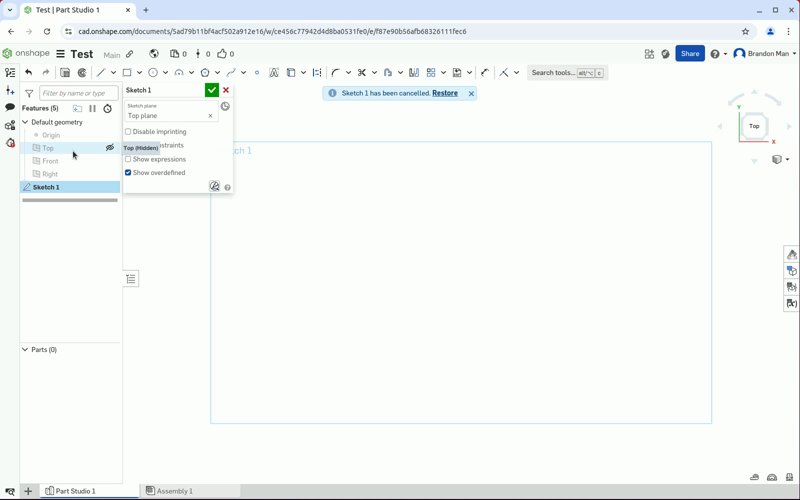
mouse_move(73, 352)
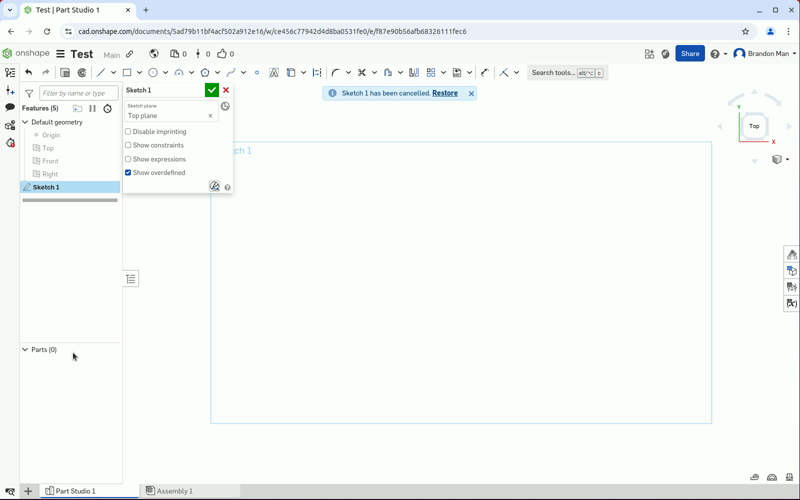
key(y)
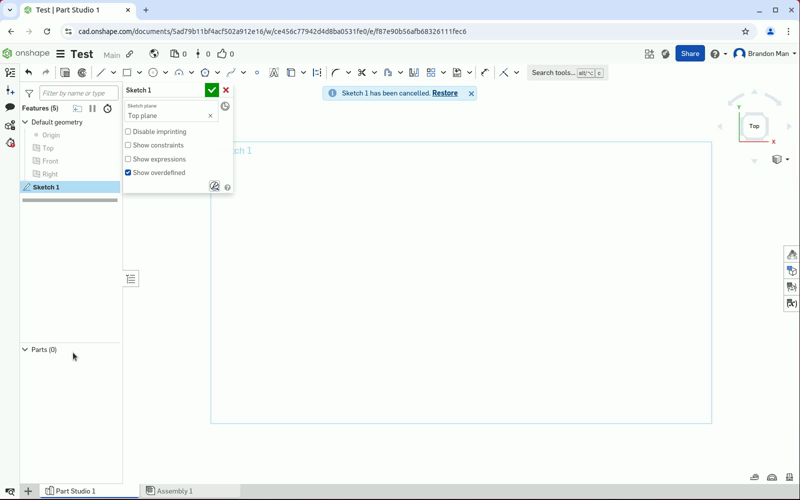
key(l)
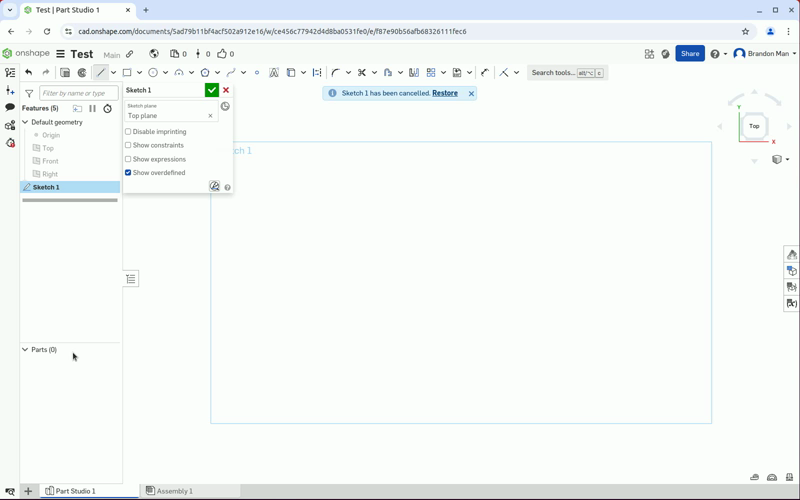
key_down(shift)
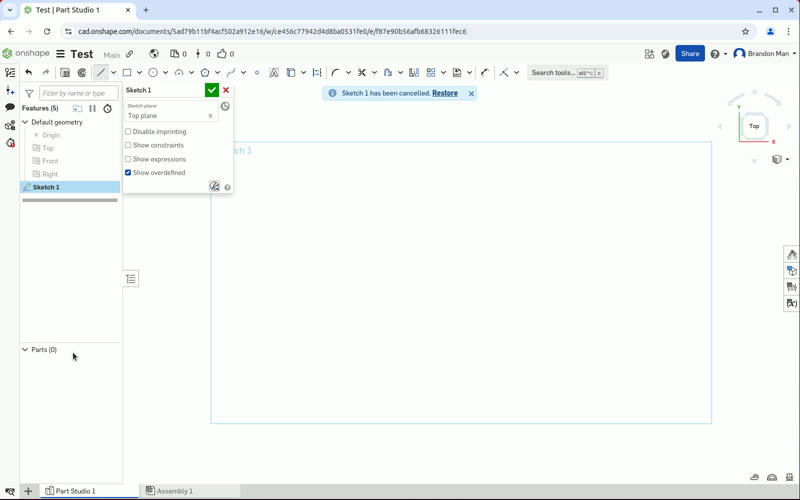
mouse_move(437, 395)
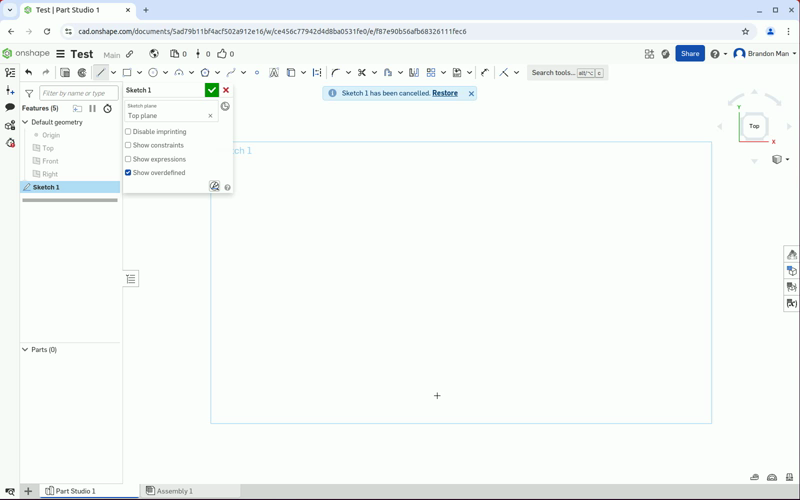
click(437, 395)
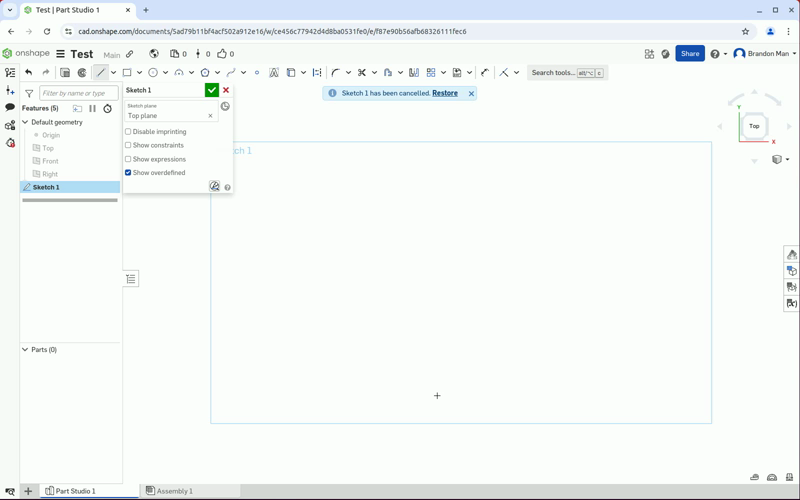
key_up(shift)
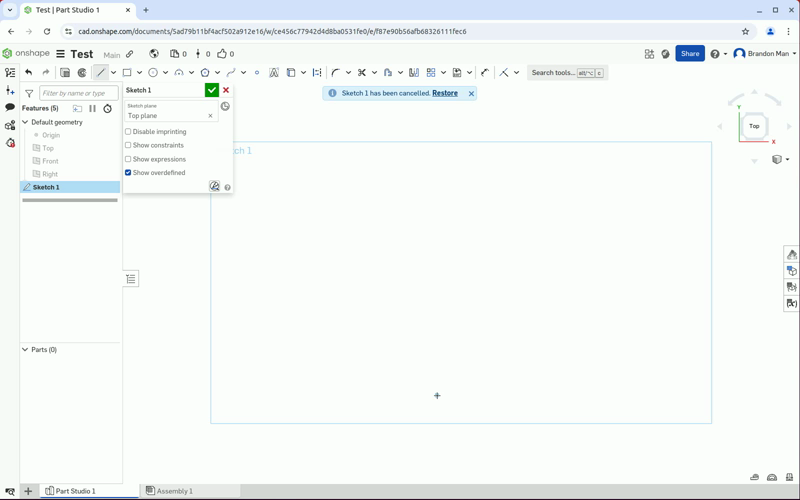
key_down(shift)
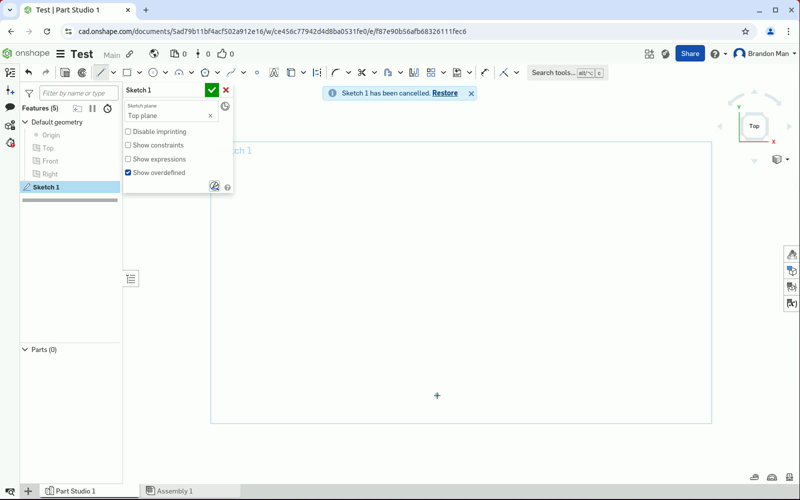
mouse_move(467, 395)
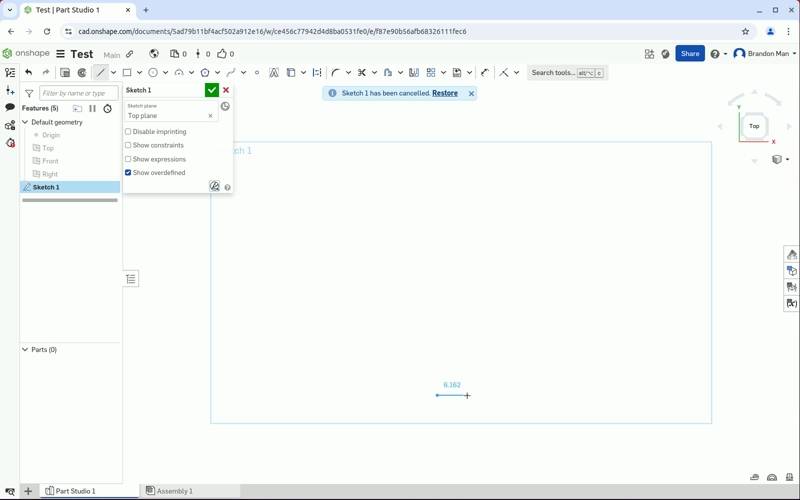
mouse_move(441, 395)
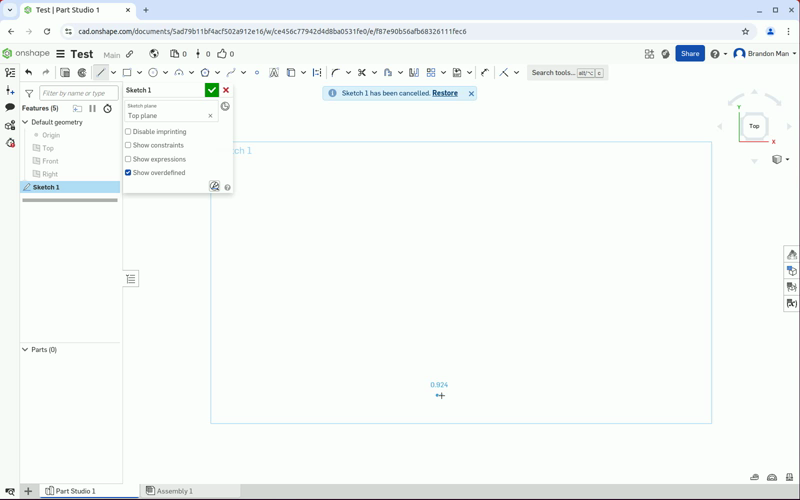
scroll(6)
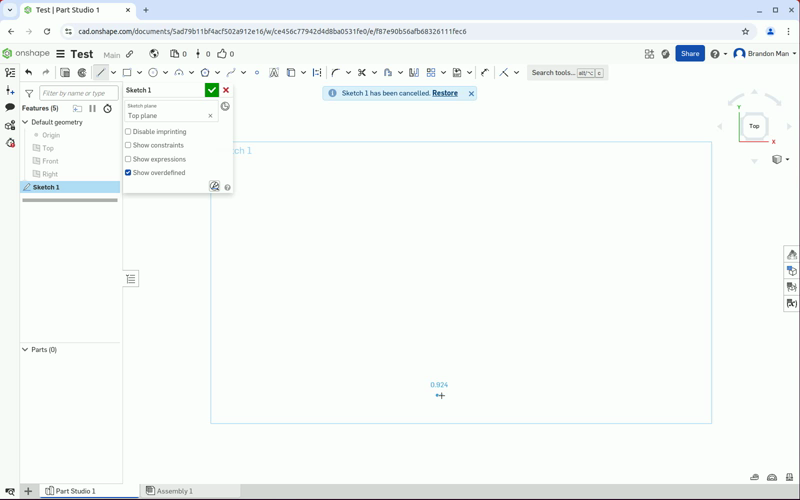
scroll(6)
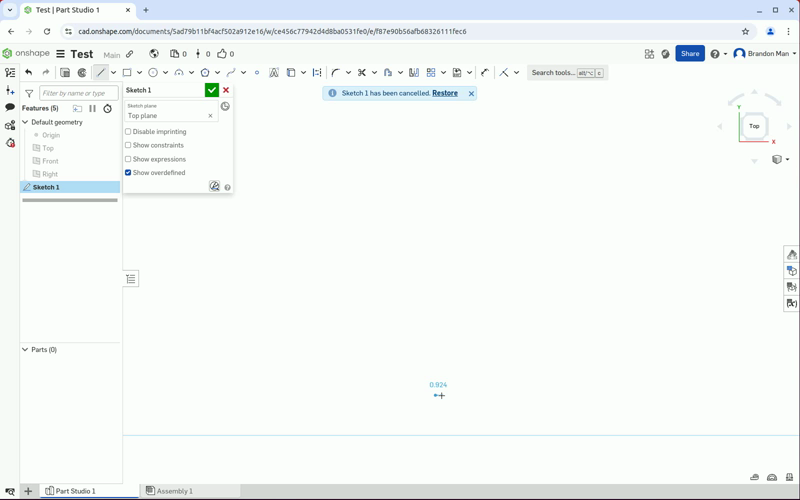
scroll(6)
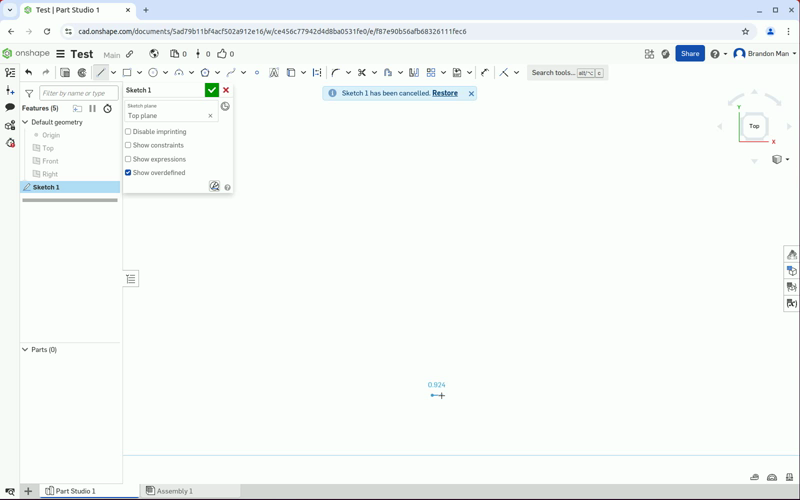
scroll(6)
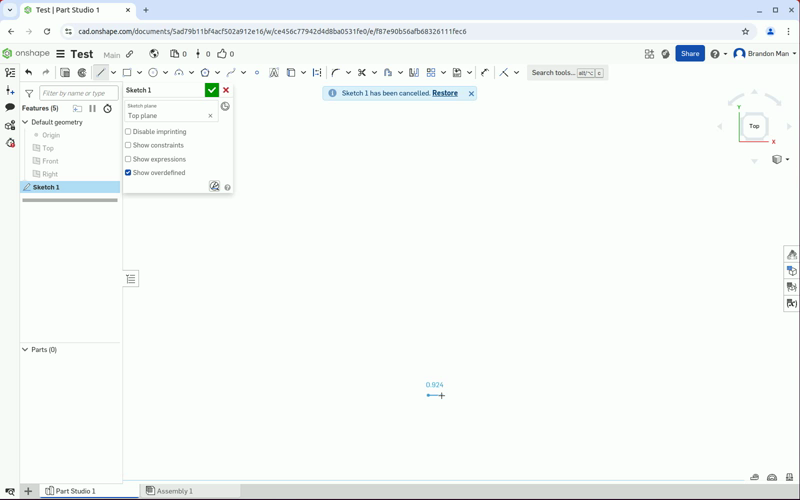
scroll(6)
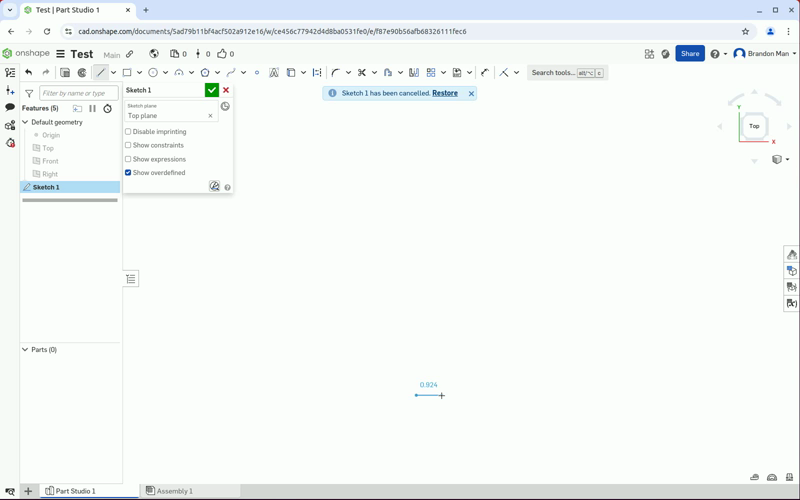
scroll(6)
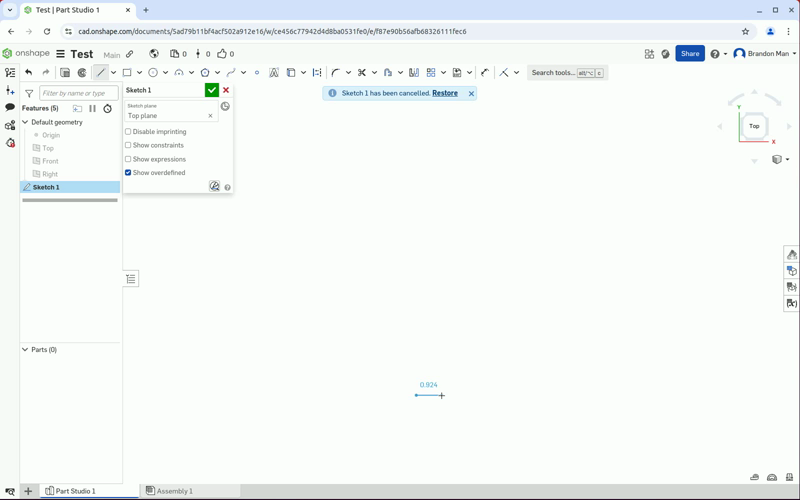
scroll(6)
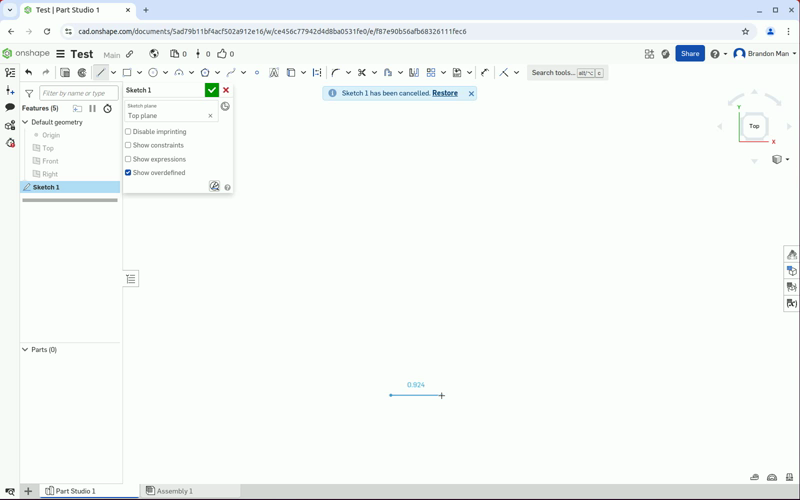
click(441, 395)
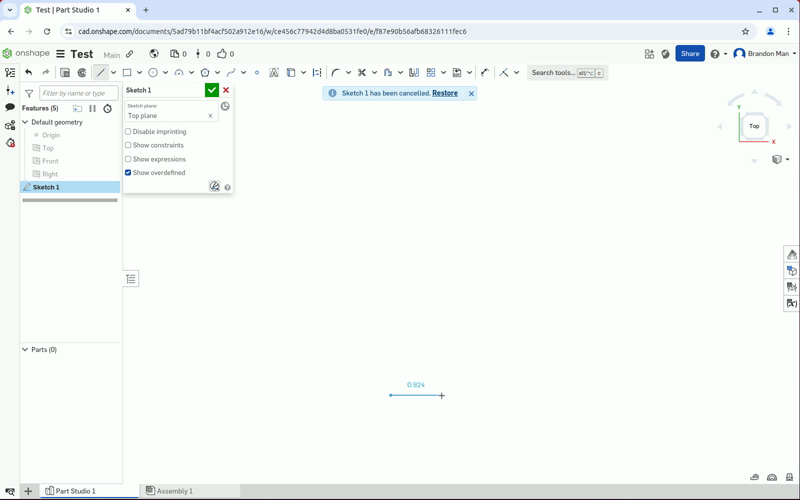
scroll(-6)
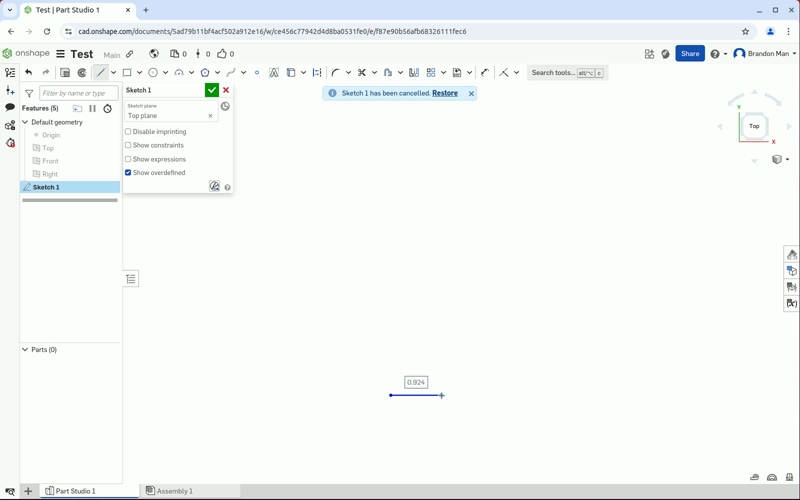
scroll(-6)
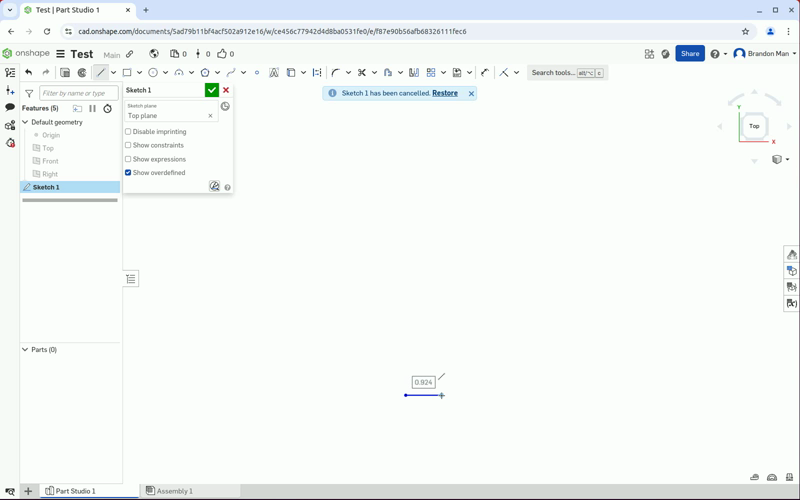
scroll(-6)
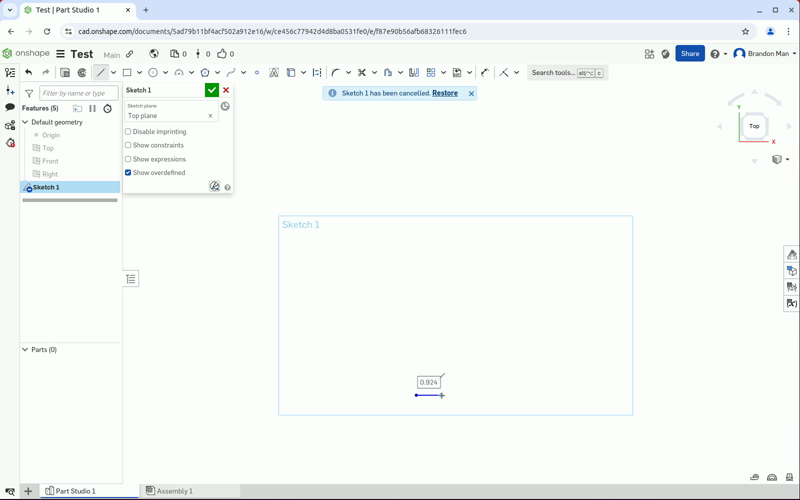
scroll(-6)
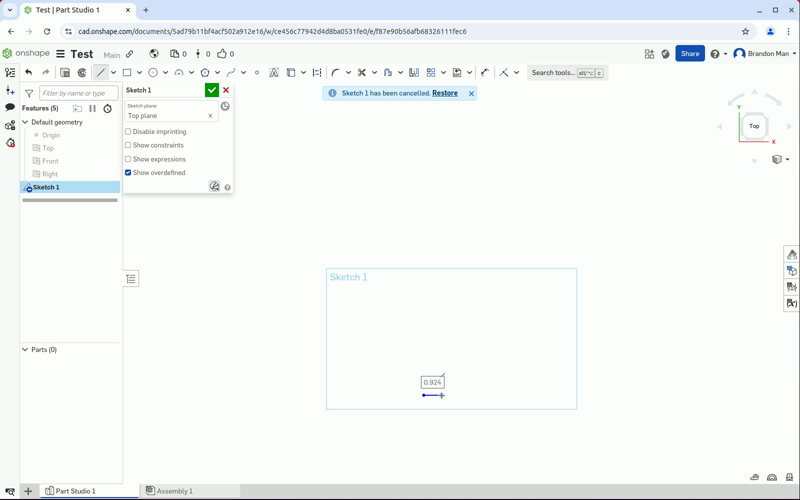
scroll(-6)
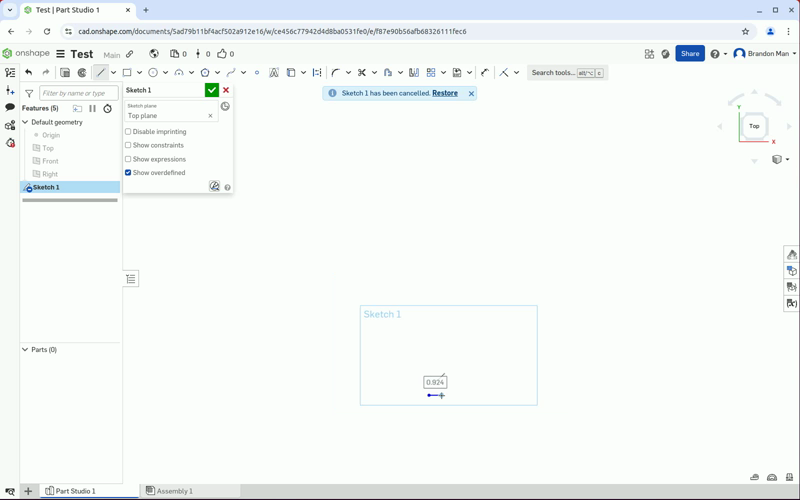
scroll(-6)
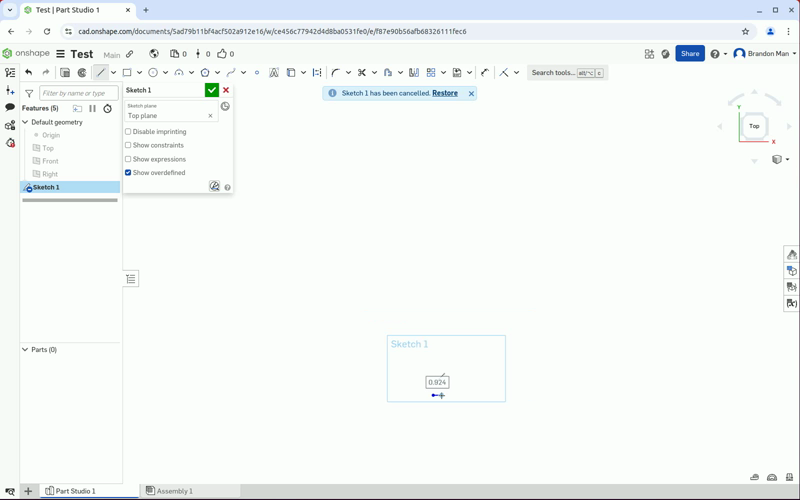
scroll(-6)
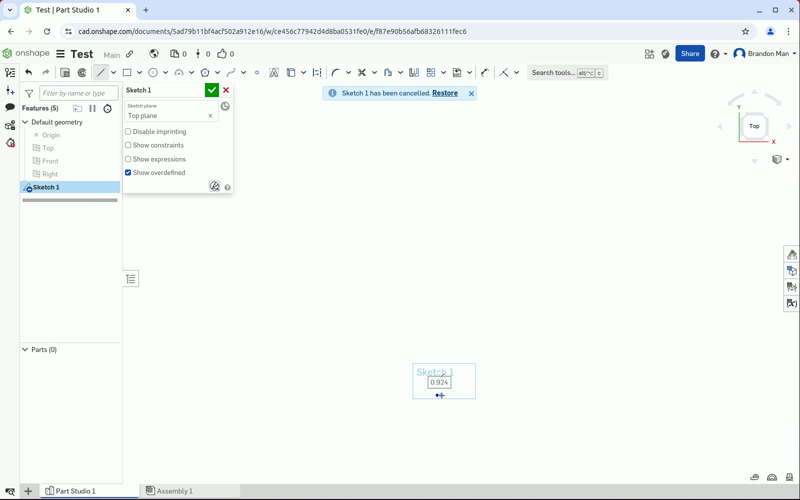
key_up(shift)
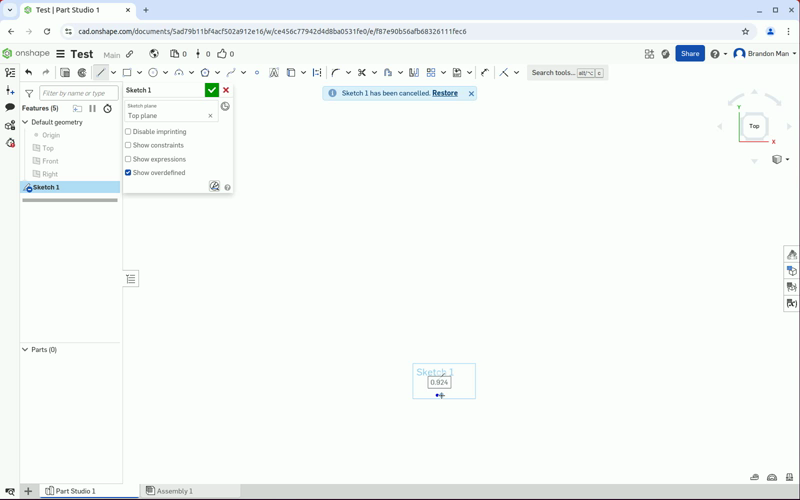
key_down(shift)
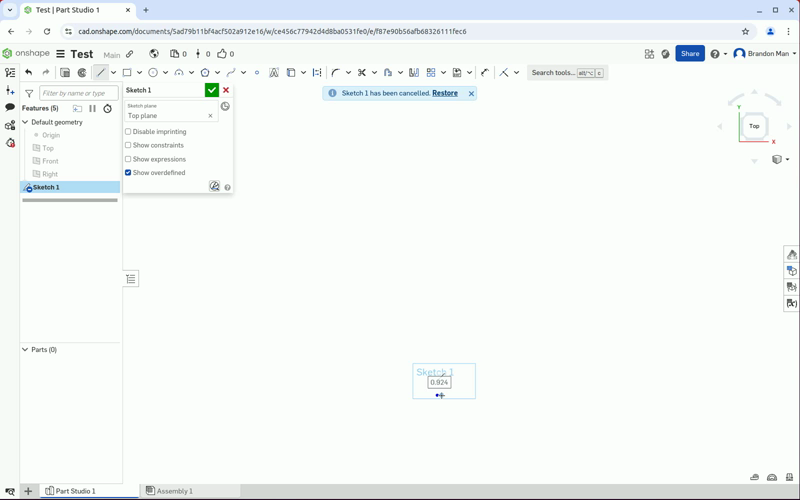
mouse_move(471, 395)
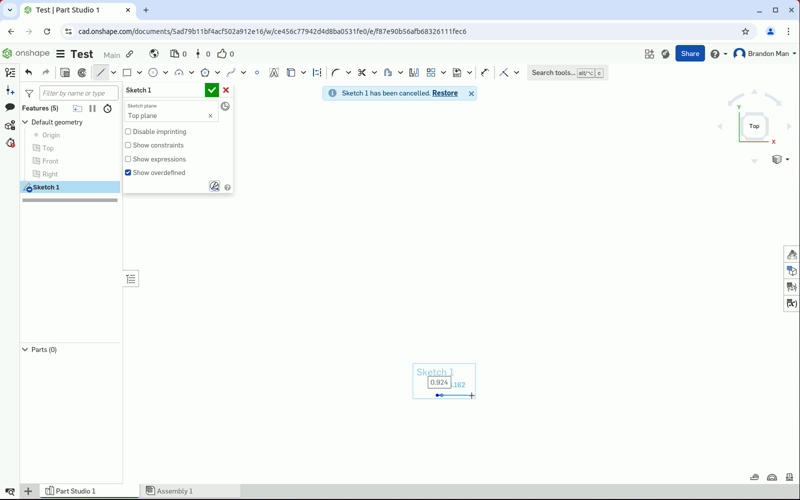
mouse_move(441, 372)
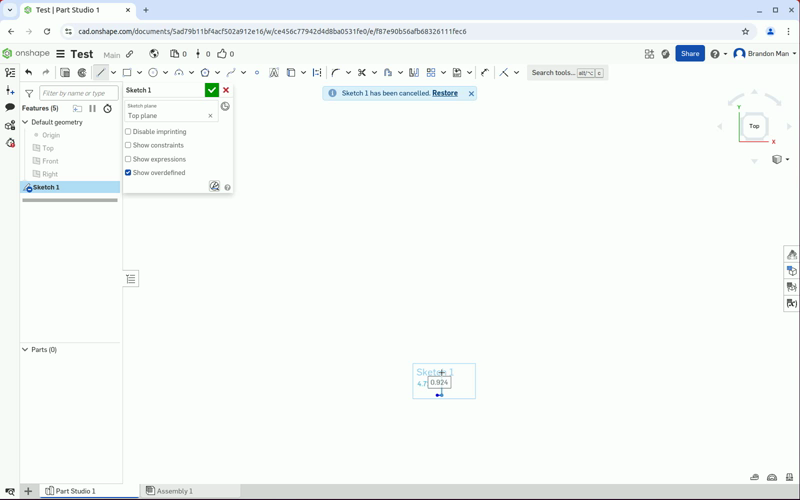
click(441, 372)
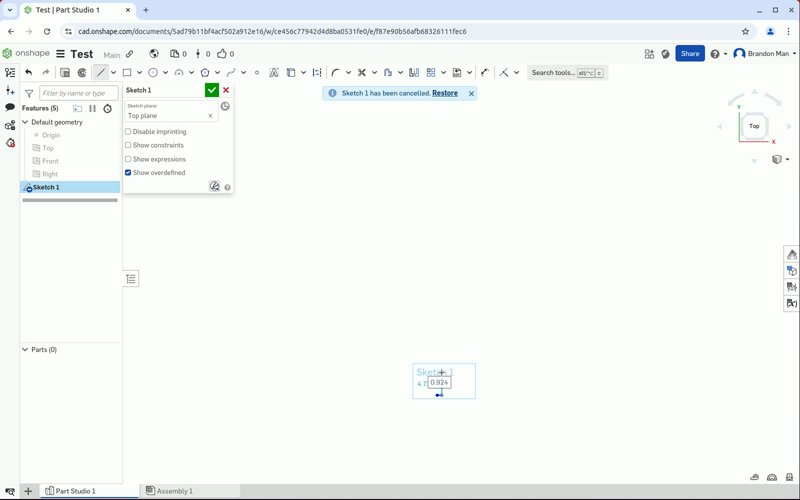
key_up(shift)
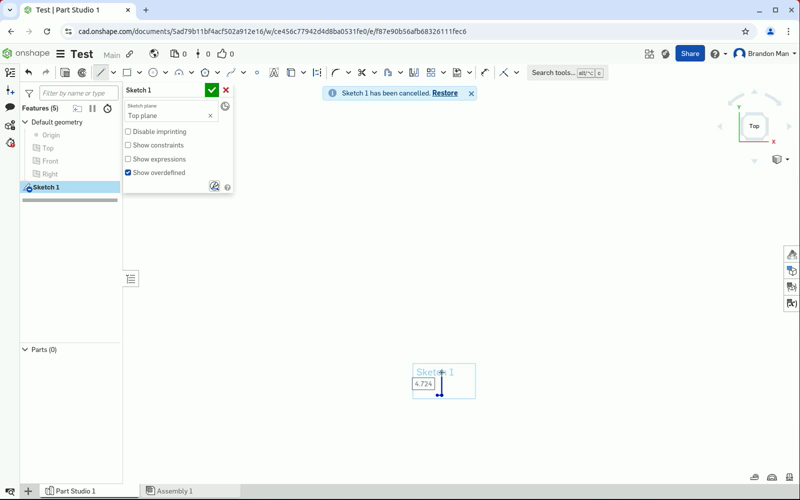
key_down(shift)
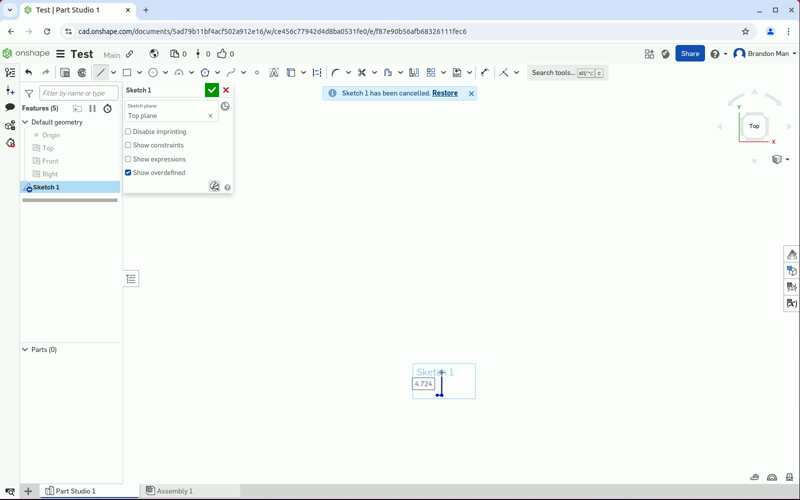
mouse_move(471, 372)
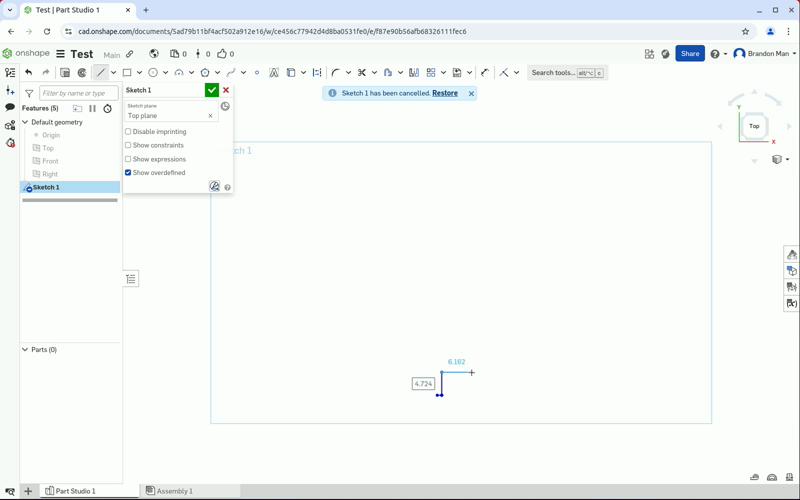
mouse_move(437, 372)
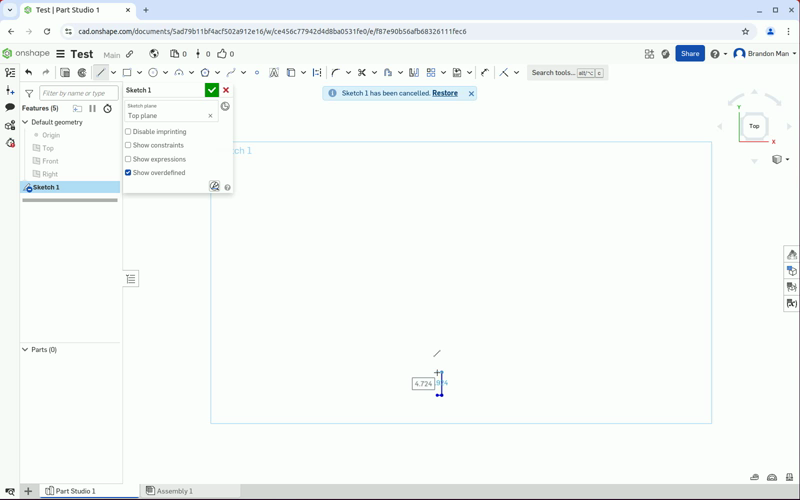
scroll(6)
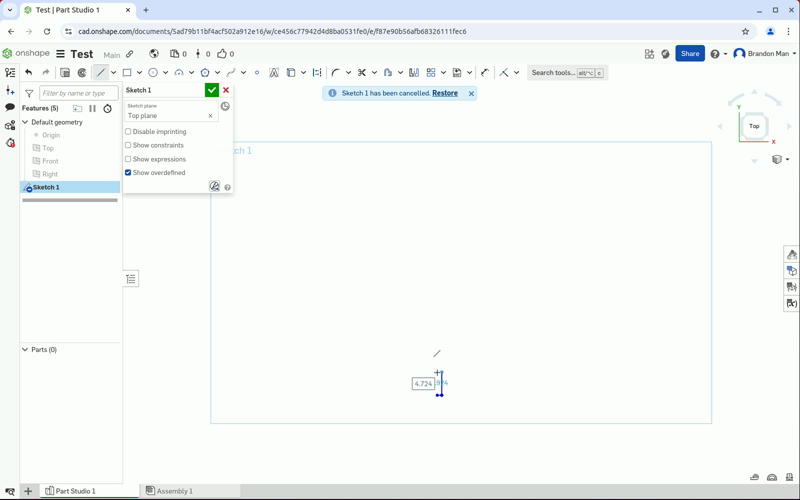
scroll(6)
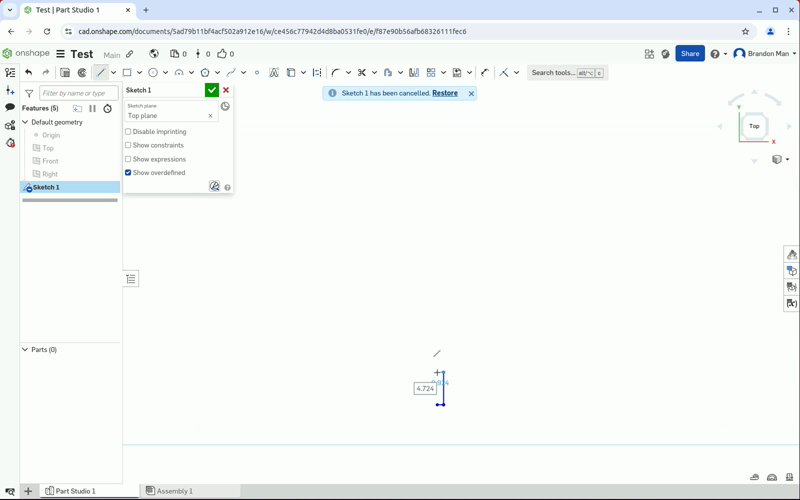
scroll(6)
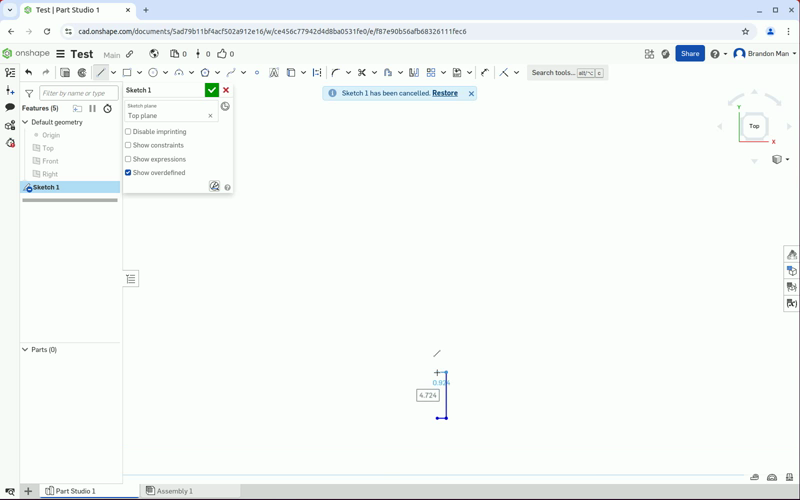
scroll(6)
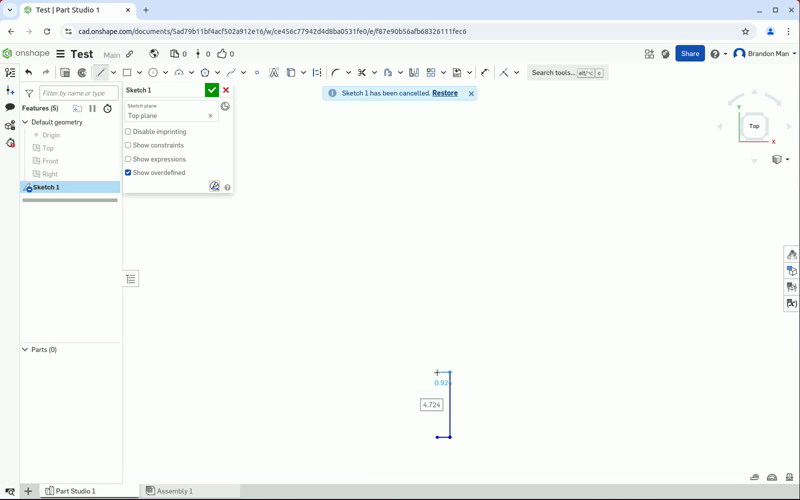
scroll(6)
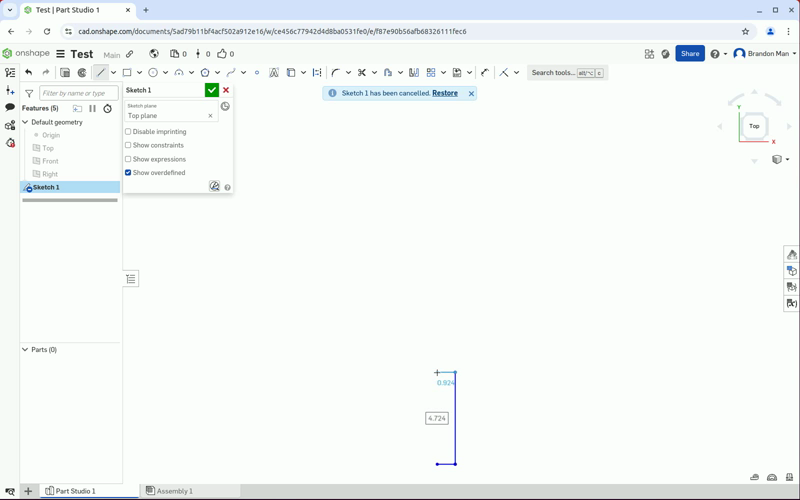
scroll(6)
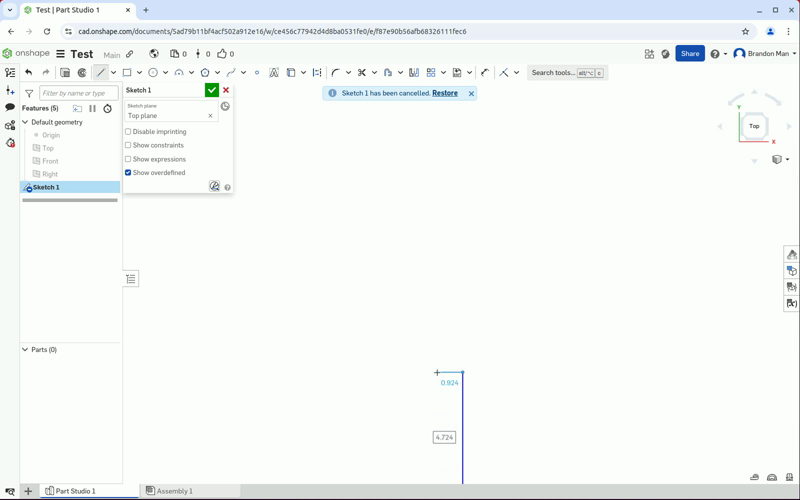
scroll(6)
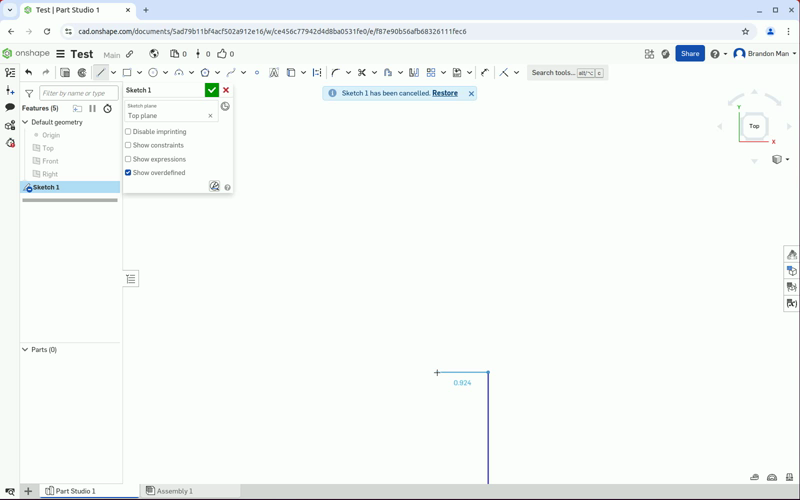
click(437, 372)
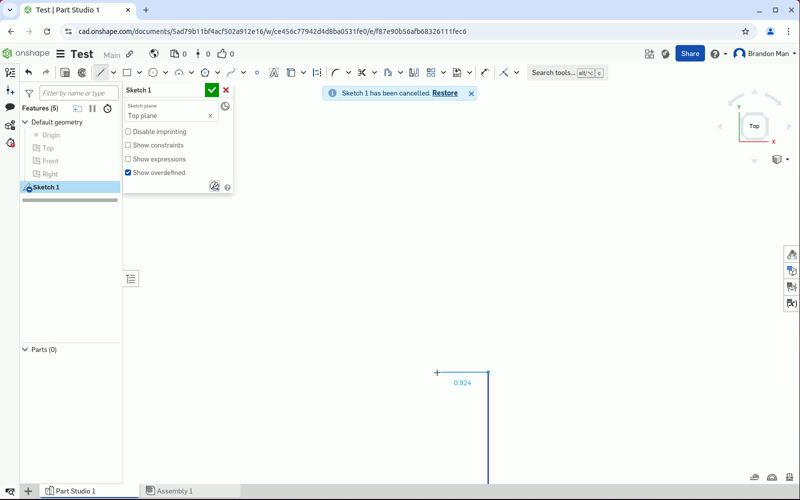
scroll(-6)
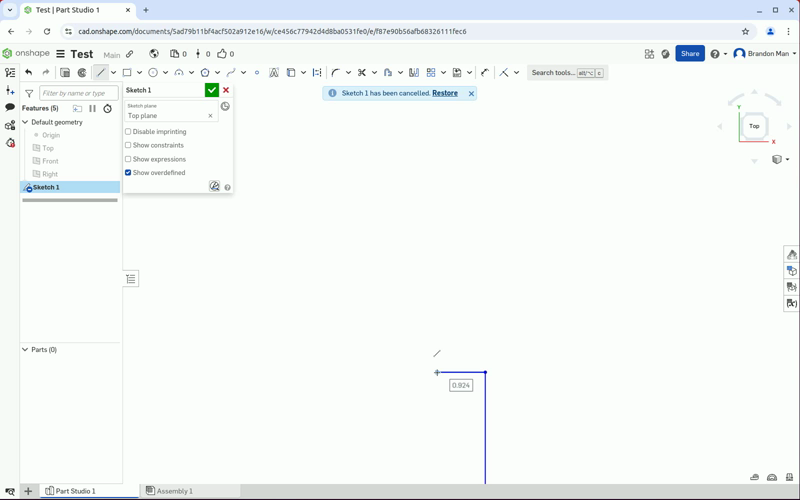
scroll(-6)
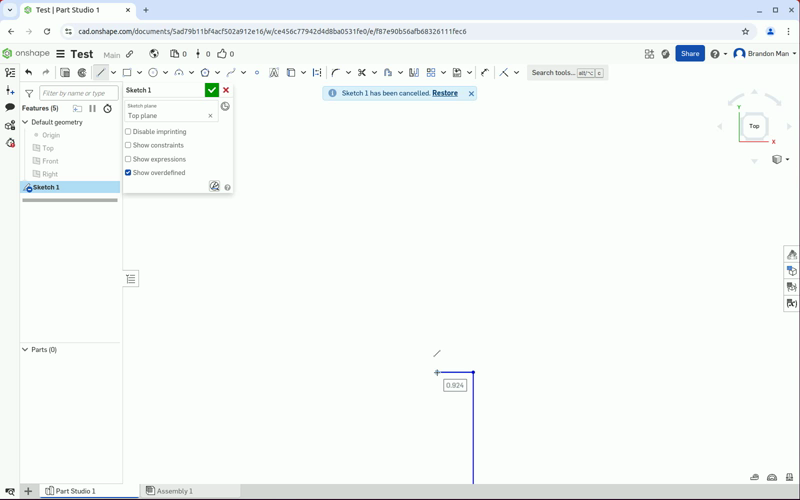
scroll(-6)
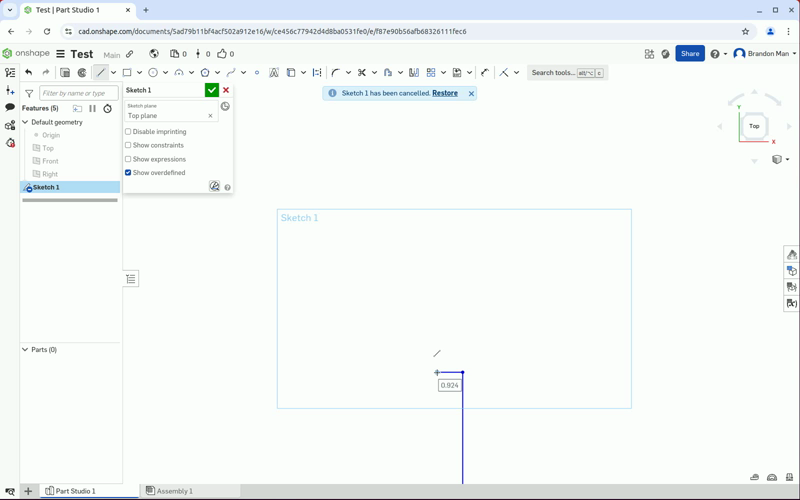
scroll(-6)
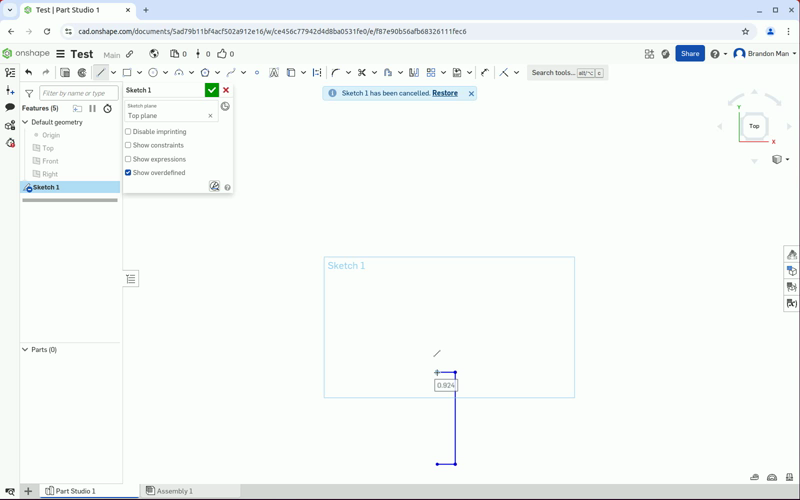
scroll(-6)
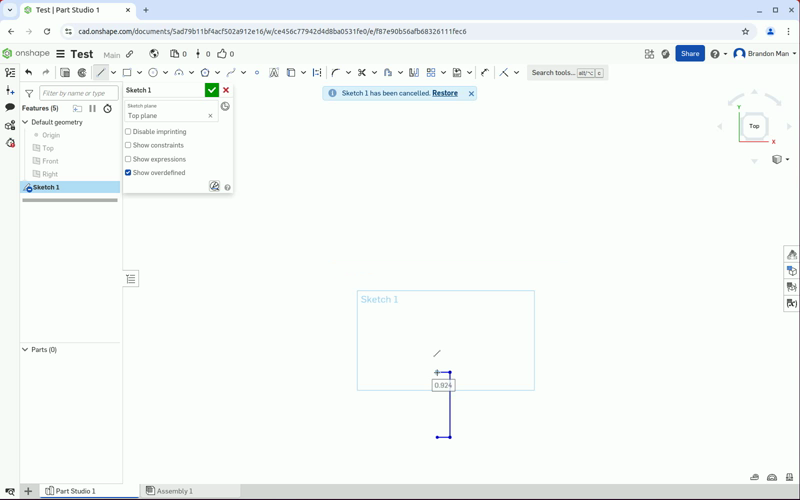
scroll(-6)
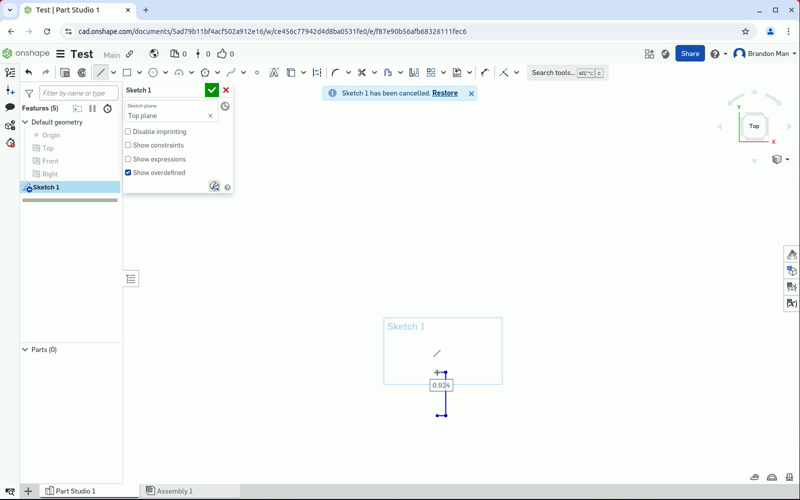
scroll(-6)
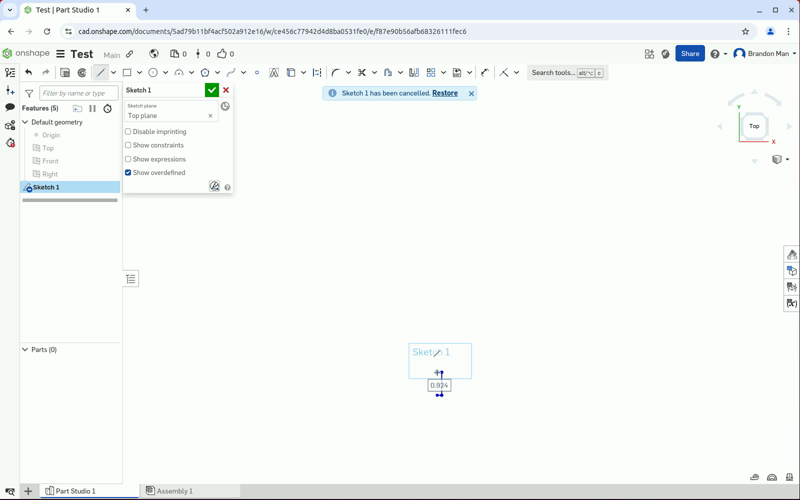
key_up(shift)
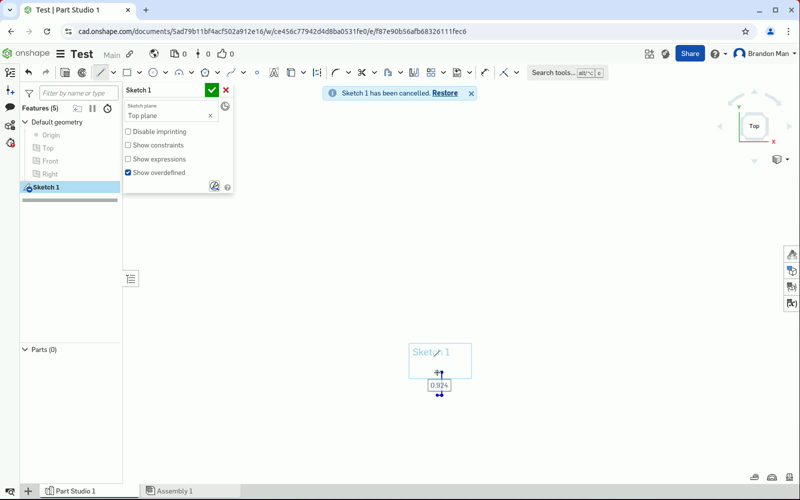
mouse_move(467, 372)
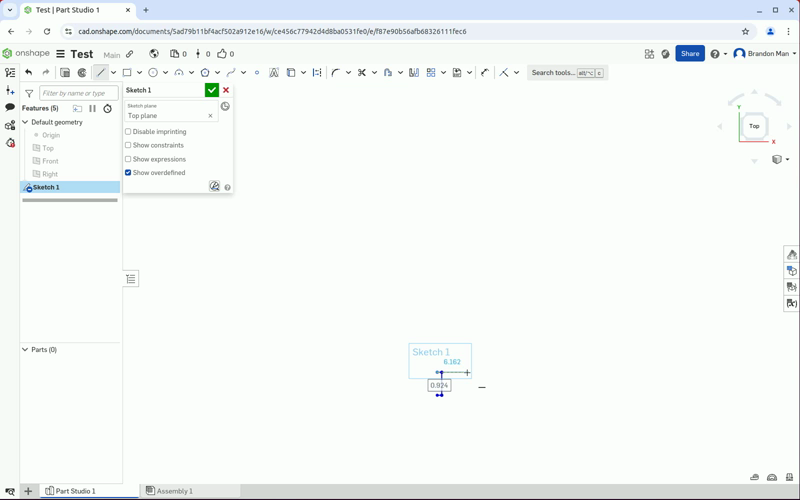
key_down(shift)
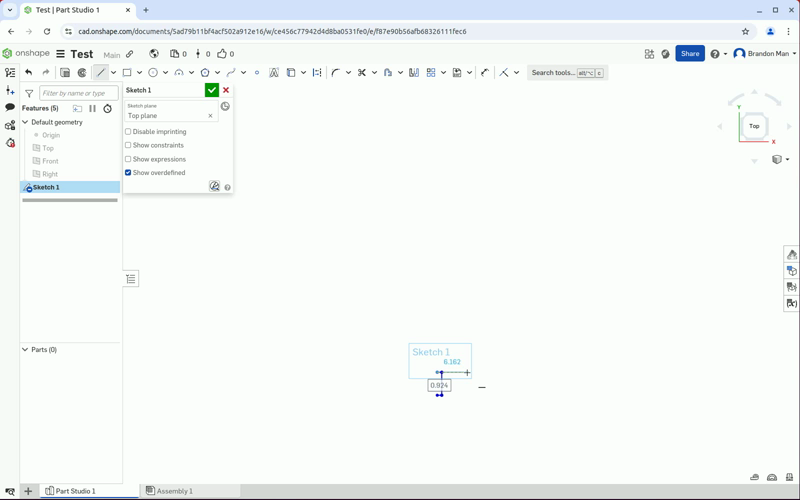
mouse_move(437, 395)
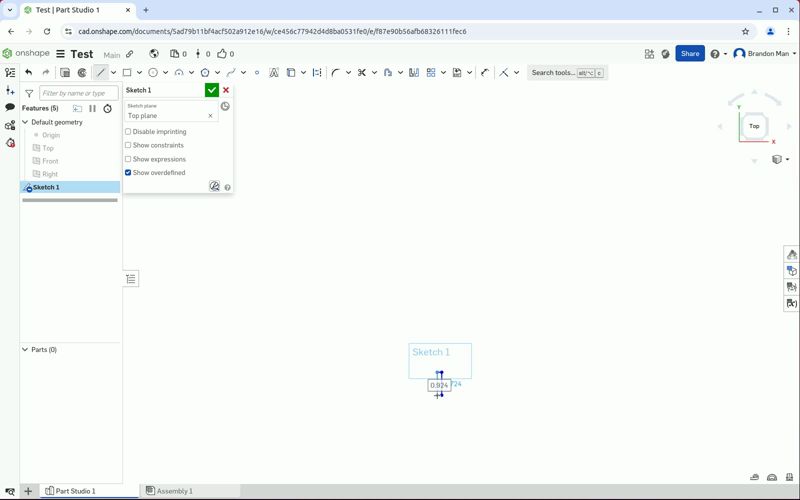
key_up(shift)
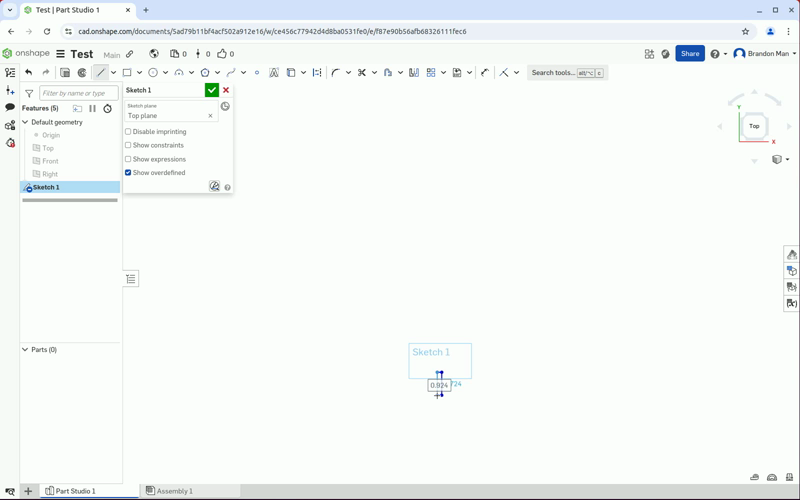
click(437, 395)
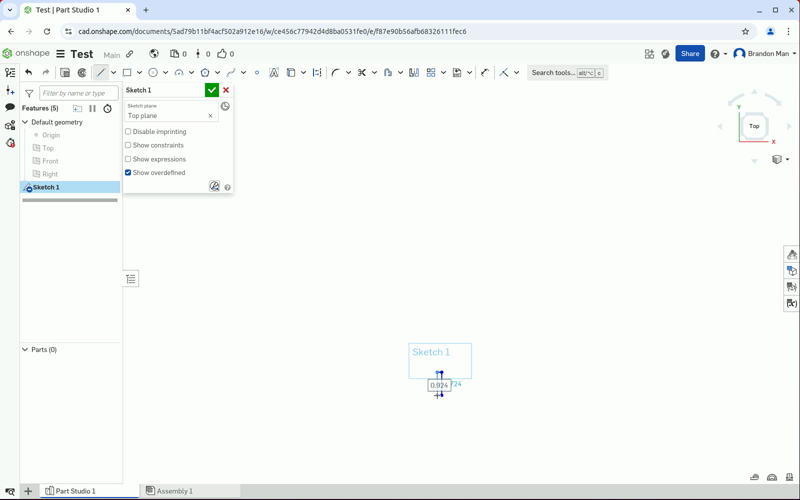
key(esc)
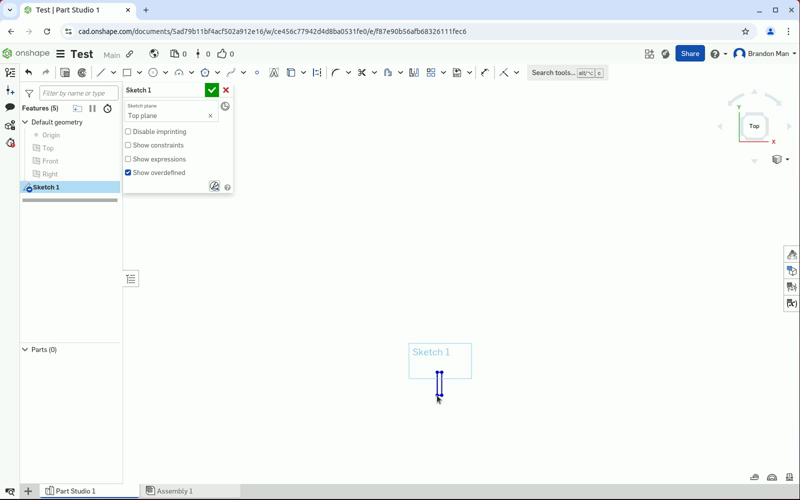
mouse_move(437, 383)
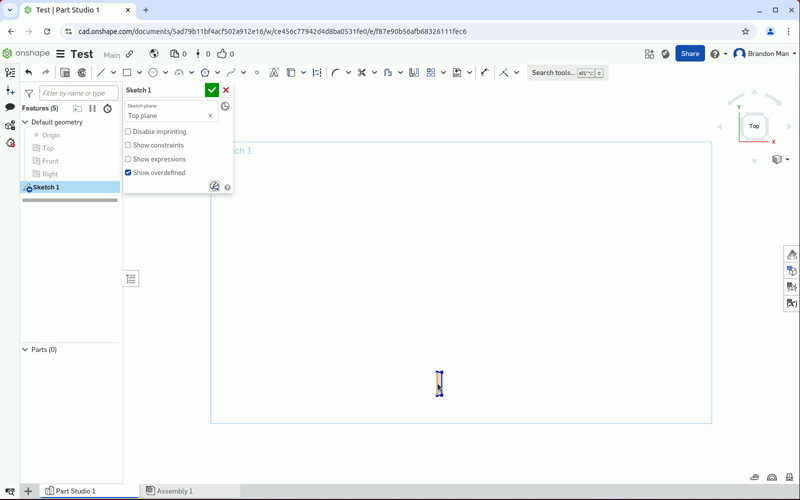
scroll(6)
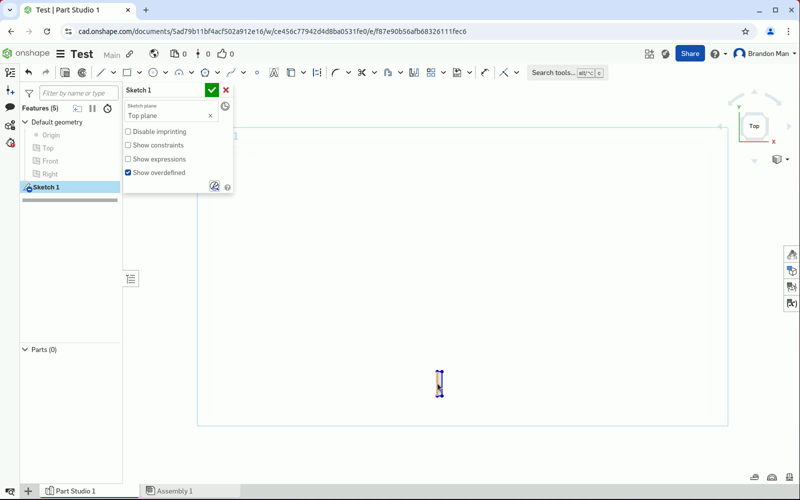
scroll(6)
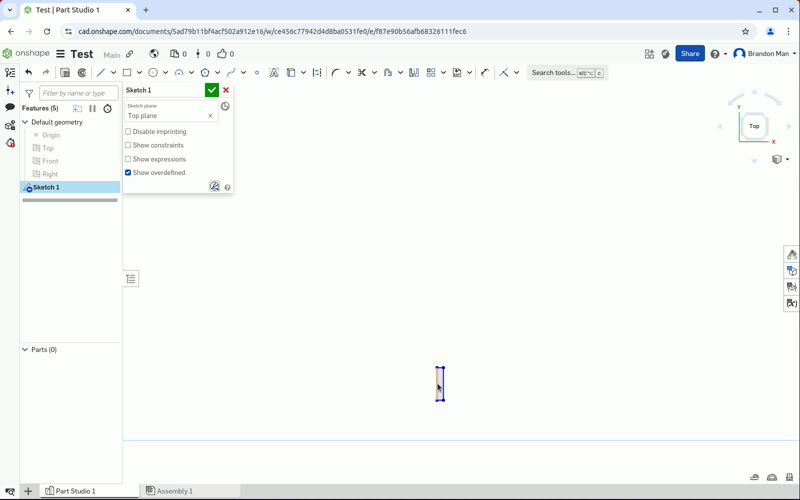
scroll(6)
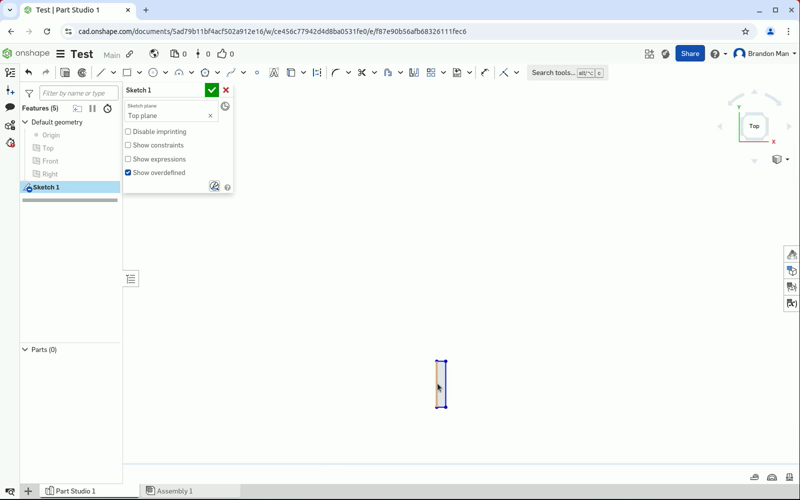
scroll(6)
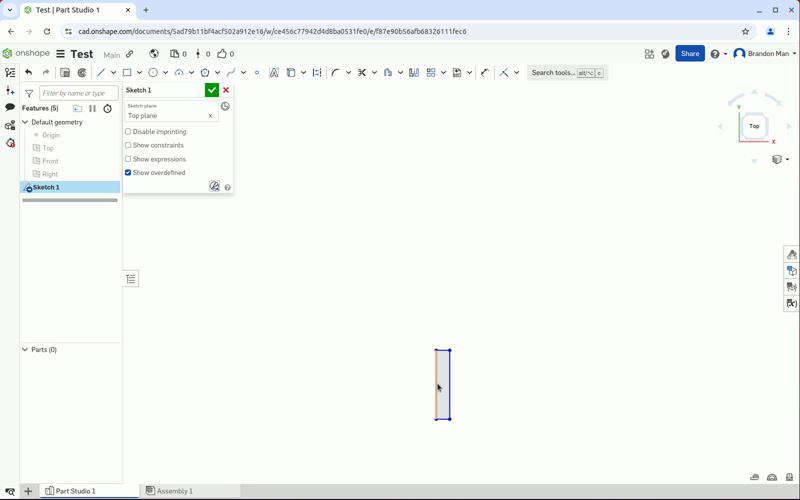
scroll(6)
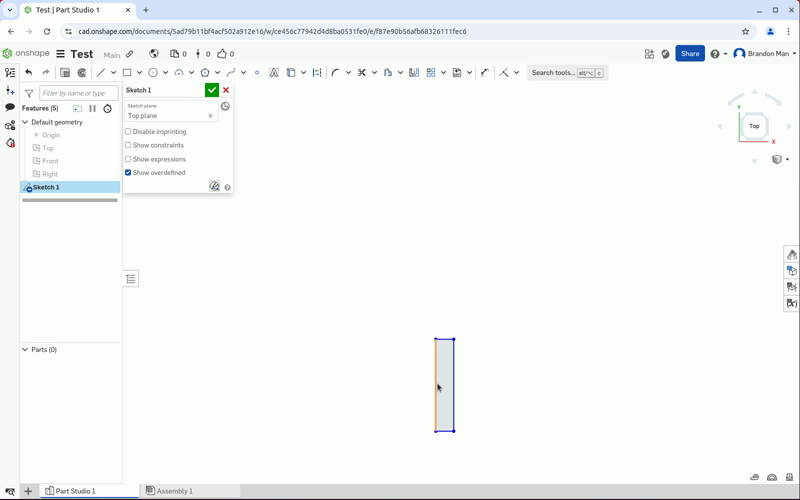
scroll(6)
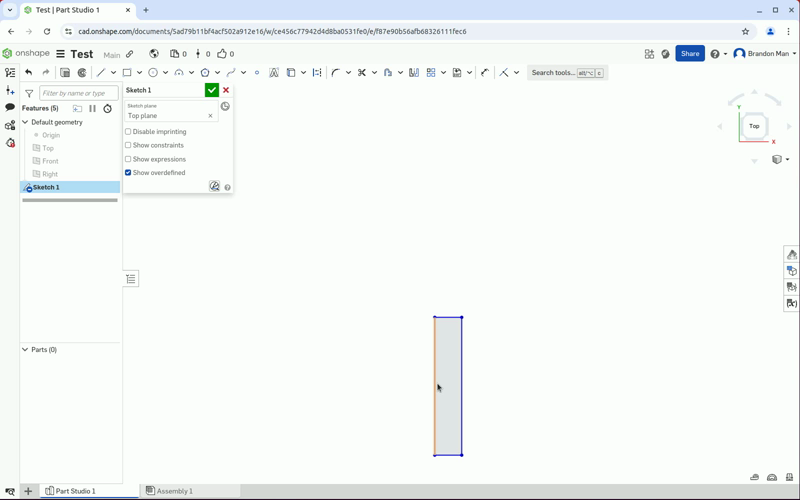
scroll(6)
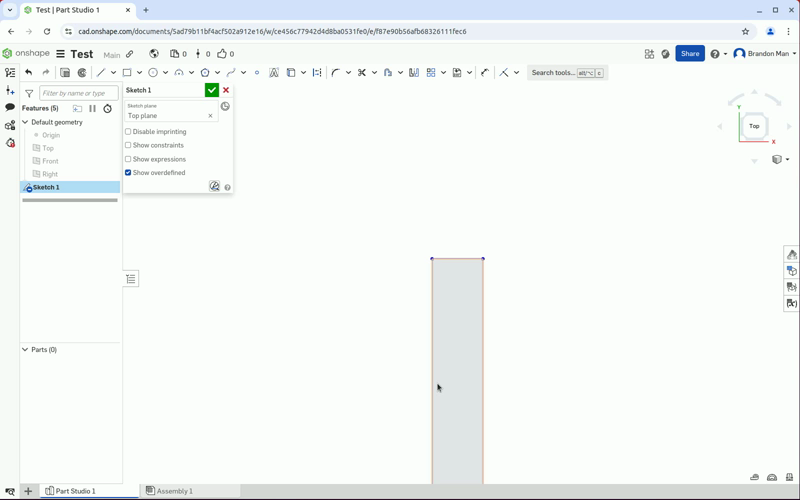
click(437, 383)
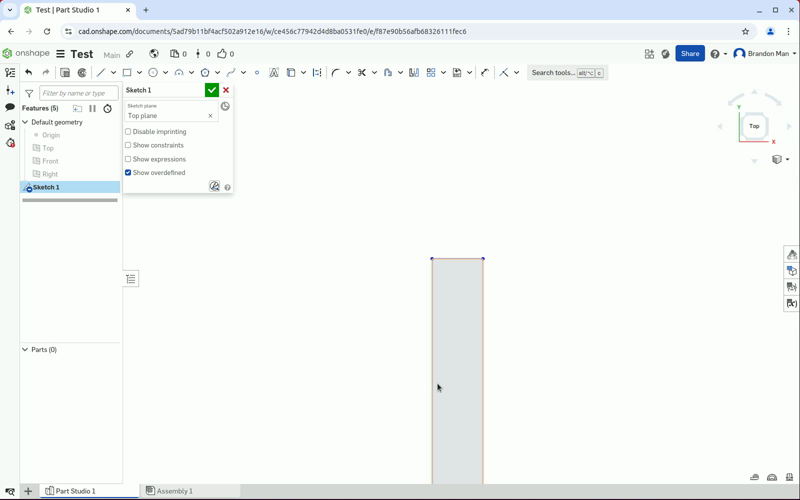
scroll(-6)
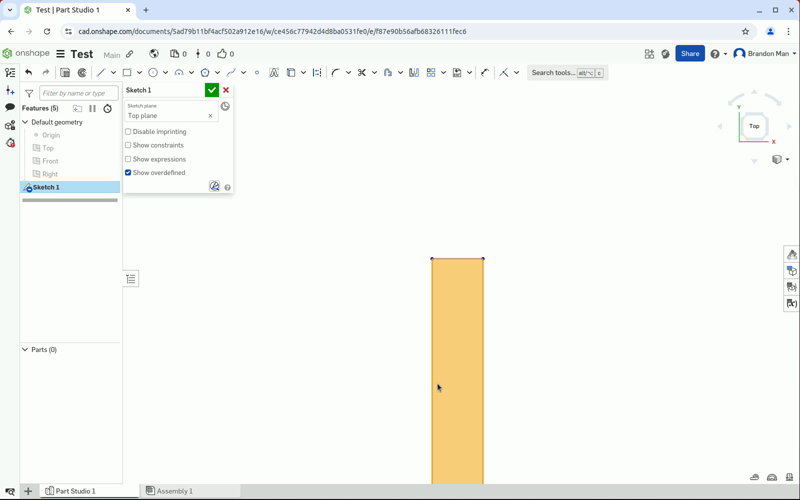
scroll(-6)
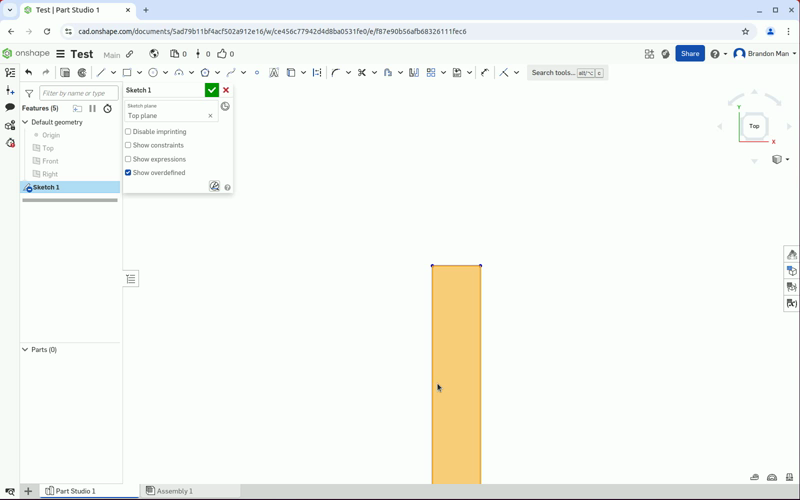
scroll(-6)
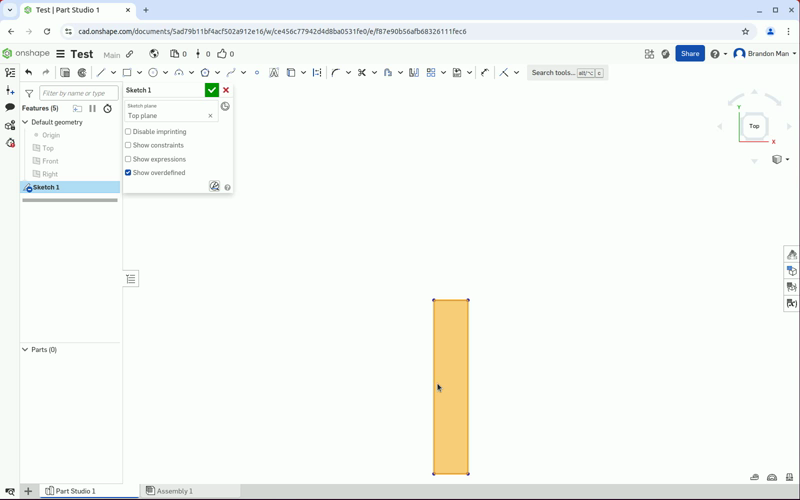
scroll(-6)
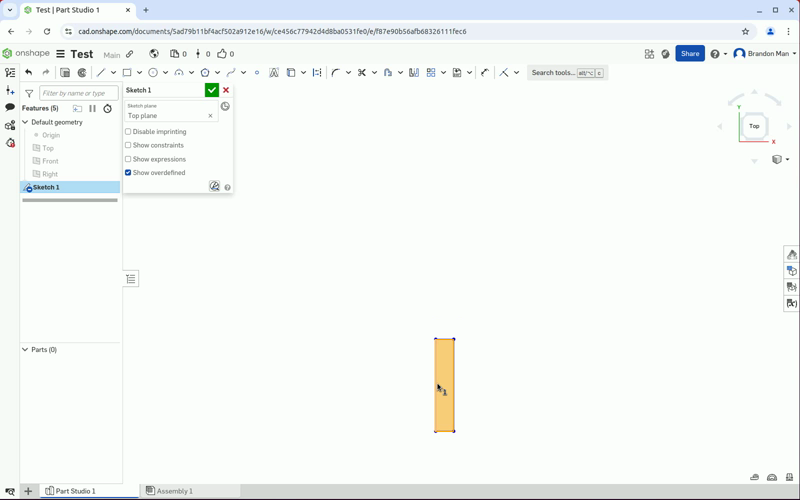
scroll(-6)
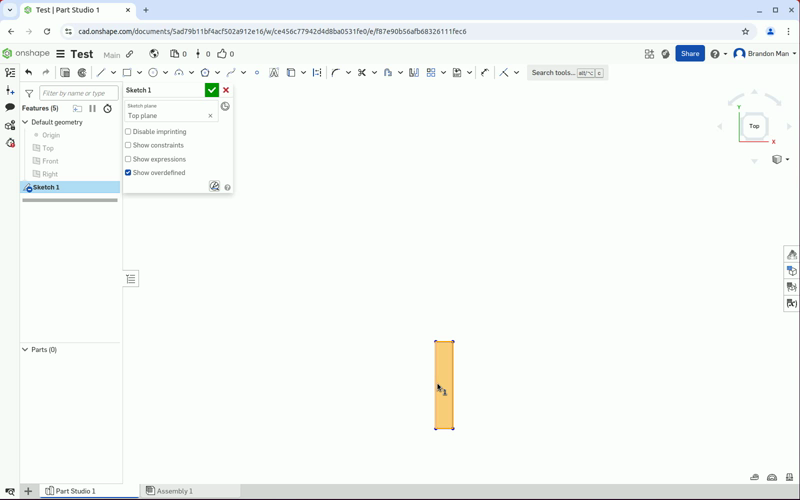
scroll(-6)
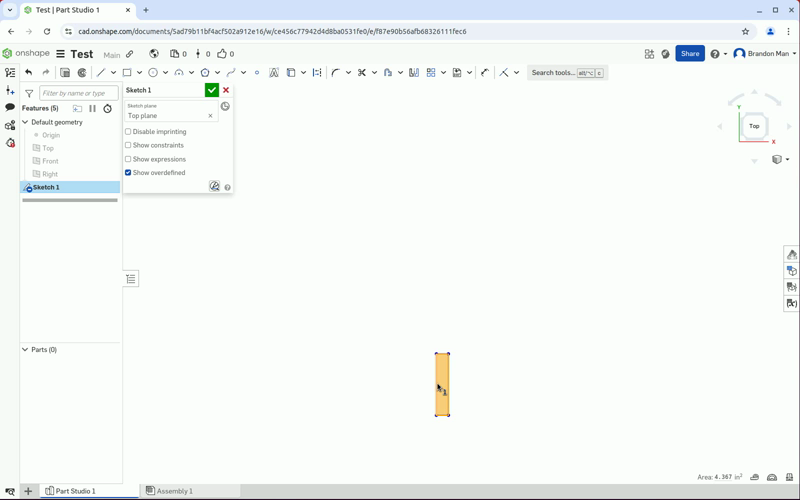
scroll(-6)
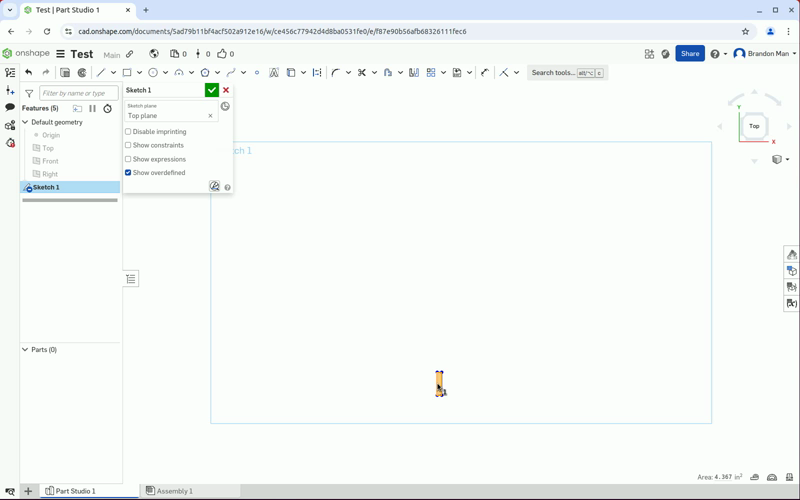
mouse_move(73, 352)
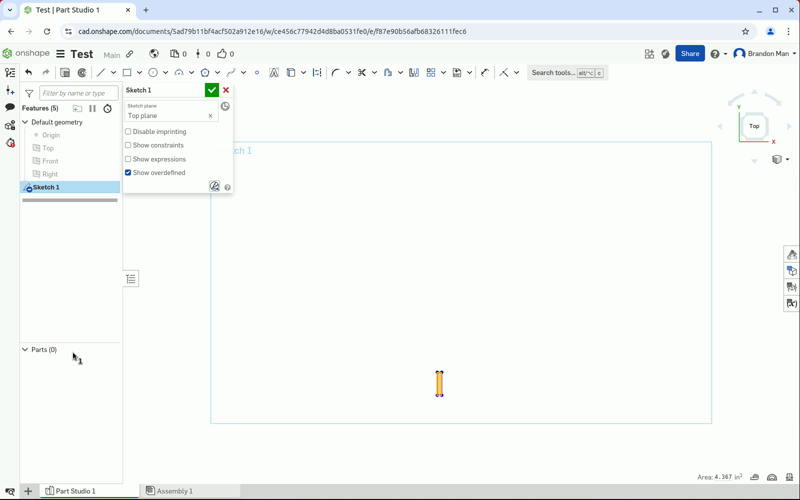
key(shift+y)
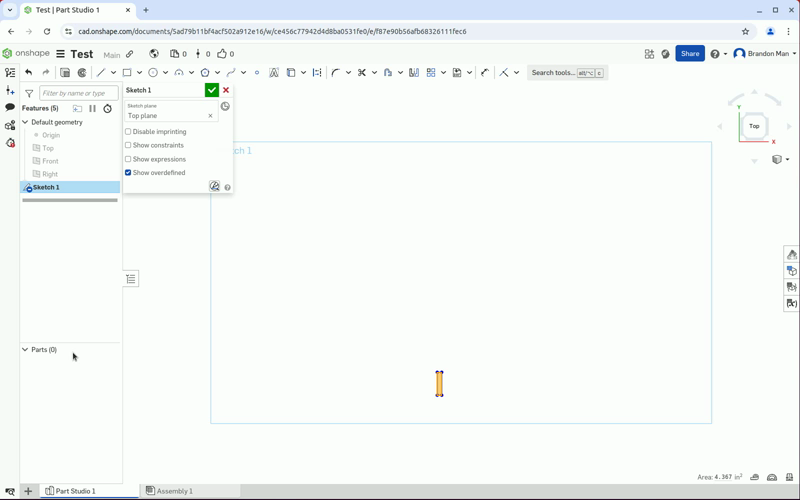
key(shift+e)
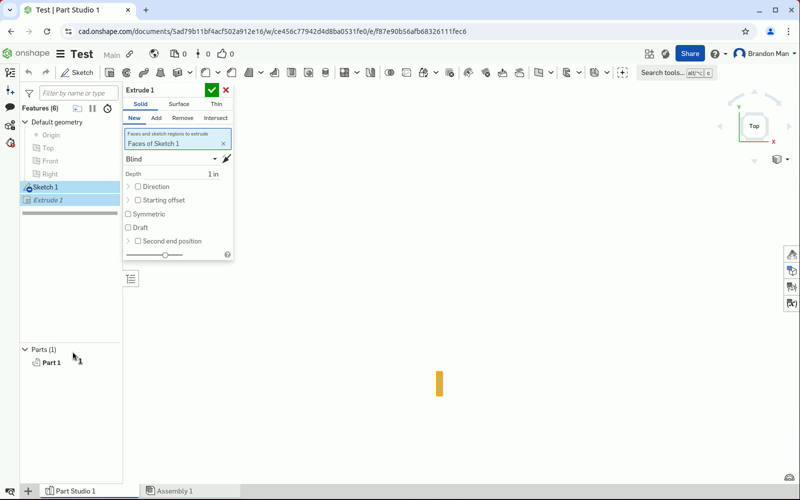
mouse_move(143, 106)
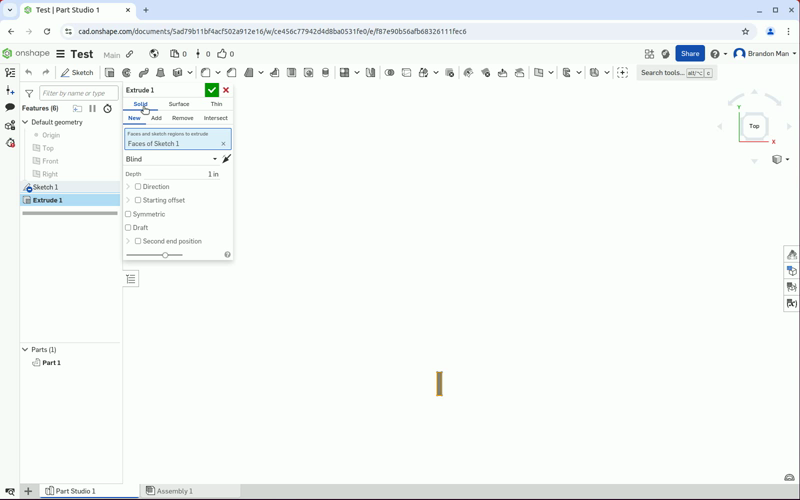
click(143, 106)
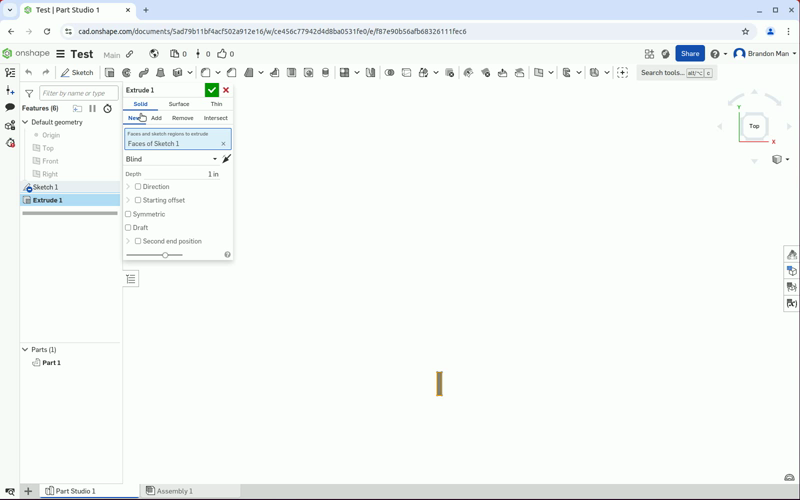
mouse_move(137, 120)
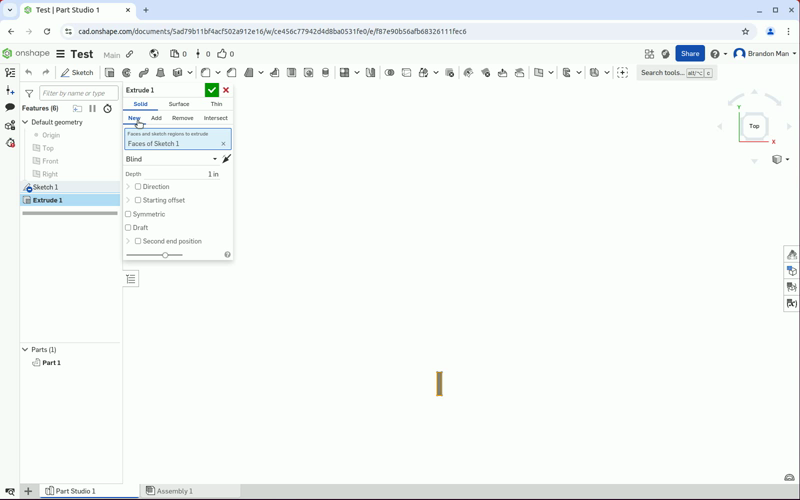
click(137, 120)
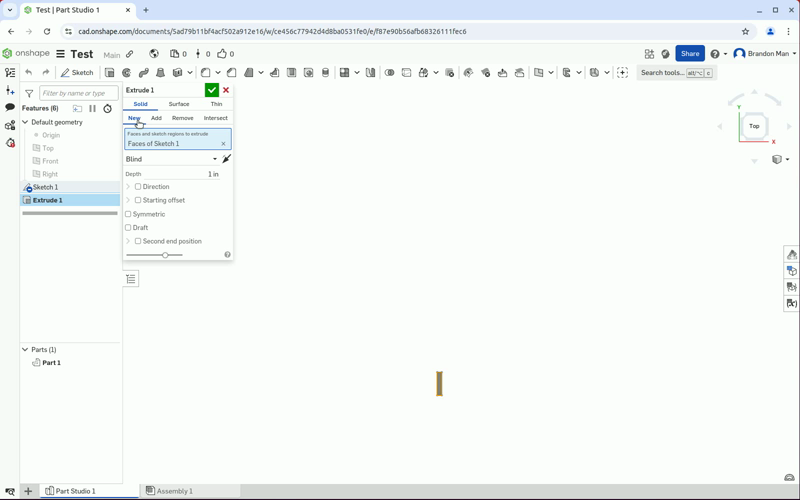
key(tab, 4)
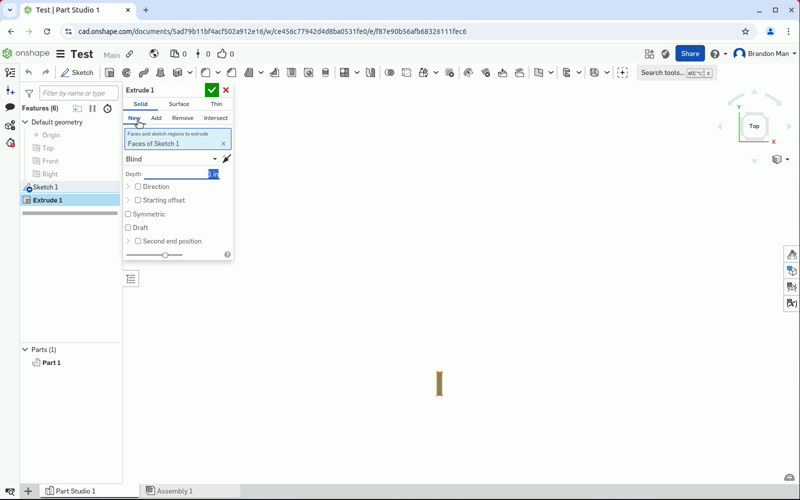
text(4.574)
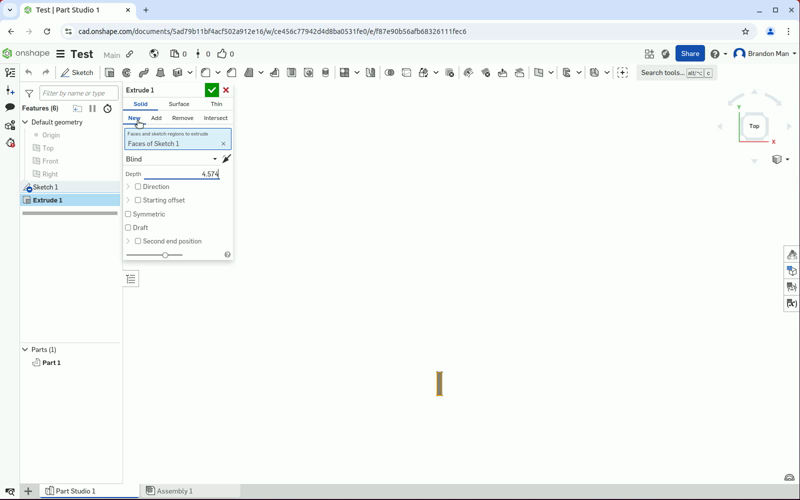
key(enter)
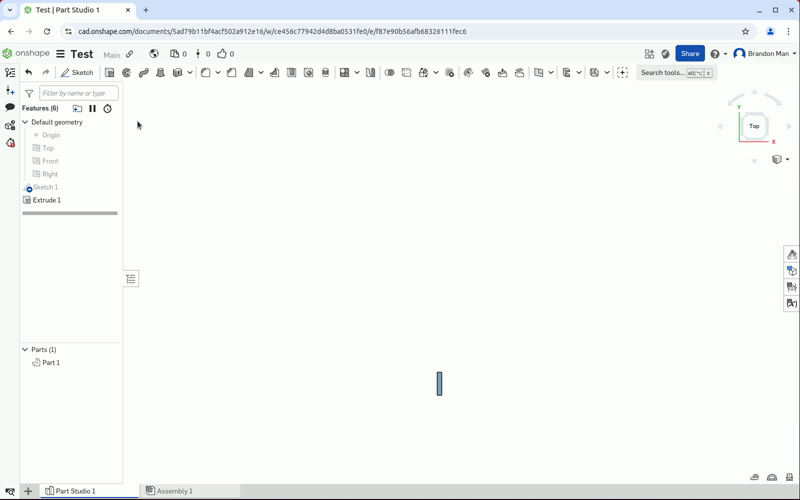
key(shift+h)
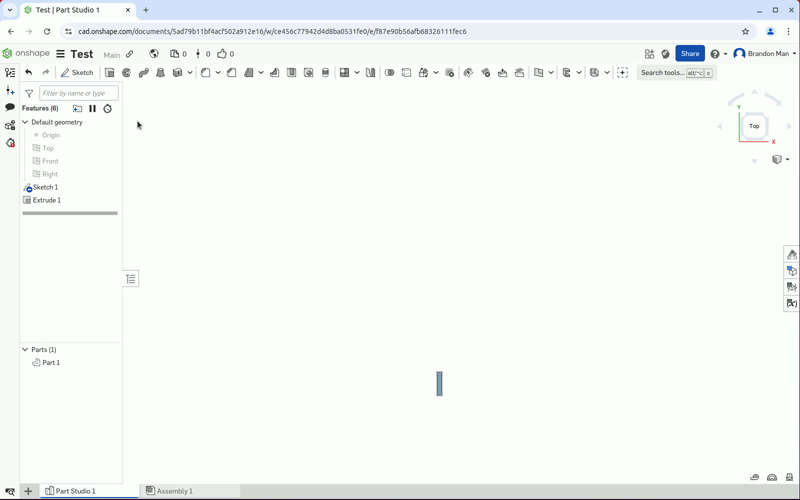
key(shift+h)
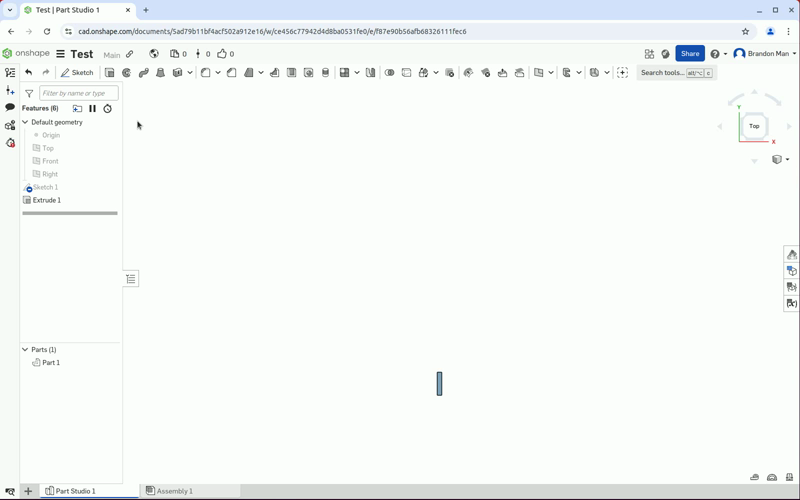
mouse_move(73, 189)
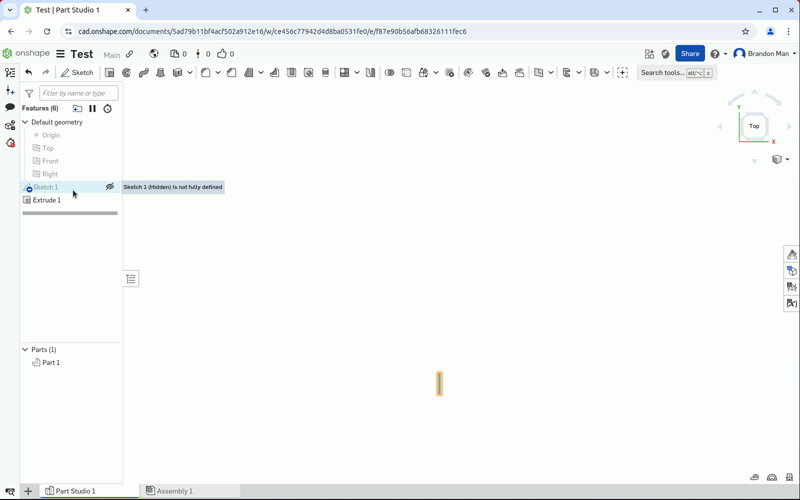
click(73, 189)
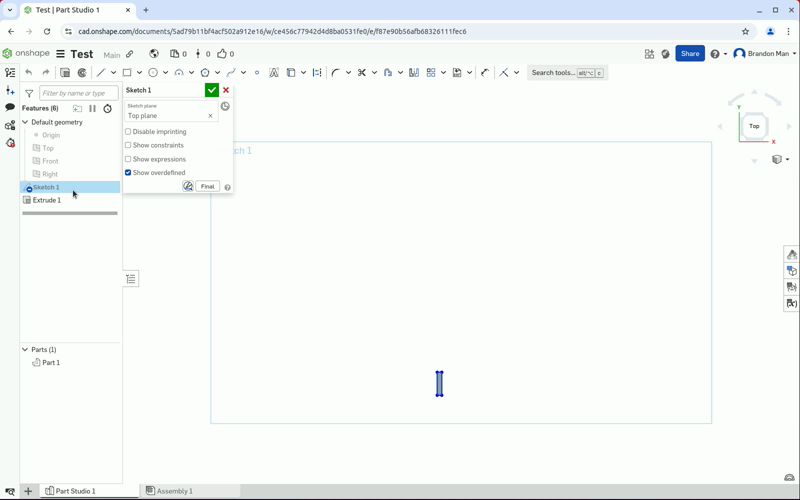
mouse_move(229, 92)
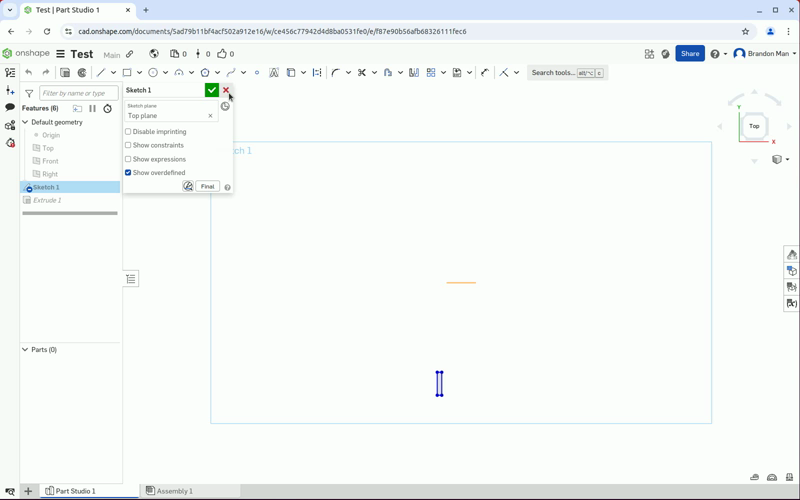
click(229, 92)
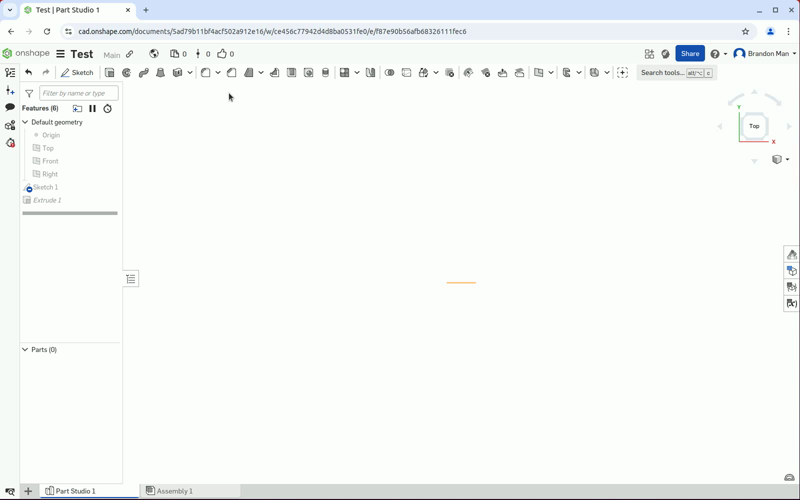
mouse_move(73, 352)
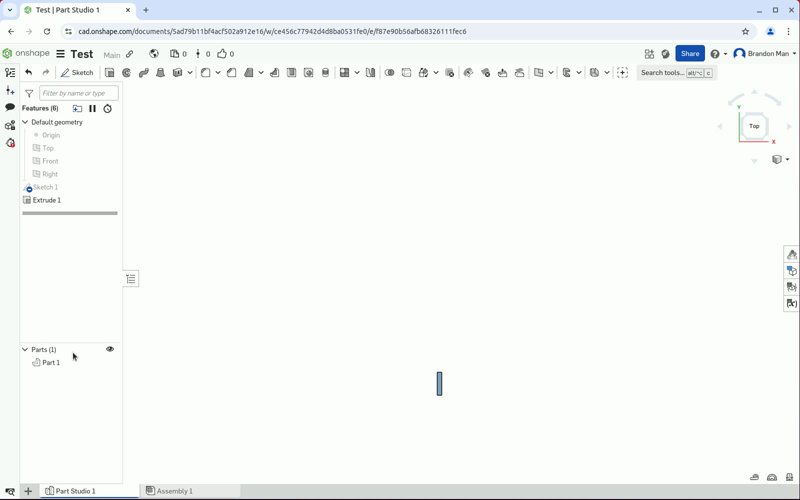
key(y)
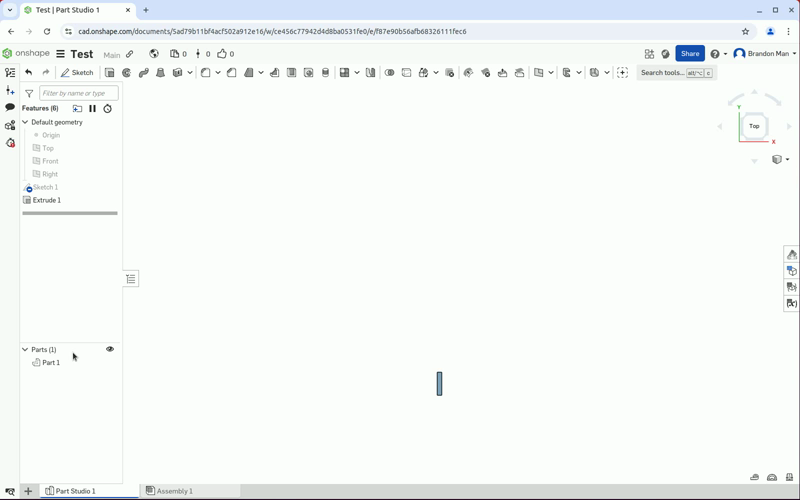
key(shift+p)
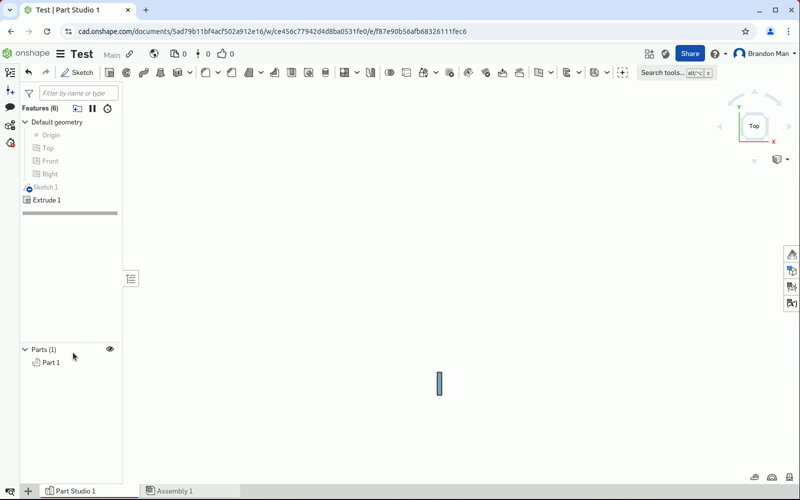
key(space)
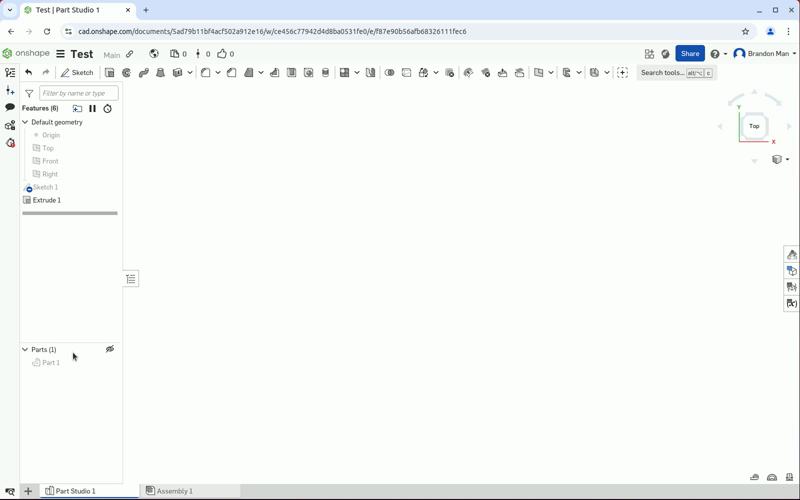
key_down(shift)
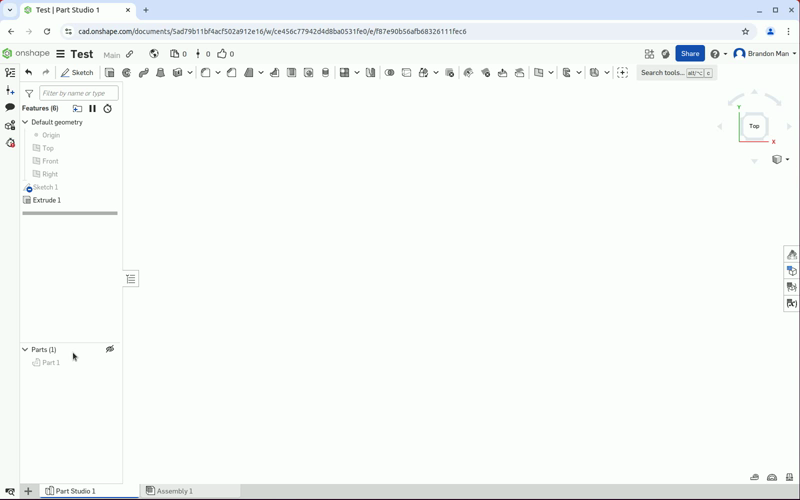
key(up)
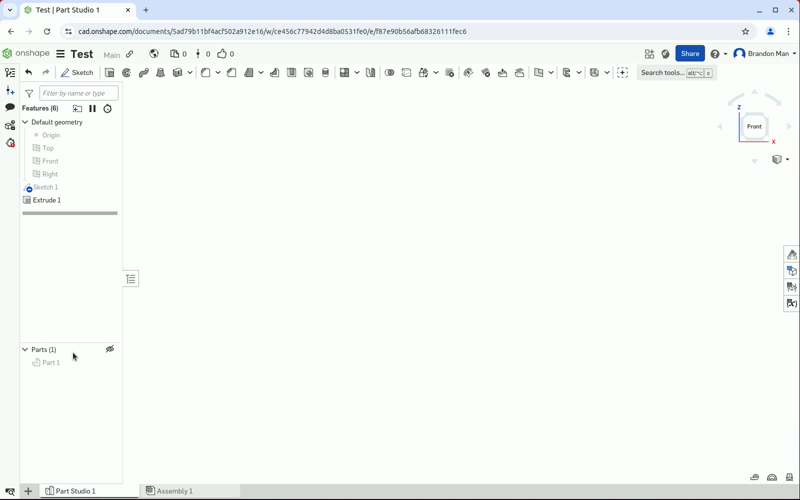
key_up(shift)
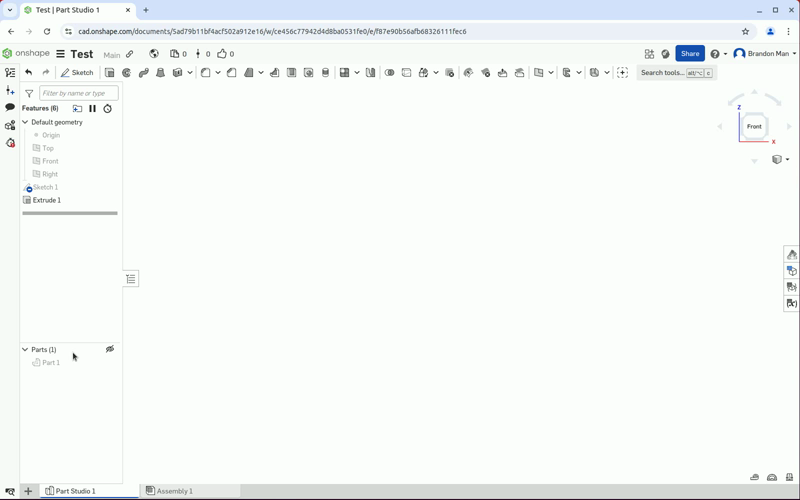
key(space)
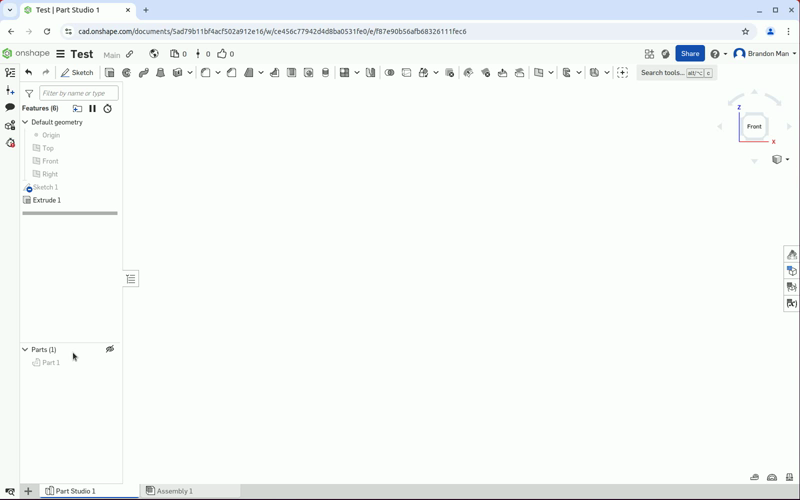
key_down(shift)
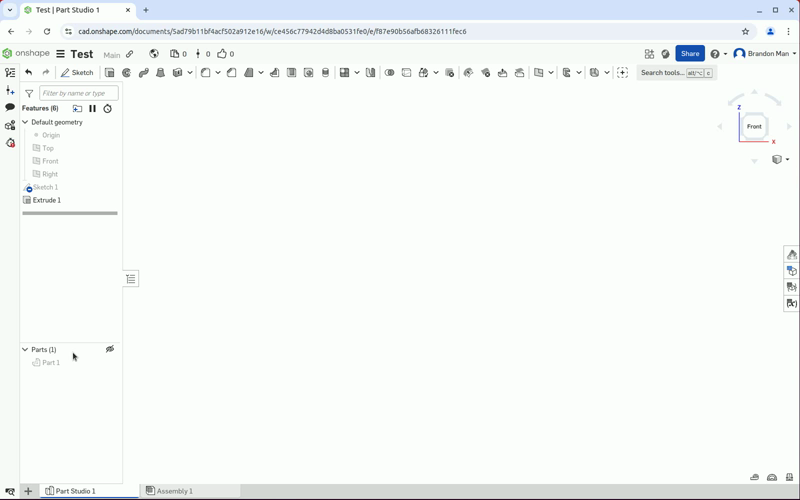
key(left)
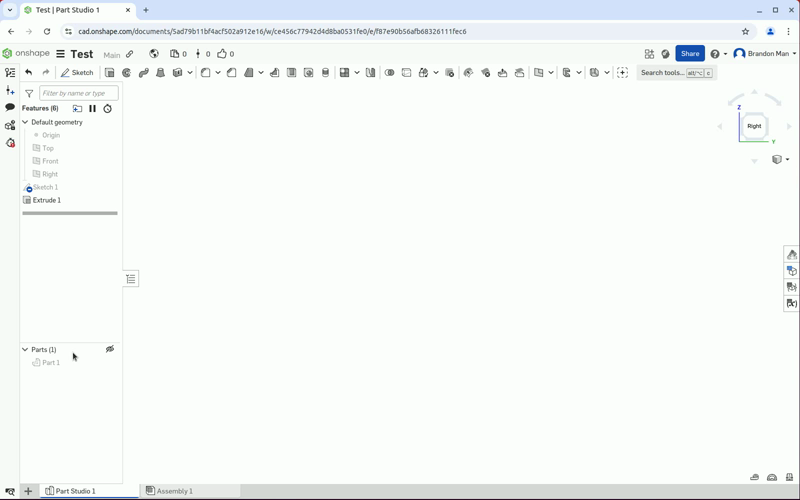
key_up(shift)
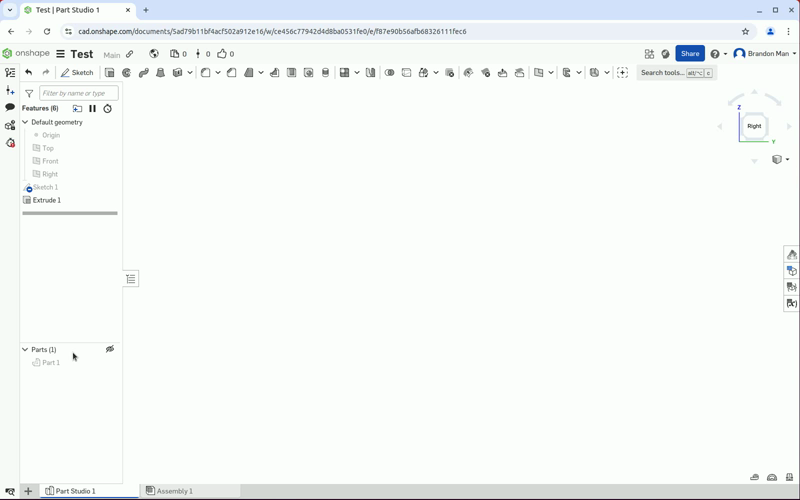
mouse_move(73, 352)
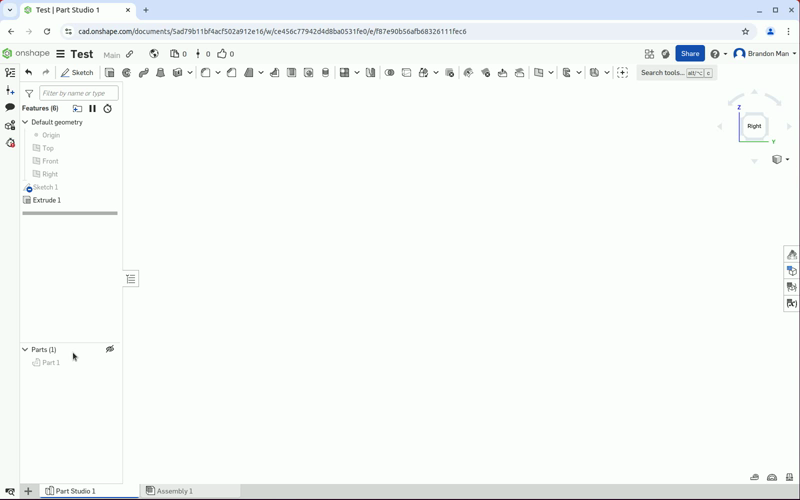
key(shift+y)
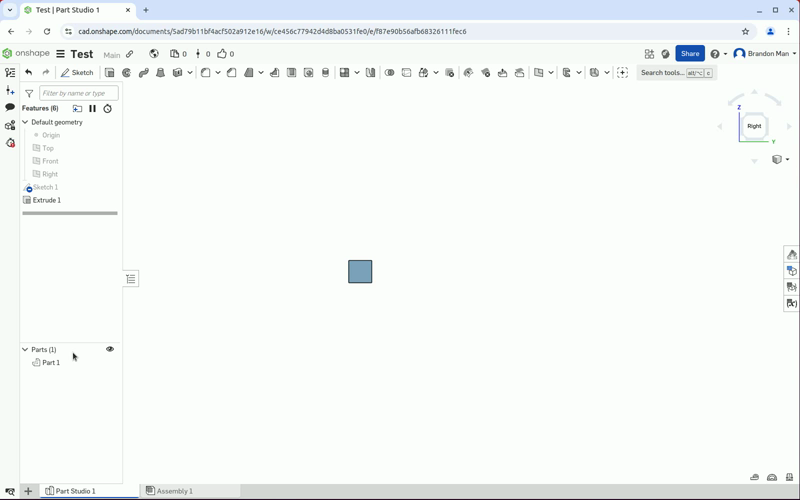
mouse_move(541, 75)
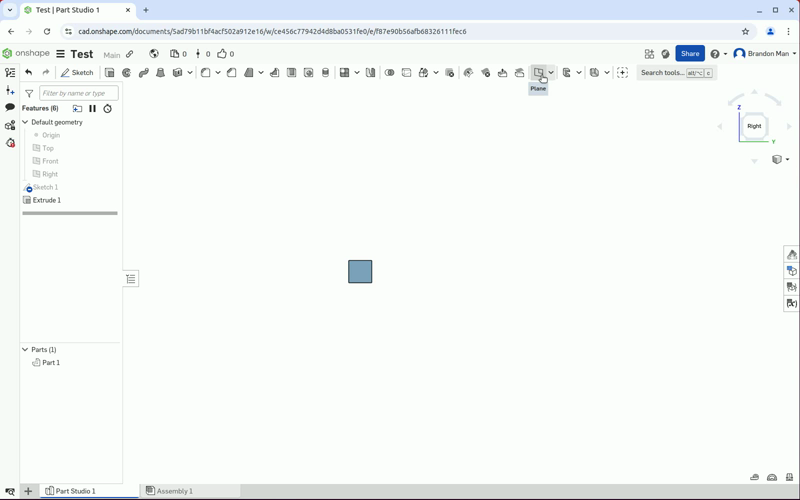
click(541, 75)
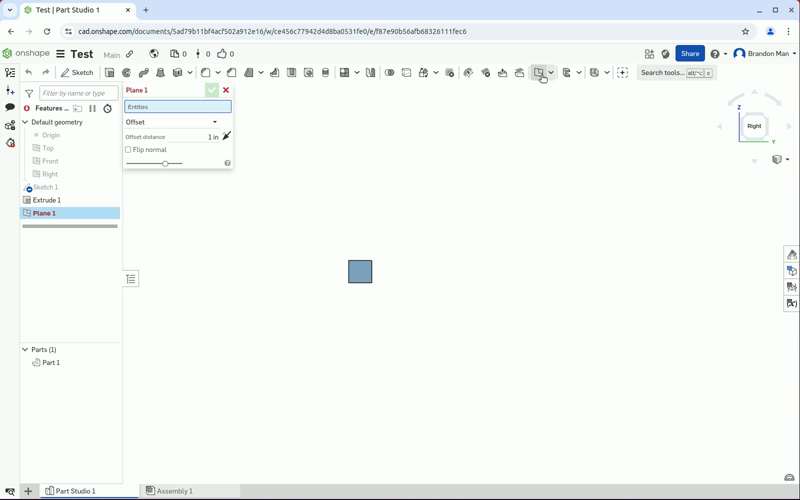
mouse_move(73, 176)
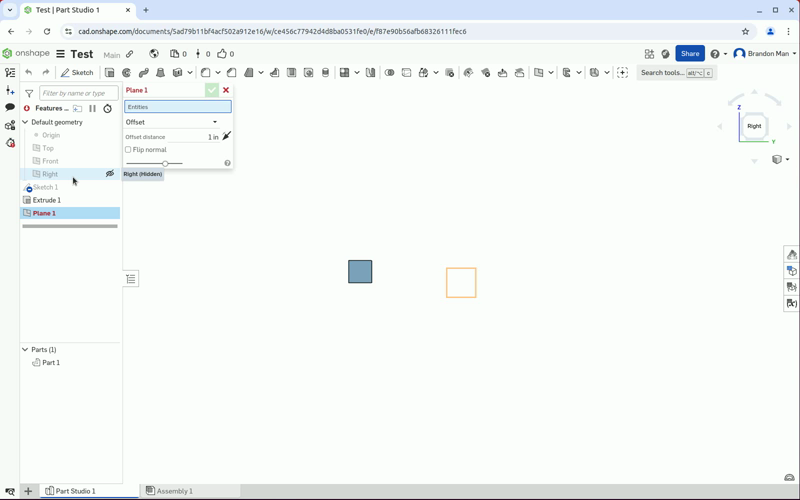
click(73, 176)
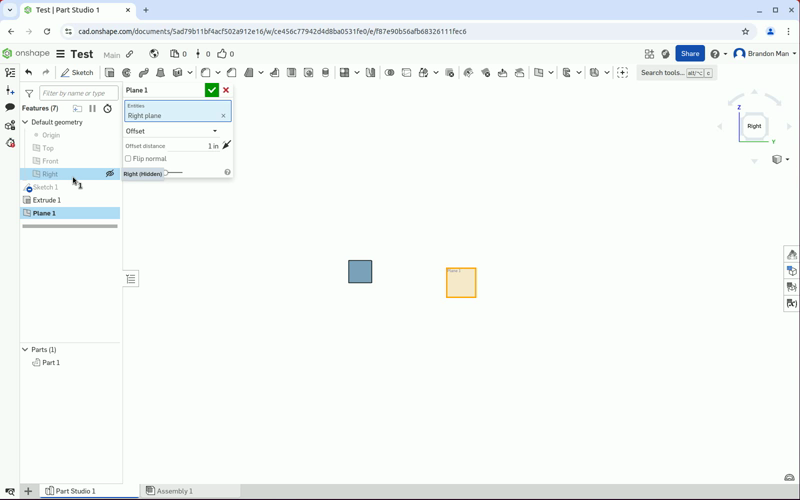
key(tab, 2)
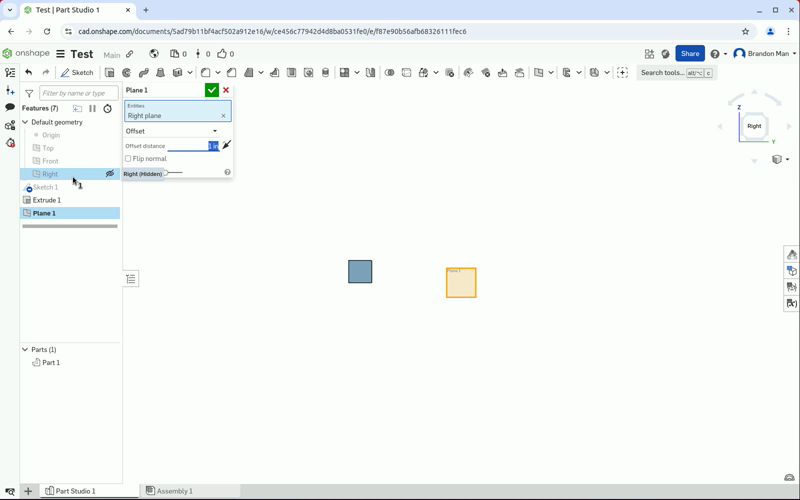
text(4.807)
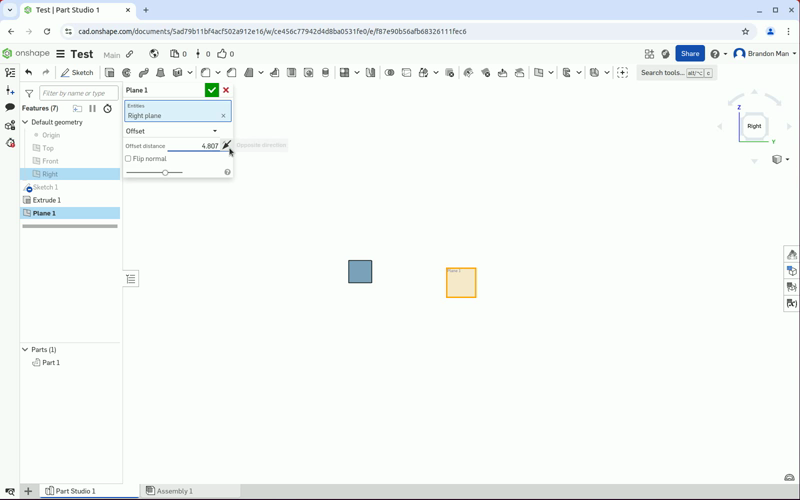
mouse_move(229, 147)
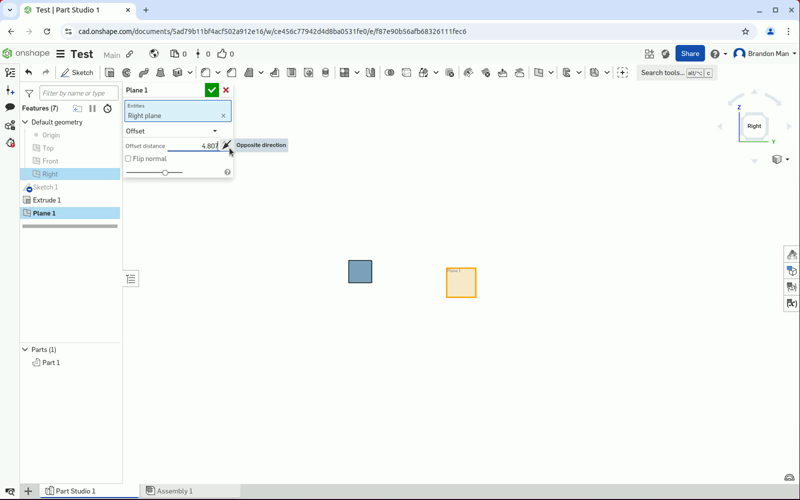
click(229, 147)
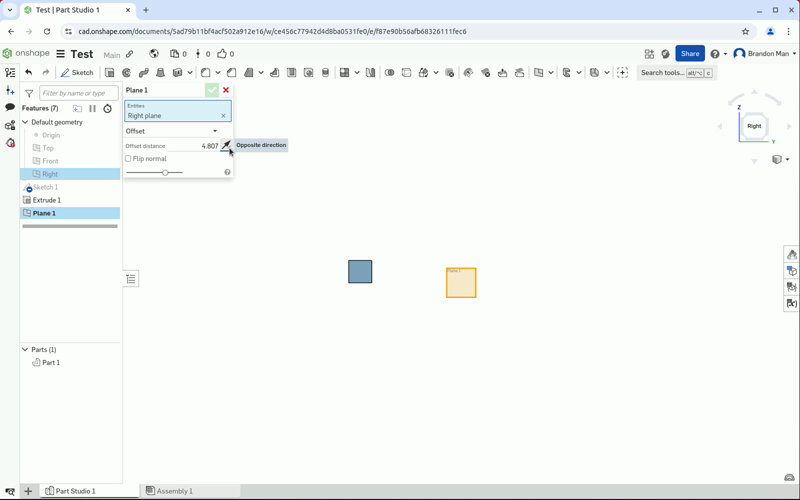
key(enter, 2)
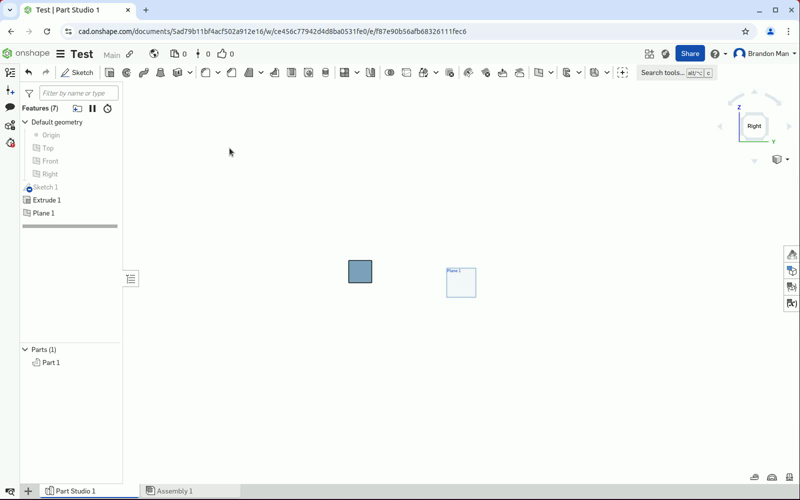
key(shift+s)
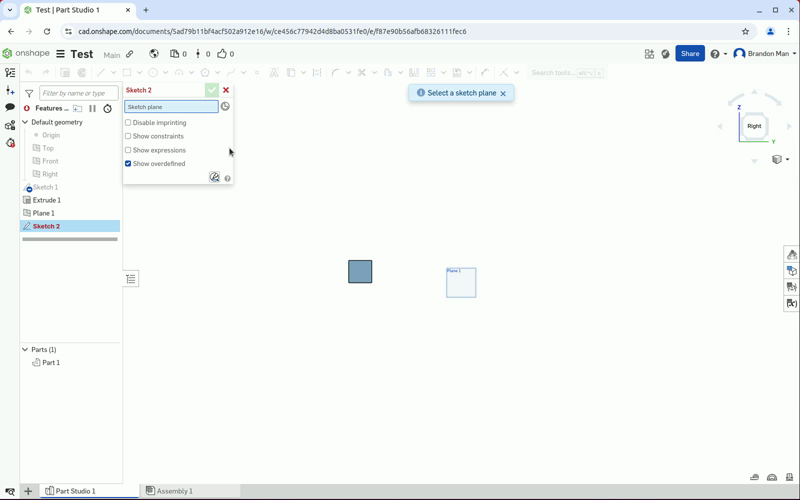
mouse_move(73, 215)
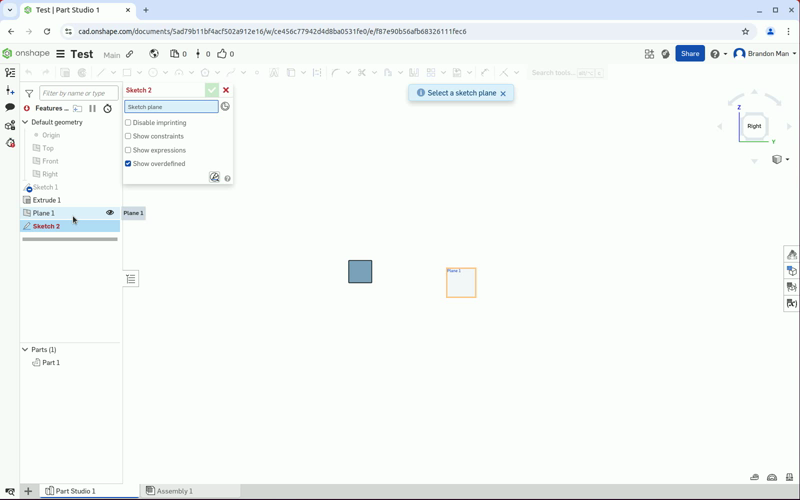
click(73, 215)
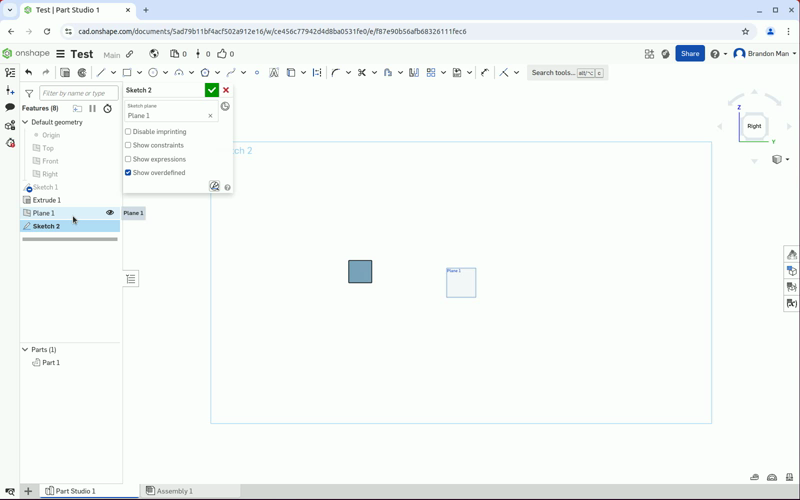
mouse_move(73, 352)
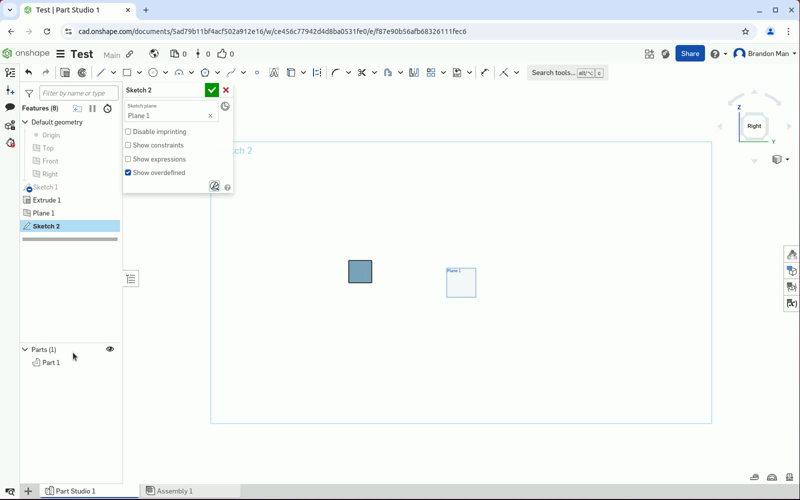
key(y)
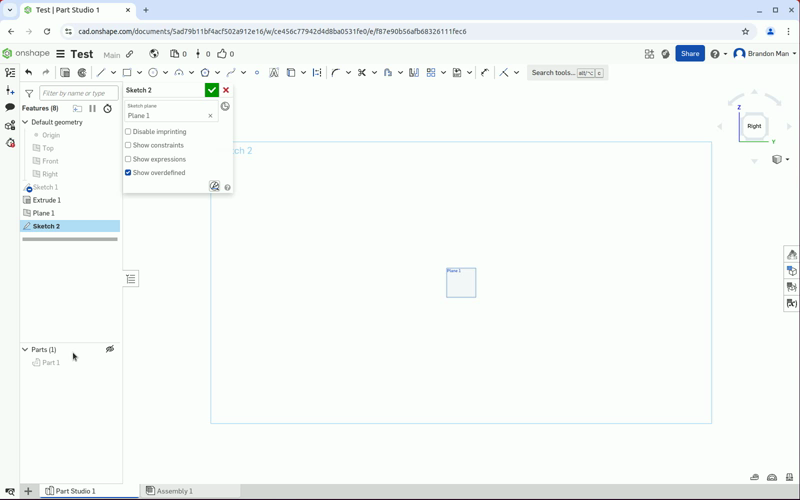
key(c)
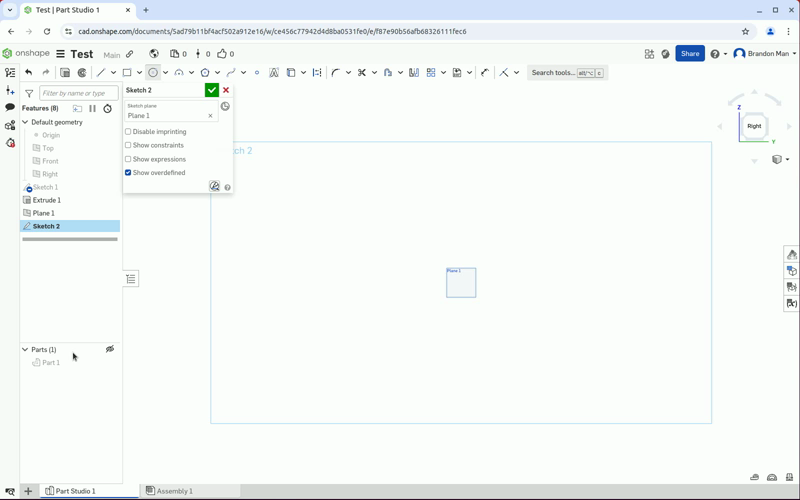
key_down(shift)
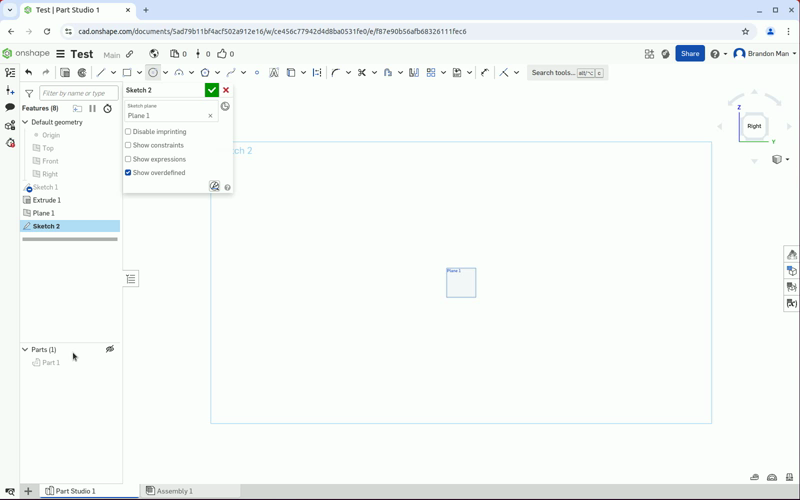
mouse_move(353, 264)
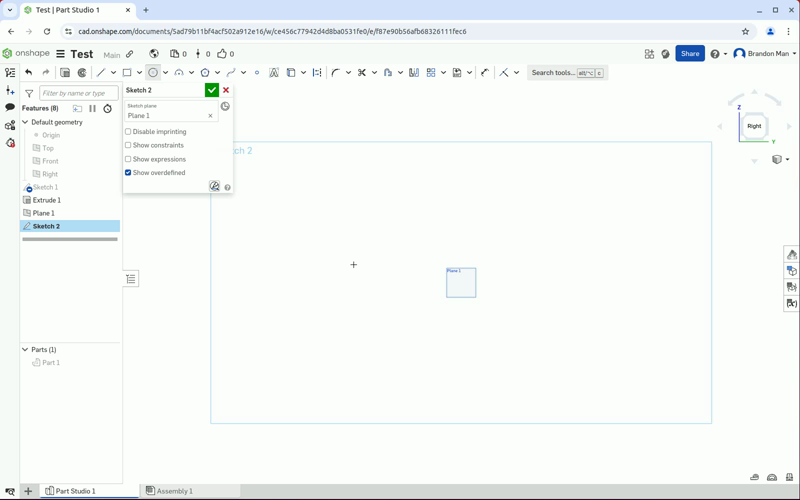
click(353, 264)
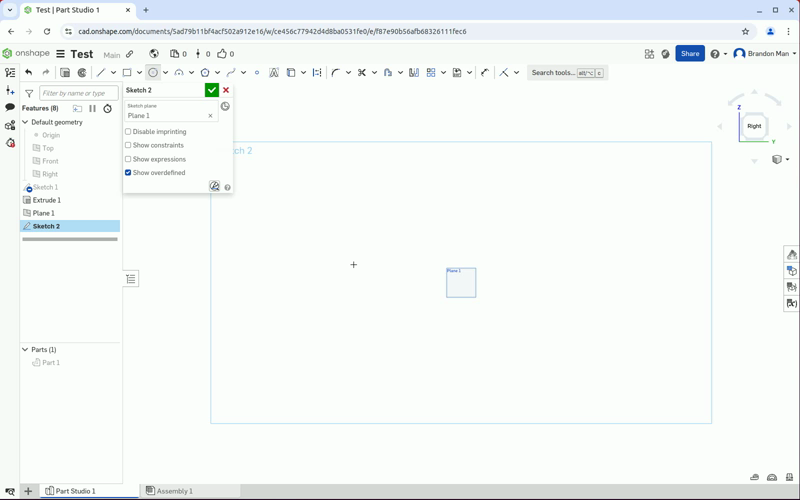
key_up(shift)
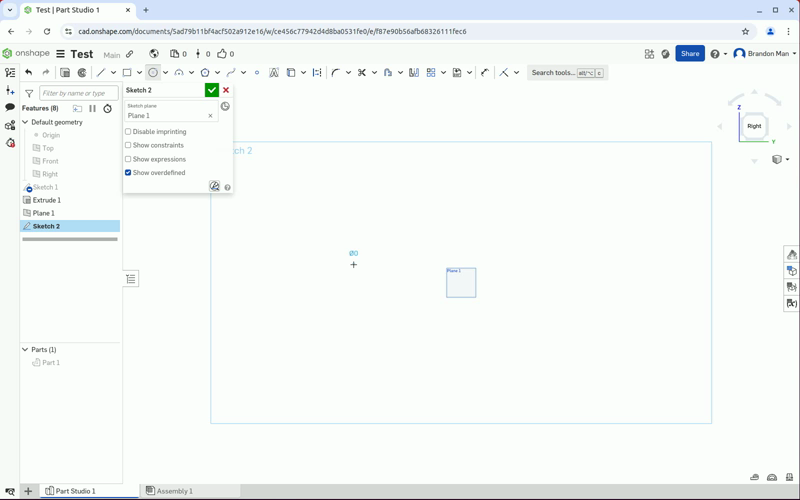
mouse_move(356, 264)
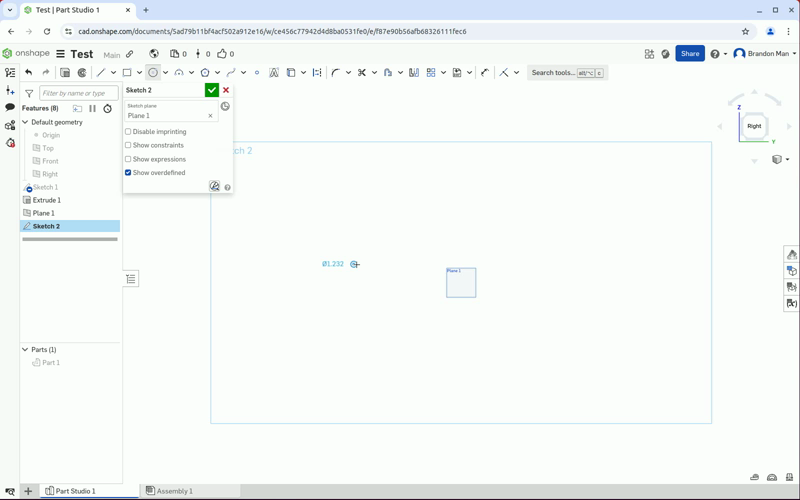
click(356, 264)
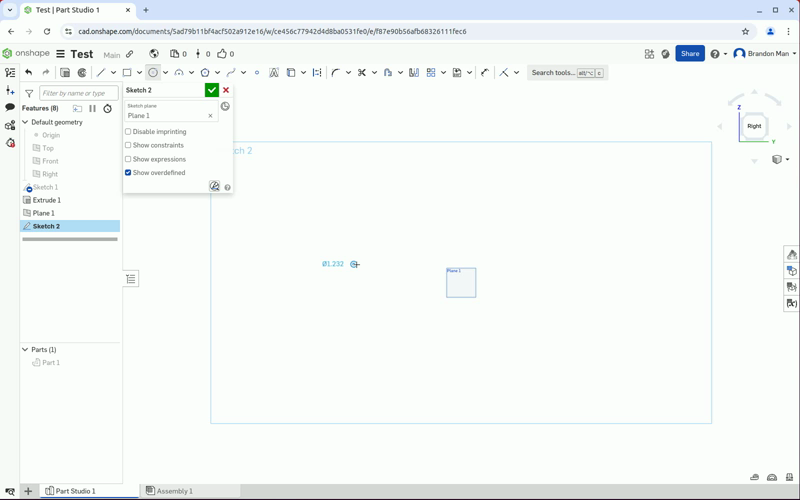
key(esc)
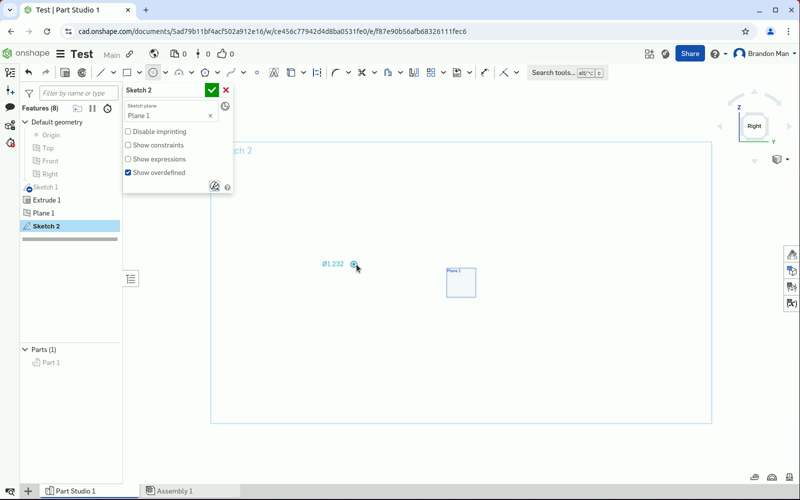
mouse_move(353, 266)
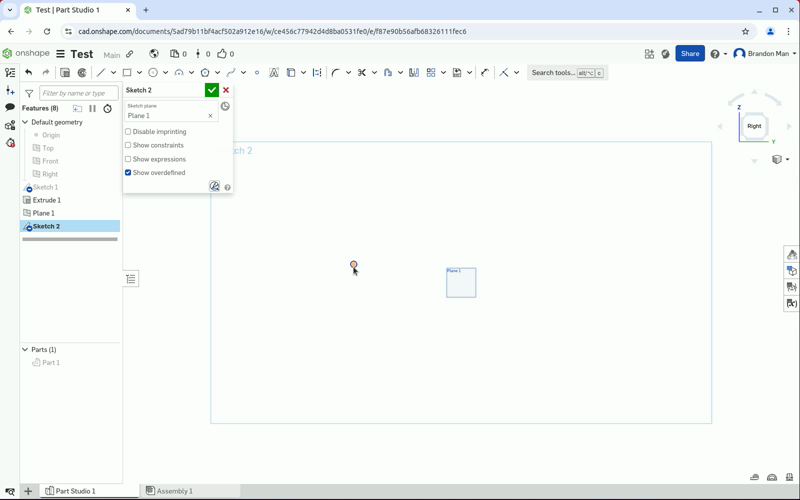
scroll(6)
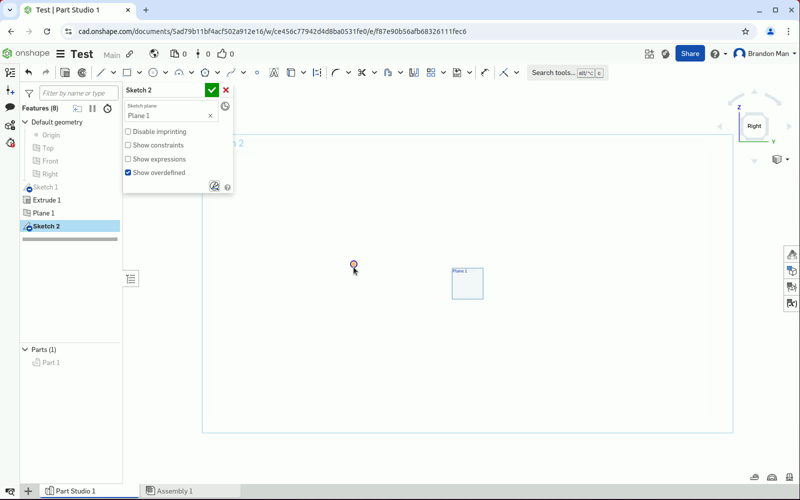
scroll(6)
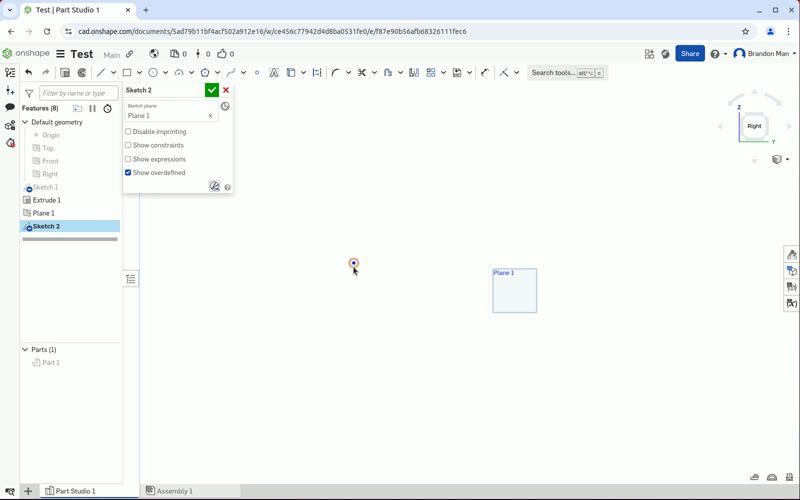
scroll(6)
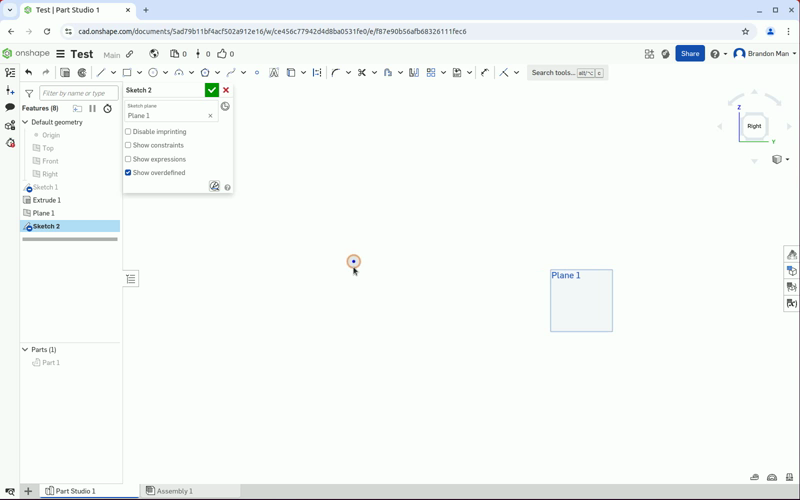
scroll(6)
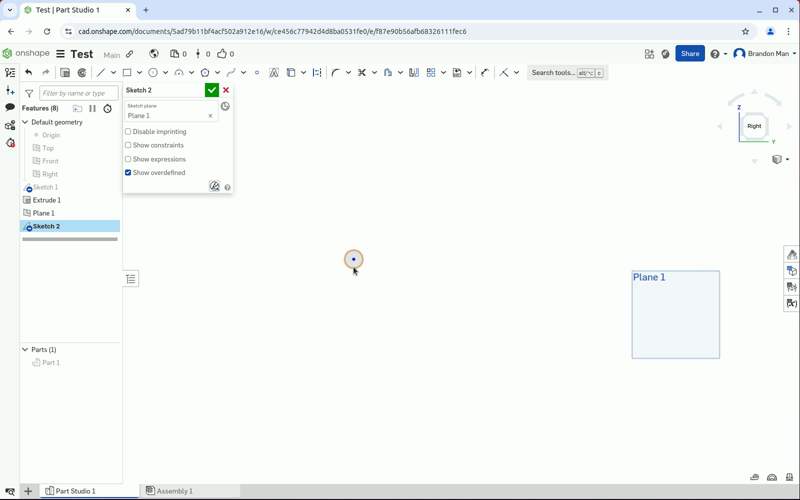
scroll(6)
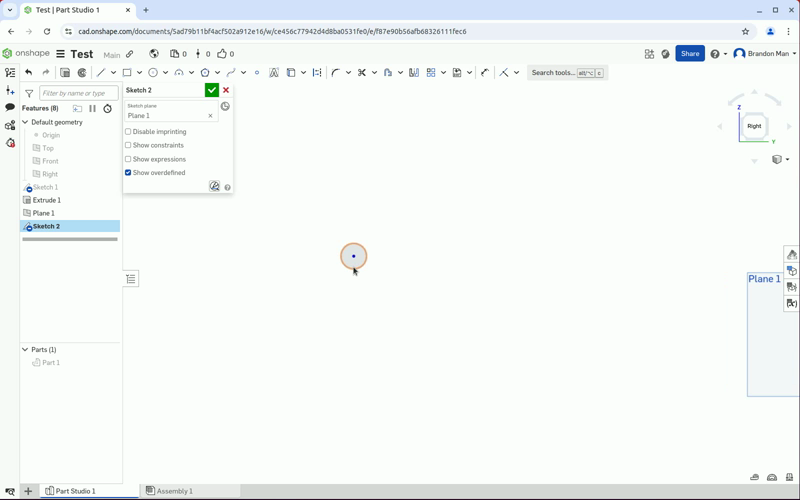
scroll(6)
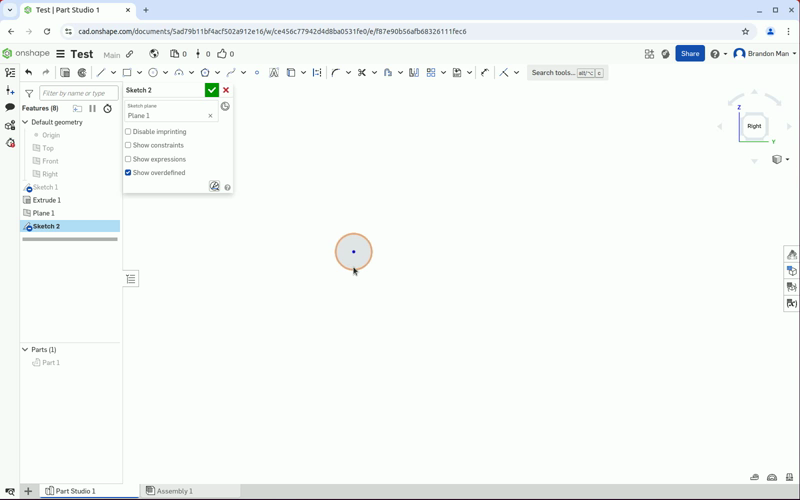
scroll(6)
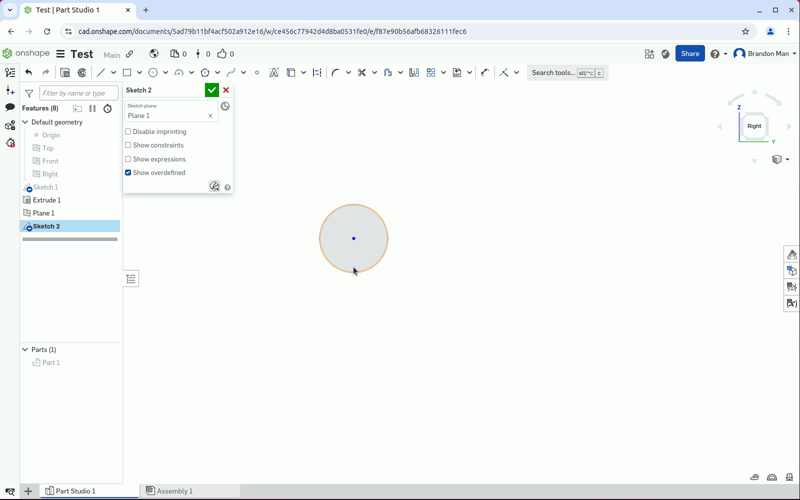
click(353, 266)
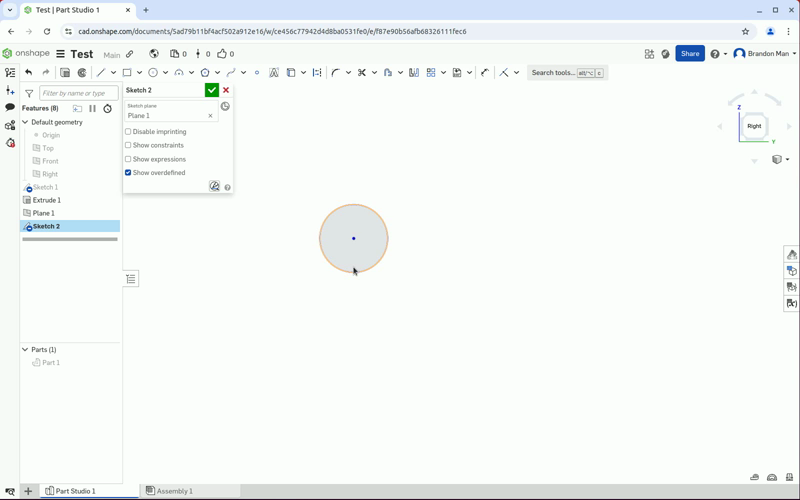
scroll(-6)
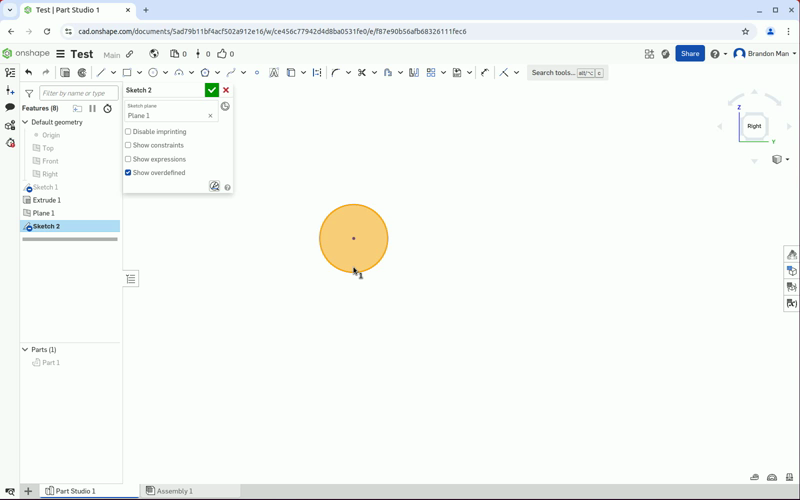
scroll(-6)
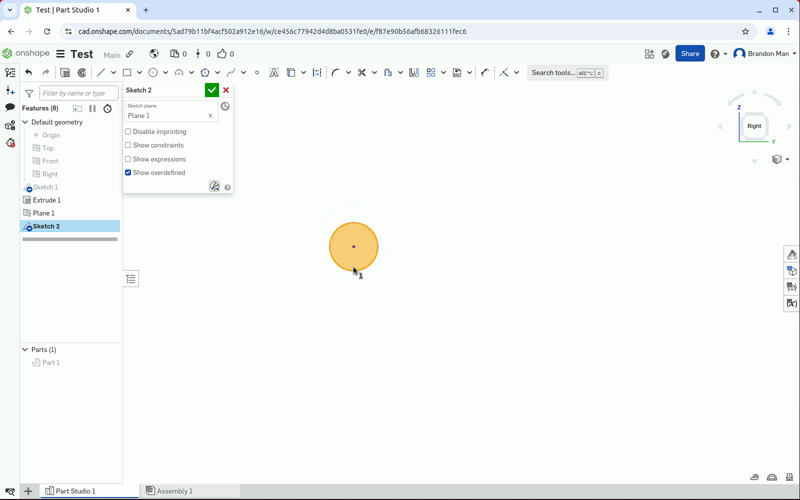
scroll(-6)
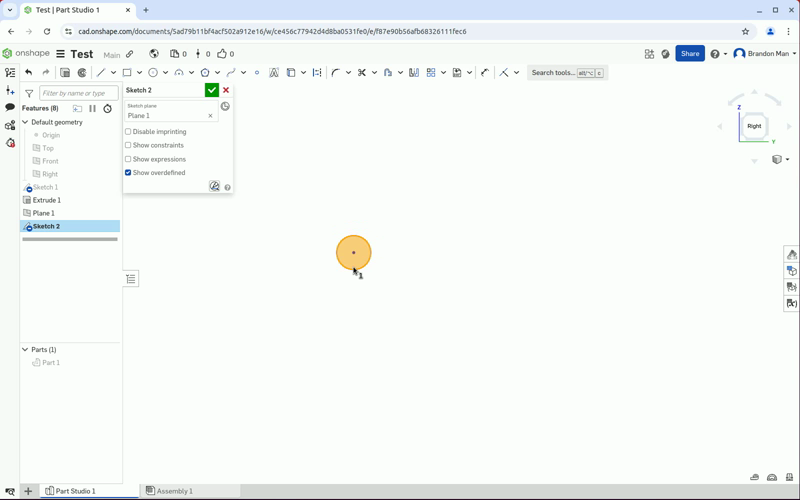
scroll(-6)
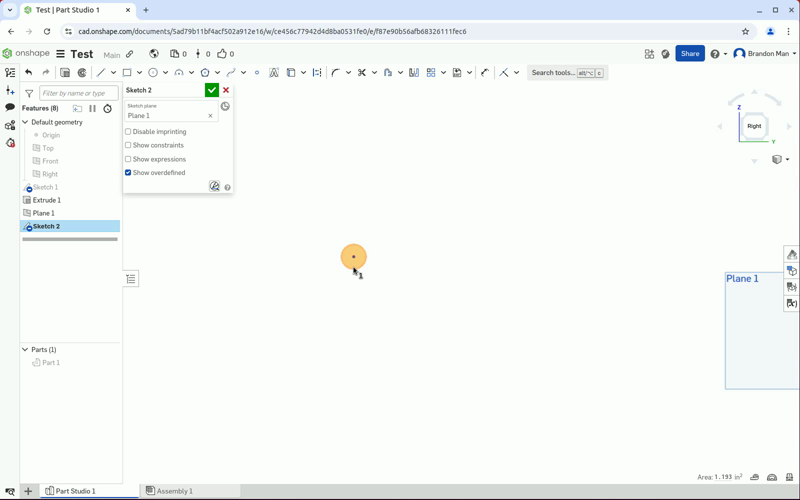
scroll(-6)
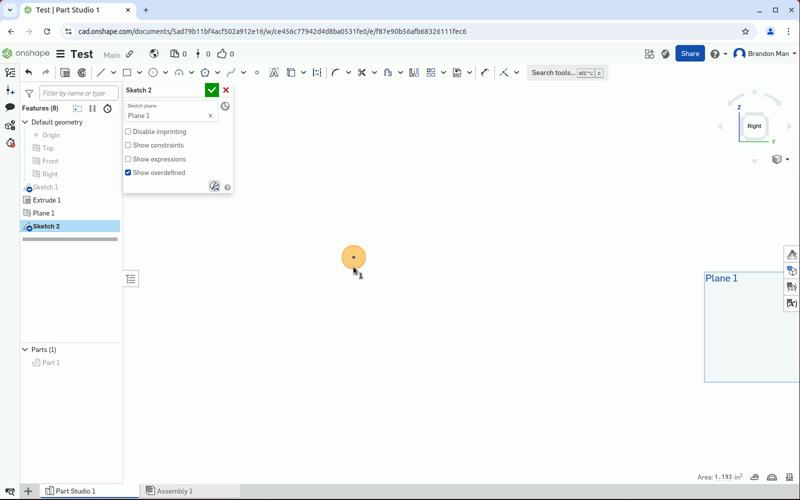
scroll(-6)
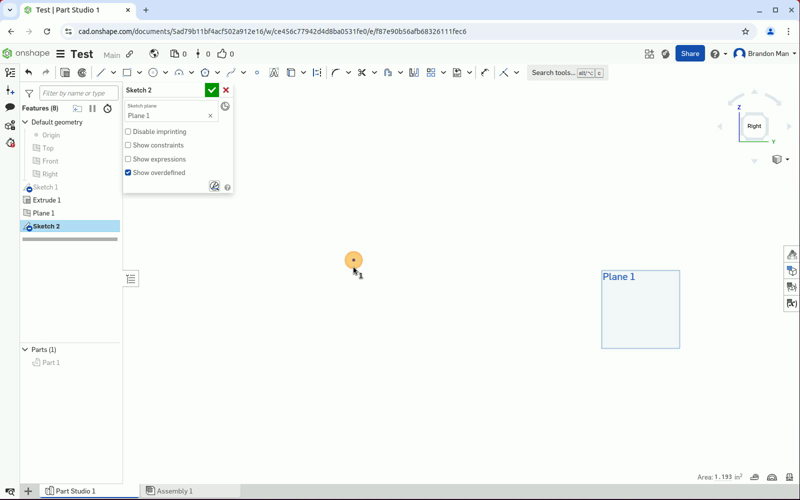
scroll(-6)
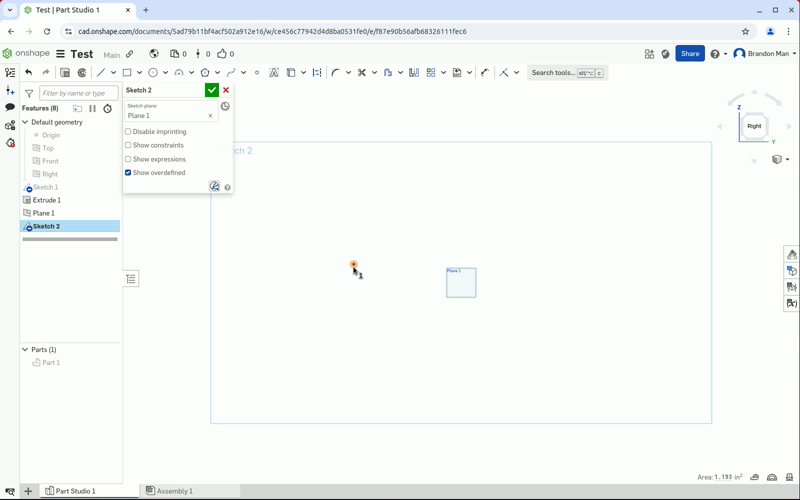
mouse_move(73, 352)
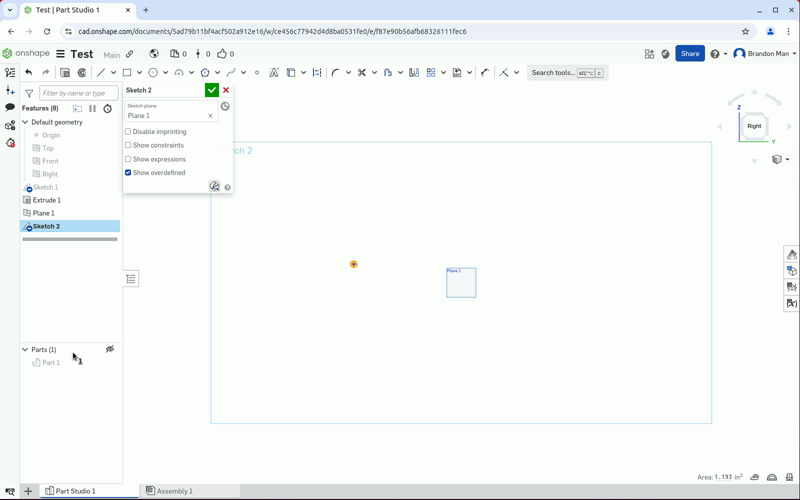
key(shift+y)
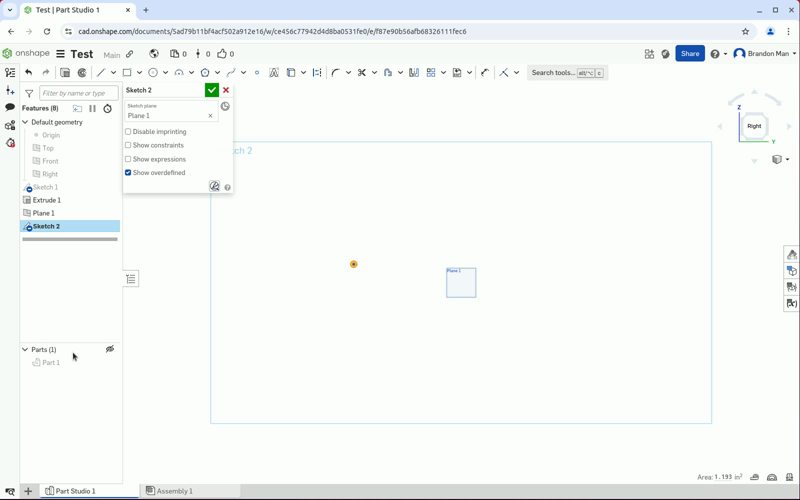
key(shift+e)
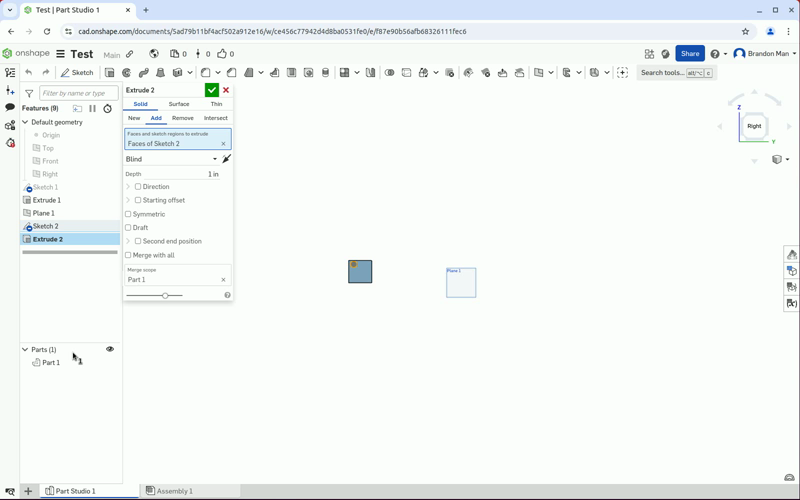
mouse_move(143, 106)
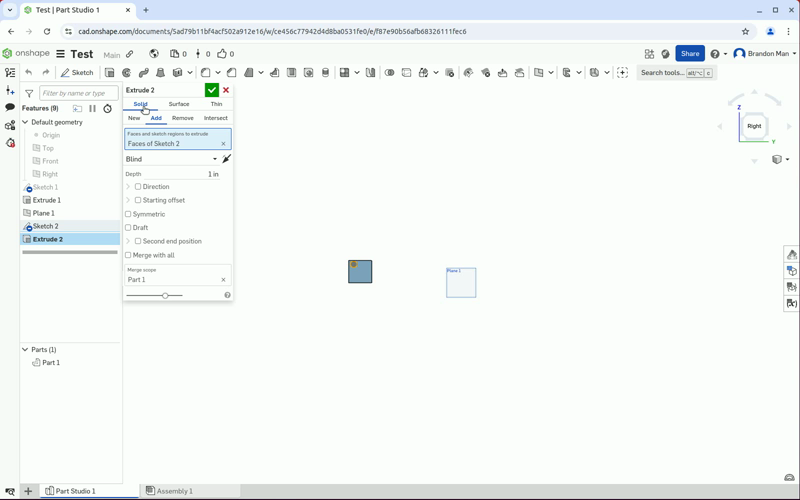
click(143, 106)
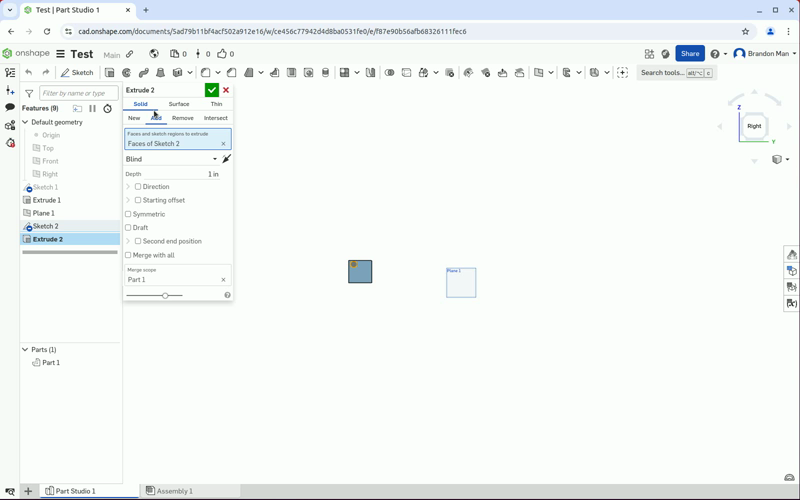
mouse_move(186, 120)
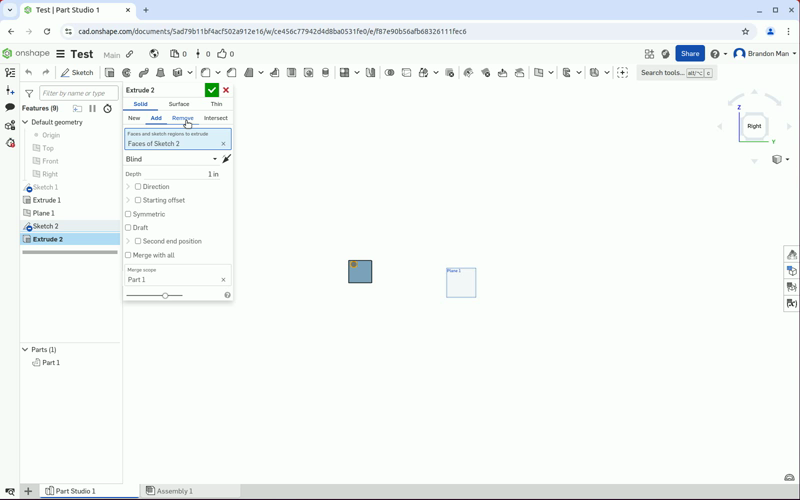
click(186, 120)
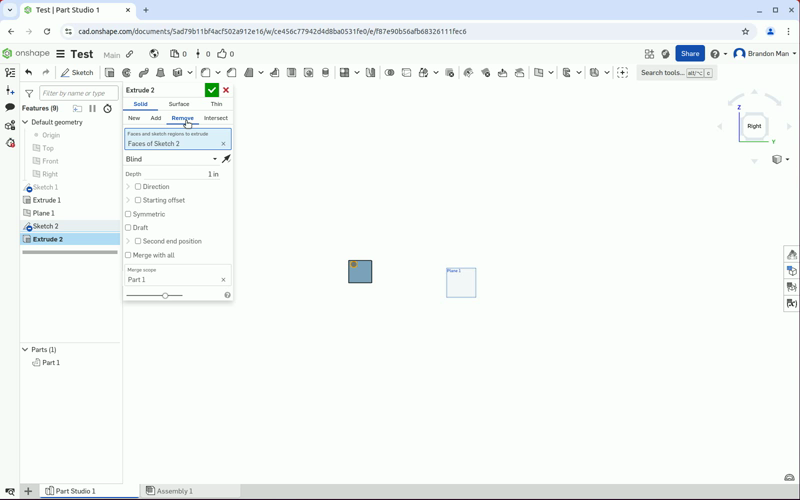
key(tab, 4)
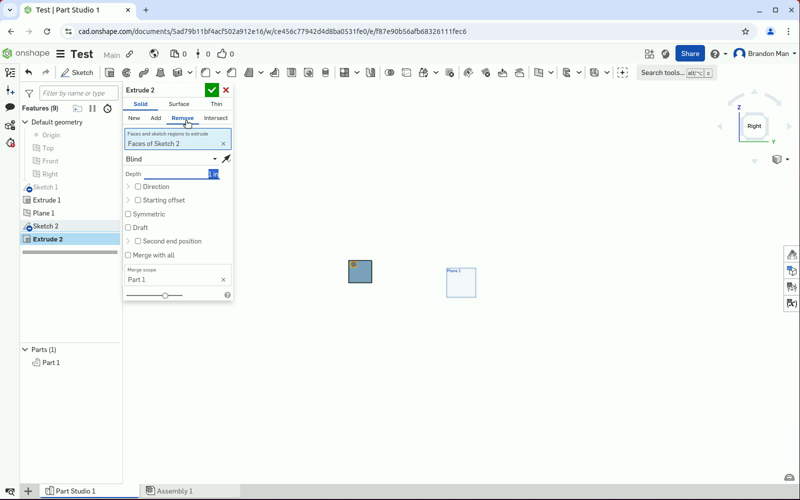
text(1.444)
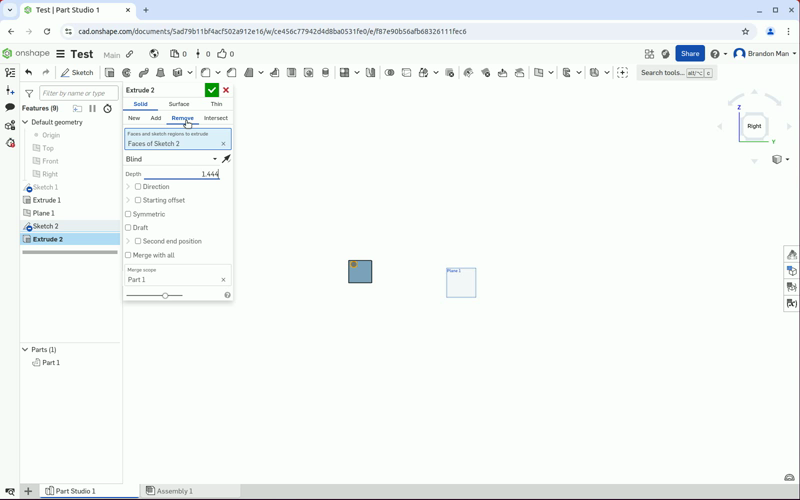
key(tab, 6)
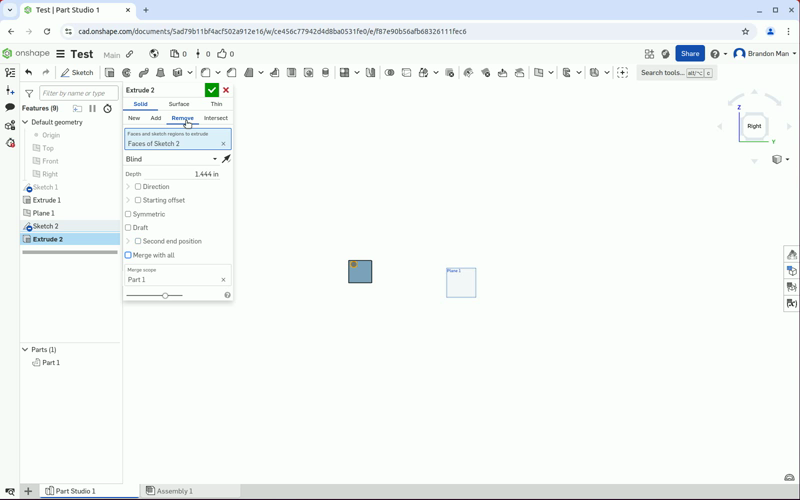
key(space)
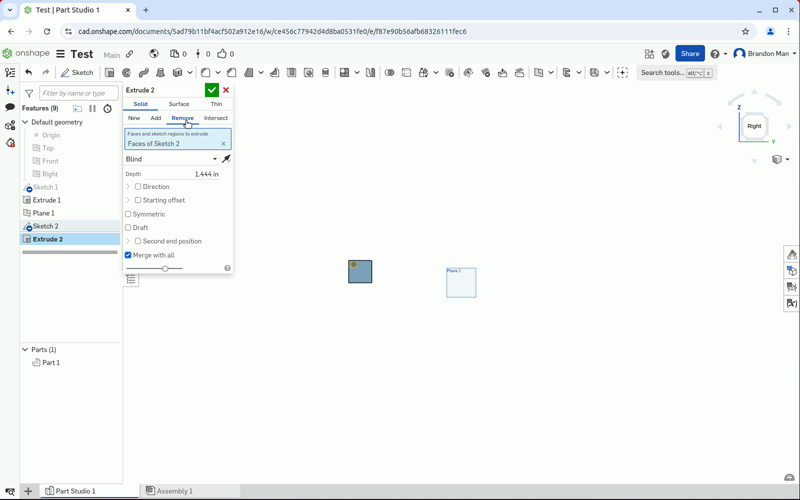
key(enter)
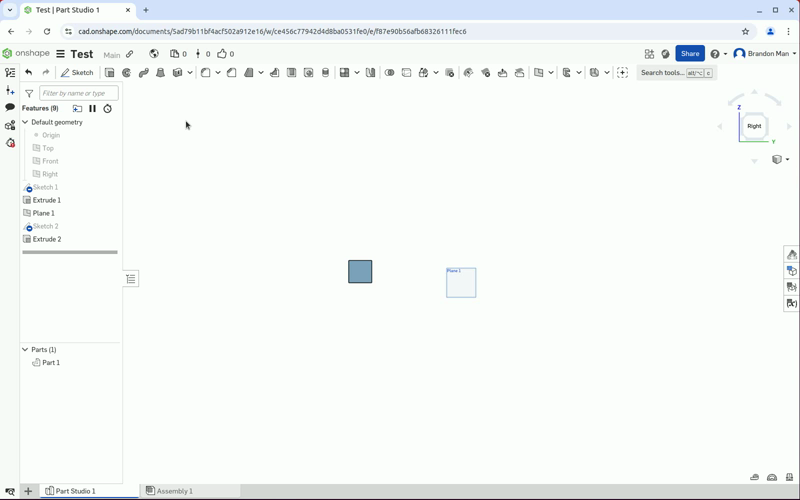
key(shift+h)
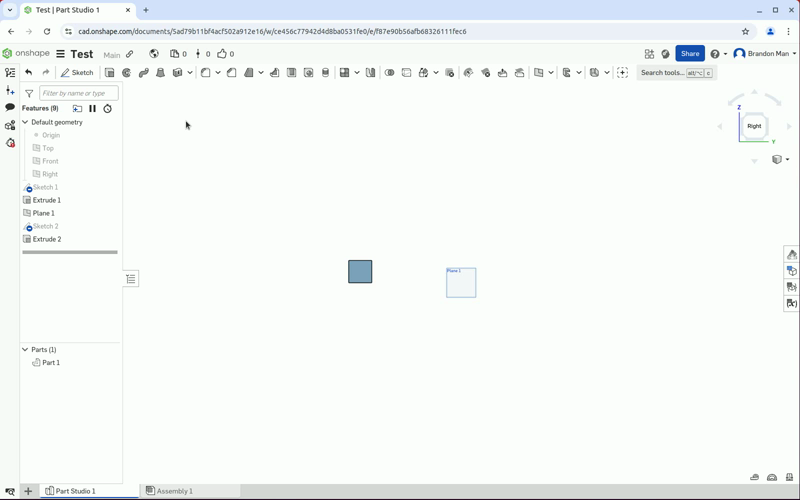
key(shift+h)
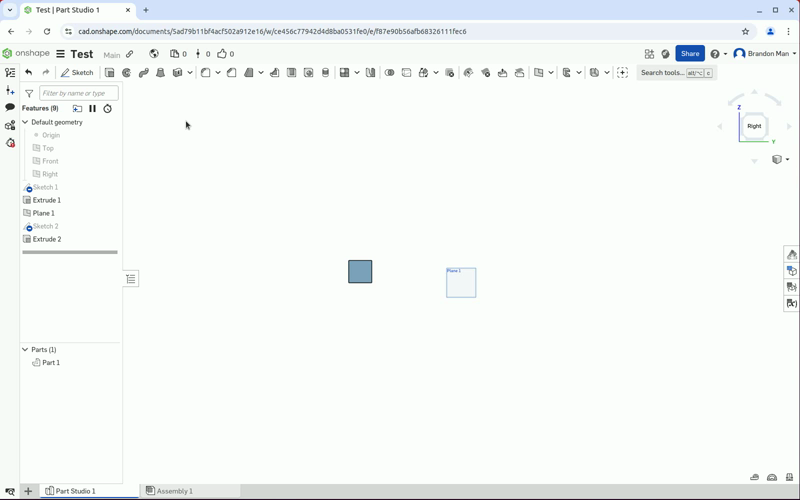
mouse_move(73, 189)
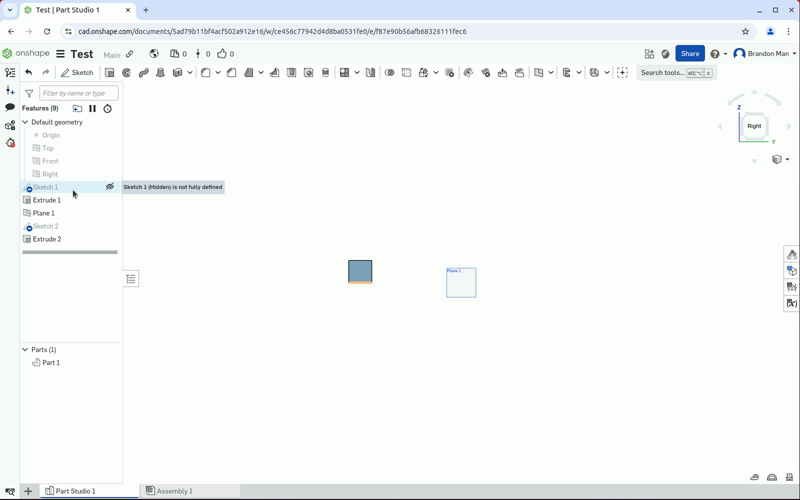
click(73, 189)
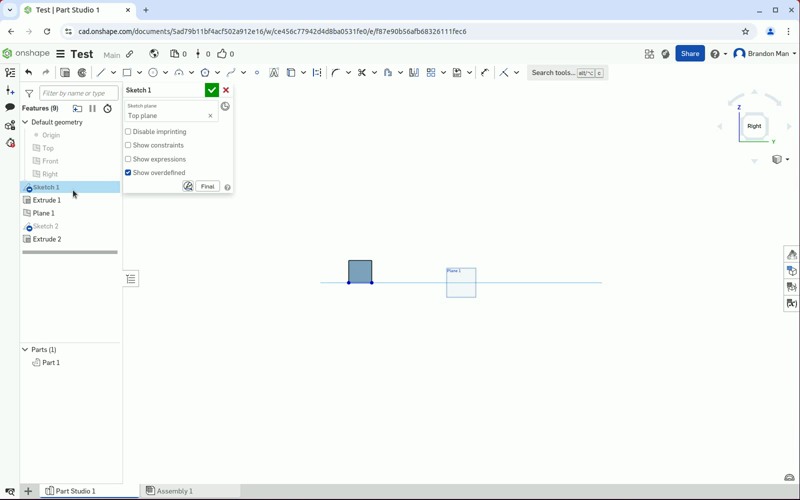
mouse_move(229, 92)
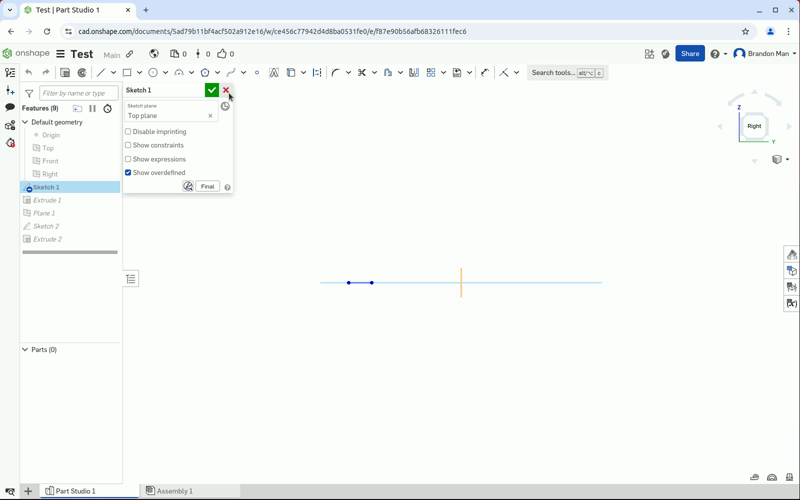
click(229, 92)
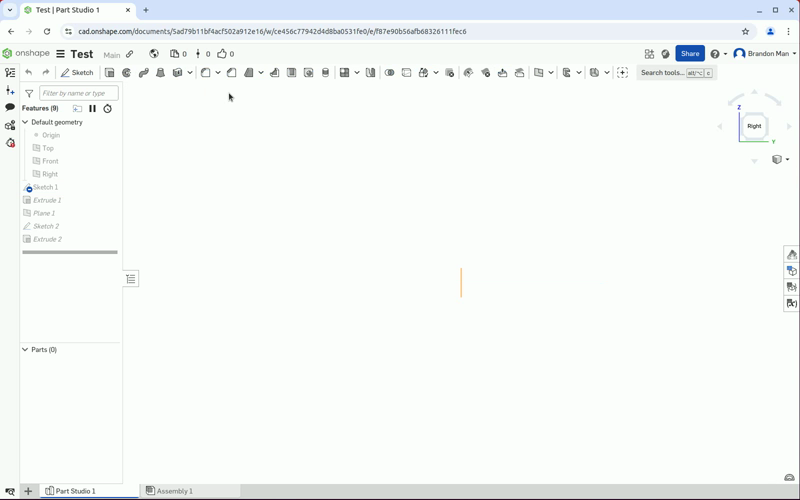
key(shift+s)
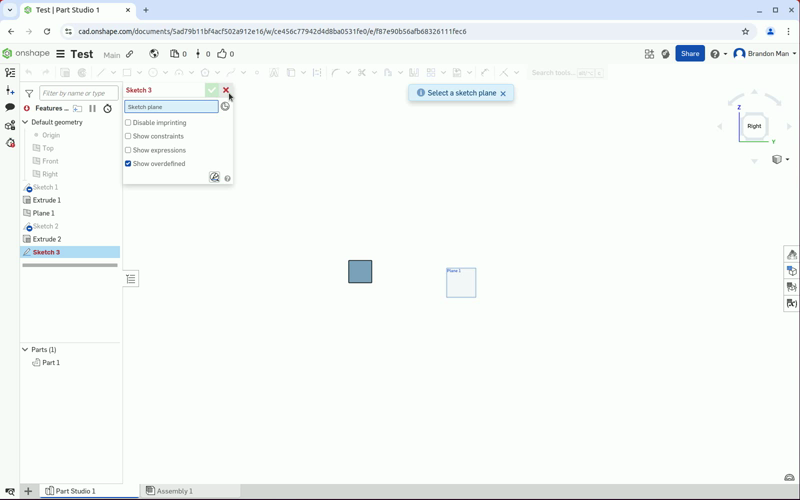
mouse_move(73, 215)
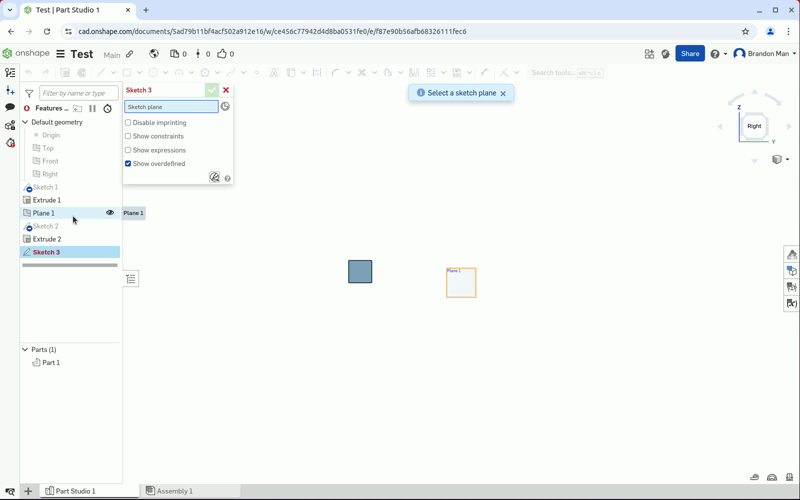
click(73, 215)
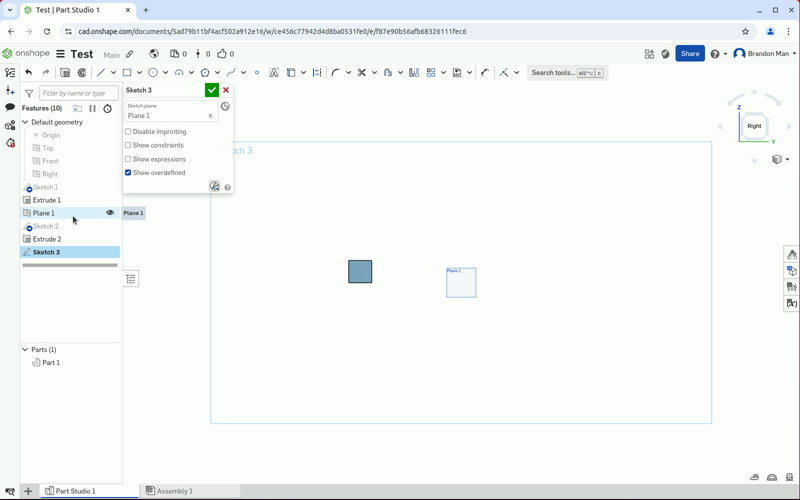
mouse_move(73, 352)
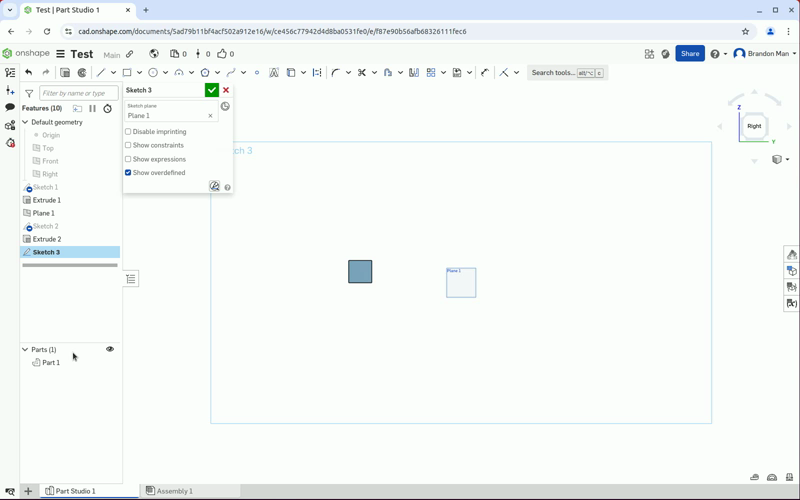
key(y)
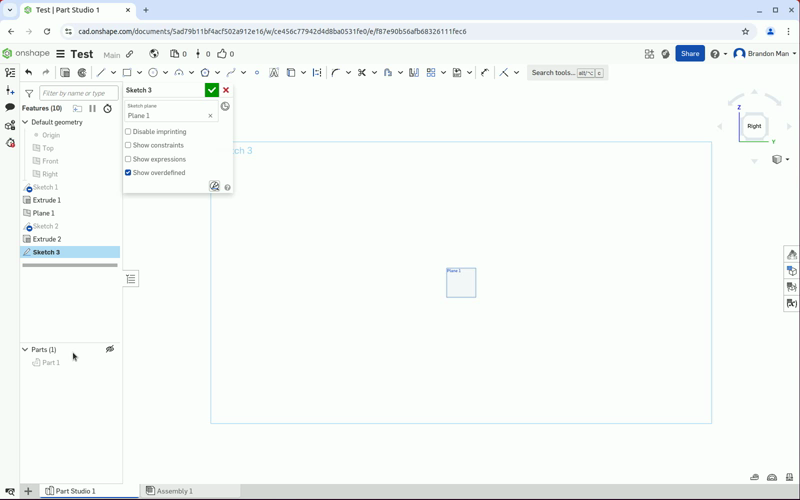
key(c)
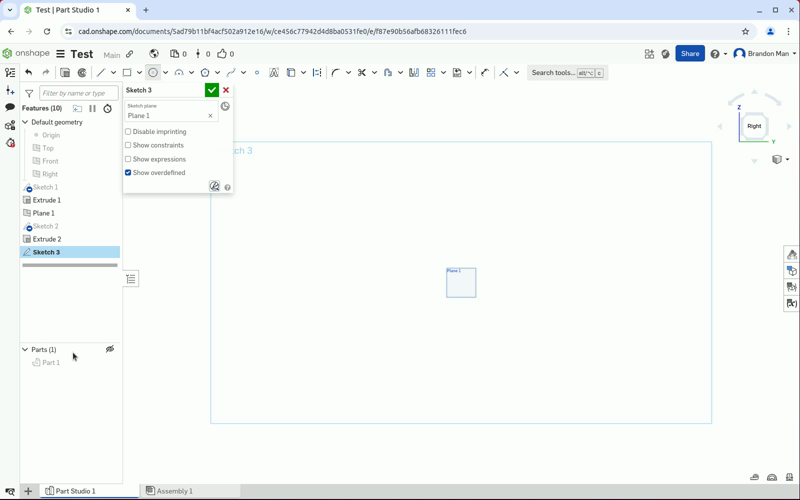
key_down(shift)
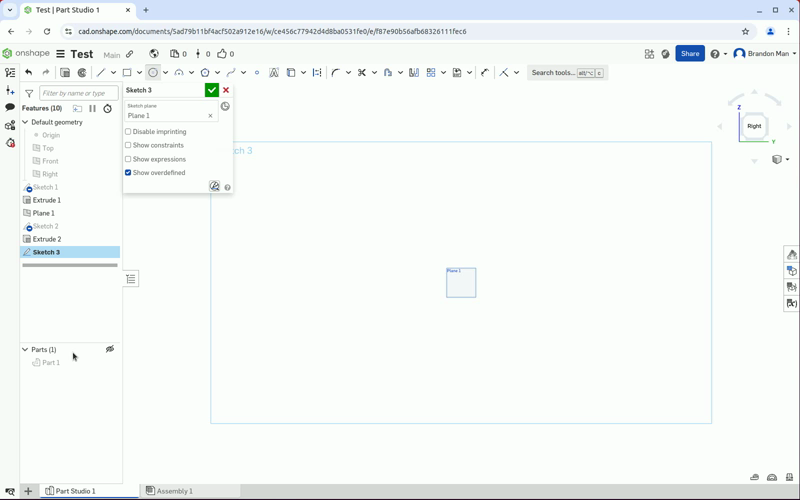
mouse_move(360, 271)
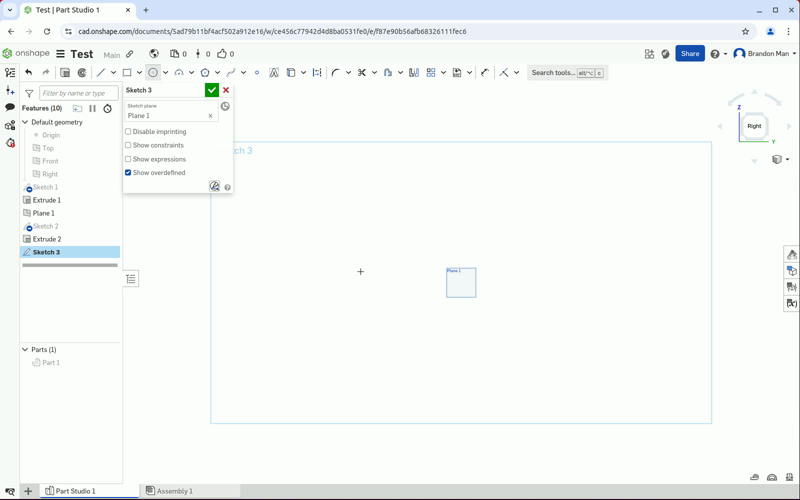
click(360, 271)
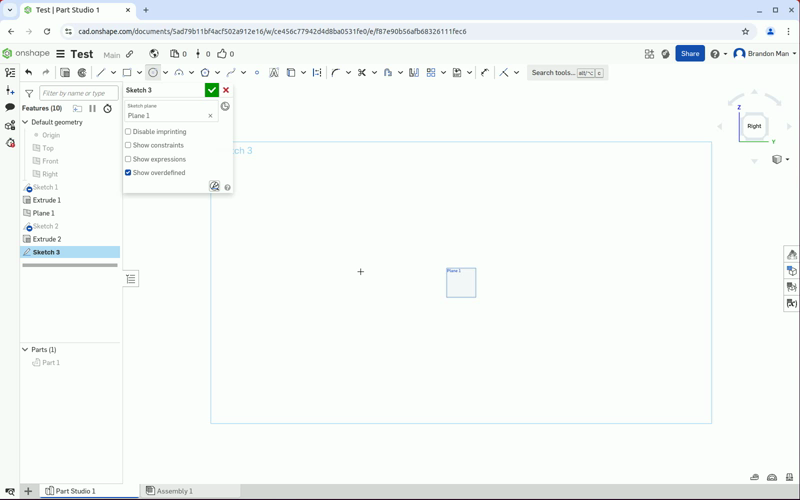
key_up(shift)
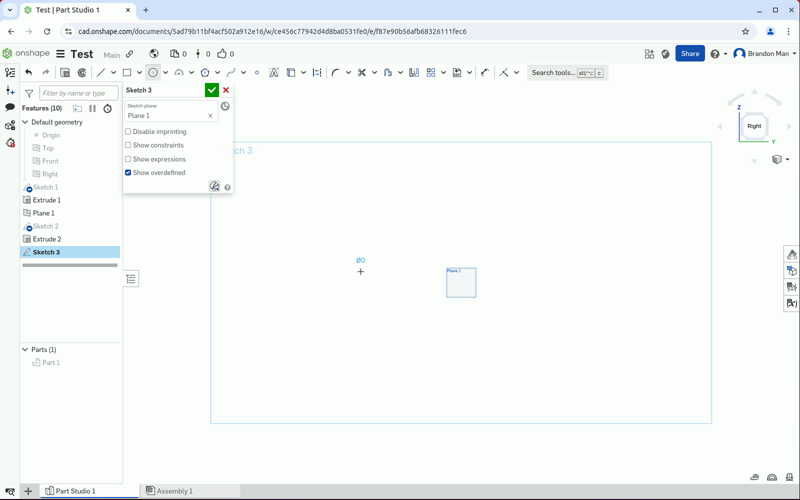
mouse_move(363, 271)
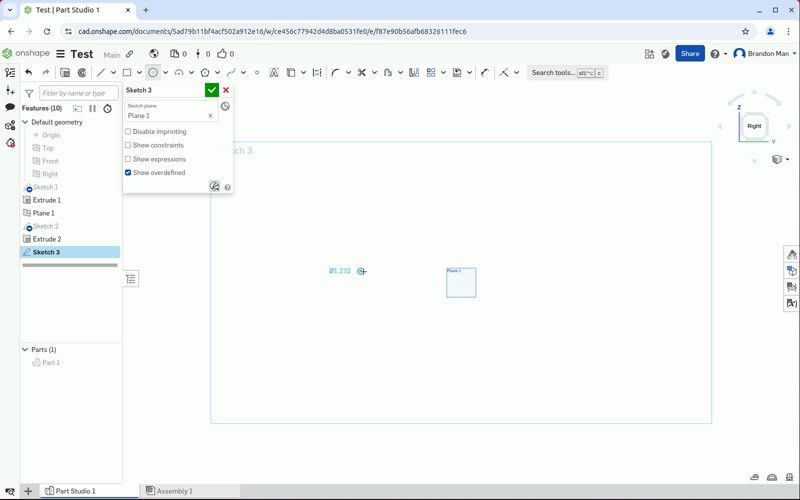
click(363, 271)
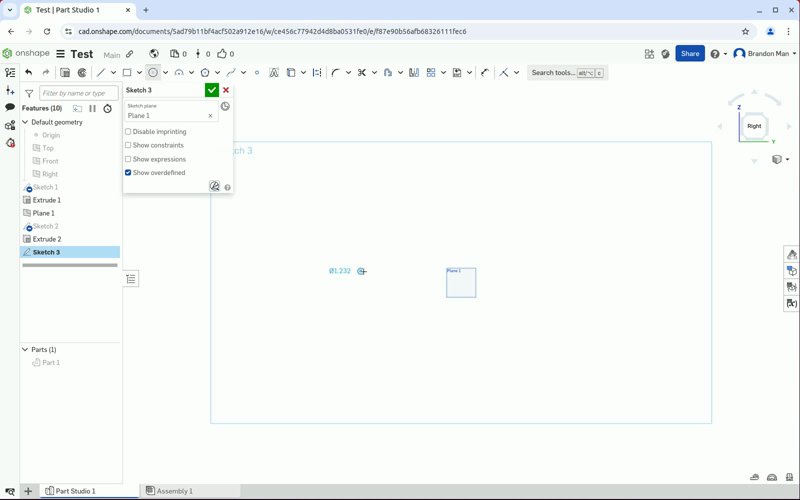
key(esc)
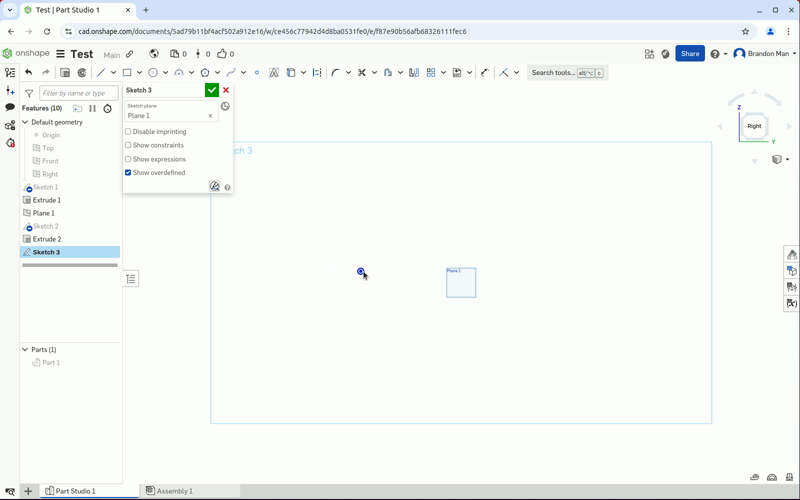
mouse_move(360, 268)
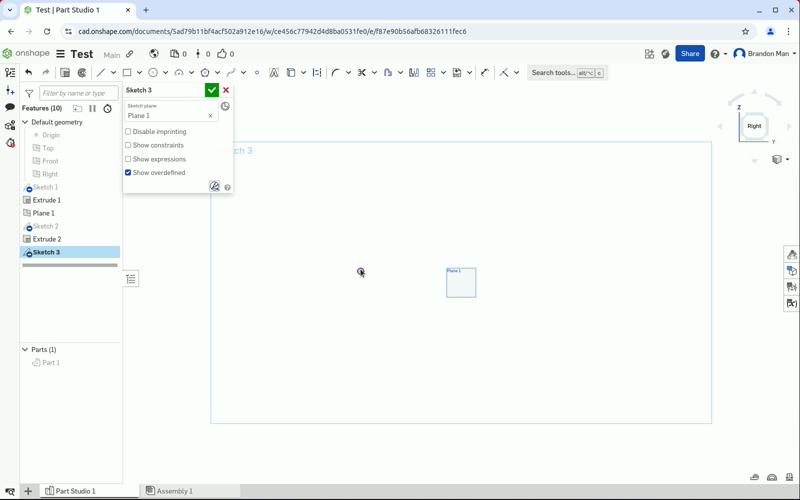
scroll(6)
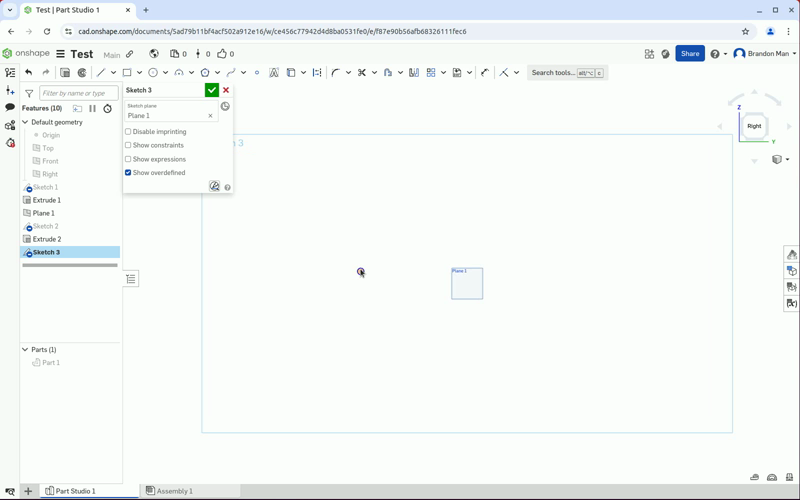
scroll(6)
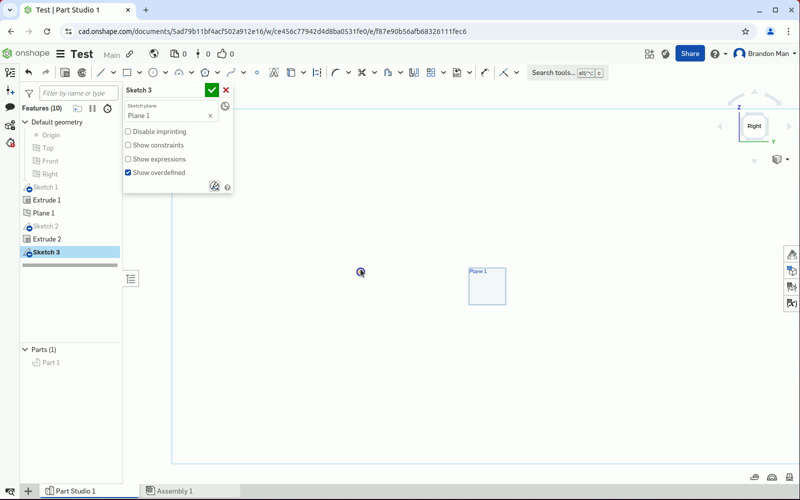
scroll(6)
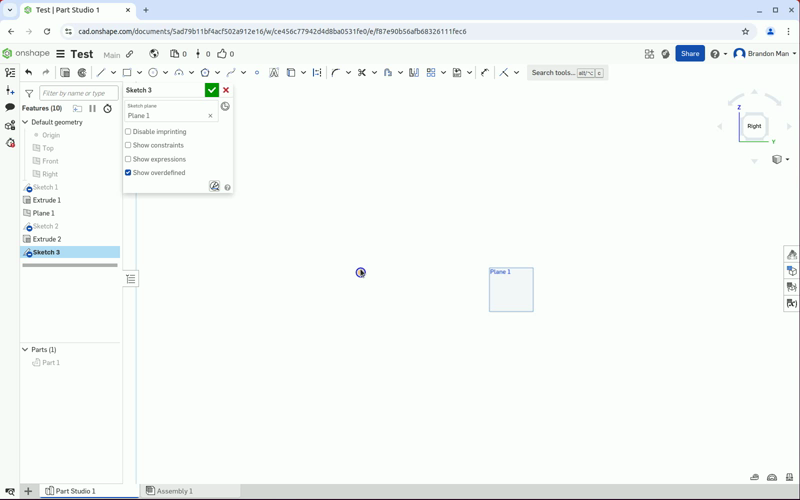
scroll(6)
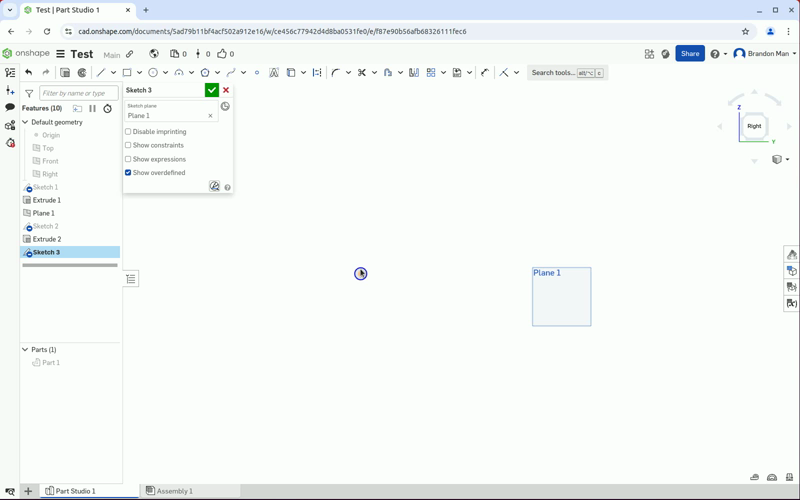
scroll(6)
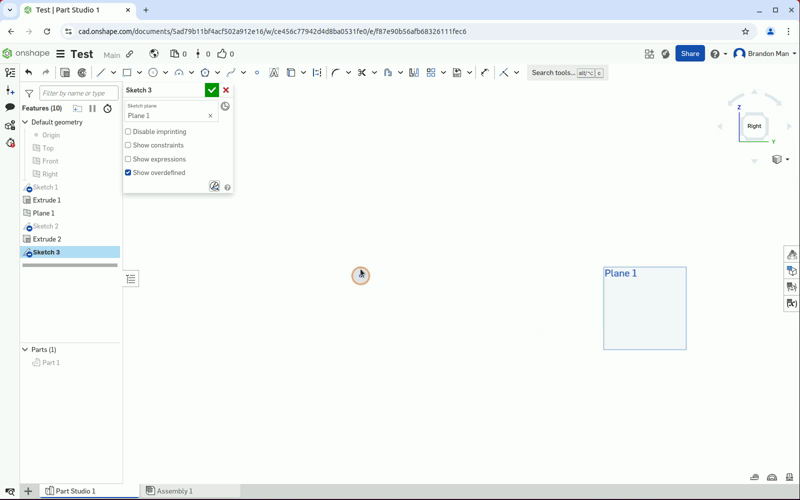
scroll(6)
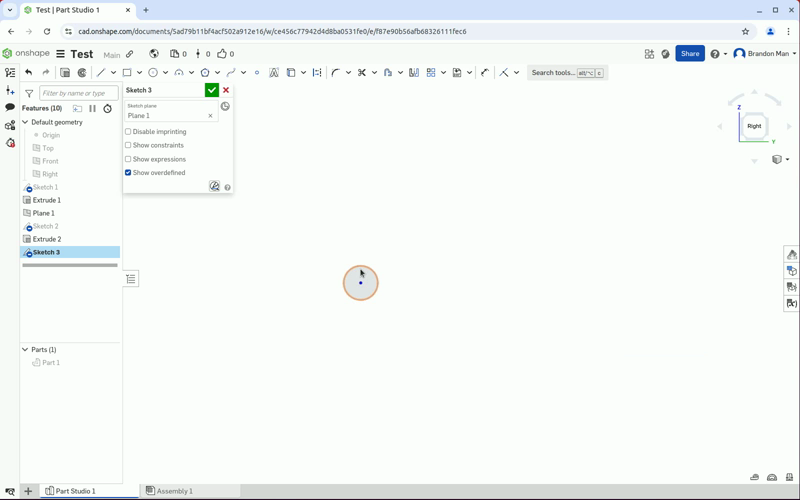
scroll(6)
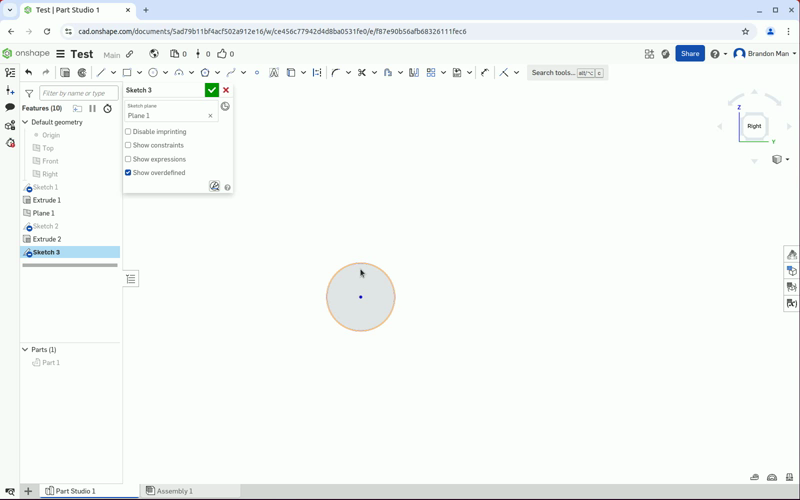
click(360, 268)
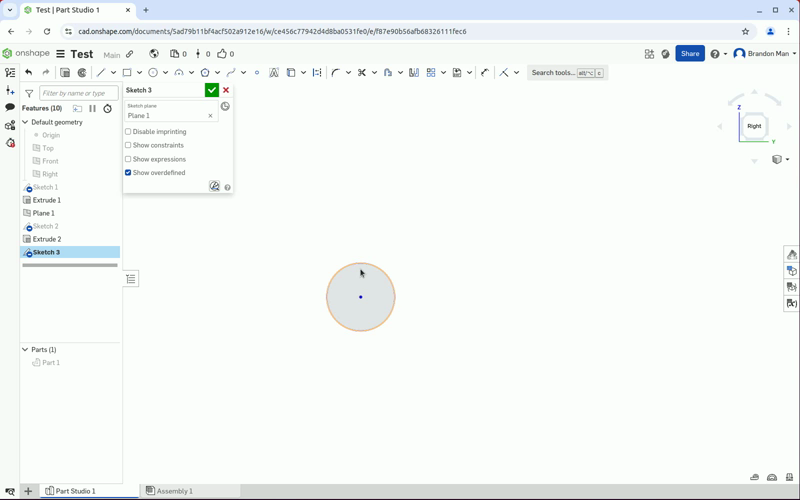
scroll(-6)
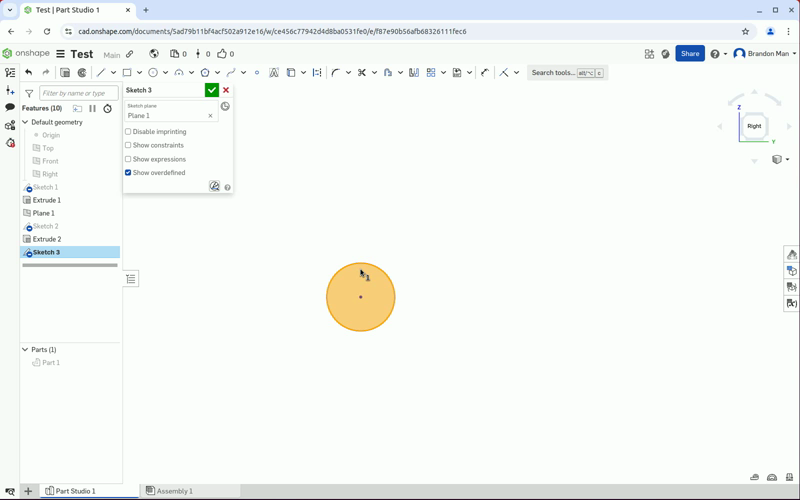
scroll(-6)
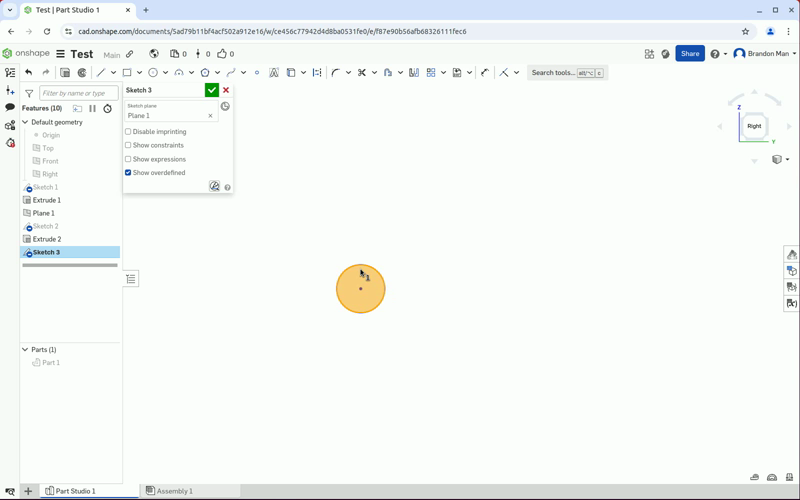
scroll(-6)
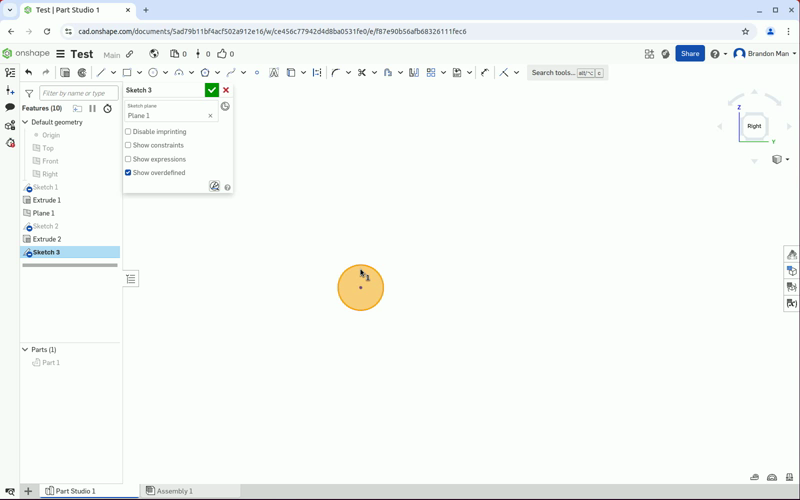
scroll(-6)
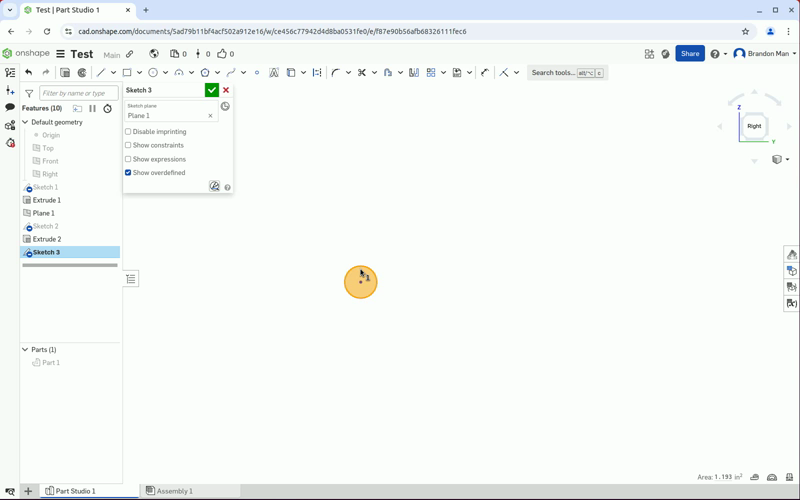
scroll(-6)
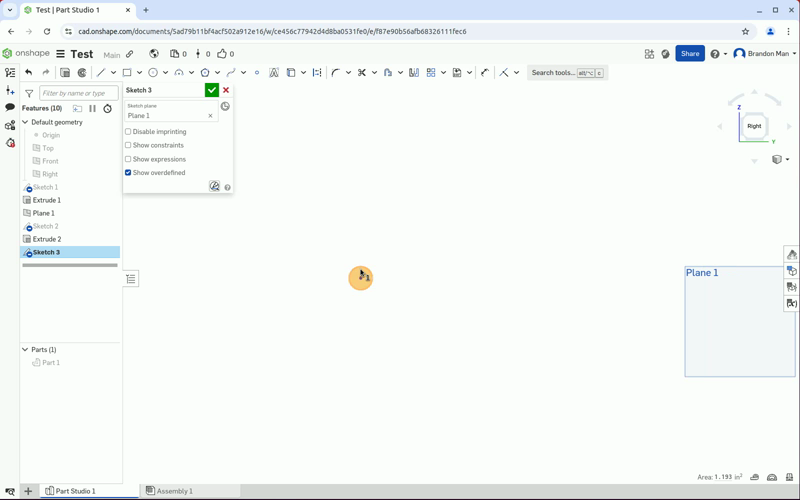
scroll(-6)
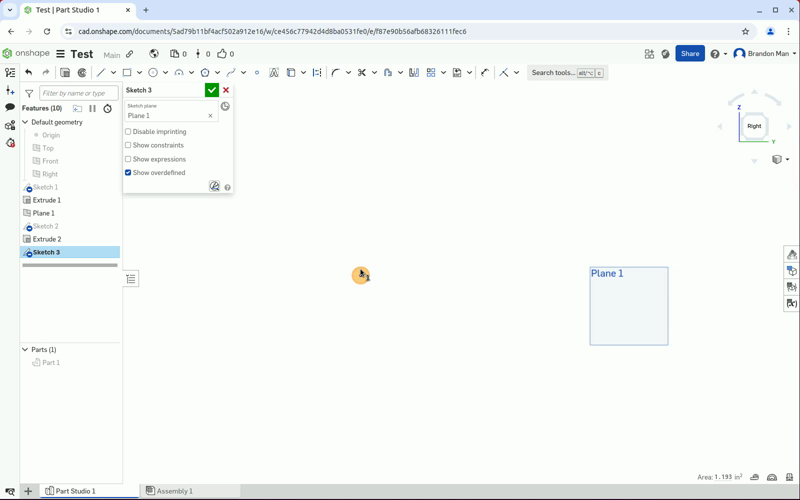
scroll(-6)
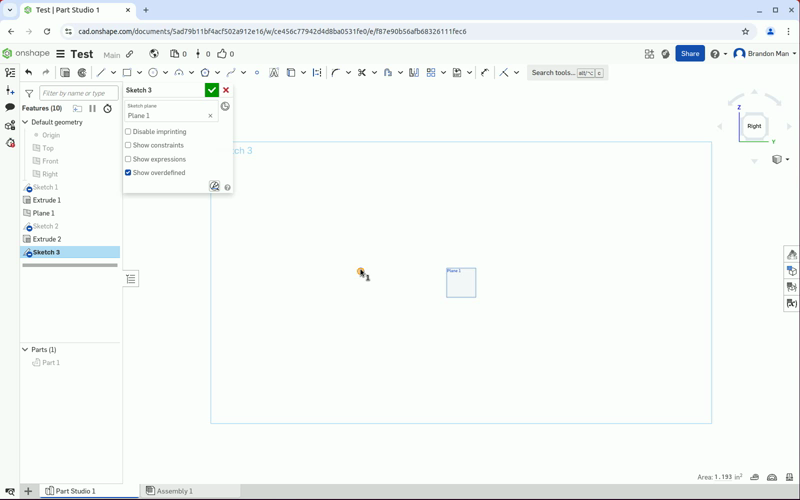
mouse_move(73, 352)
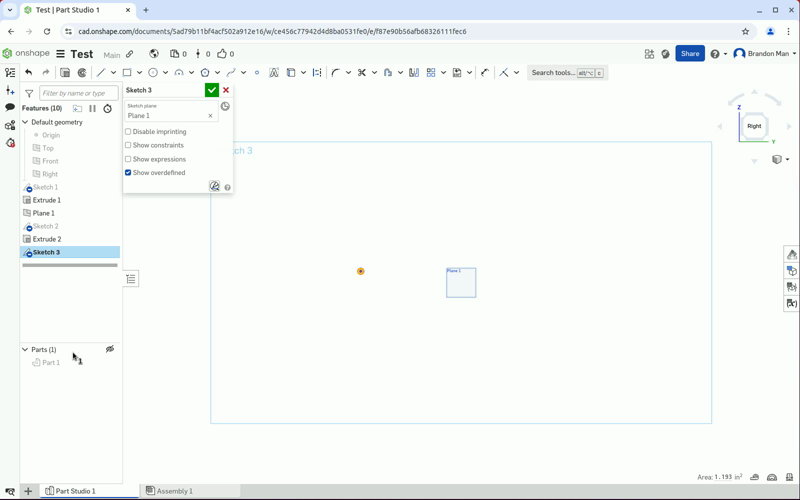
key(shift+y)
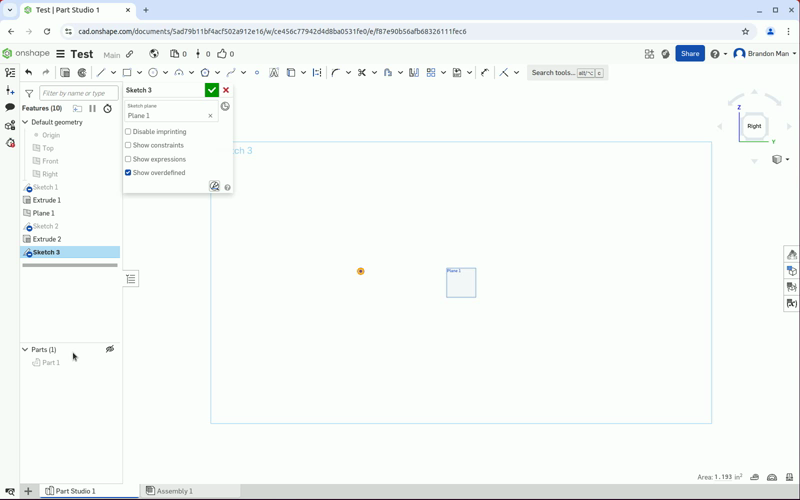
key(shift+e)
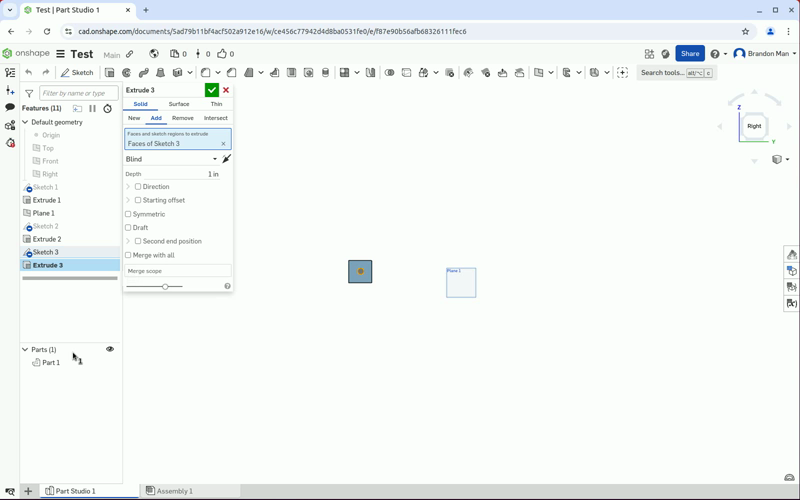
mouse_move(143, 106)
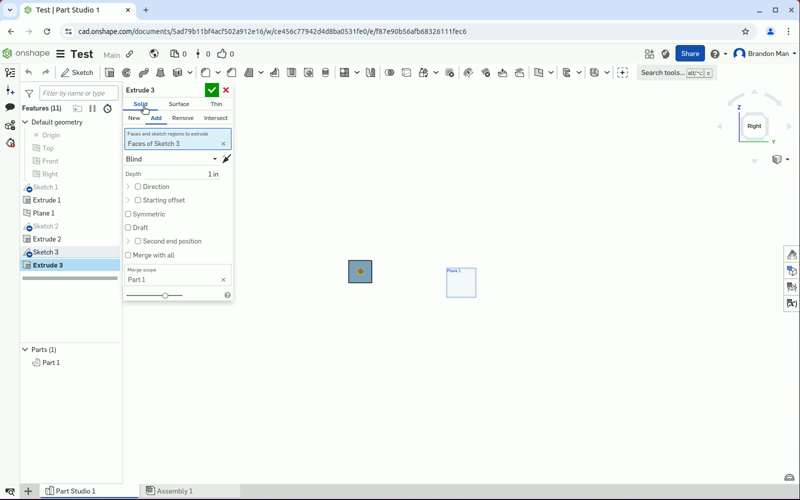
click(143, 106)
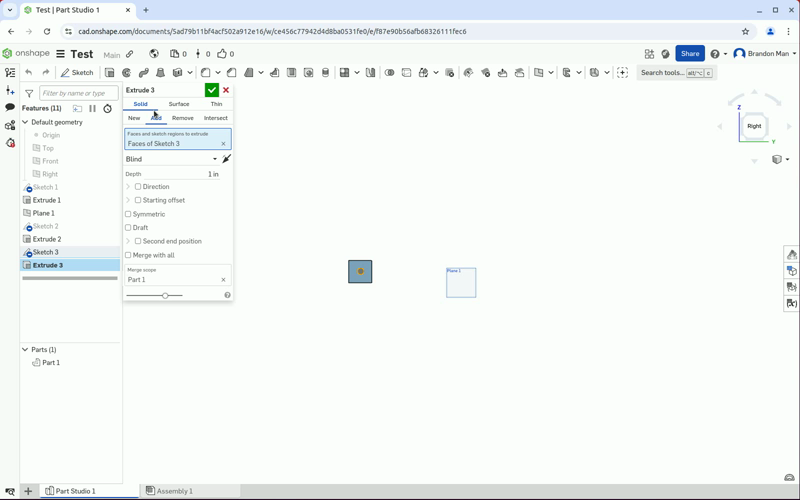
mouse_move(186, 120)
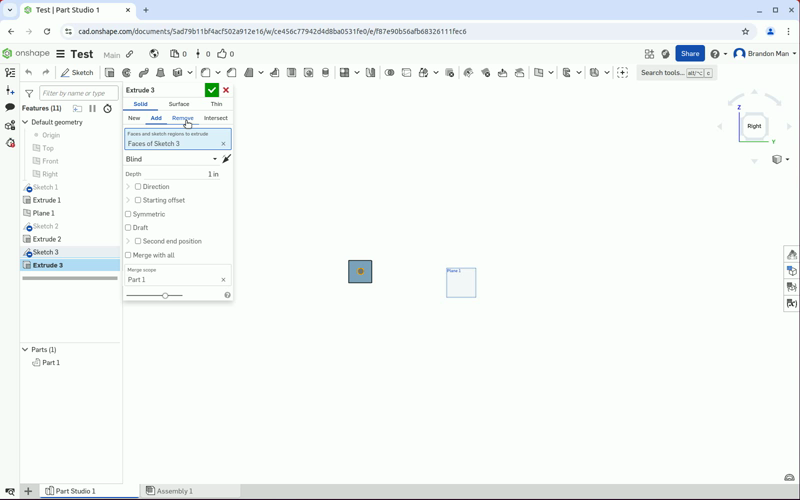
click(186, 120)
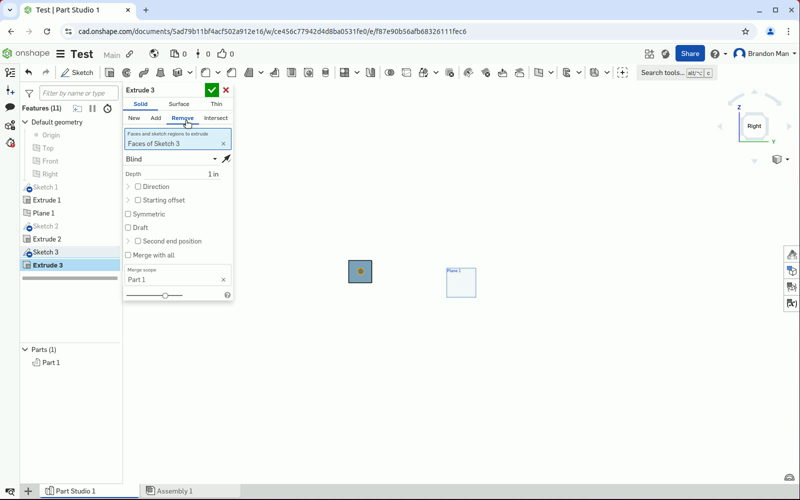
key(tab, 4)
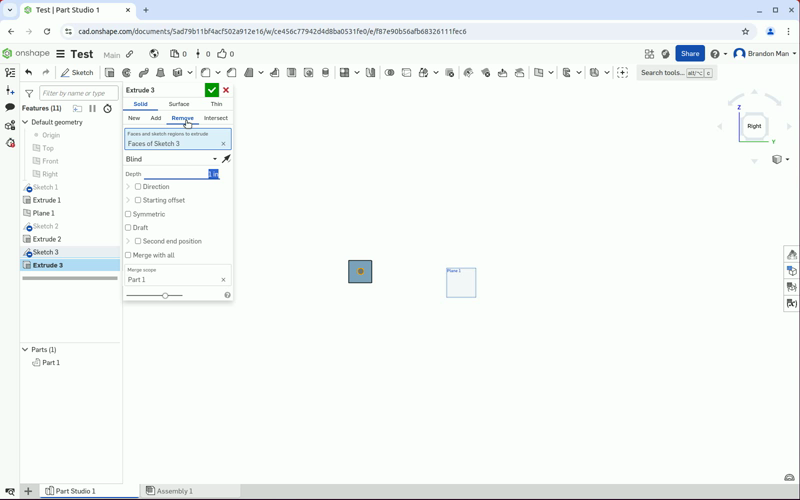
text(1.444)
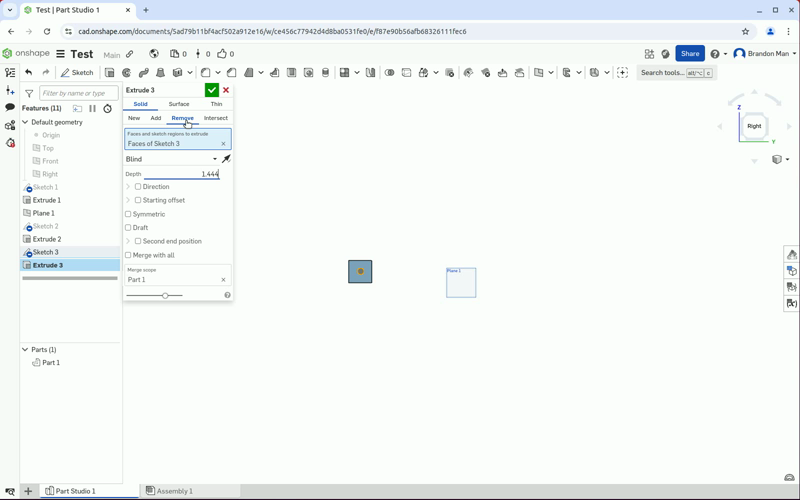
key(tab, 6)
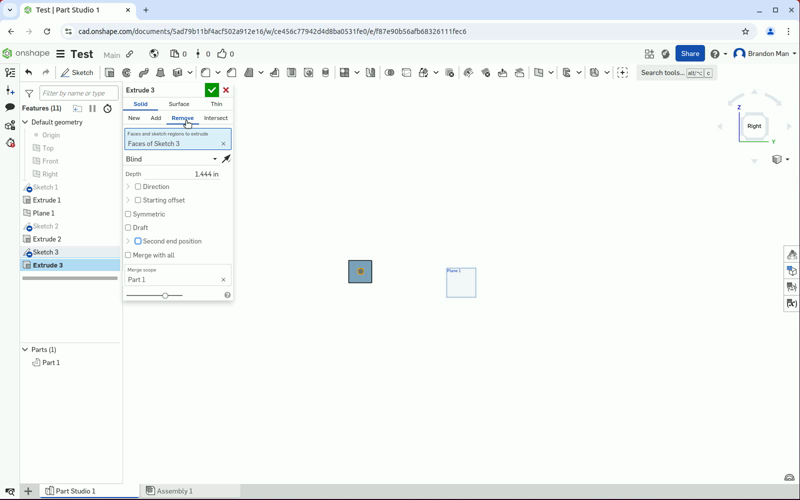
key(space)
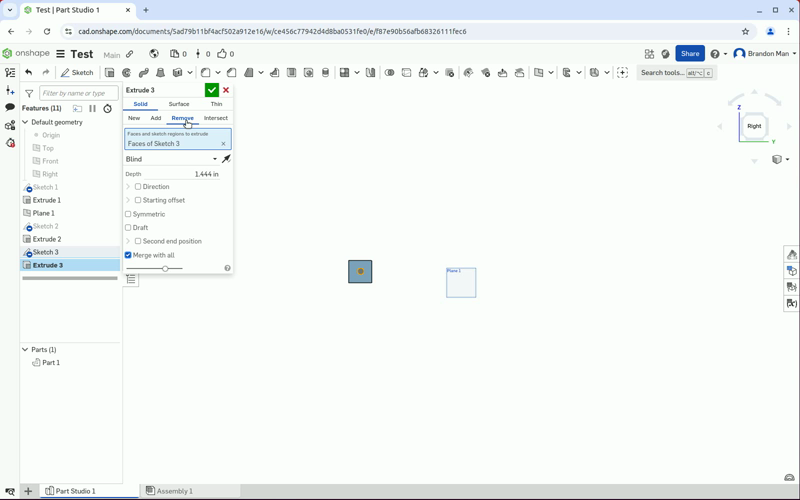
key(enter)
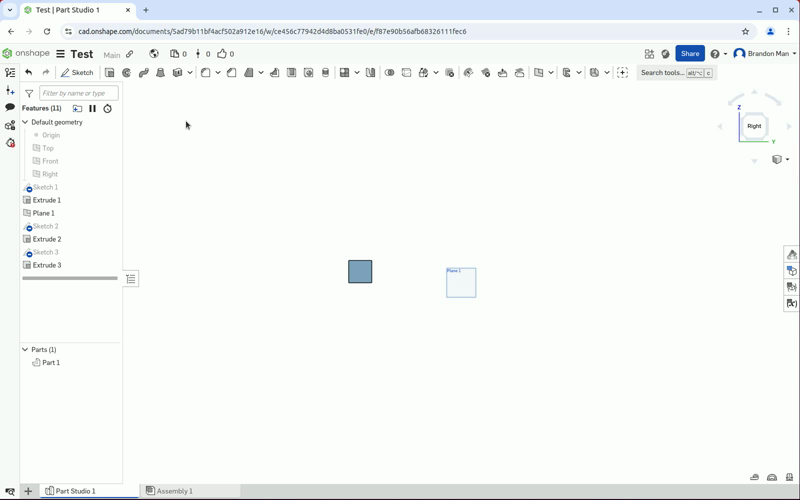
key(shift+h)
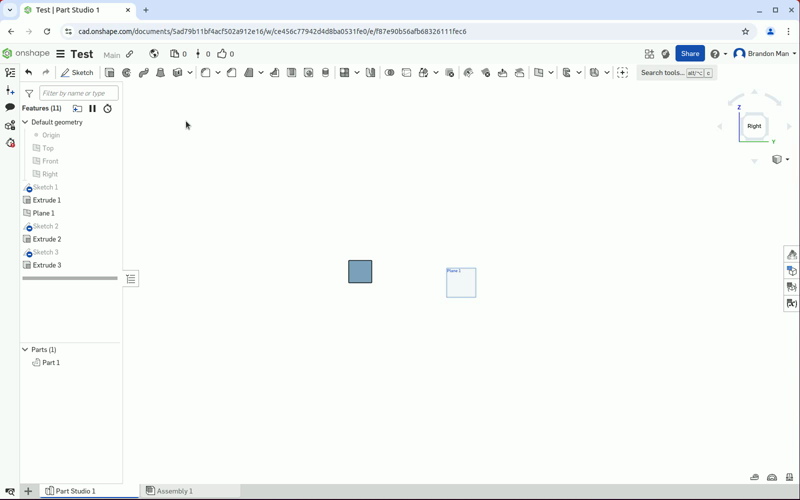
key(shift+h)
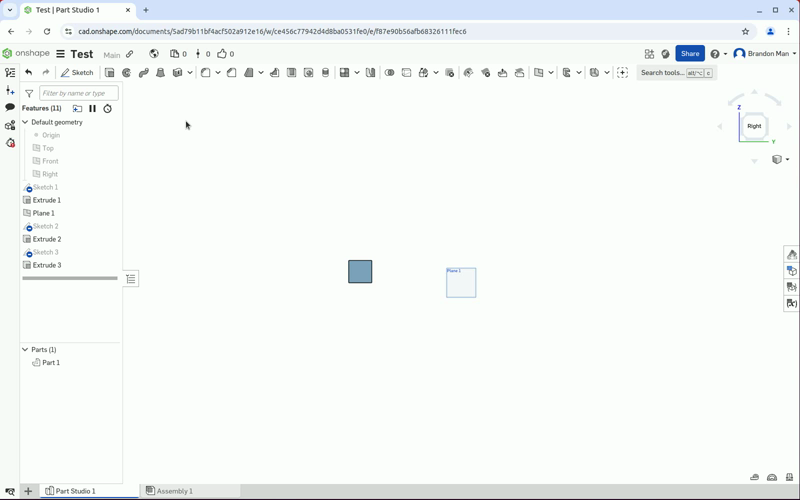
mouse_move(73, 189)
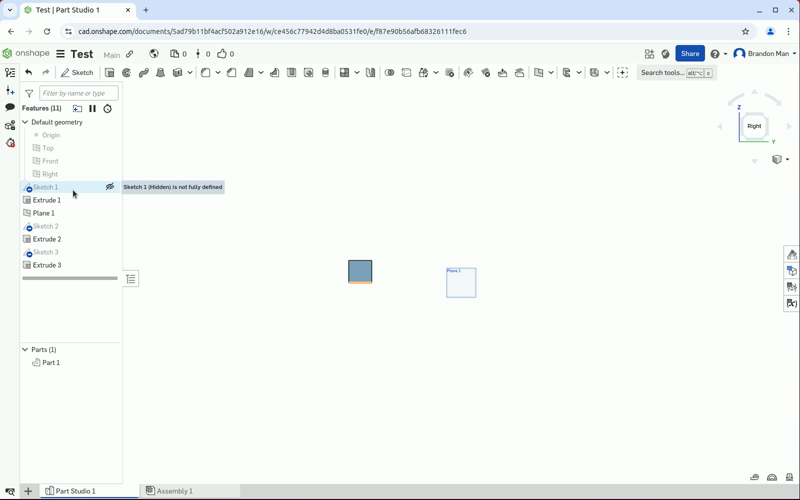
click(73, 189)
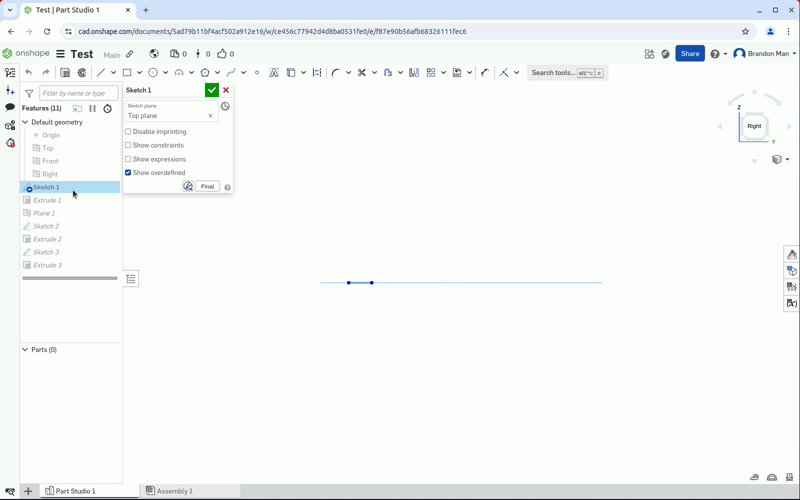
mouse_move(229, 92)
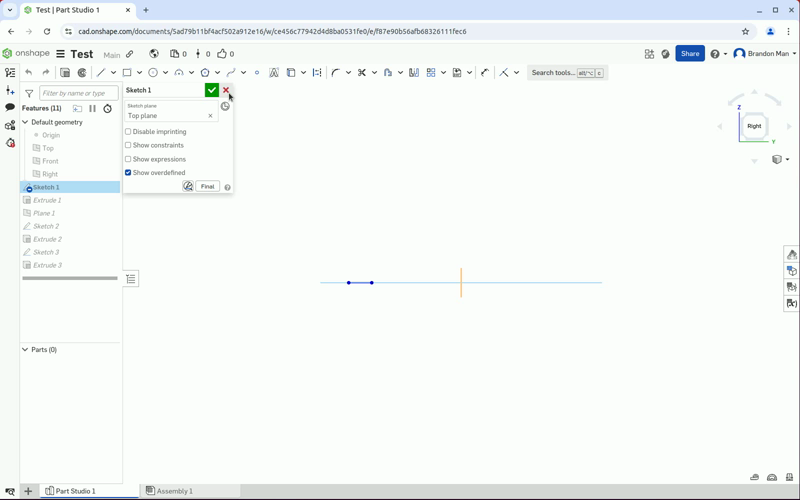
click(229, 92)
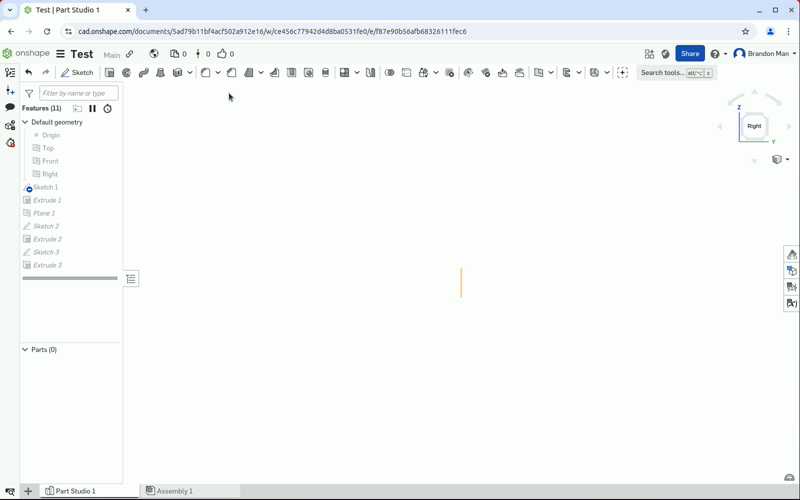
key(shift+s)
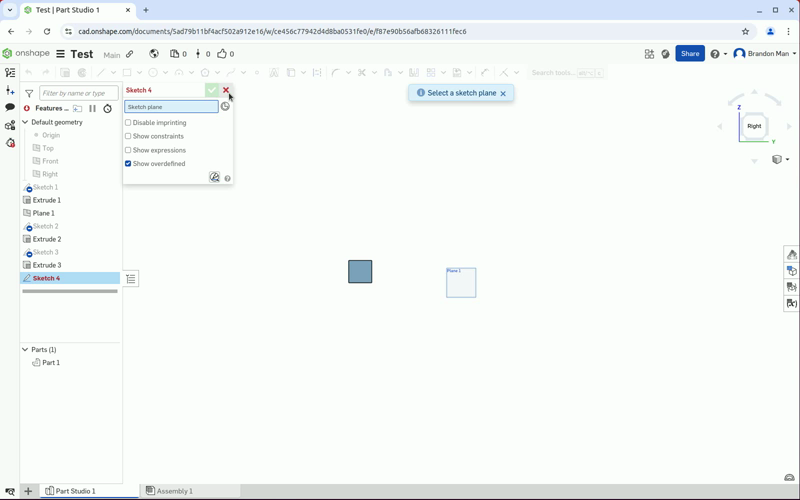
mouse_move(73, 215)
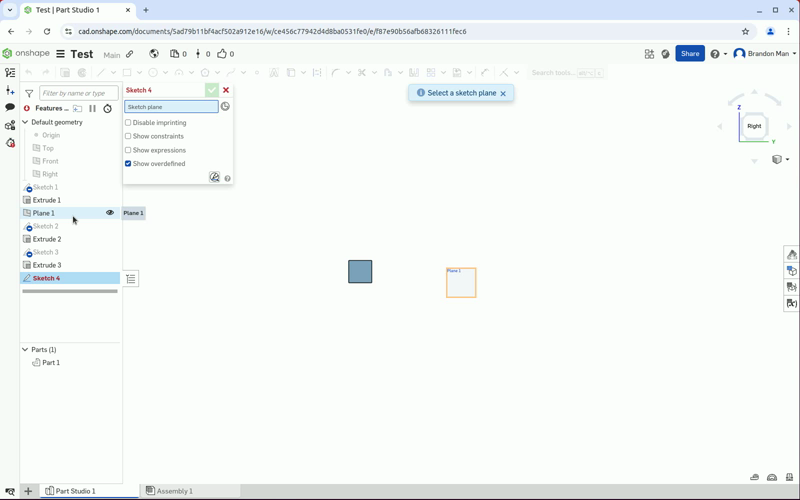
click(73, 215)
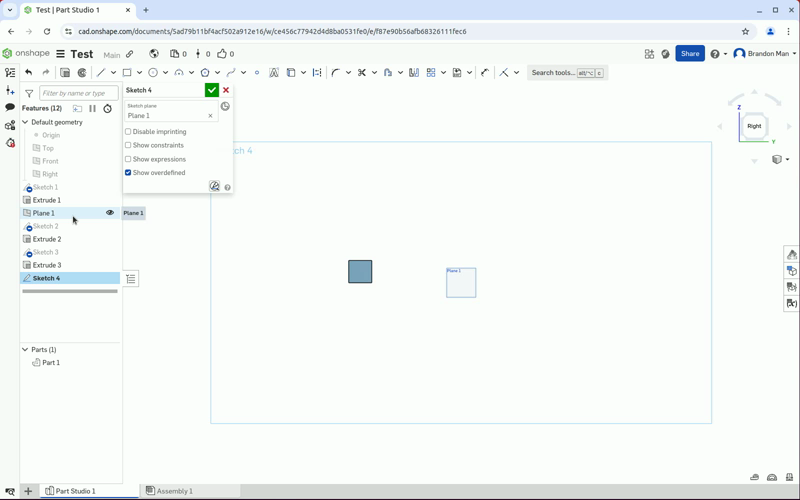
mouse_move(73, 352)
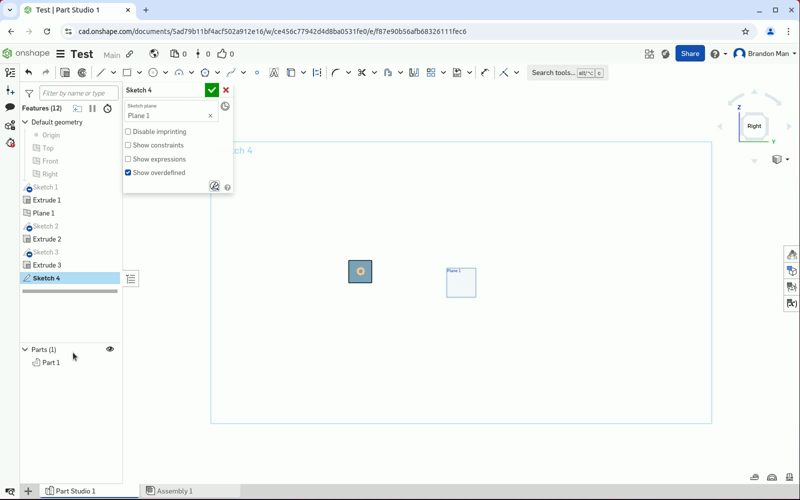
key(y)
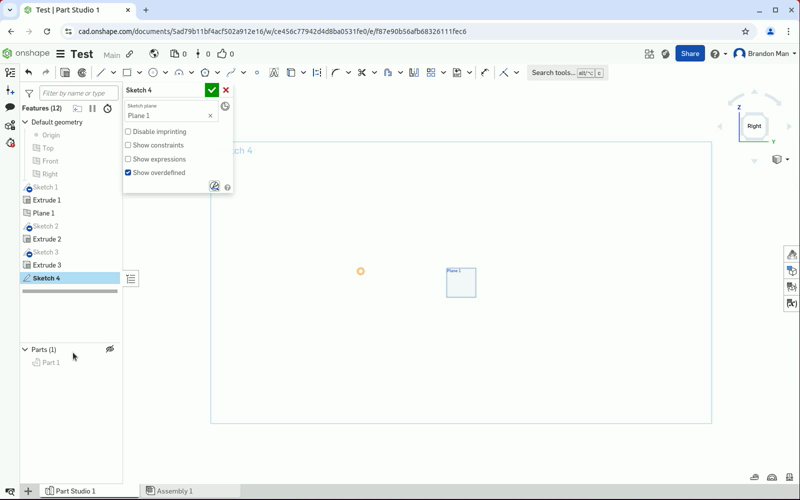
key(c)
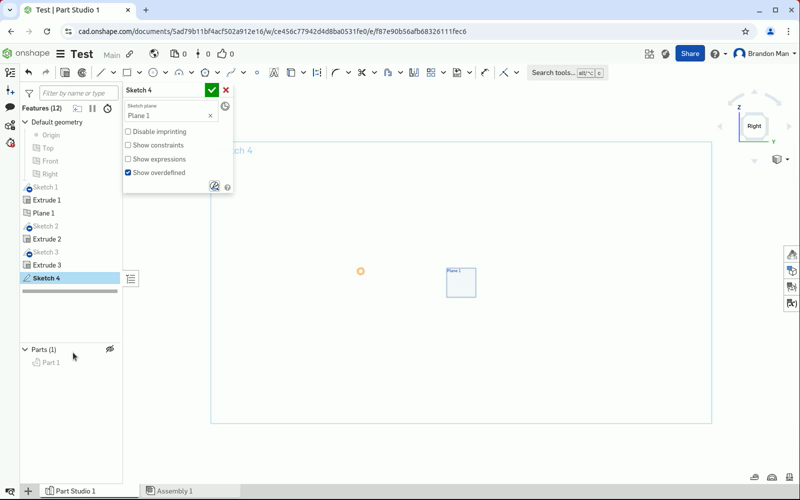
key_down(shift)
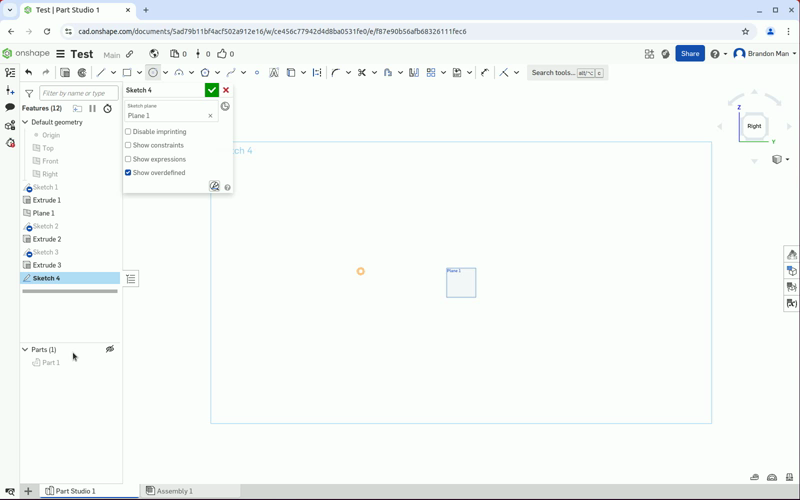
mouse_move(367, 264)
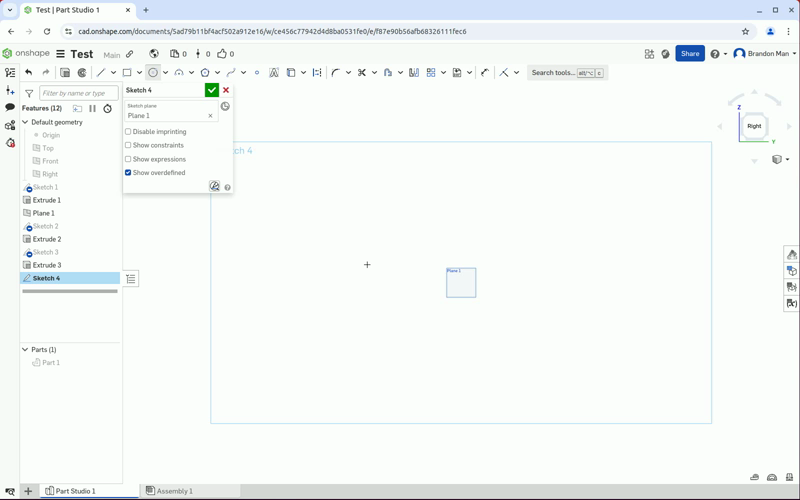
click(367, 264)
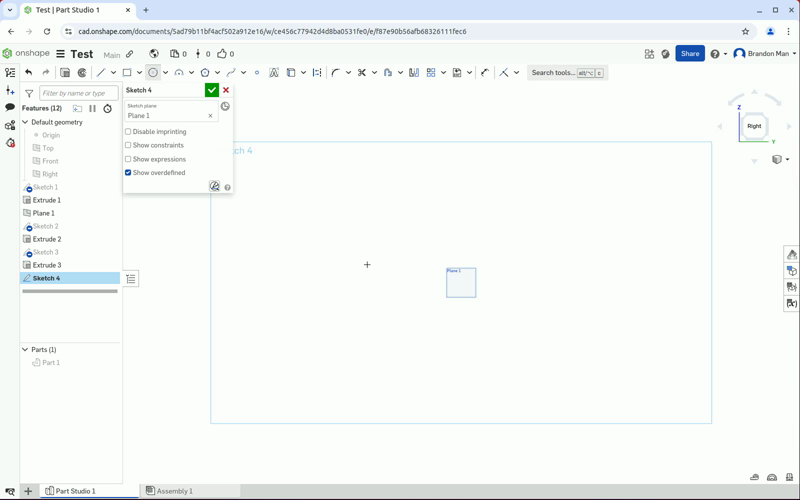
key_up(shift)
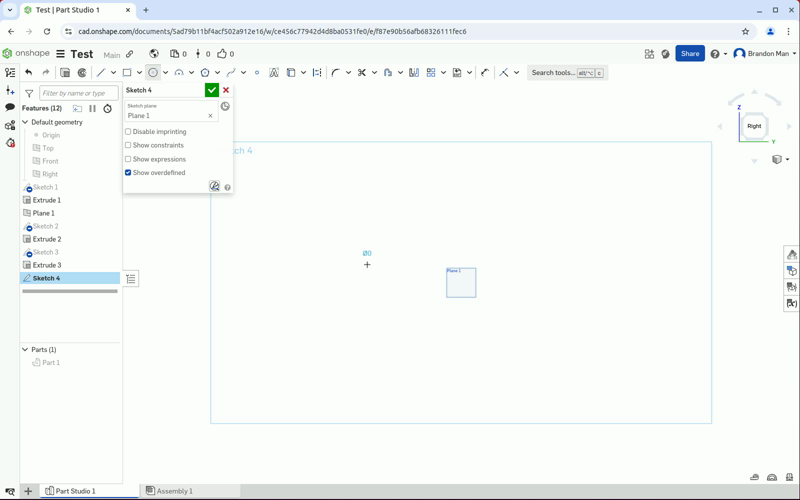
mouse_move(370, 264)
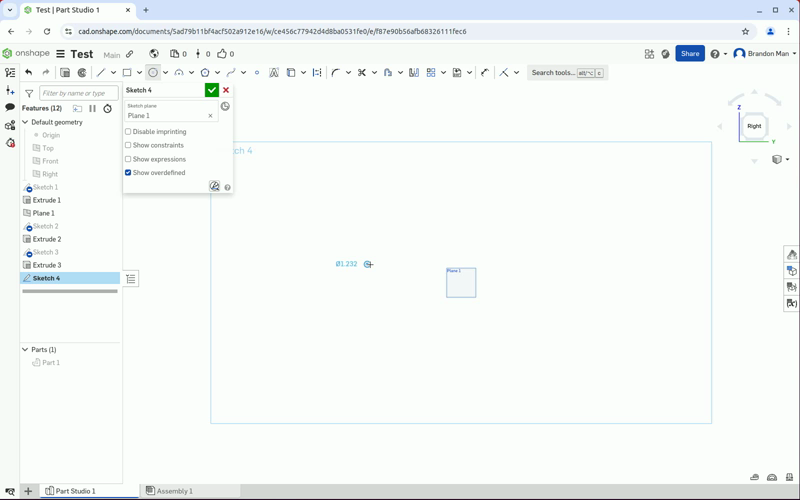
click(370, 264)
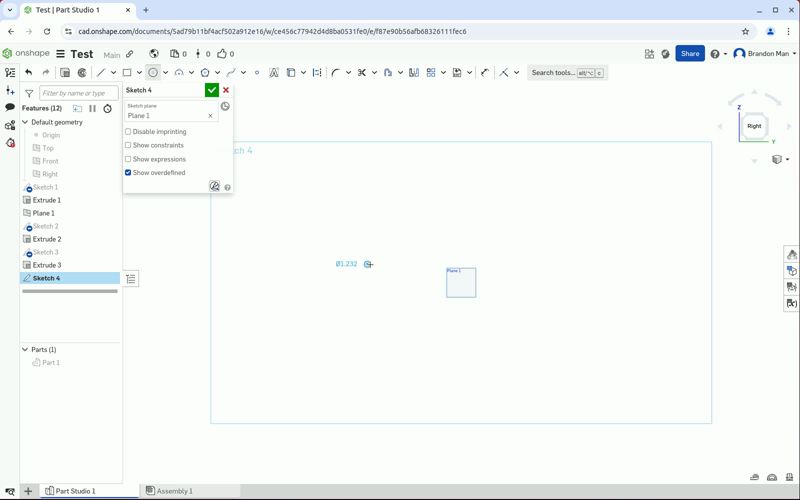
key(esc)
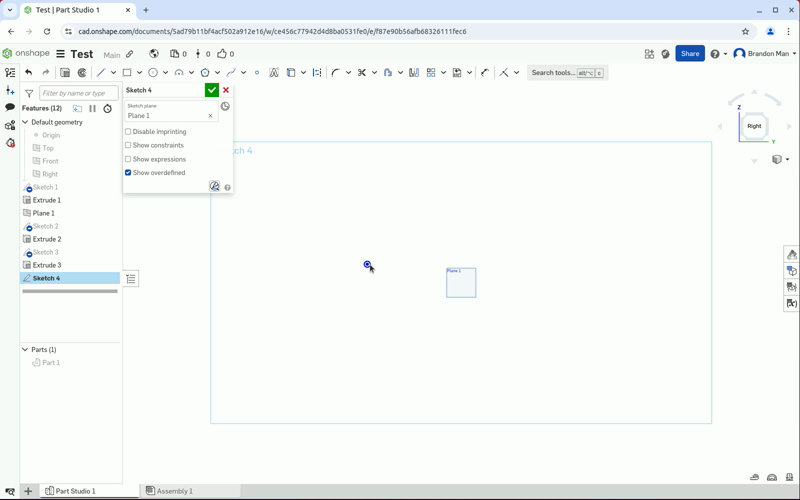
mouse_move(368, 263)
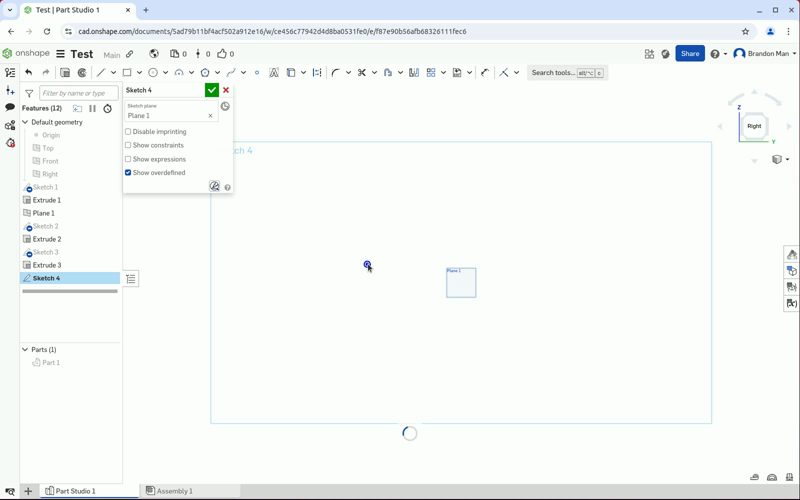
scroll(6)
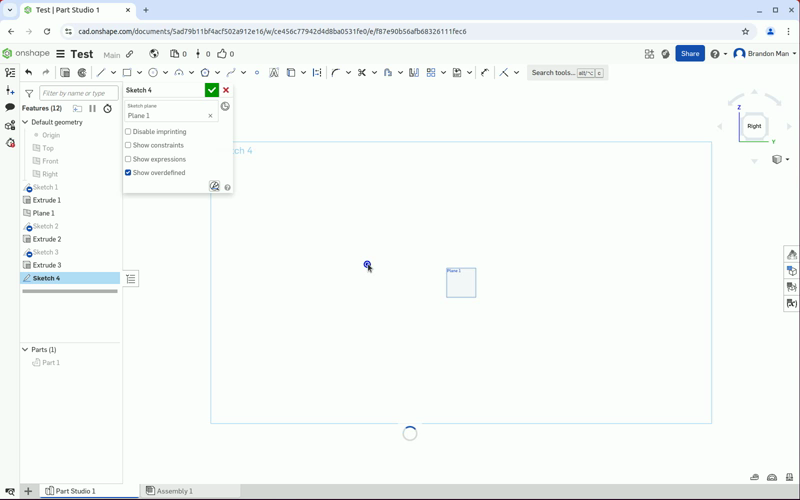
scroll(6)
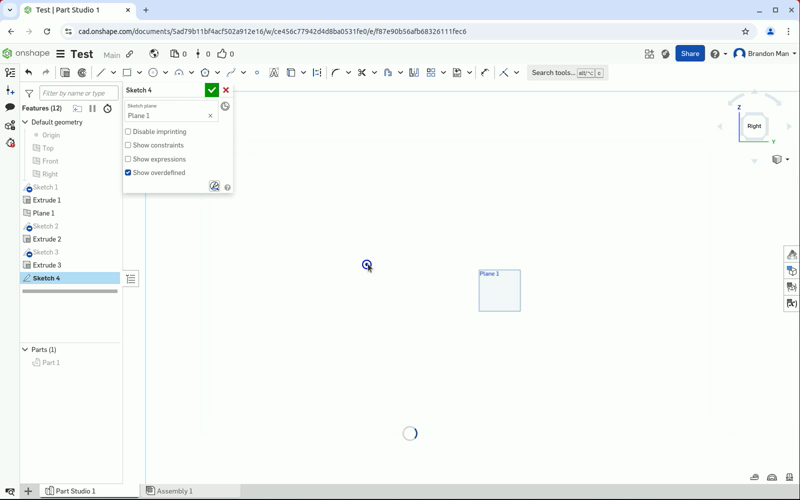
scroll(6)
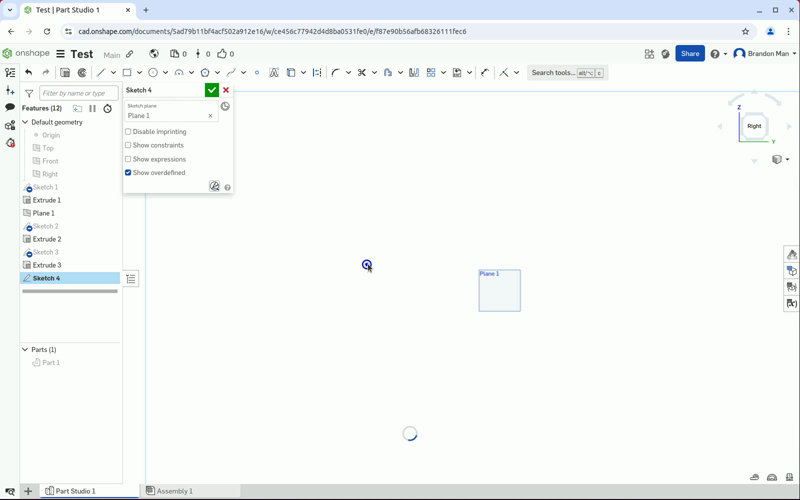
scroll(6)
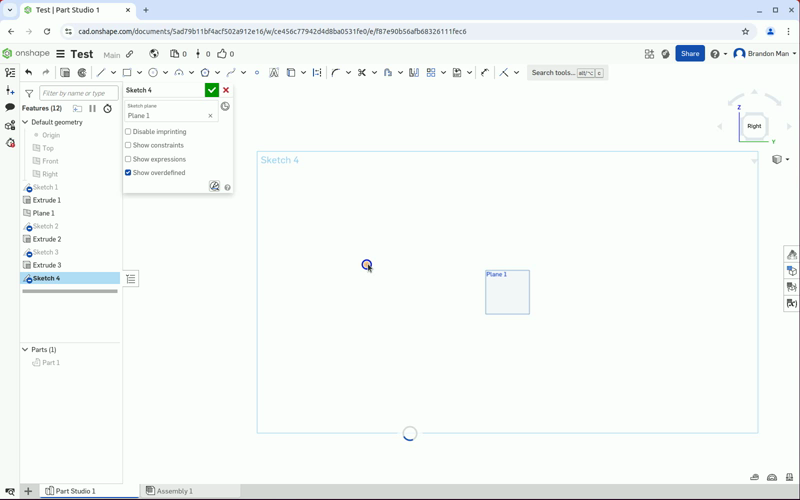
scroll(6)
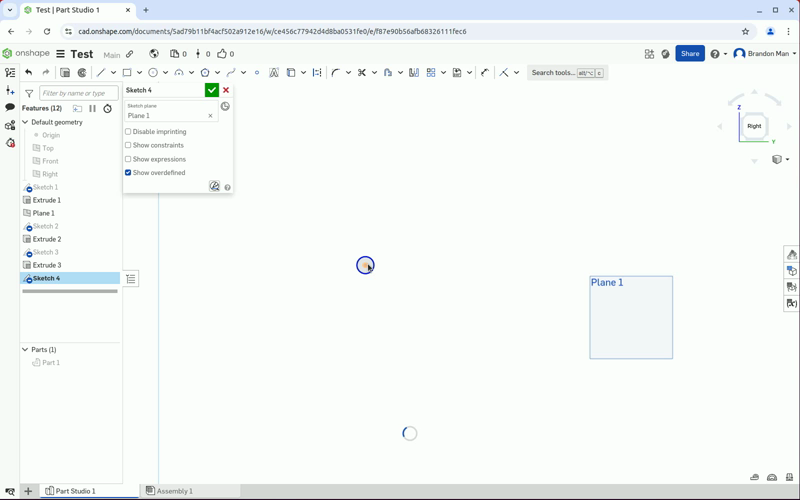
scroll(6)
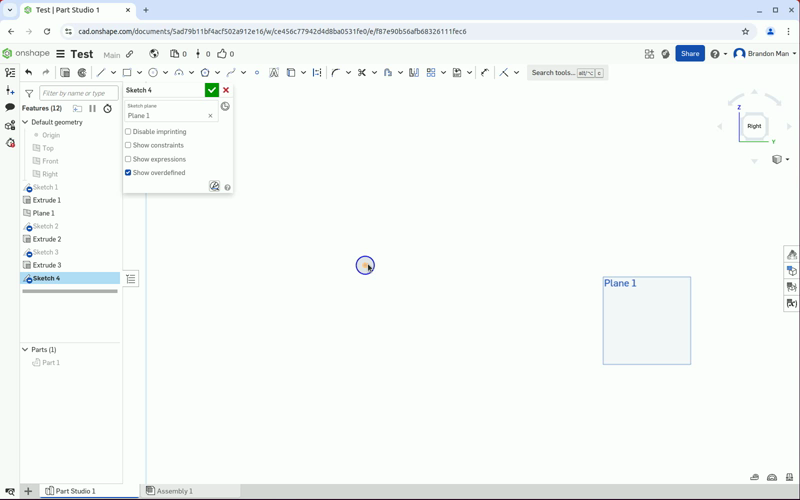
scroll(6)
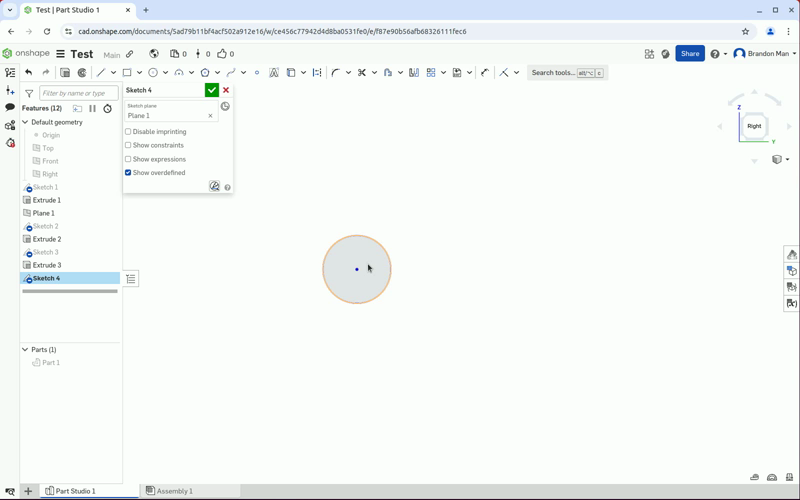
click(368, 263)
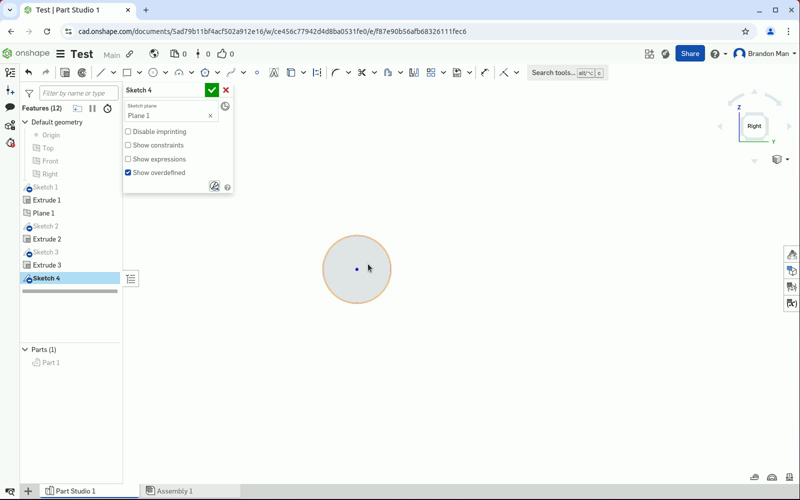
scroll(-6)
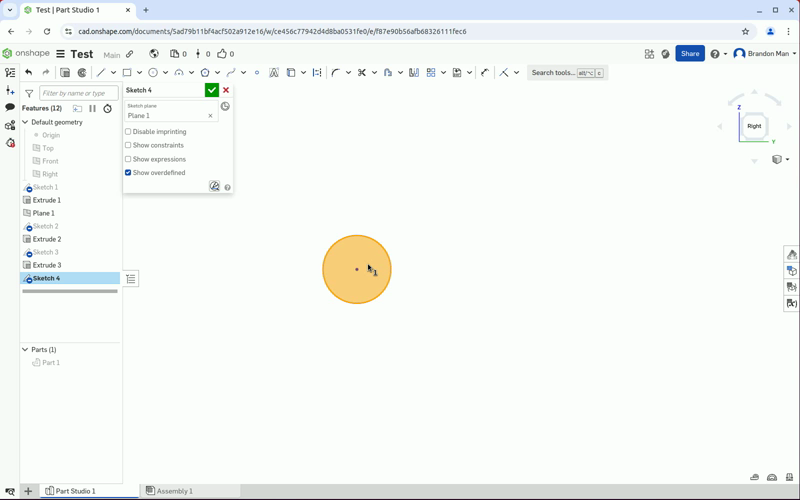
scroll(-6)
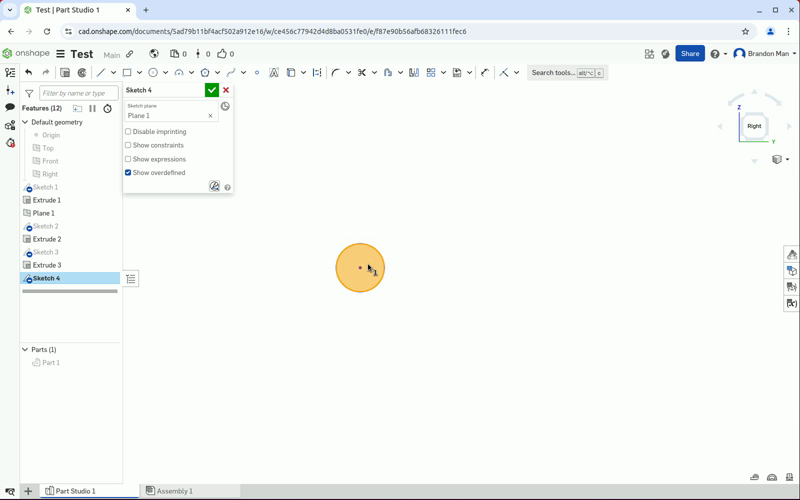
scroll(-6)
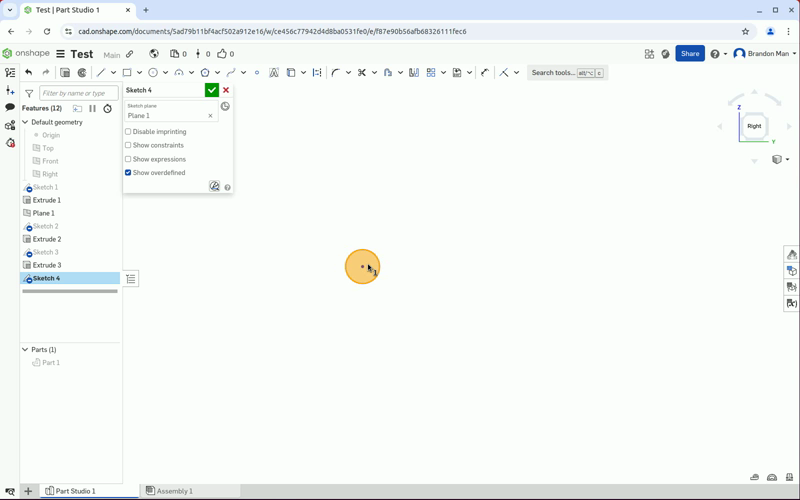
scroll(-6)
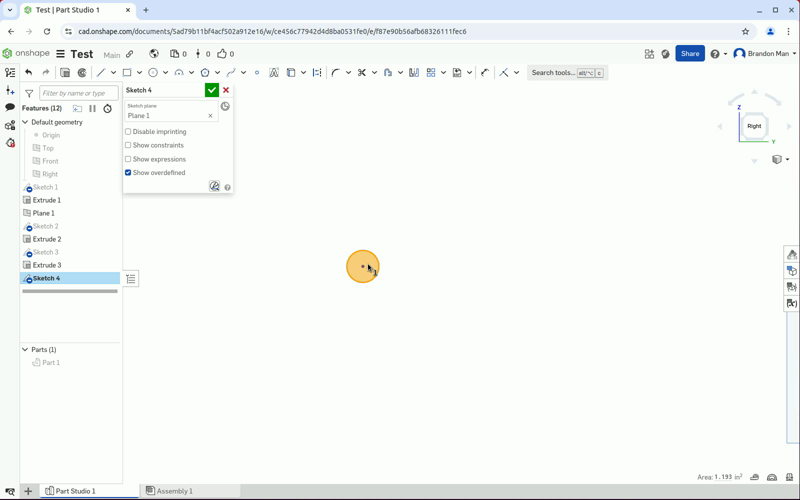
scroll(-6)
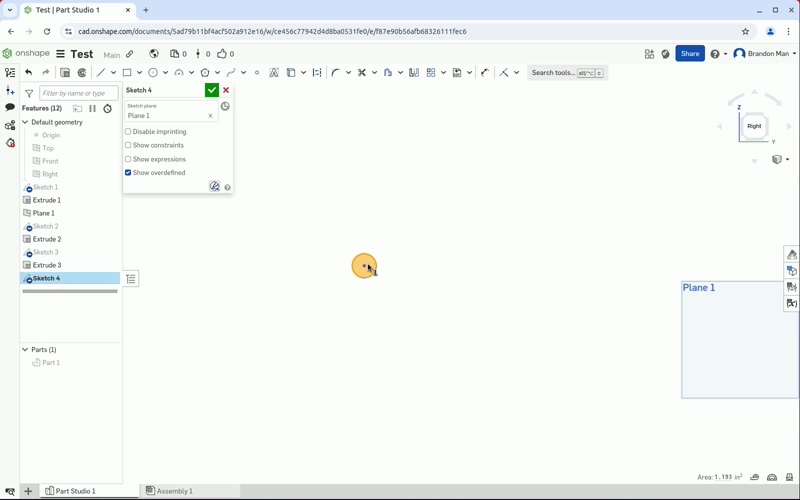
scroll(-6)
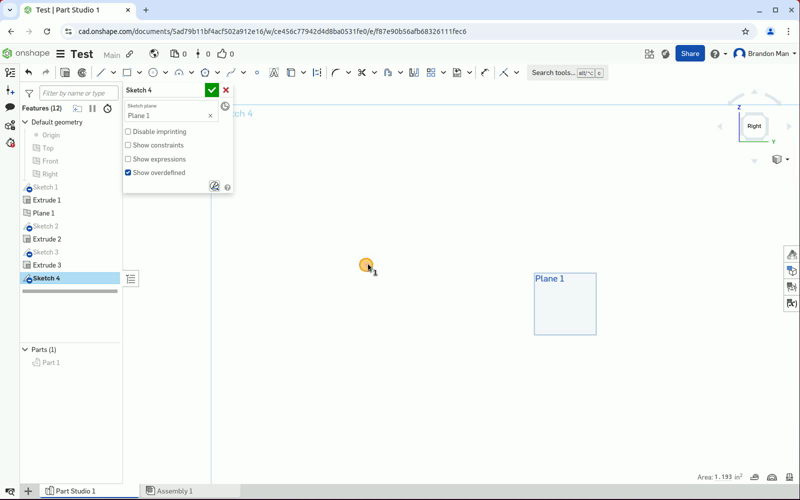
scroll(-6)
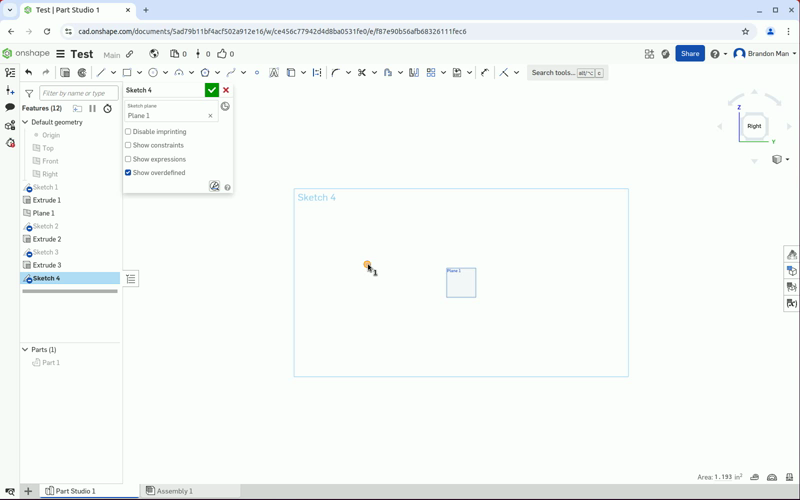
mouse_move(73, 352)
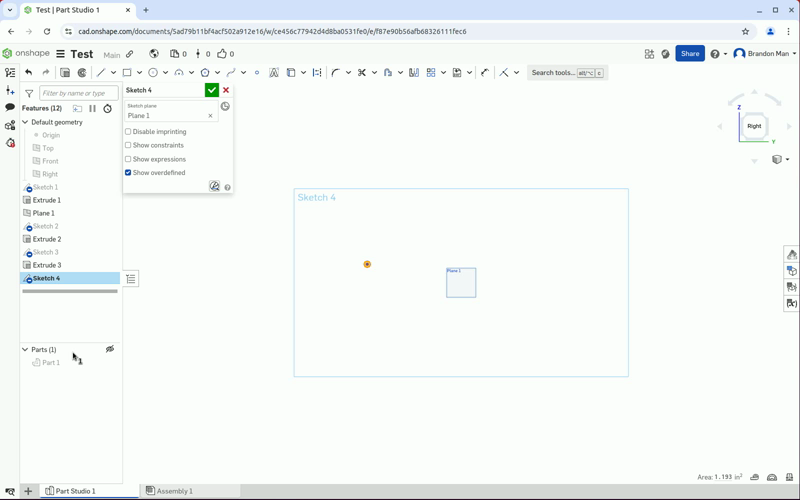
key(shift+y)
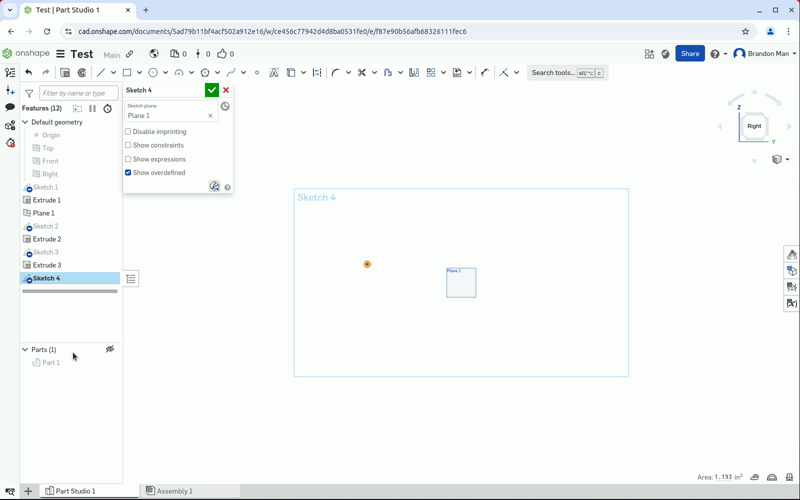
key(shift+e)
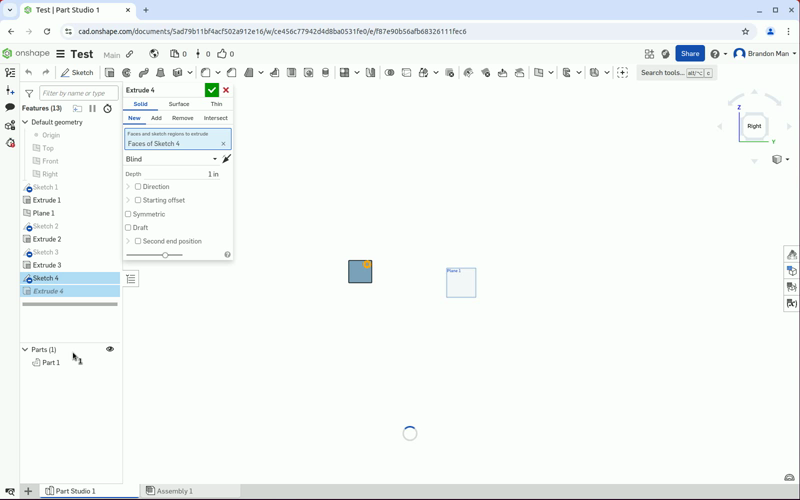
mouse_move(143, 106)
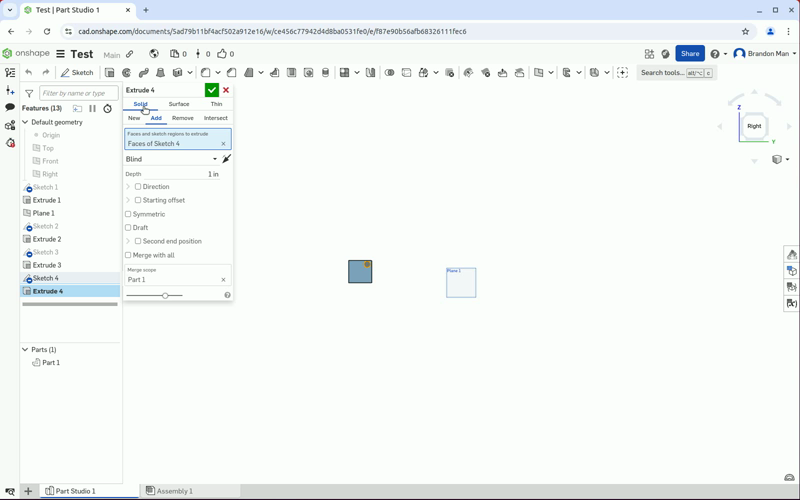
click(143, 106)
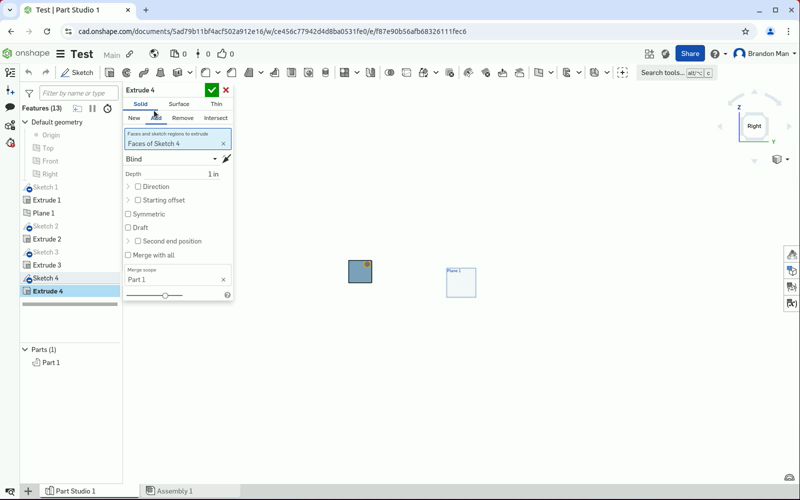
mouse_move(186, 120)
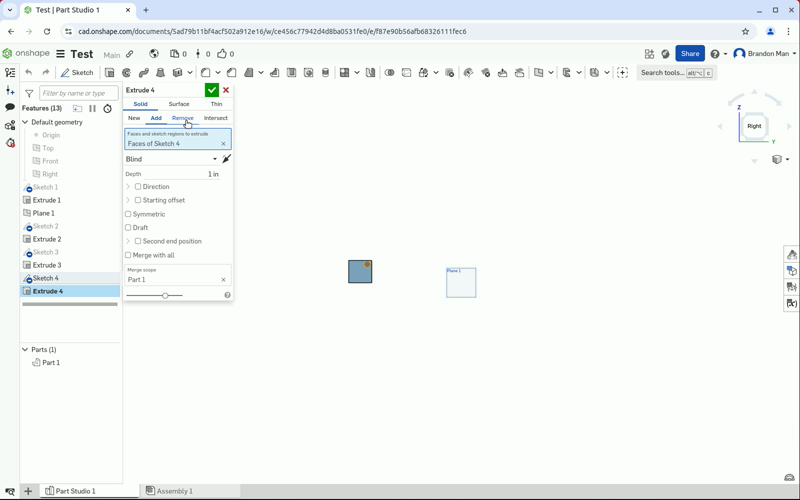
click(186, 120)
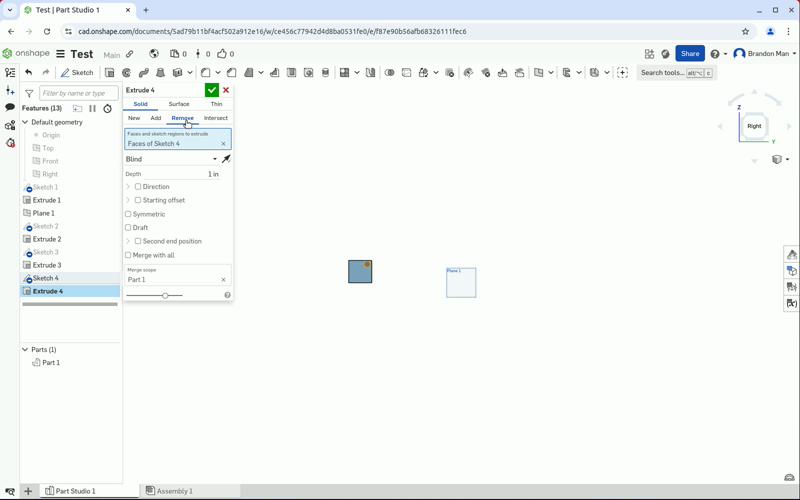
key(tab, 4)
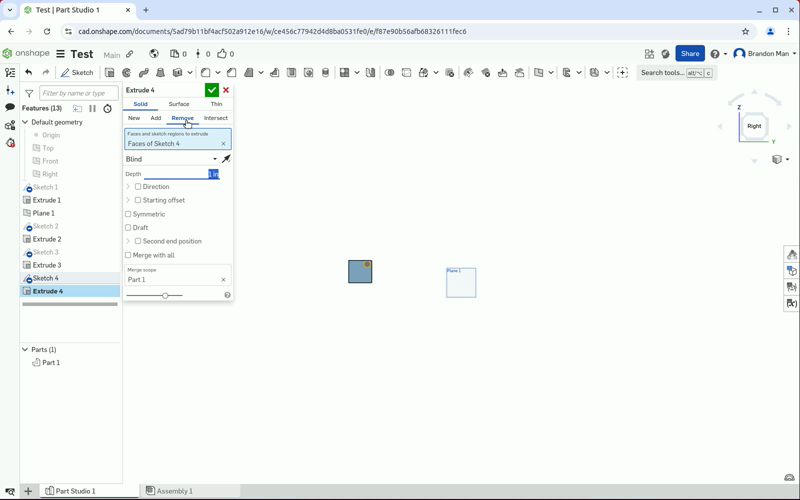
text(1.444)
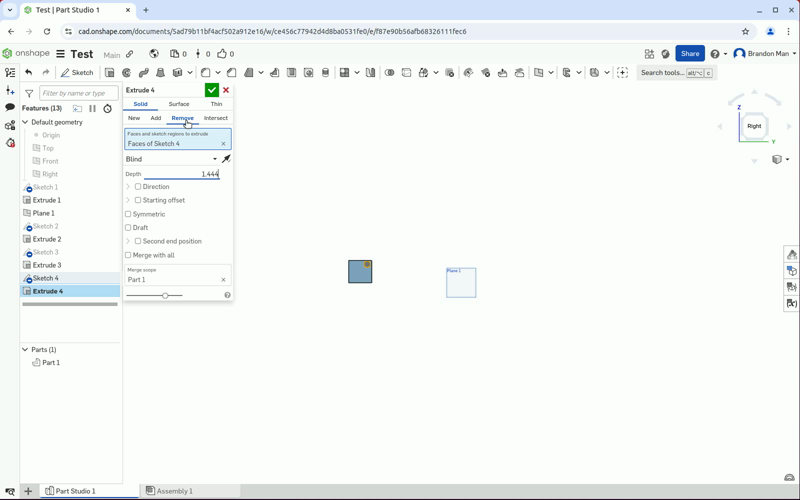
key(tab, 6)
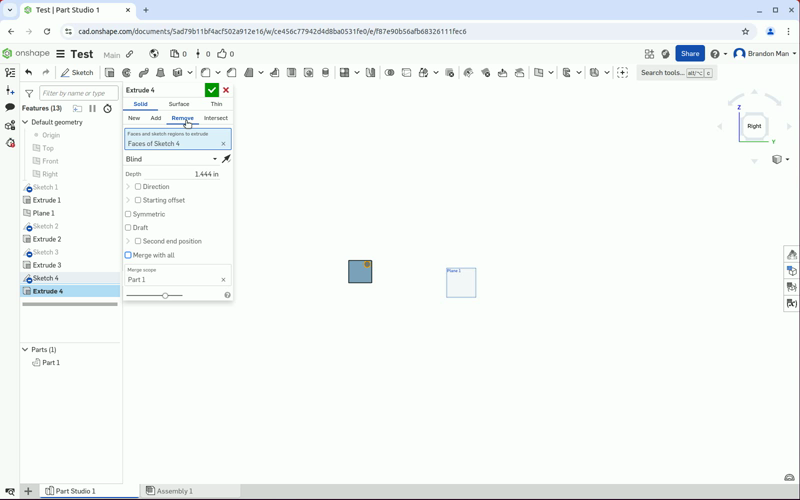
key(space)
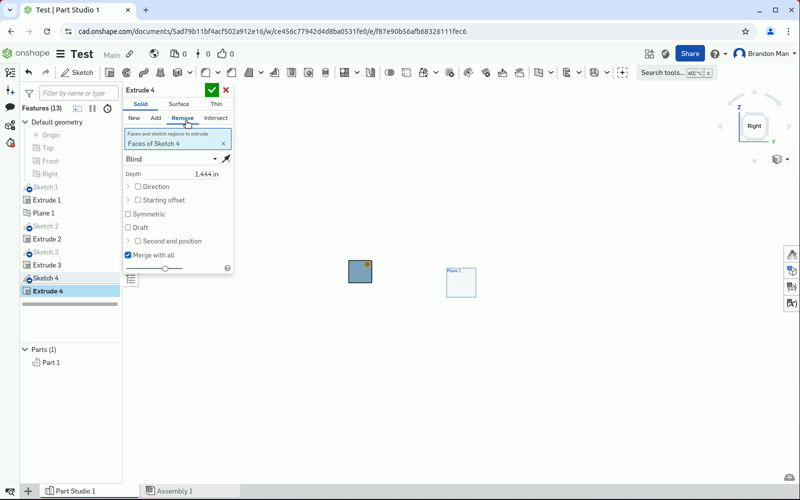
key(enter)
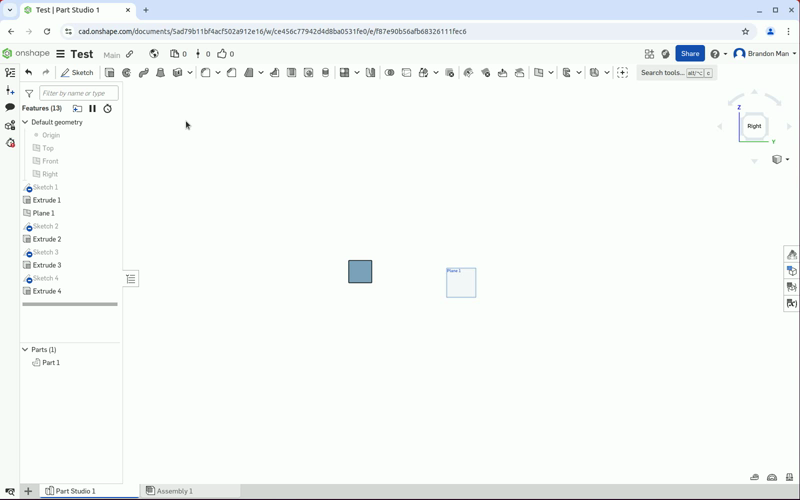
key(shift+h)
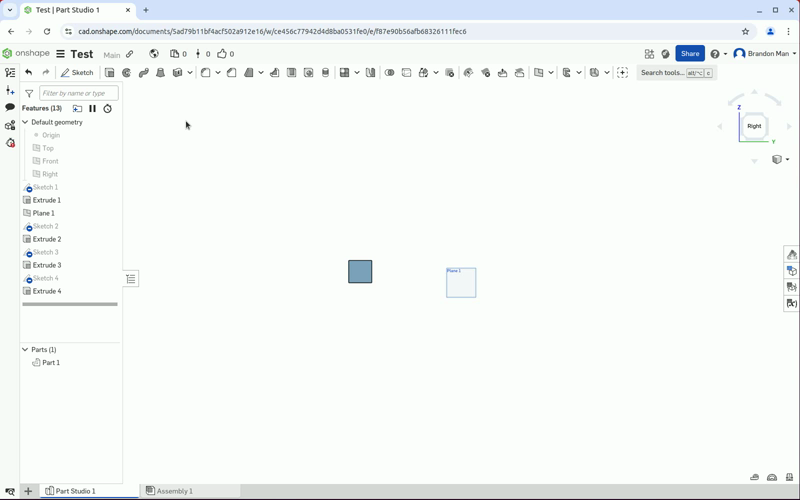
key(shift+h)
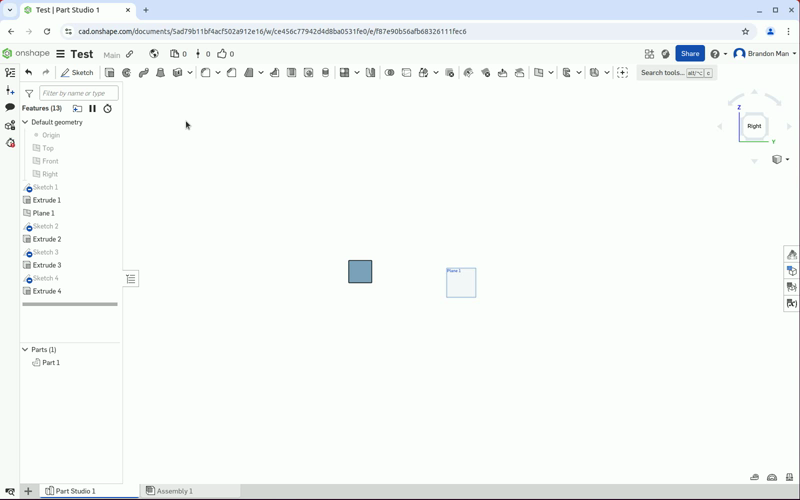
mouse_move(73, 189)
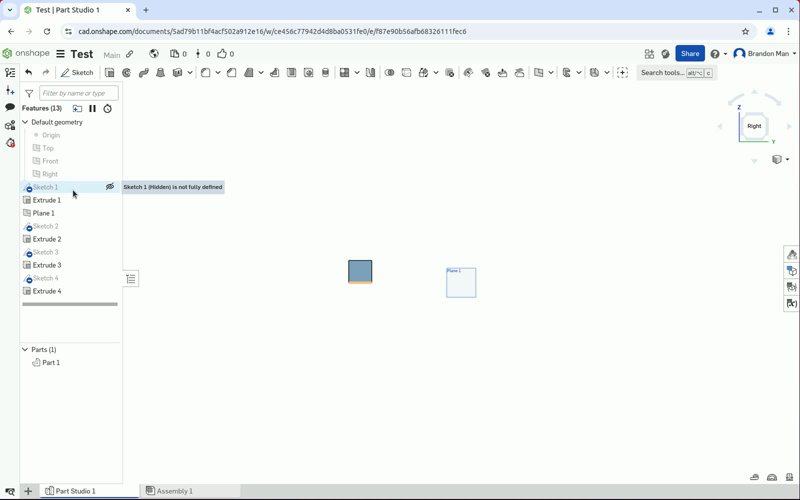
click(73, 189)
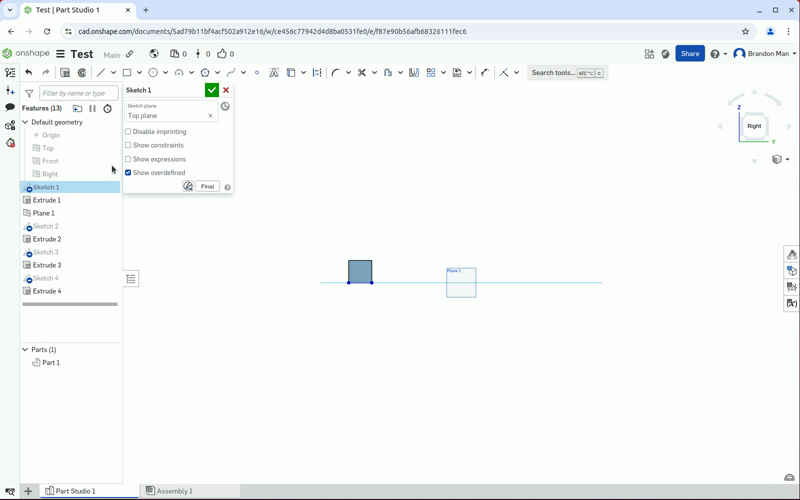
mouse_move(229, 92)
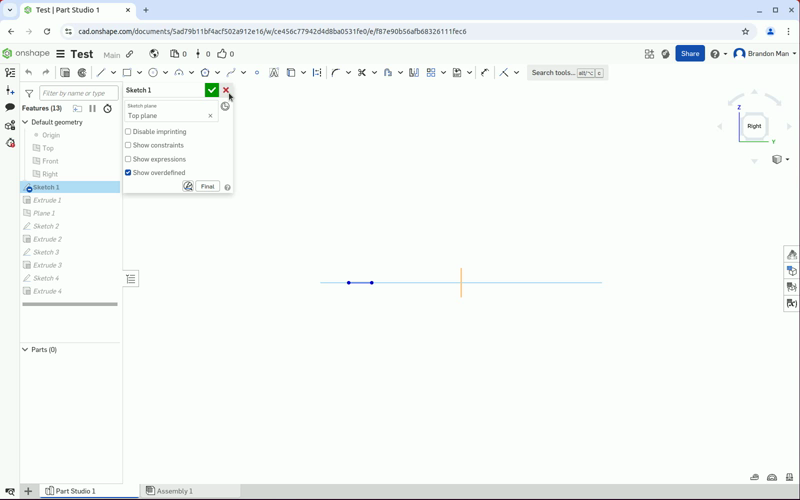
click(229, 92)
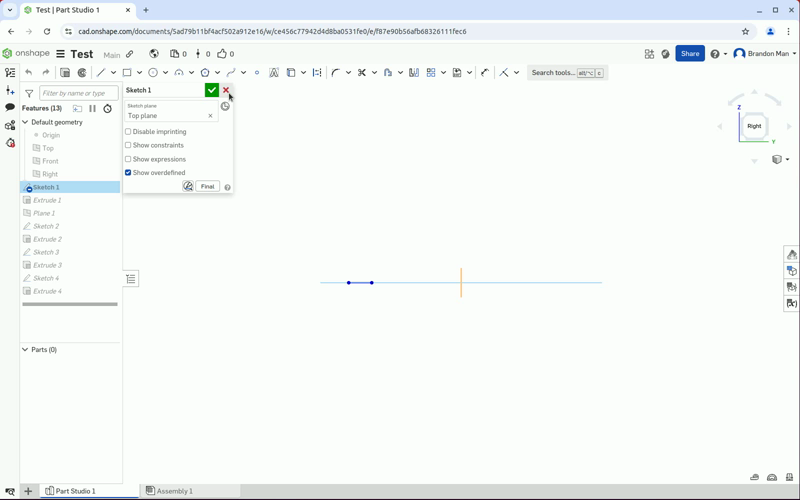
key(shift+s)
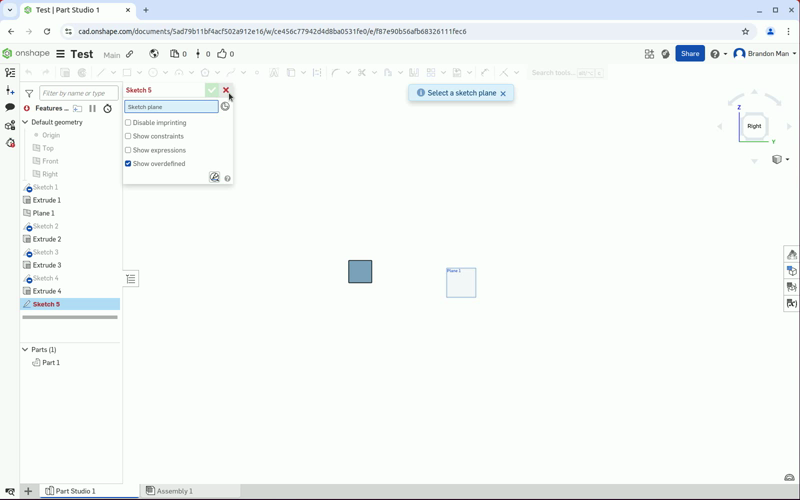
mouse_move(73, 215)
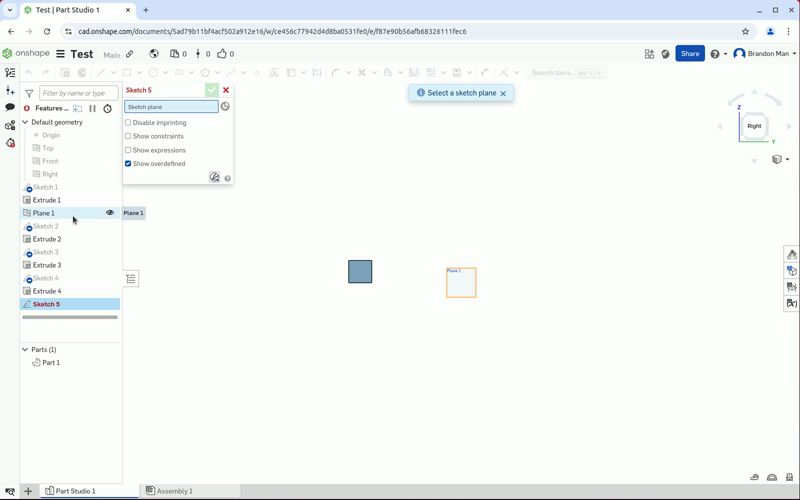
click(73, 215)
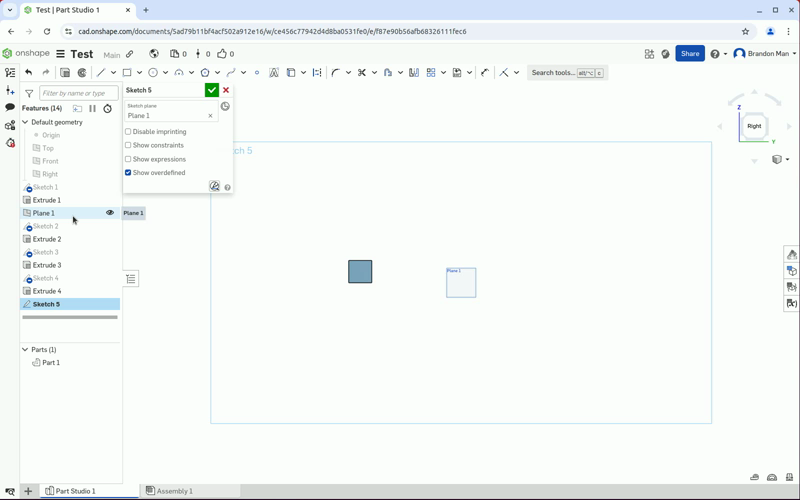
mouse_move(73, 352)
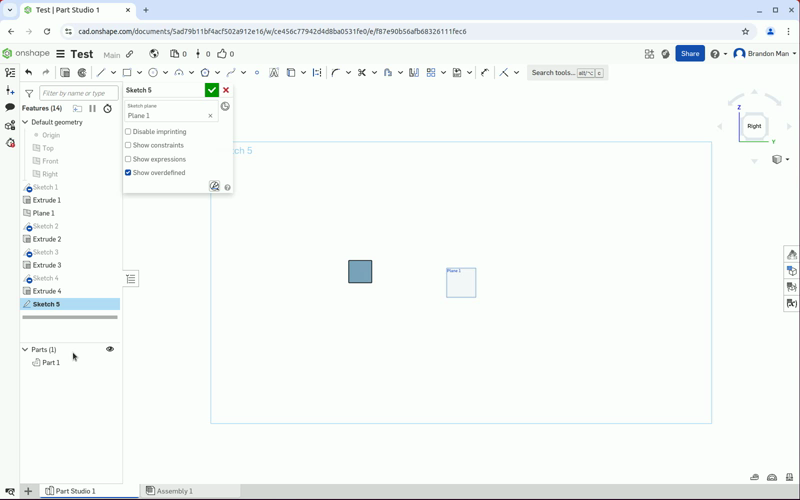
key(y)
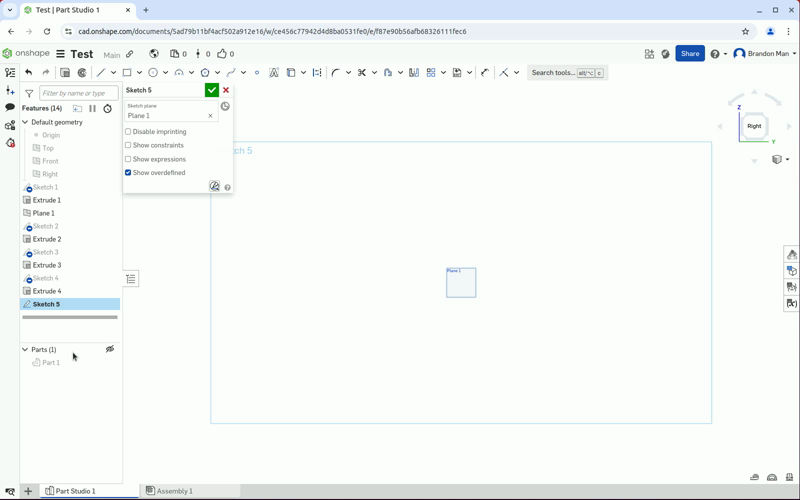
key(c)
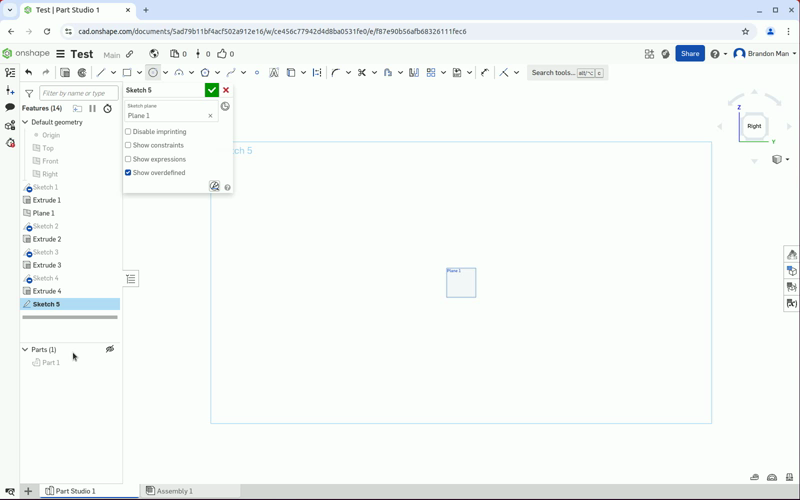
key_down(shift)
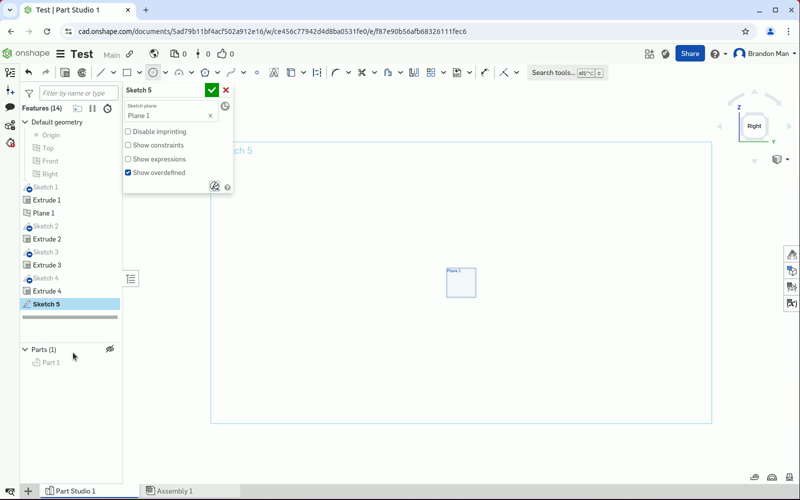
mouse_move(367, 278)
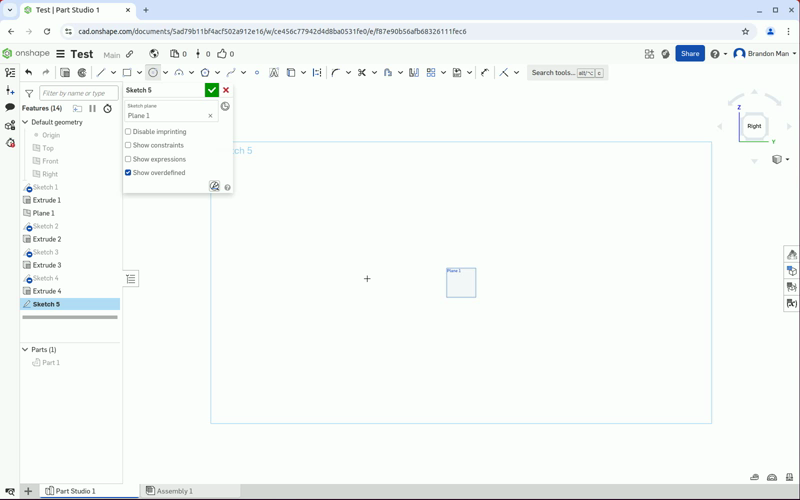
click(367, 278)
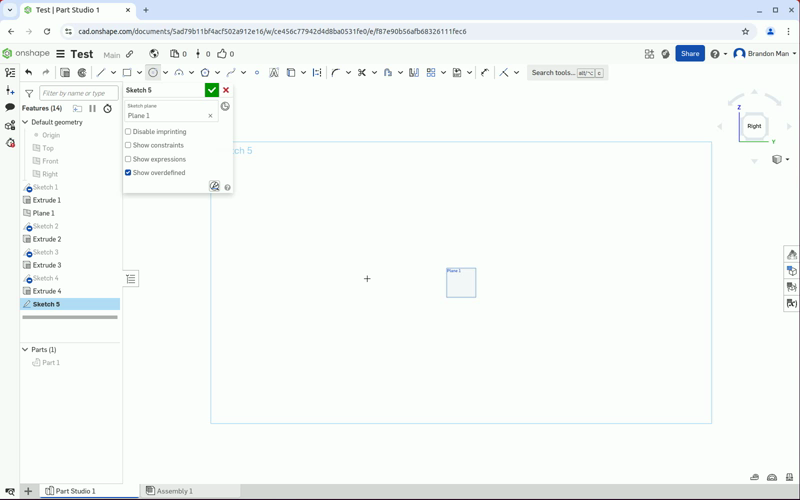
key_up(shift)
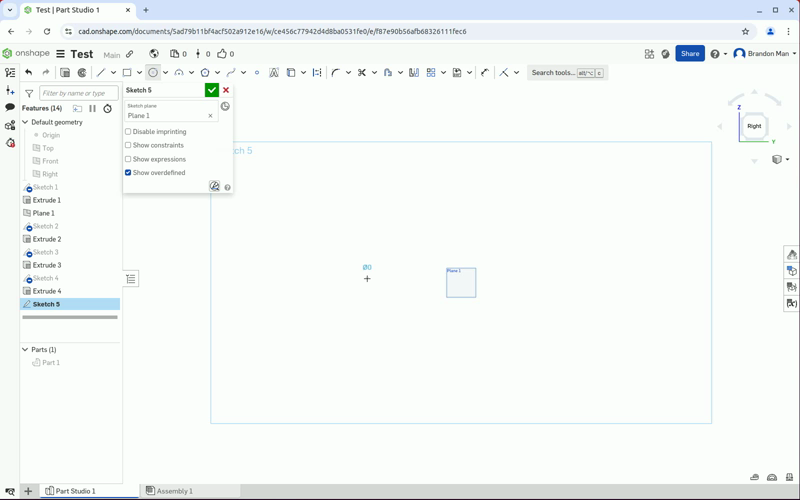
mouse_move(370, 278)
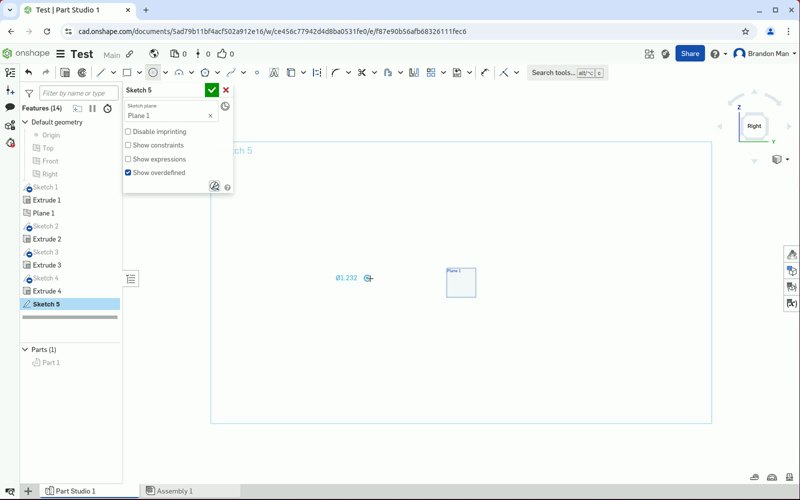
click(370, 278)
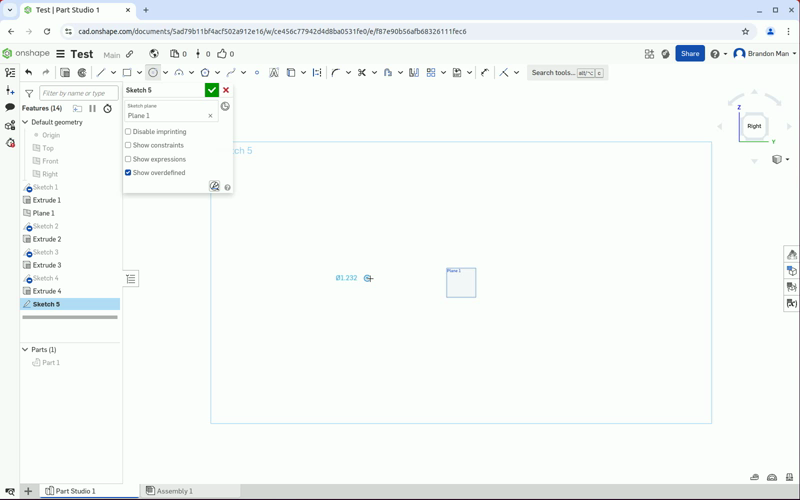
key(esc)
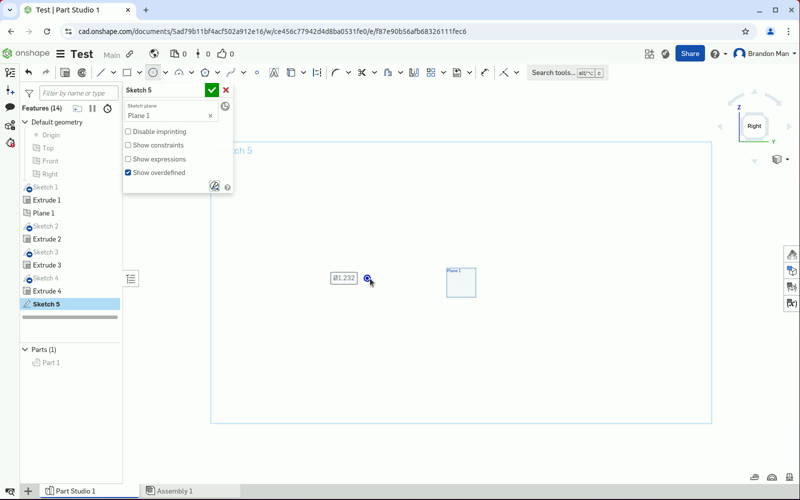
mouse_move(368, 278)
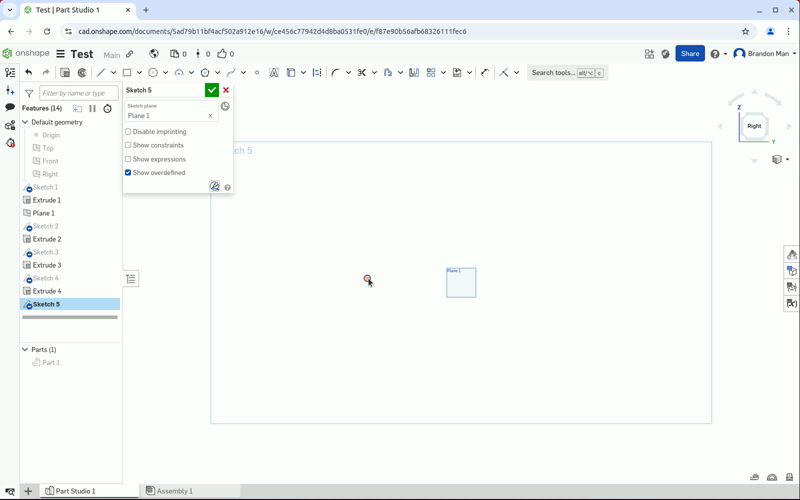
scroll(6)
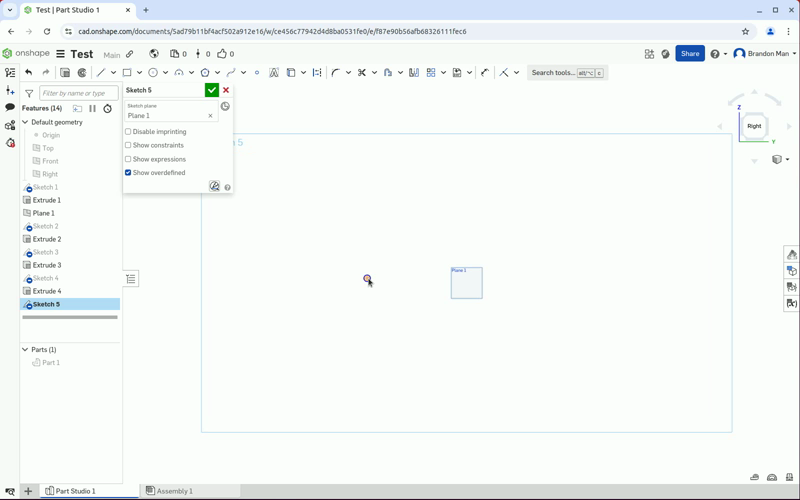
scroll(6)
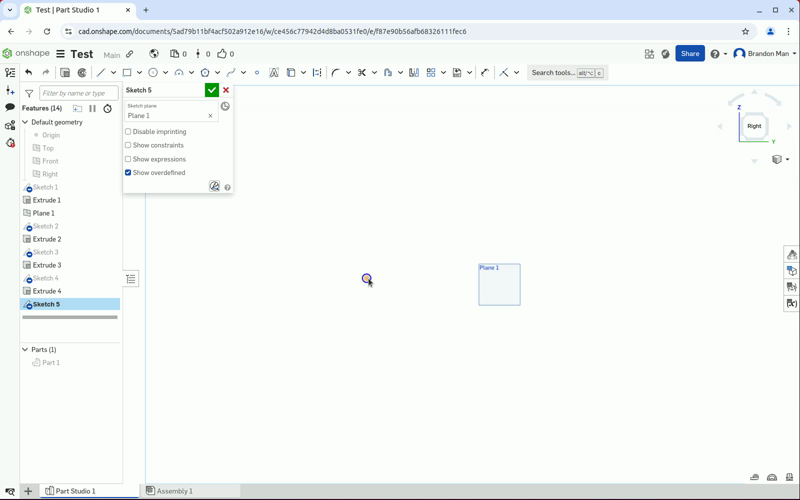
scroll(6)
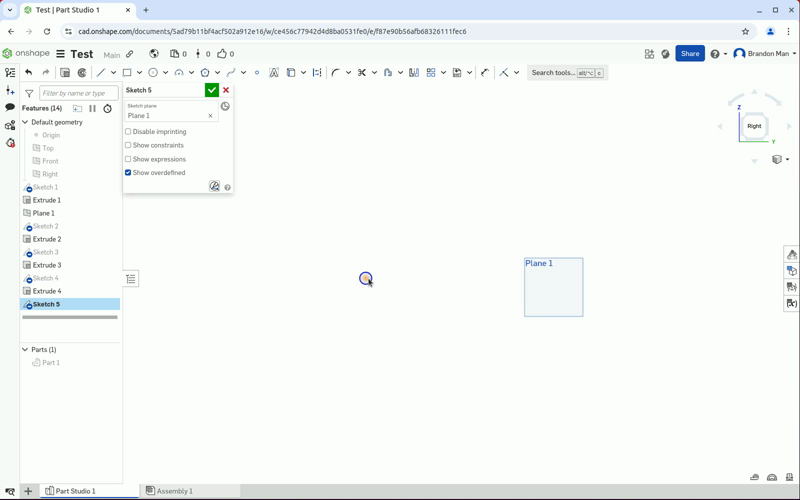
scroll(6)
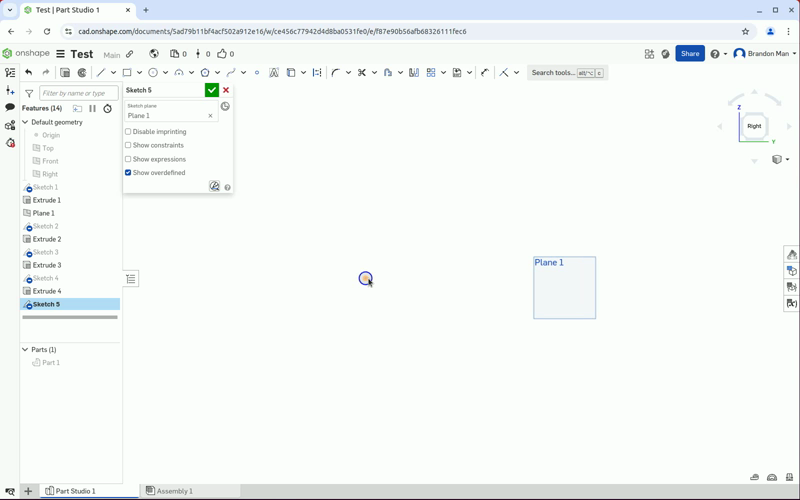
scroll(6)
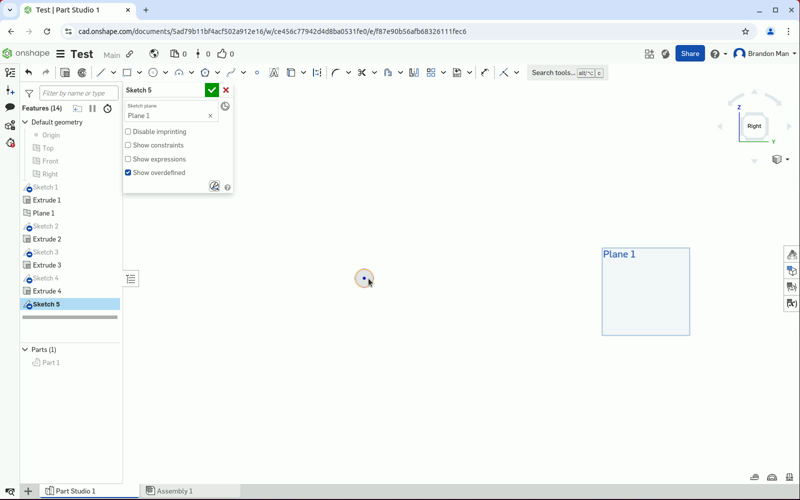
scroll(6)
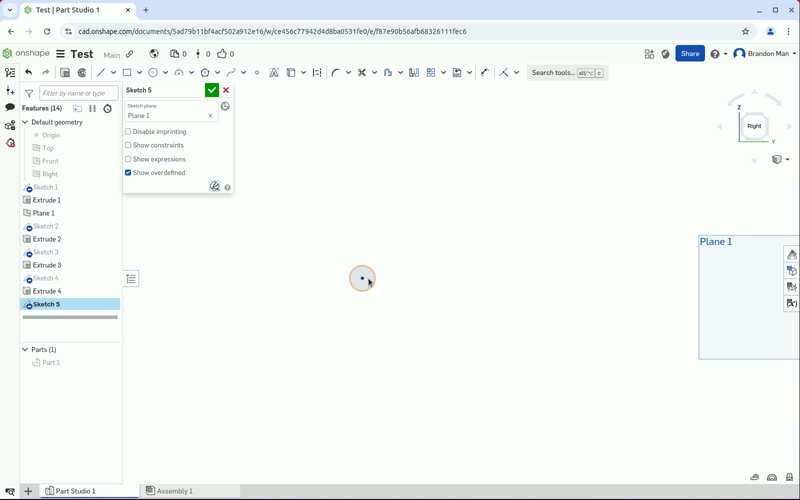
scroll(6)
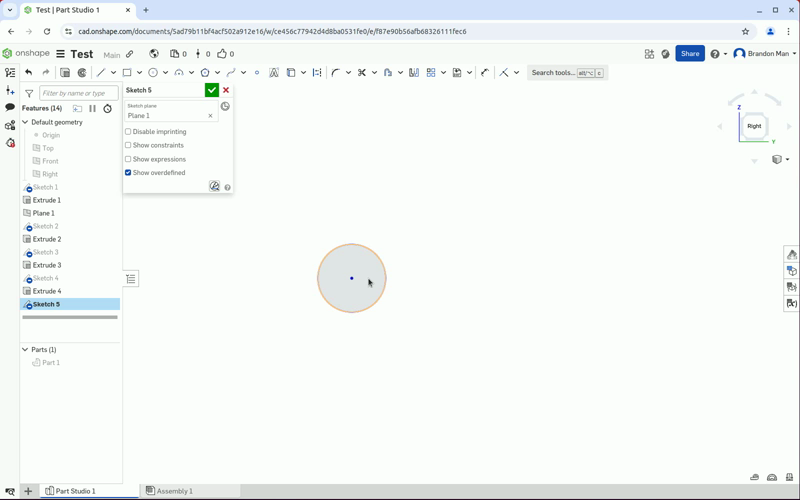
click(368, 278)
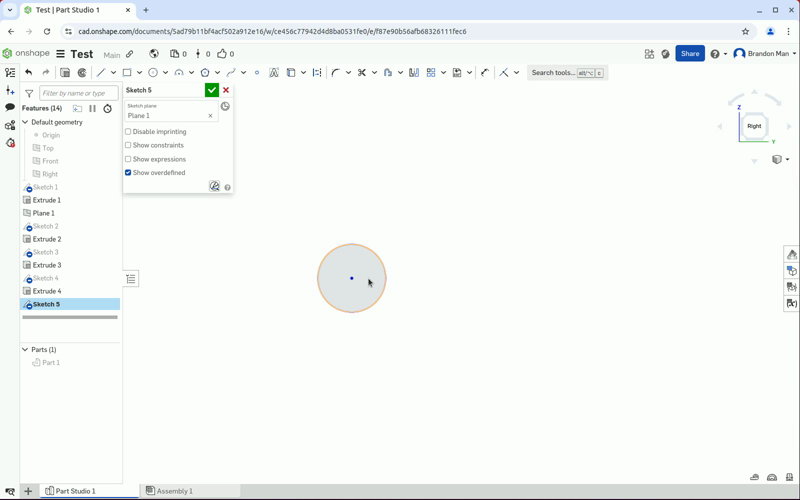
scroll(-6)
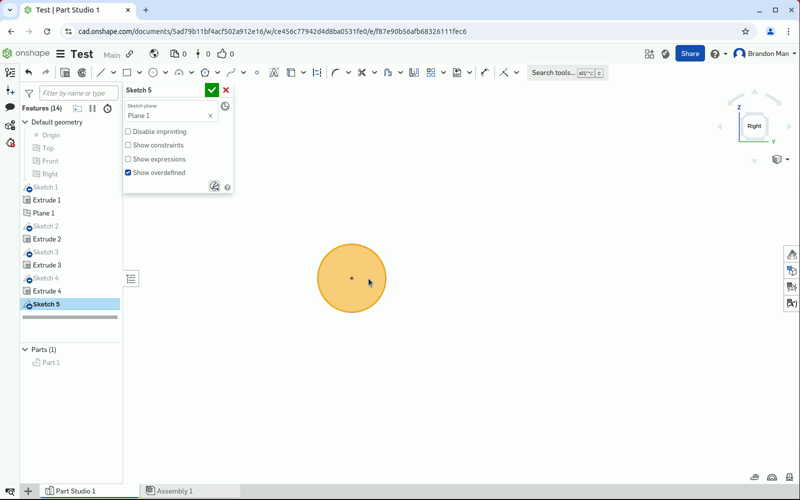
scroll(-6)
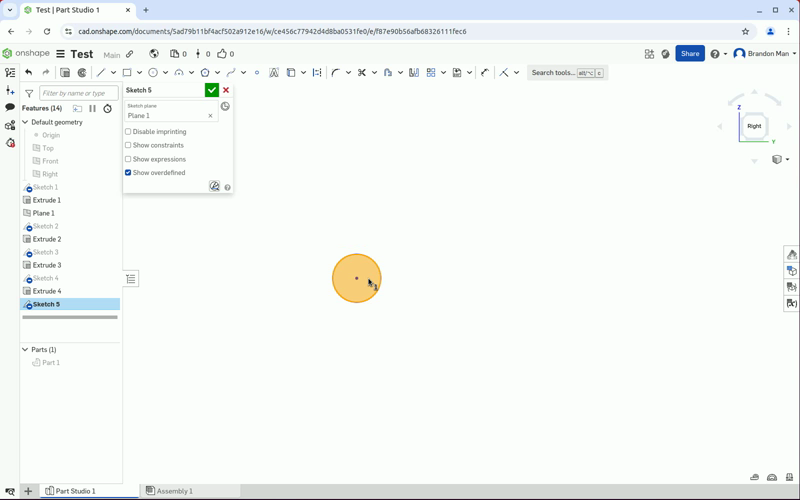
scroll(-6)
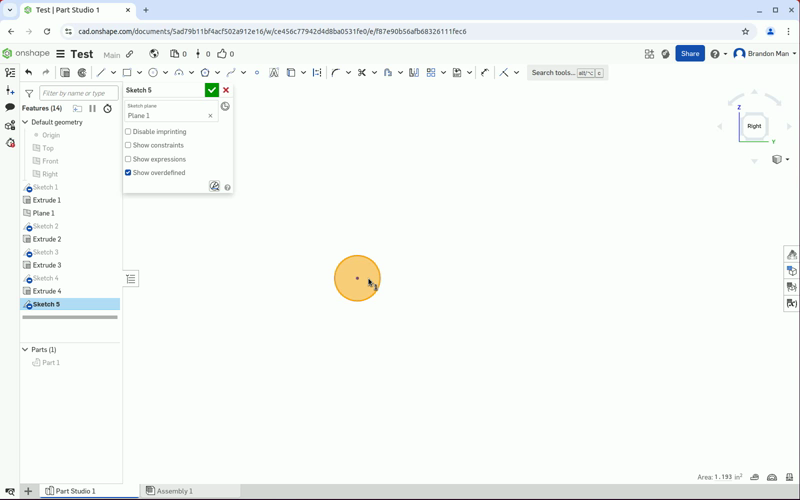
scroll(-6)
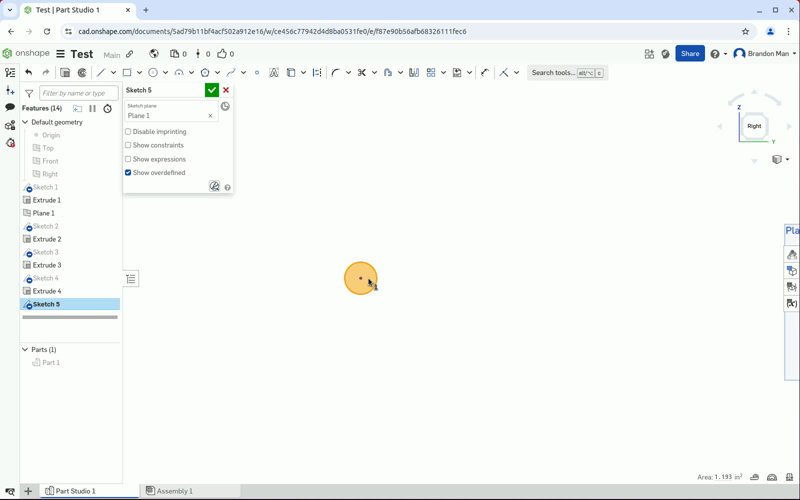
scroll(-6)
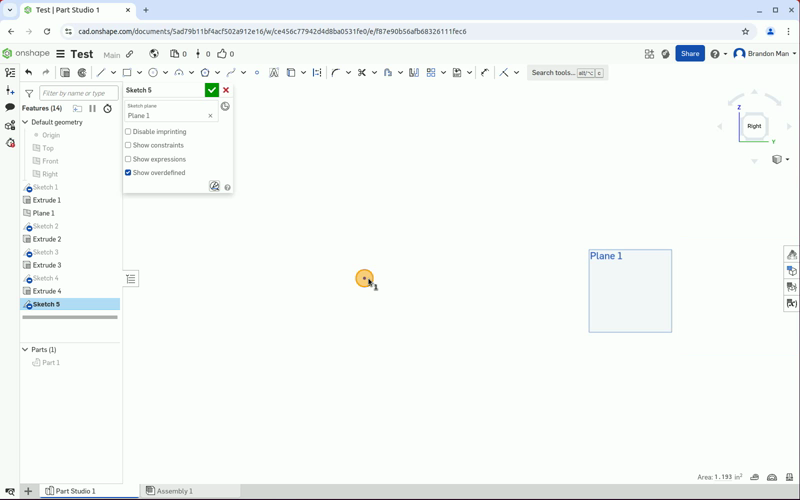
scroll(-6)
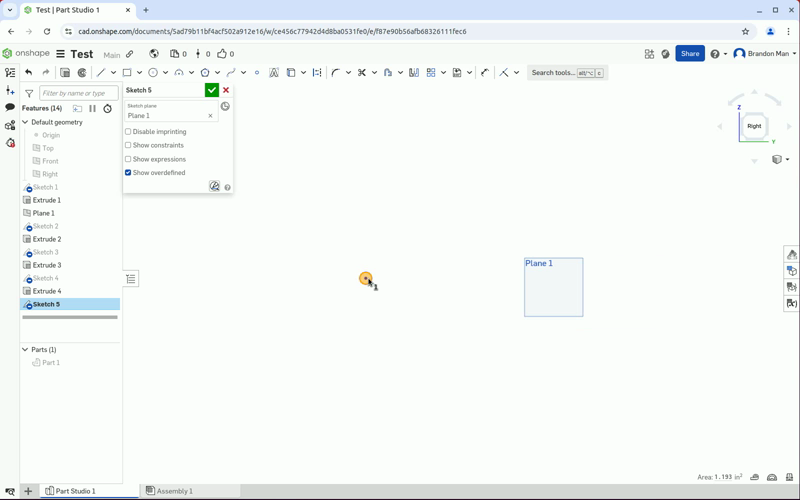
scroll(-6)
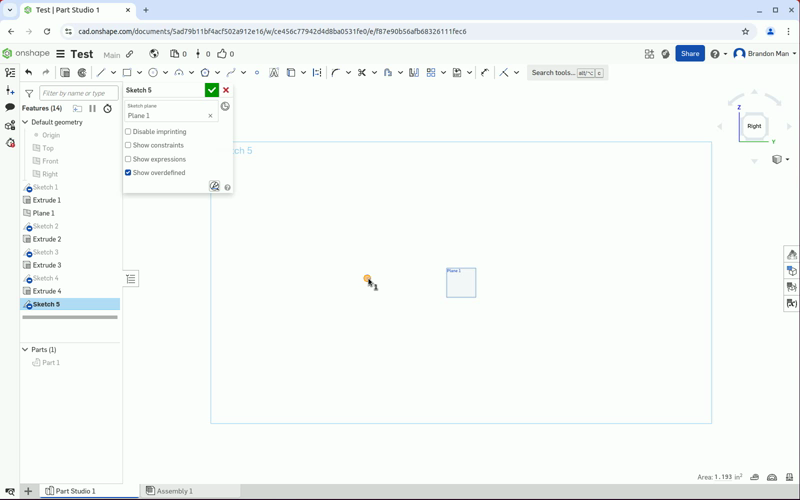
mouse_move(73, 352)
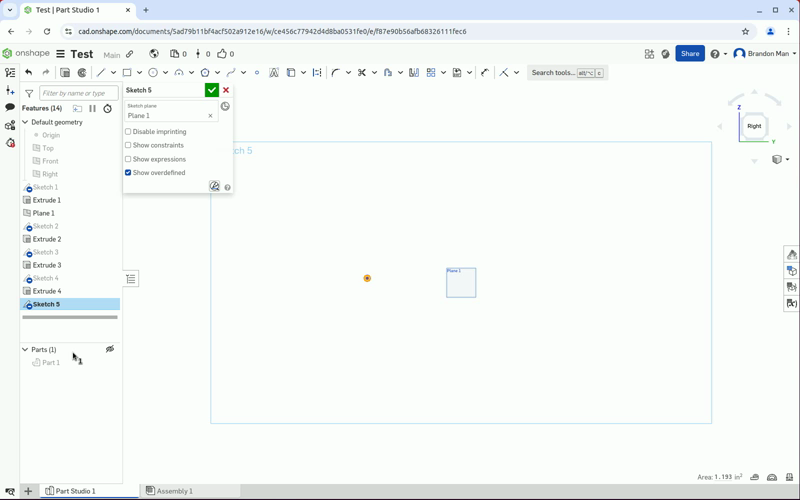
key(shift+y)
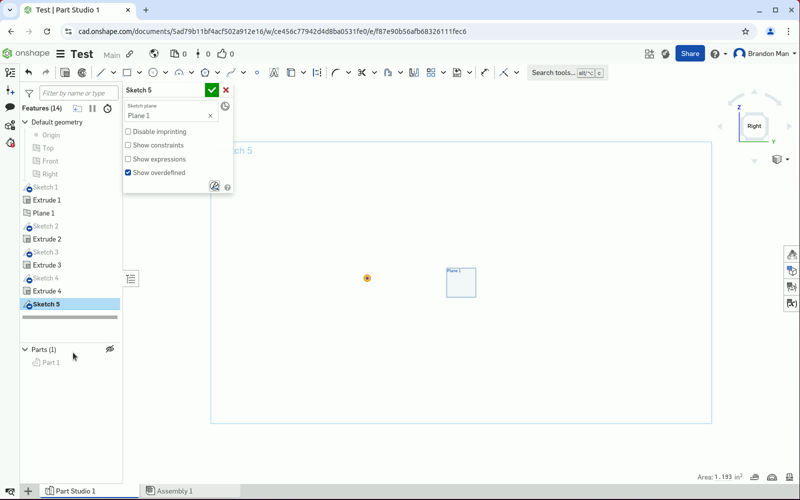
key(shift+e)
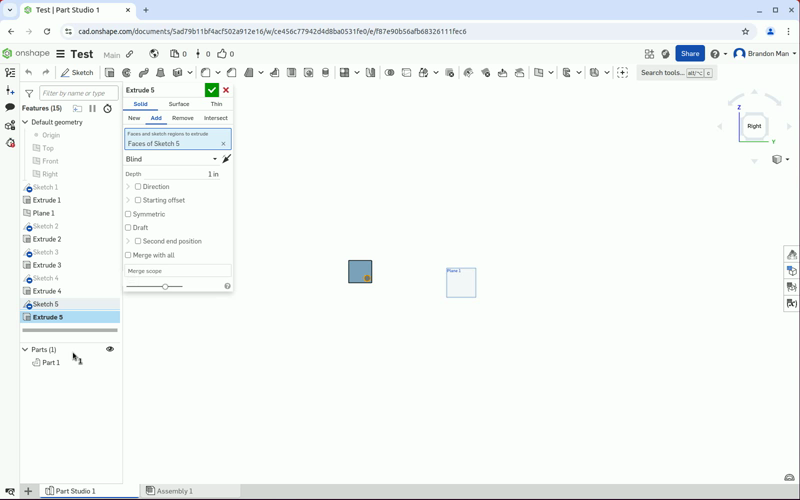
mouse_move(143, 106)
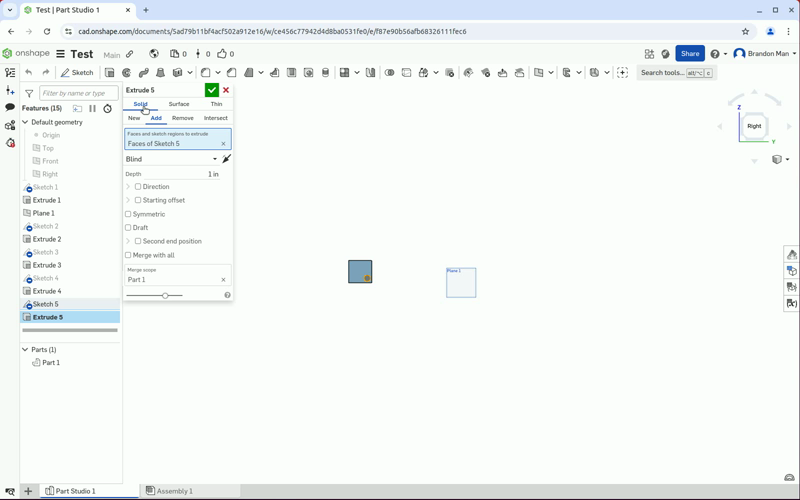
click(143, 106)
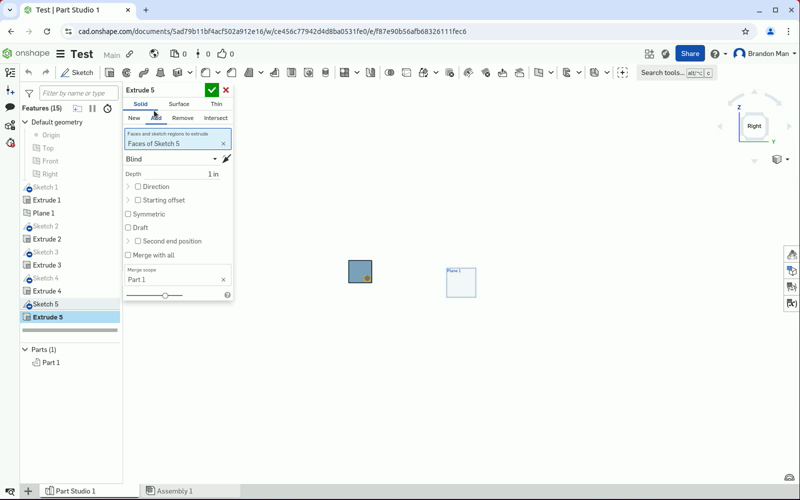
mouse_move(186, 120)
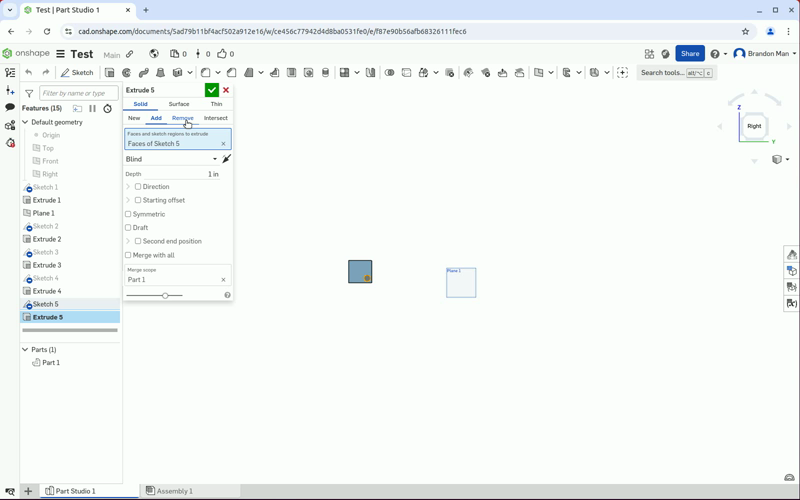
click(186, 120)
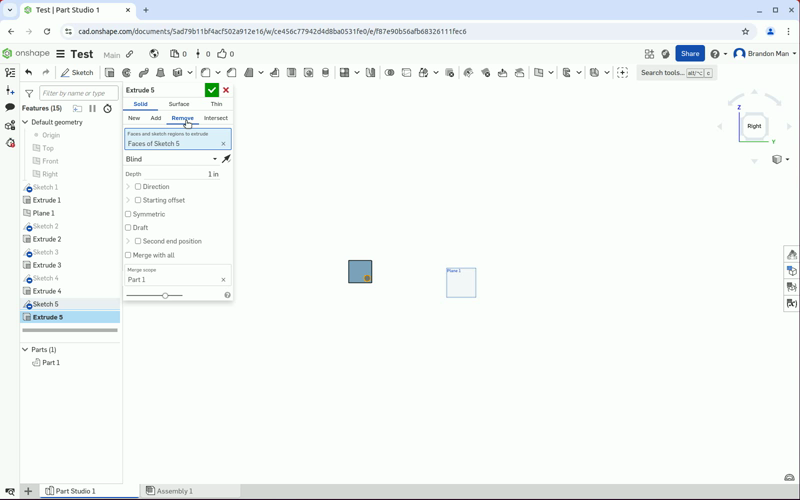
key(tab, 4)
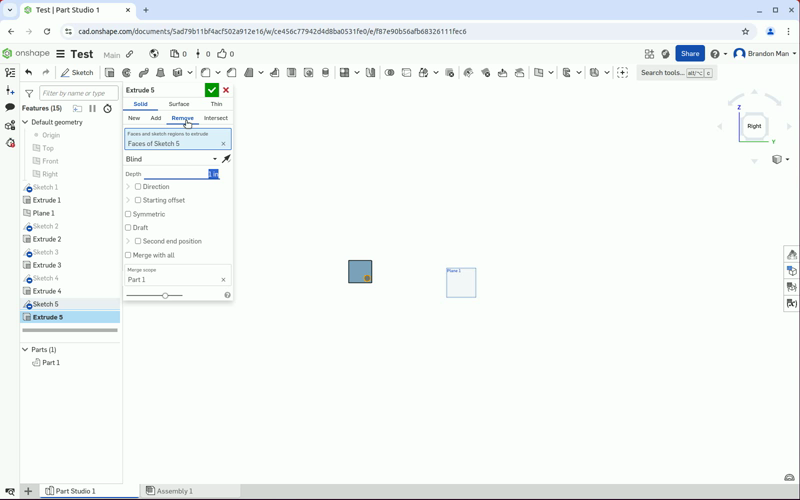
text(1.444)
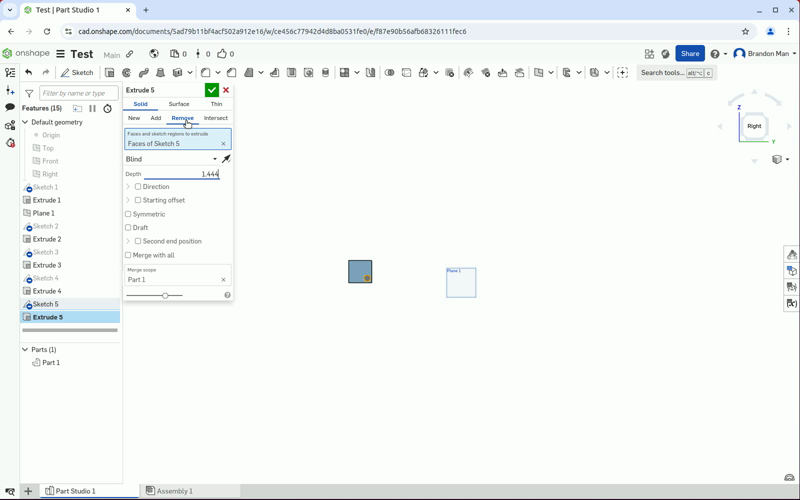
key(tab, 6)
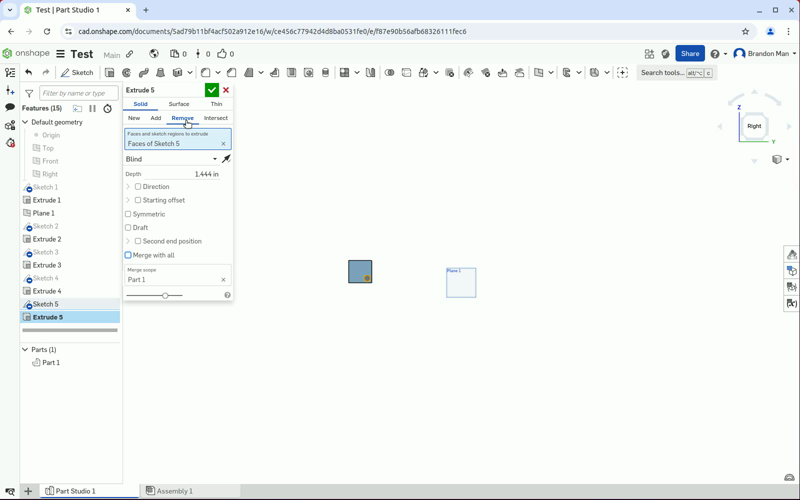
key(space)
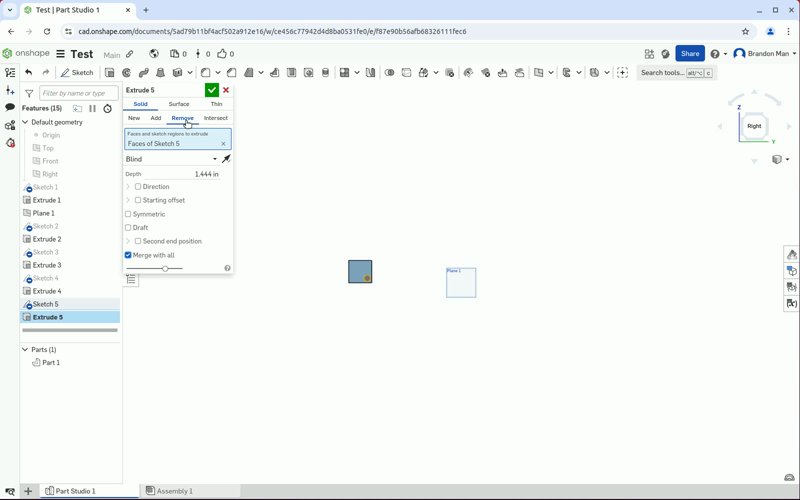
key(enter)
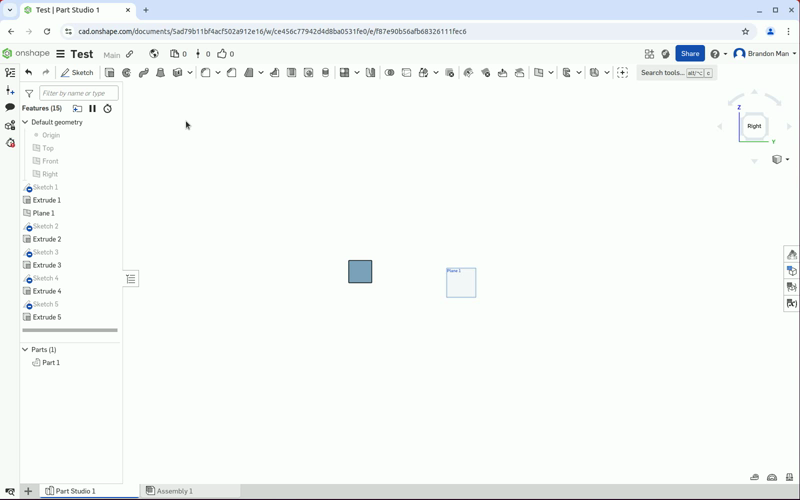
key(shift+h)
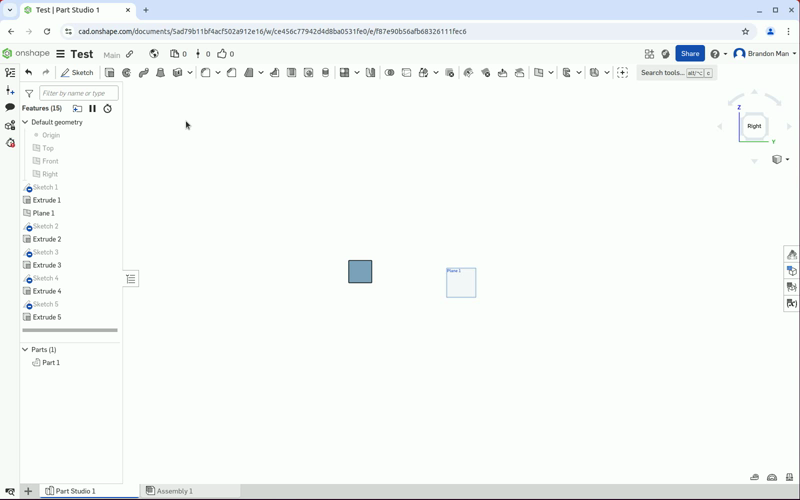
key(shift+h)
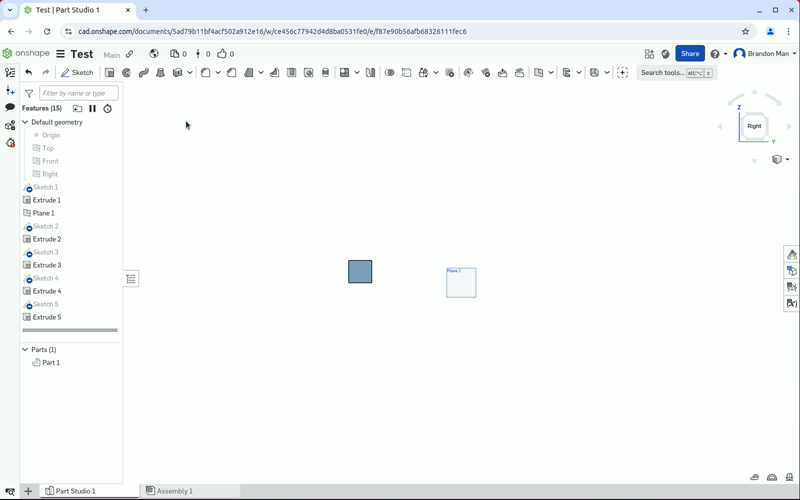
mouse_move(73, 189)
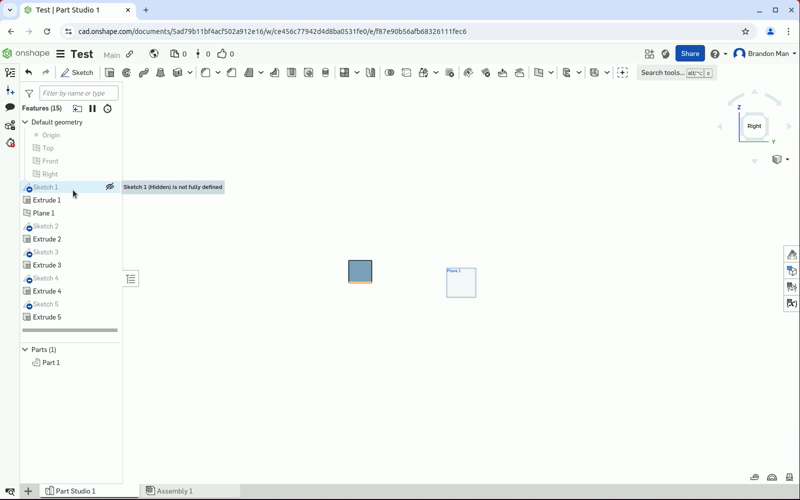
click(73, 189)
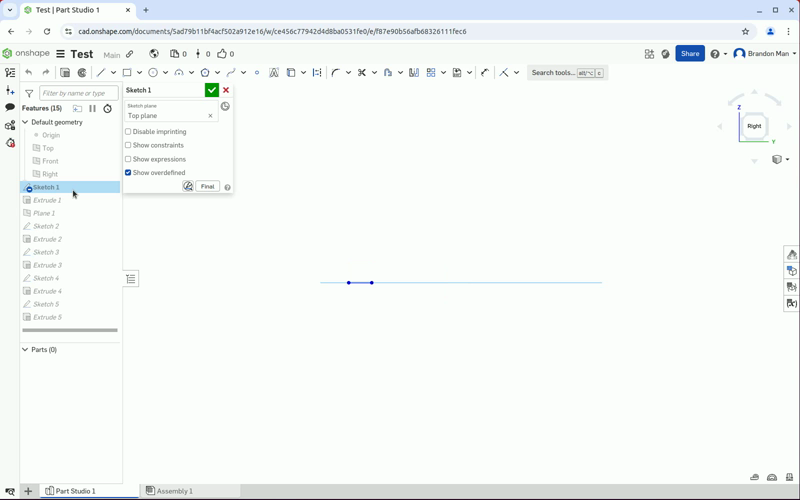
mouse_move(229, 92)
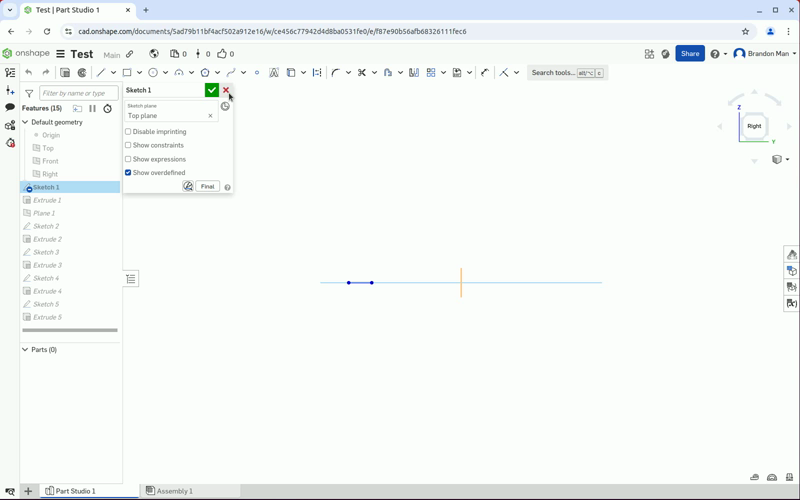
click(229, 92)
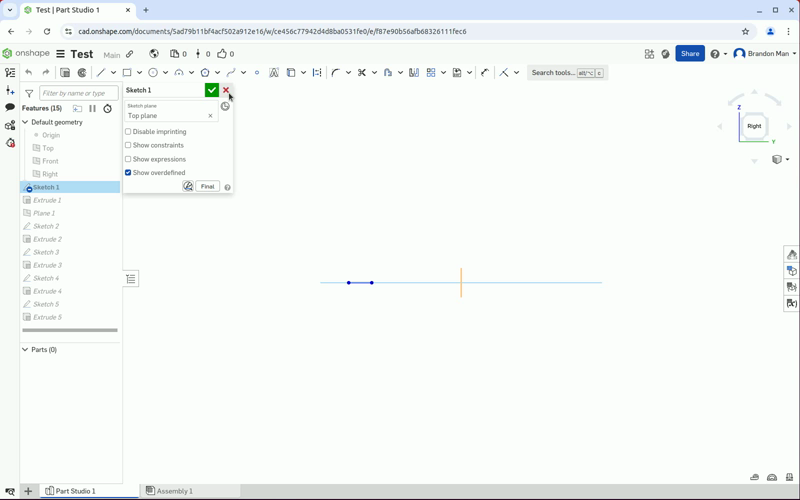
key(shift+s)
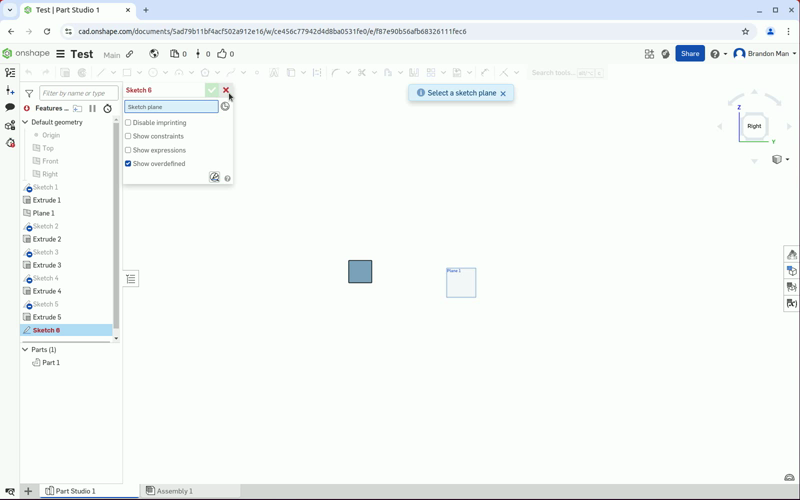
mouse_move(69, 215)
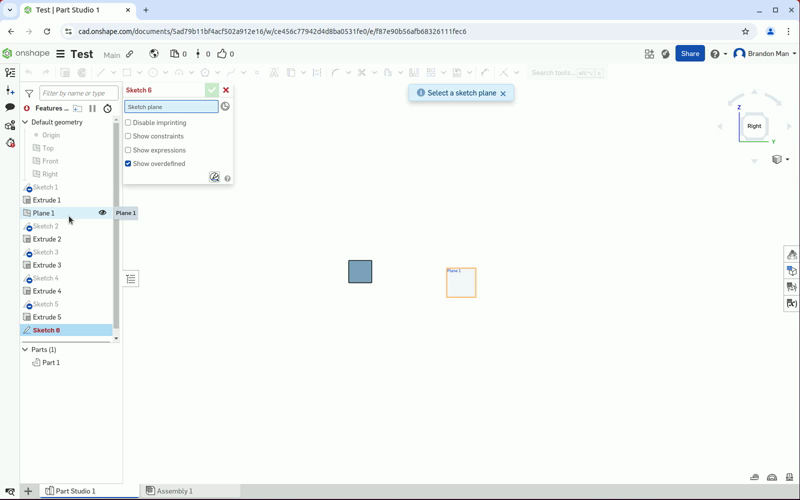
click(69, 215)
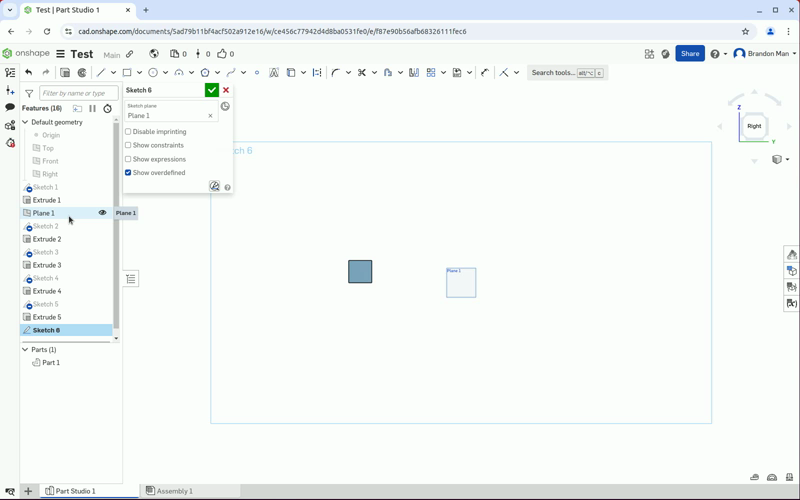
mouse_move(73, 352)
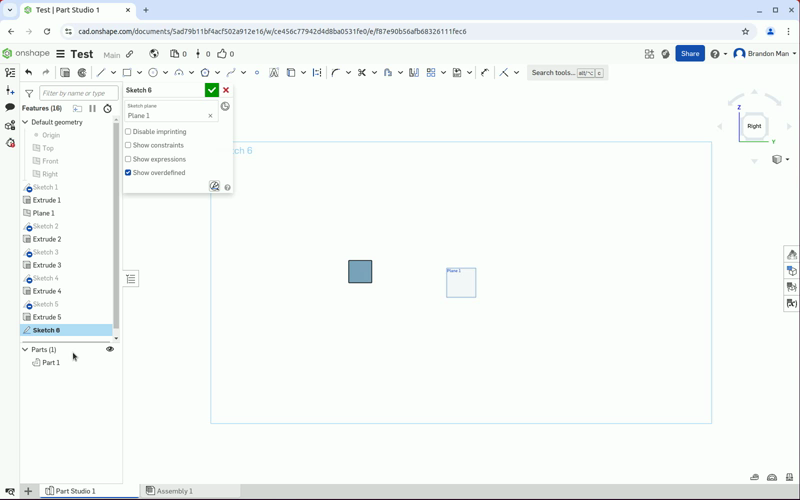
key(y)
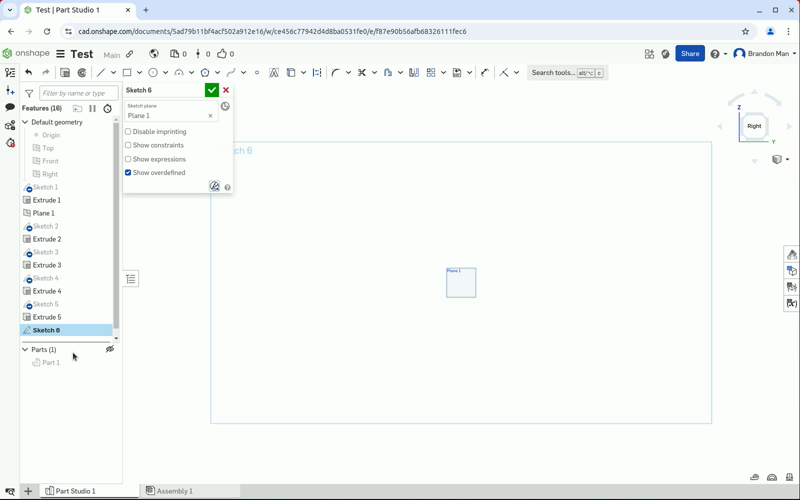
key(c)
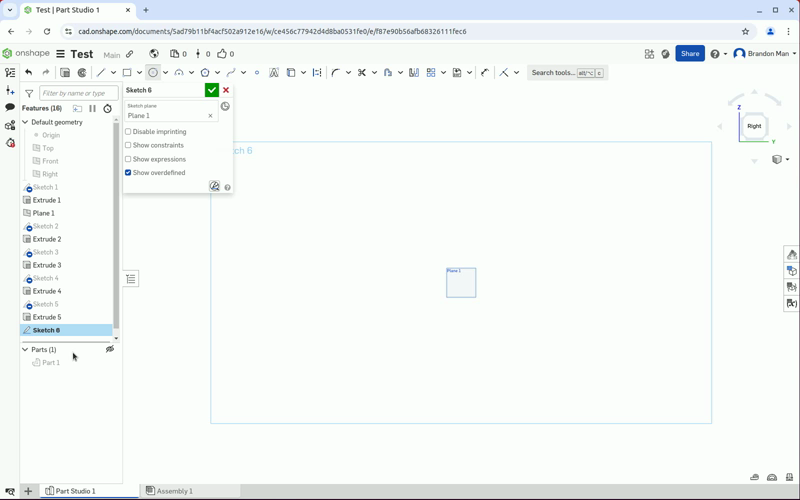
key_down(shift)
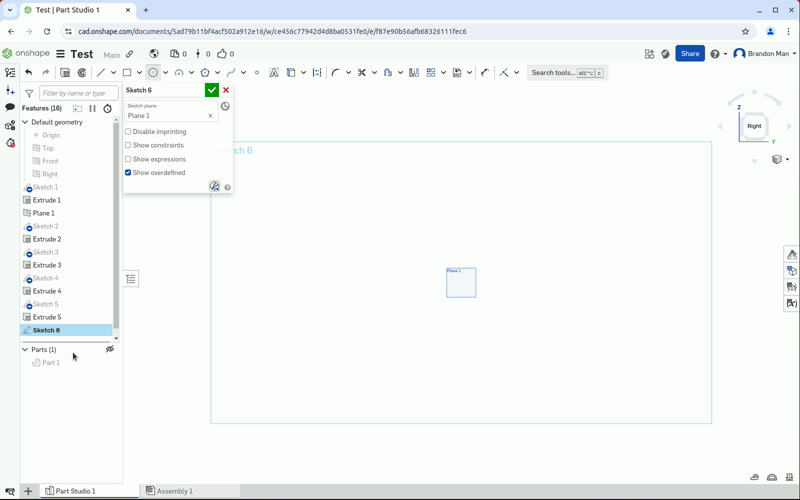
mouse_move(353, 278)
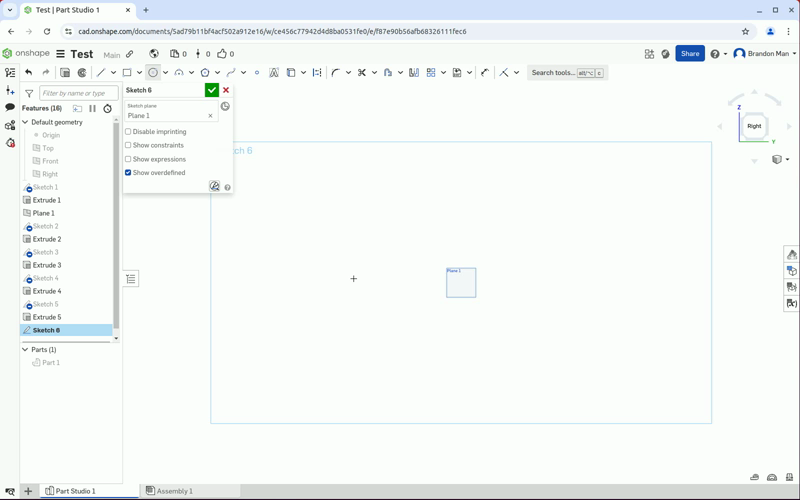
click(353, 278)
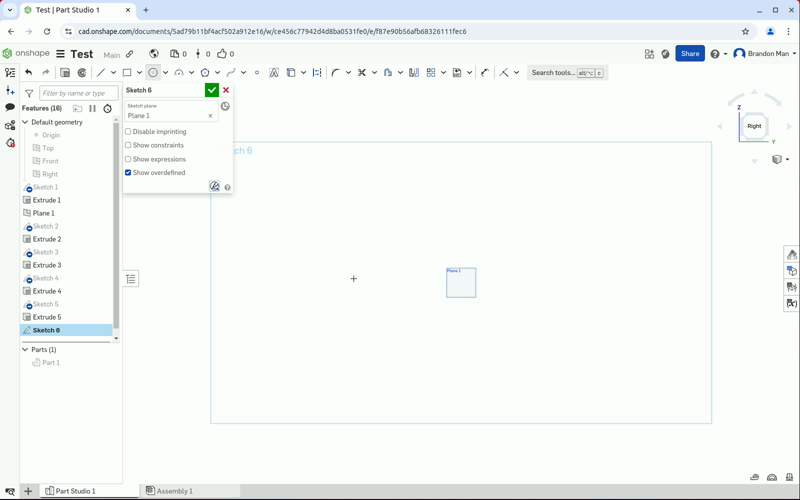
key_up(shift)
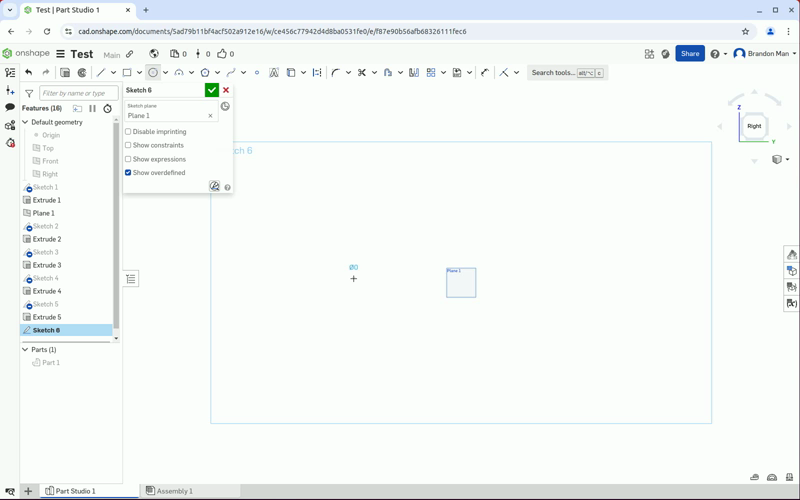
mouse_move(356, 278)
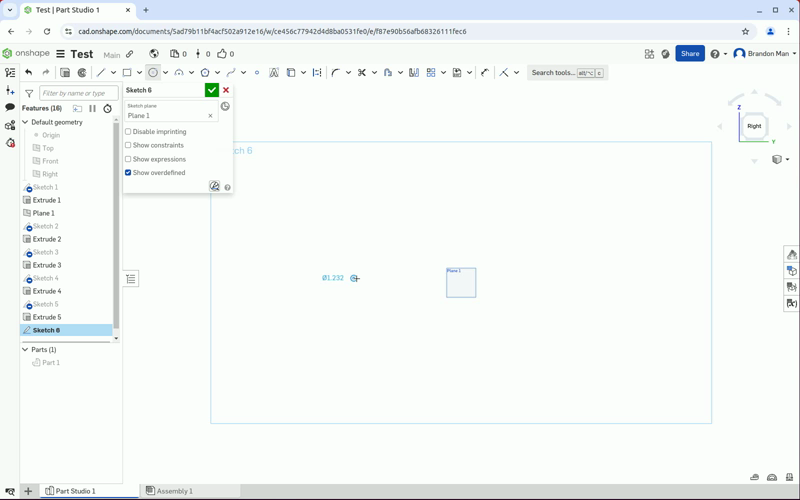
click(356, 278)
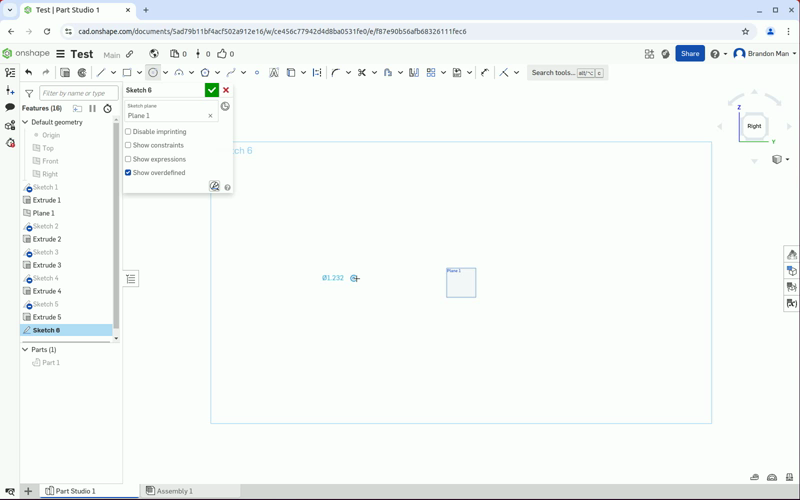
key(esc)
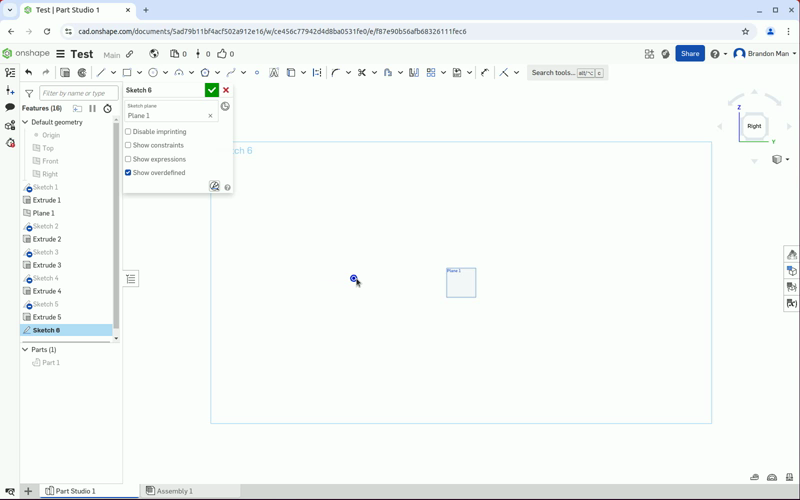
mouse_move(355, 277)
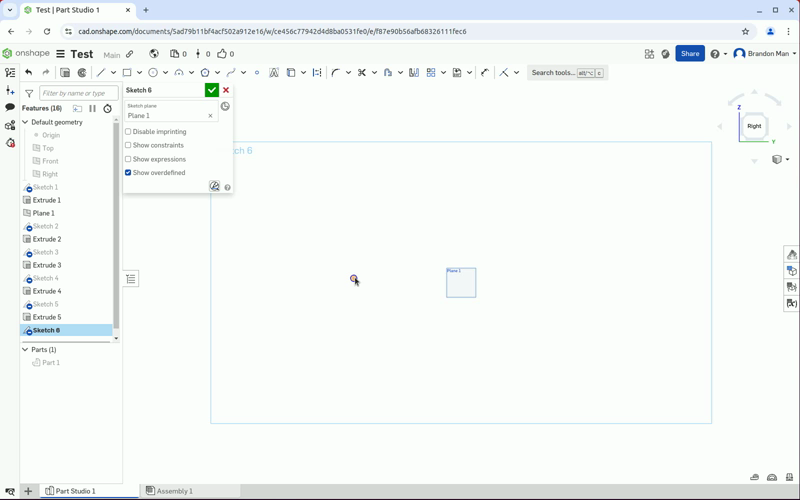
scroll(6)
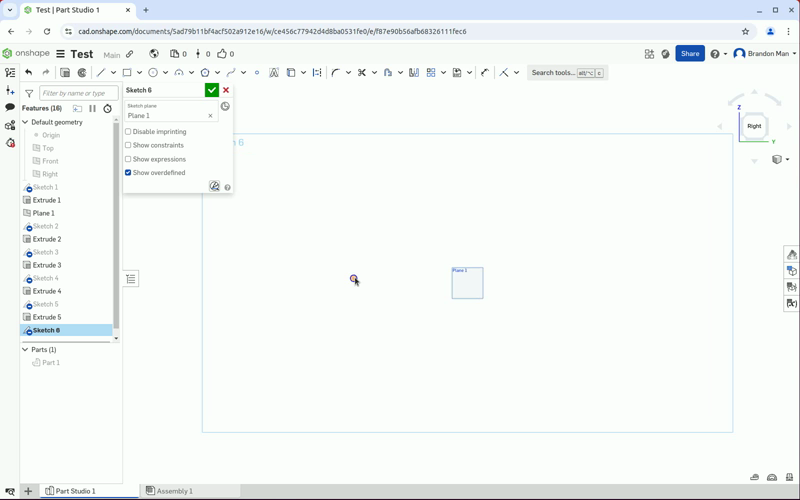
scroll(6)
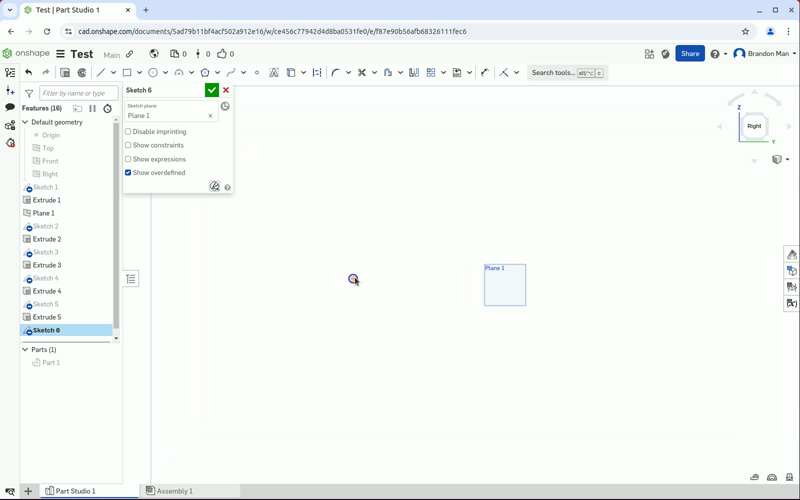
scroll(6)
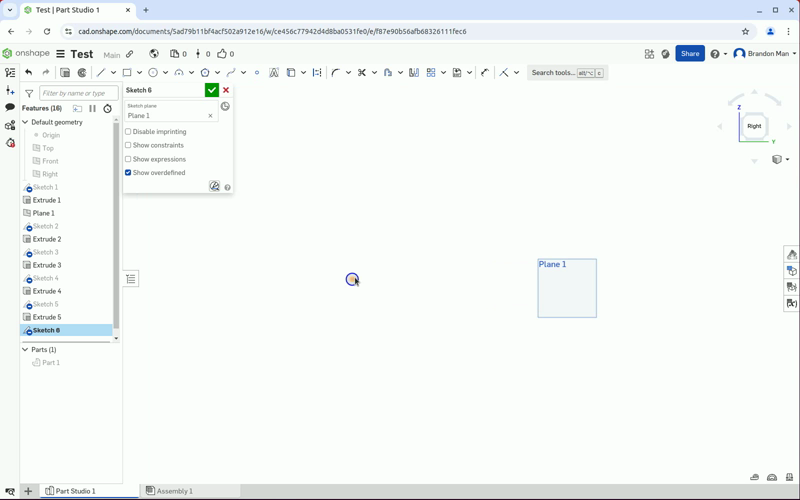
scroll(6)
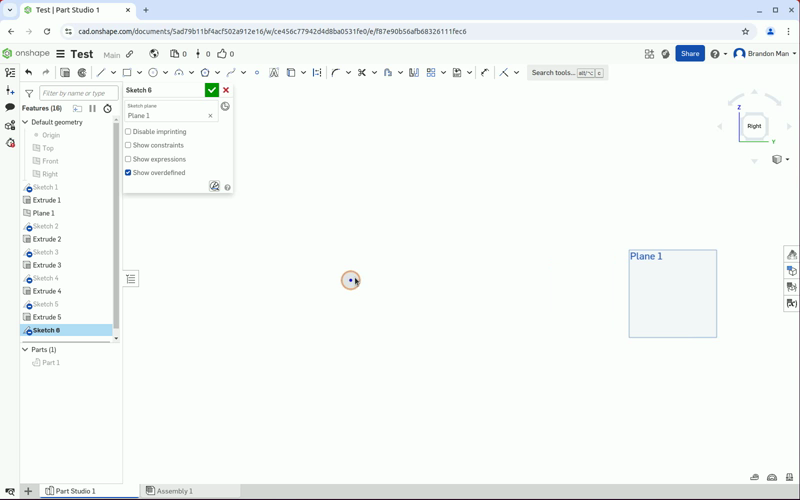
scroll(6)
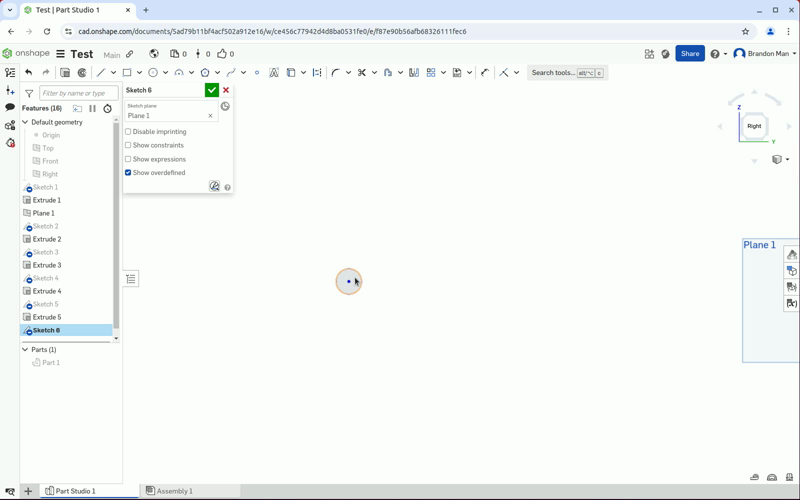
scroll(6)
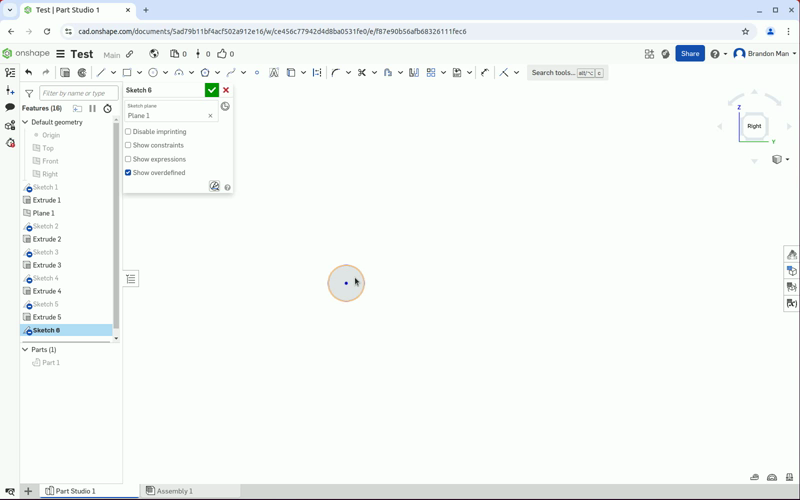
scroll(6)
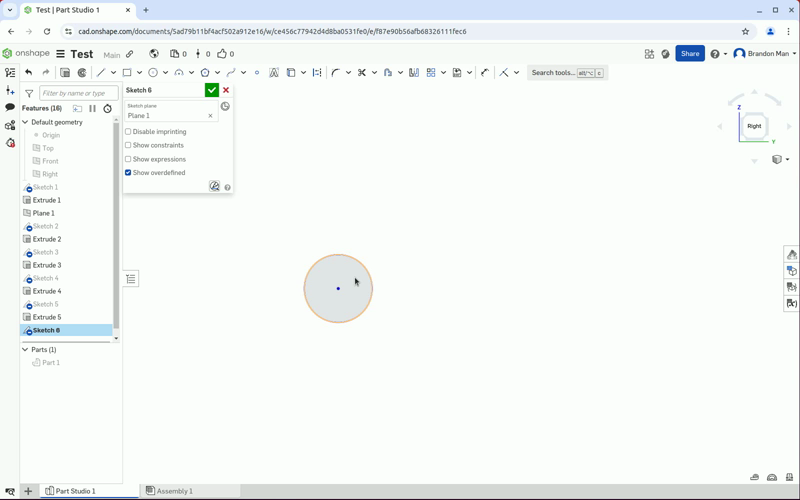
click(355, 277)
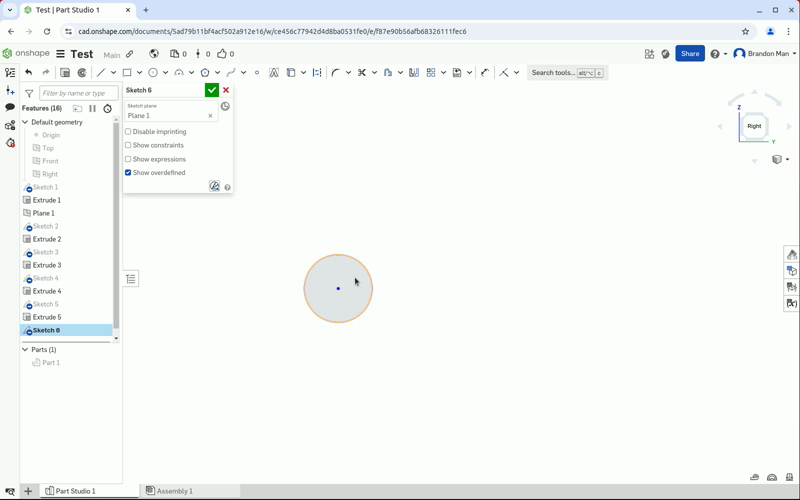
scroll(-6)
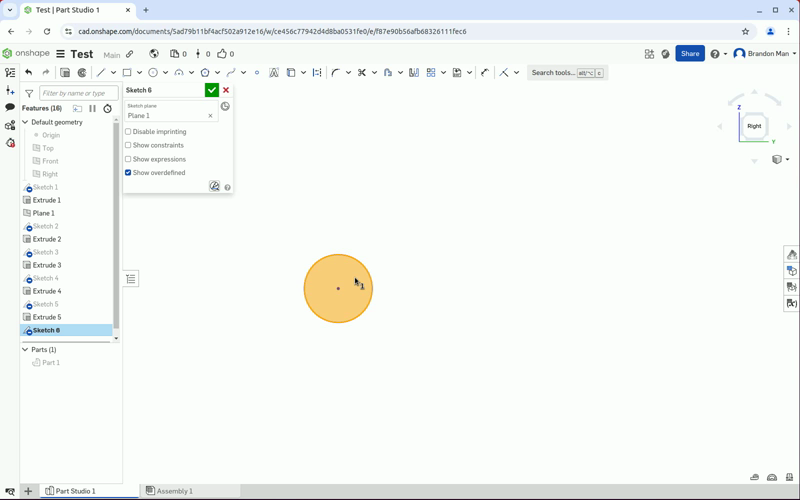
scroll(-6)
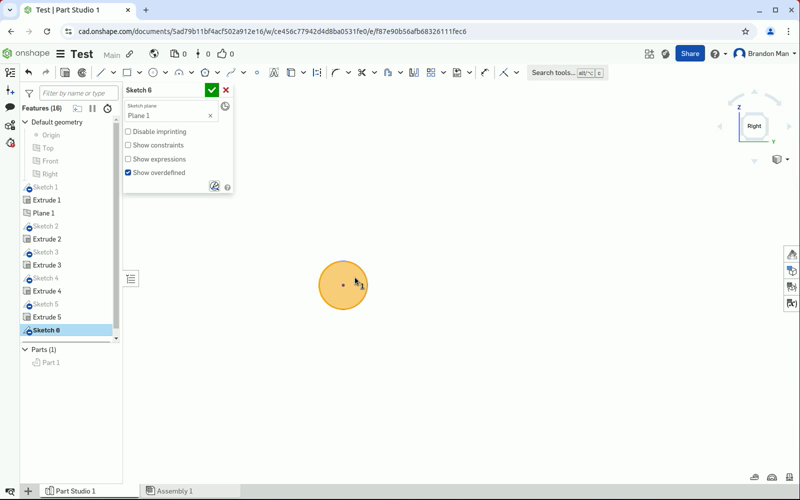
scroll(-6)
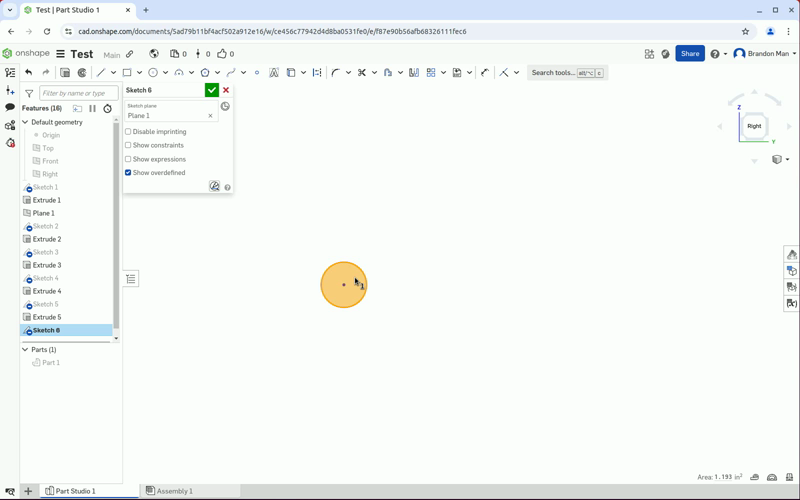
scroll(-6)
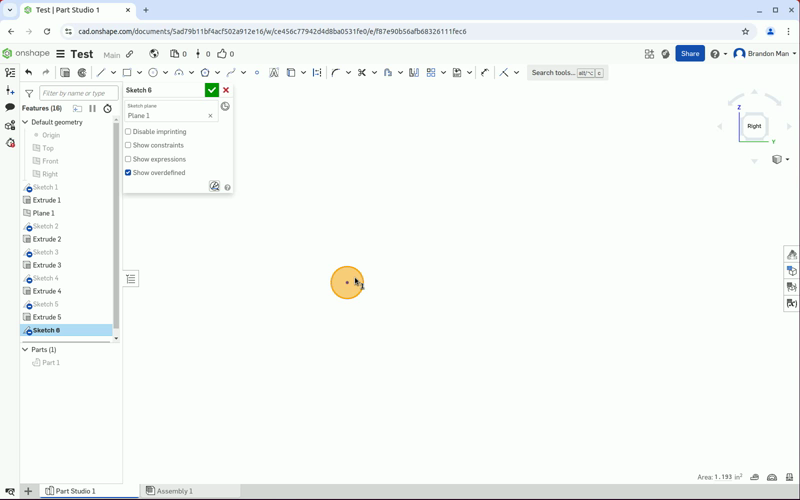
scroll(-6)
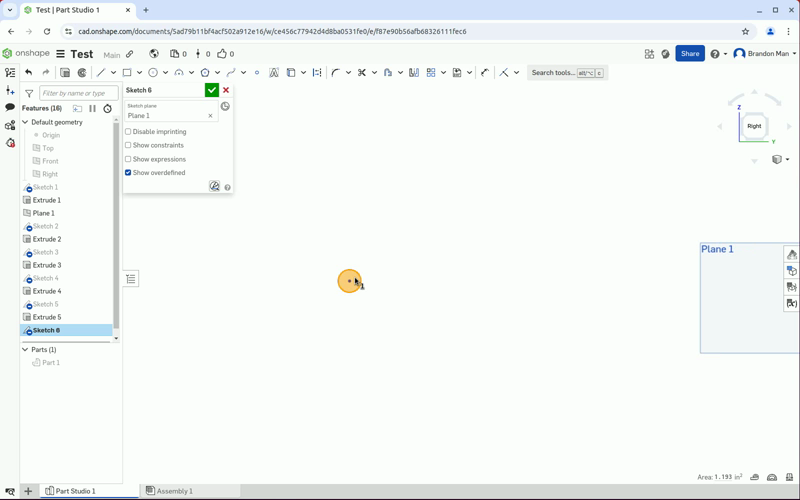
scroll(-6)
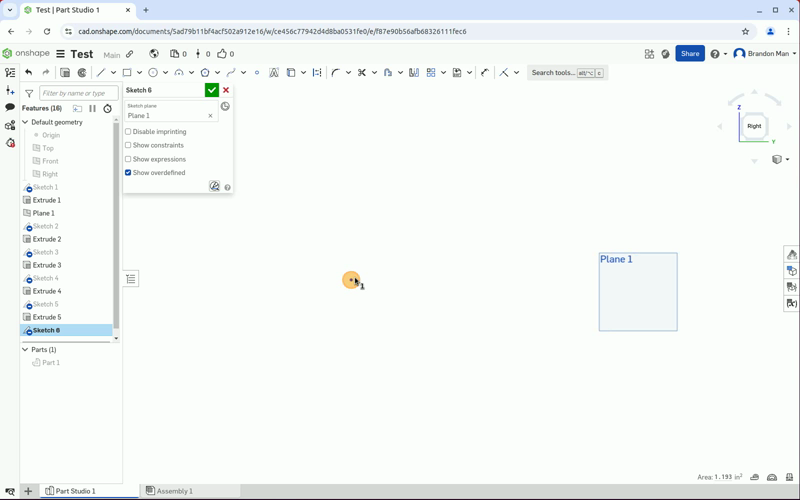
scroll(-6)
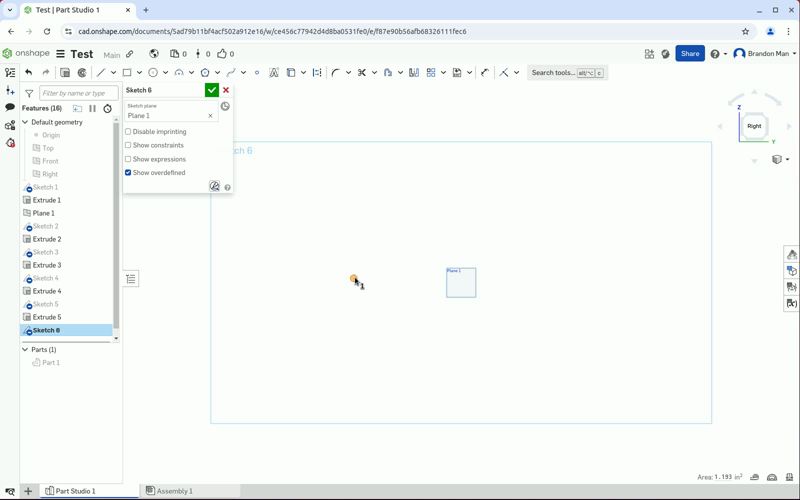
mouse_move(73, 352)
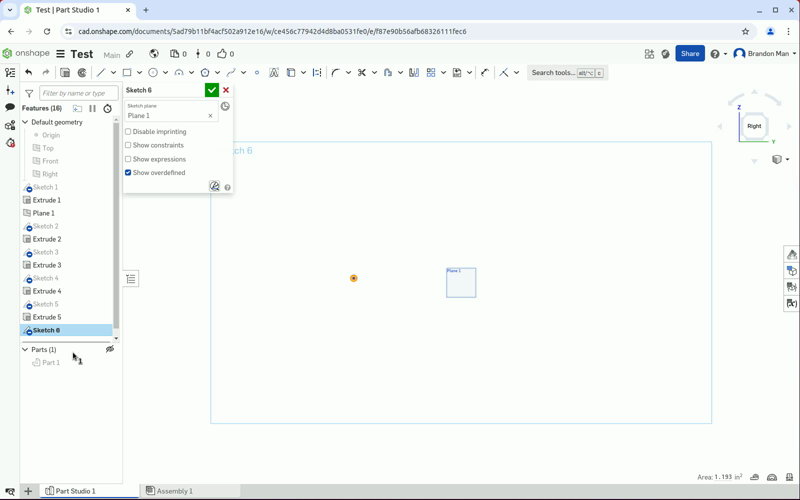
key(shift+y)
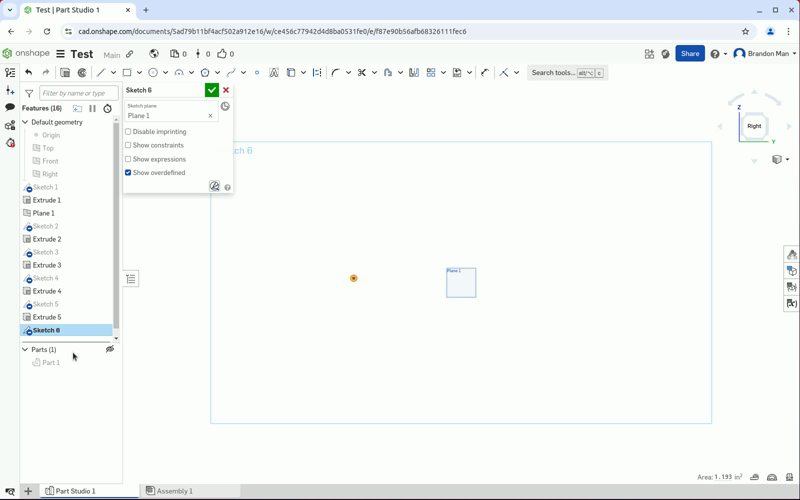
key(shift+e)
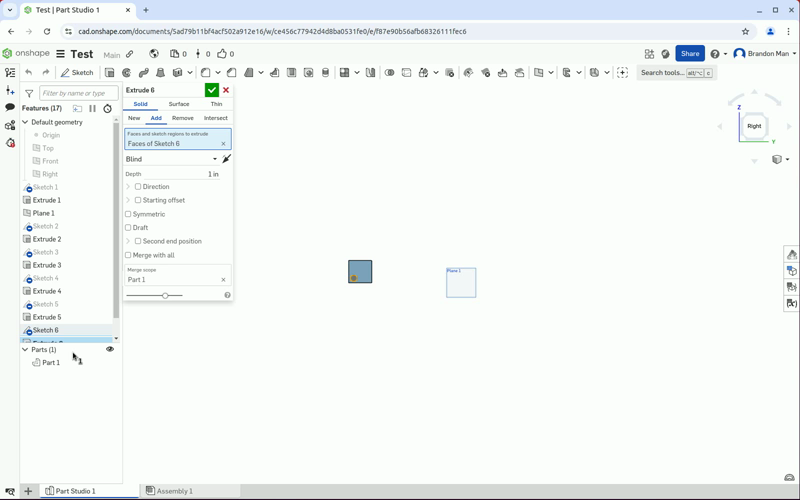
mouse_move(143, 106)
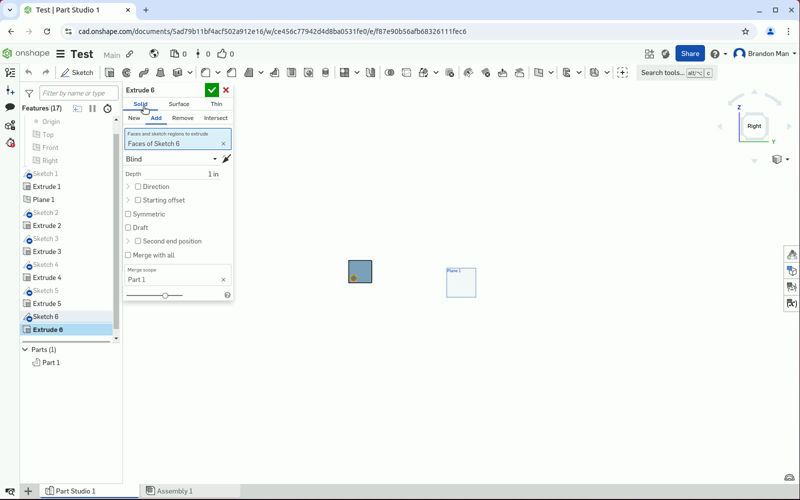
click(143, 106)
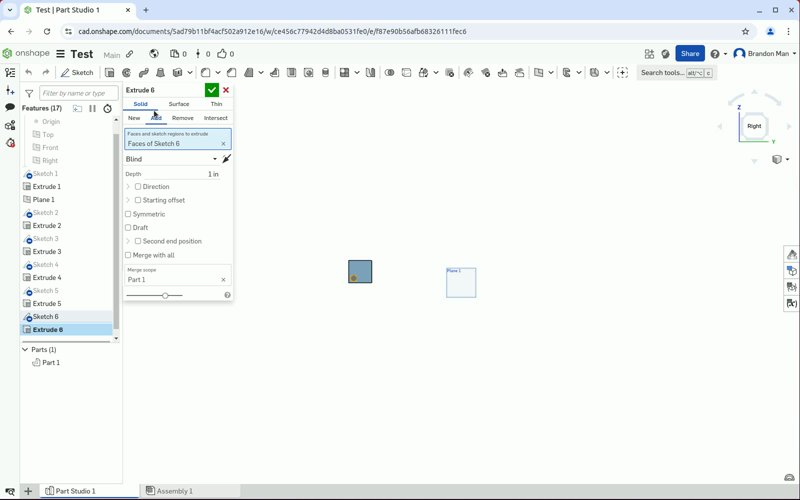
mouse_move(186, 120)
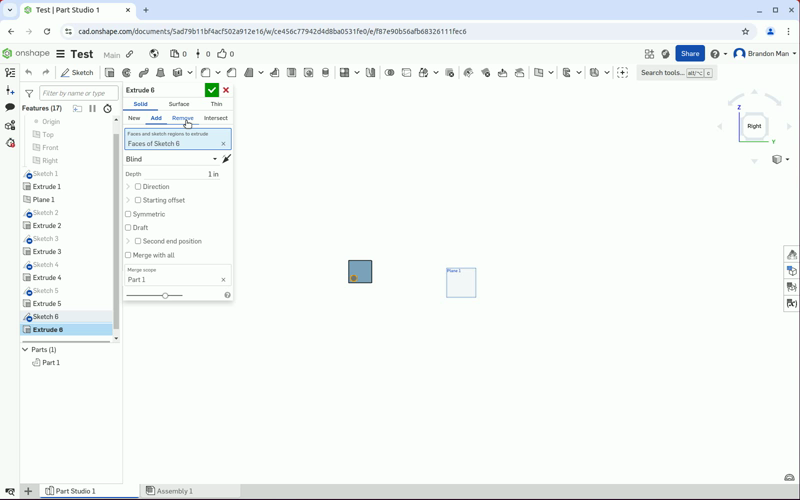
click(186, 120)
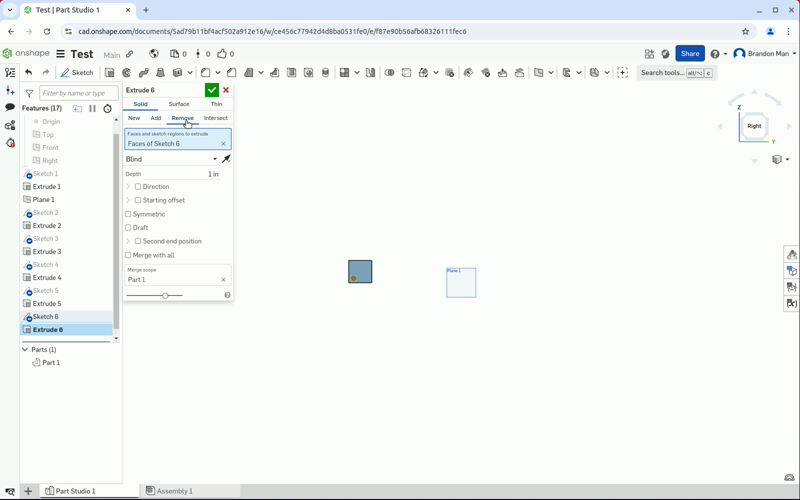
key(tab, 4)
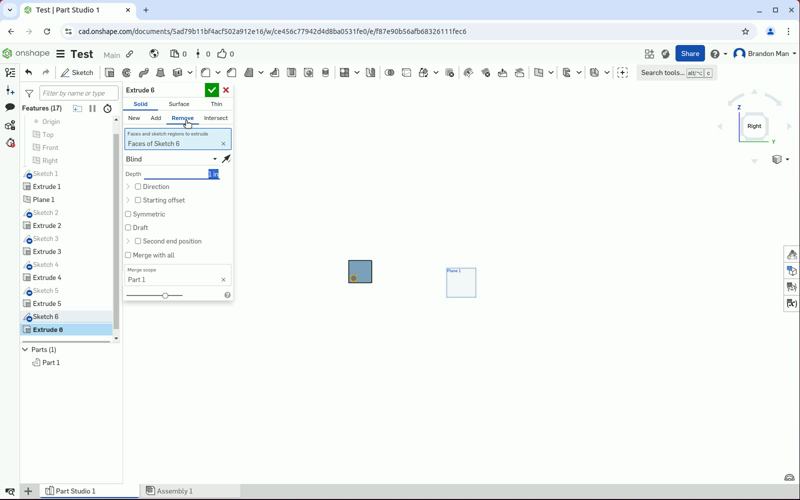
text(1.444)
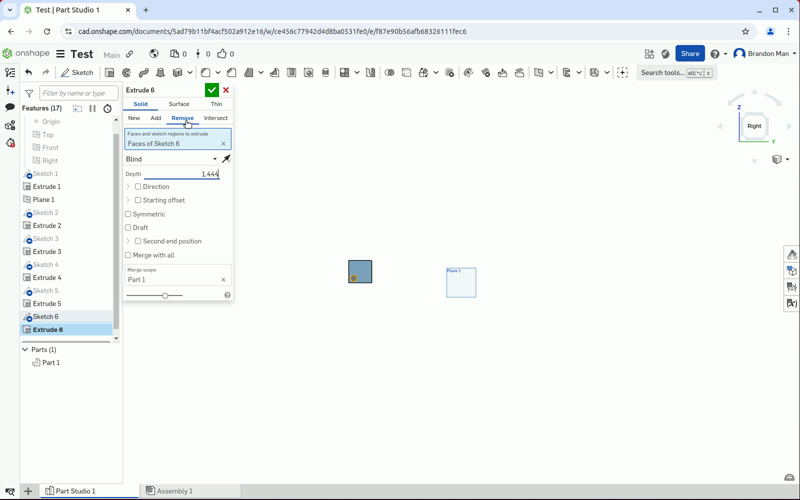
key(tab, 6)
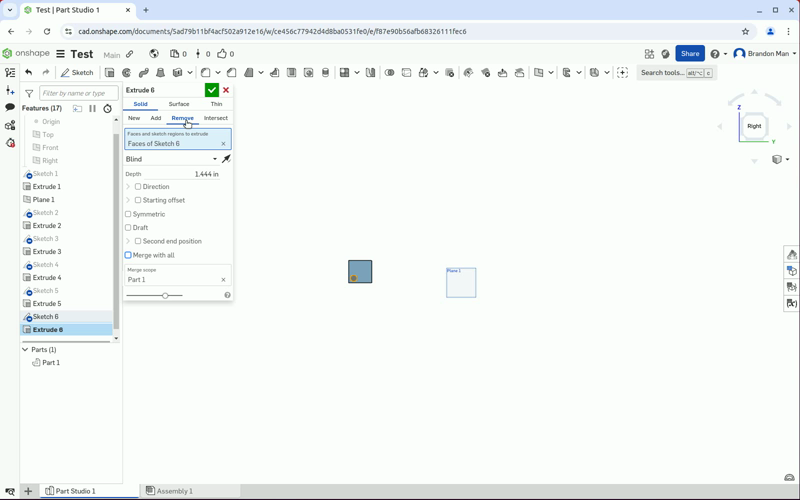
key(space)
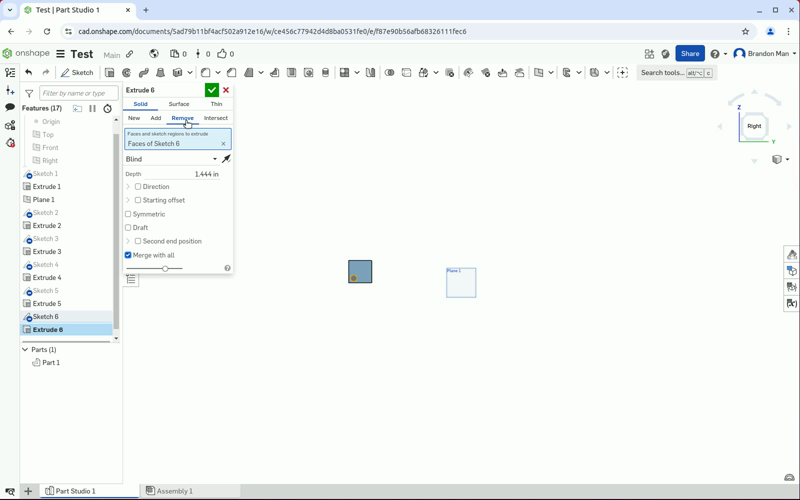
key(enter)
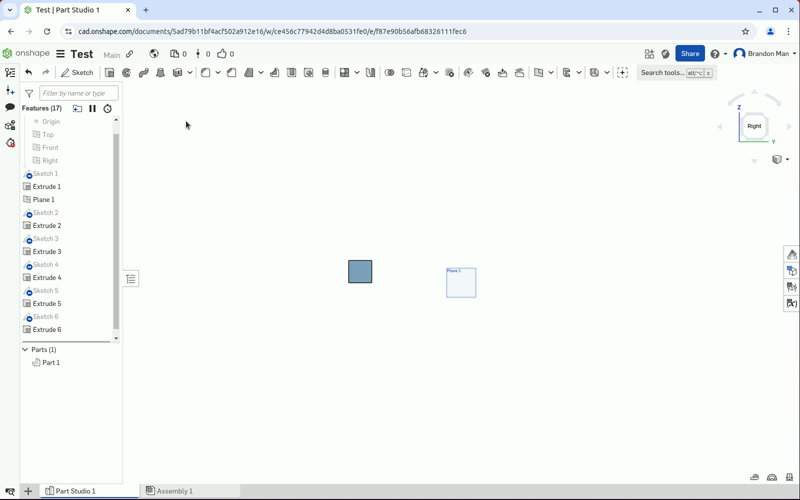
key(shift+h)
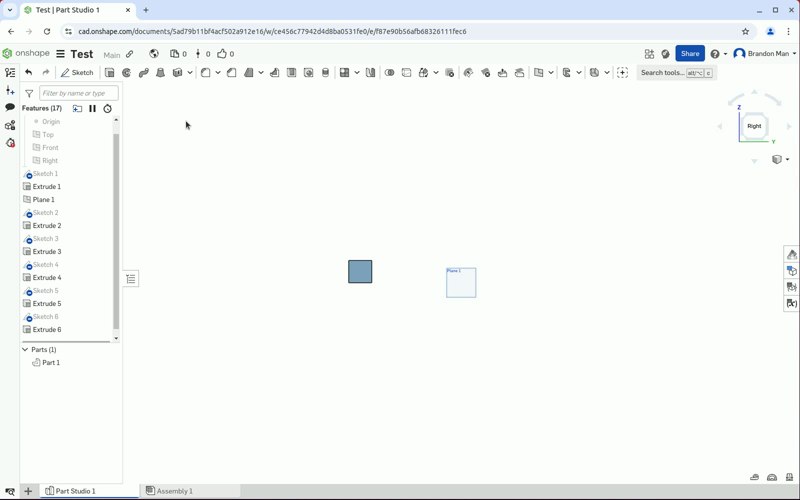
key(shift+h)
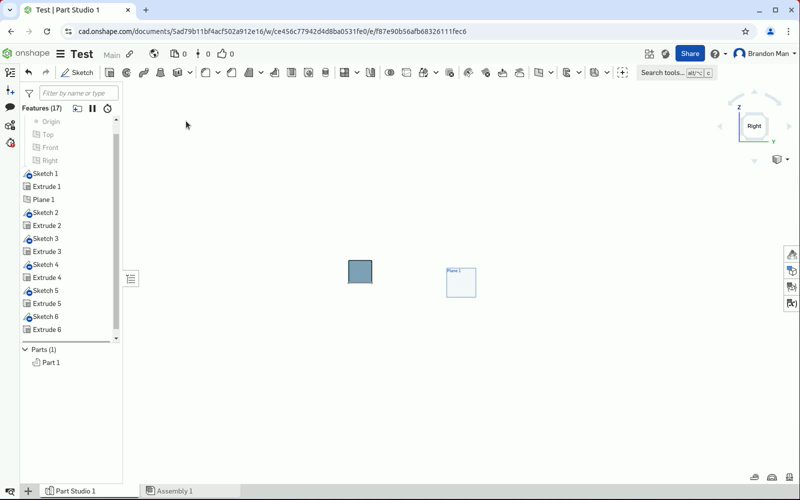
key(shift+7)
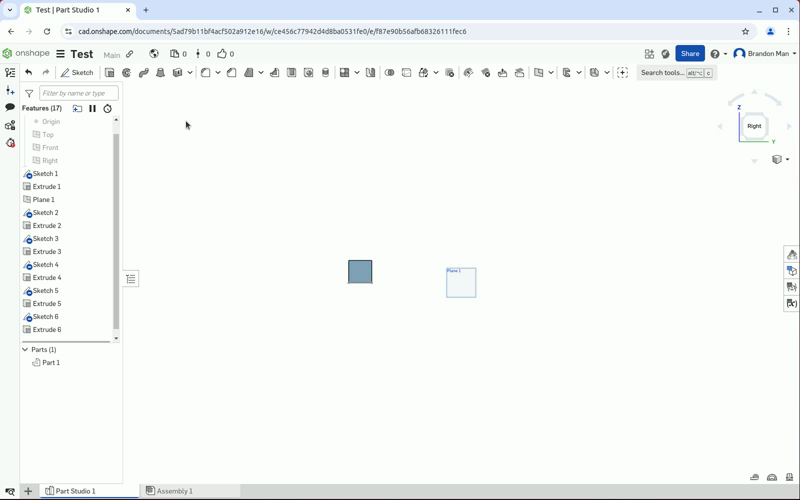
key(right, 2)
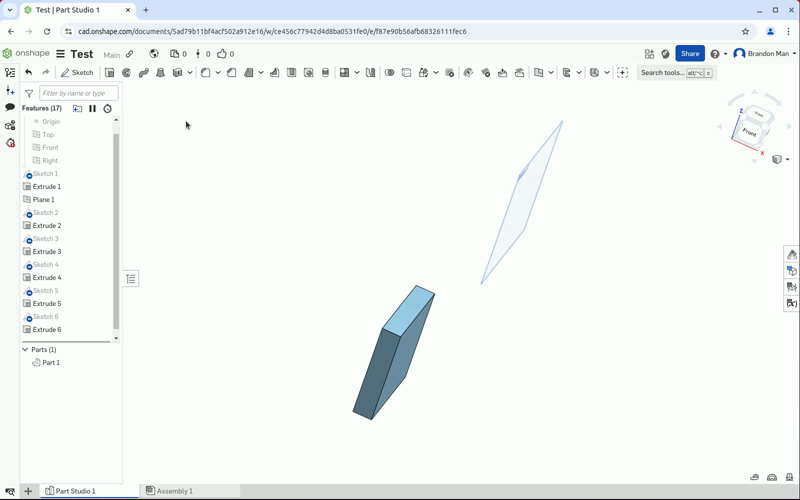
key(down, 2)
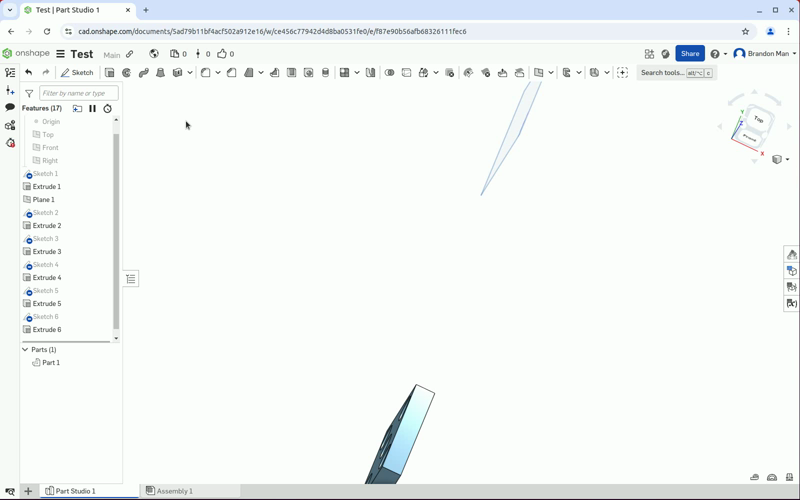
key(up, 2)
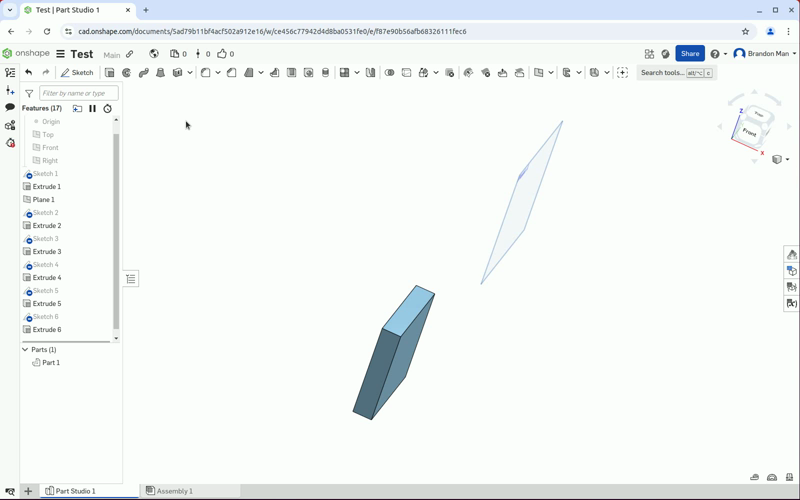
key(left, 2)
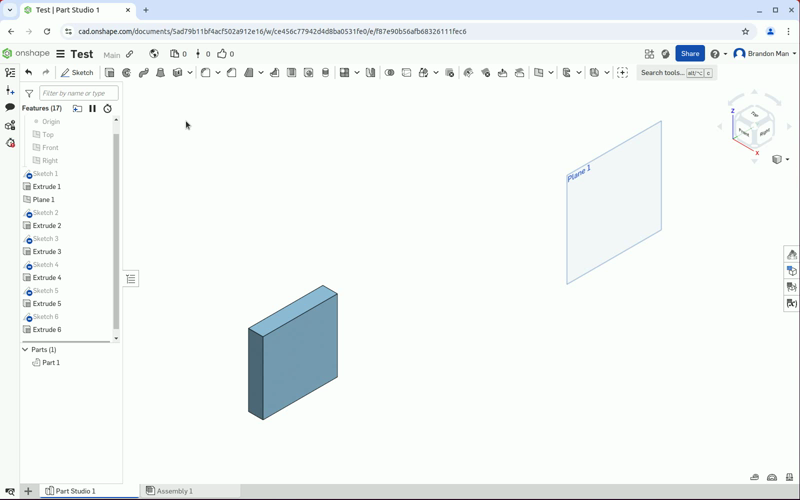
mouse_move(69, 176)
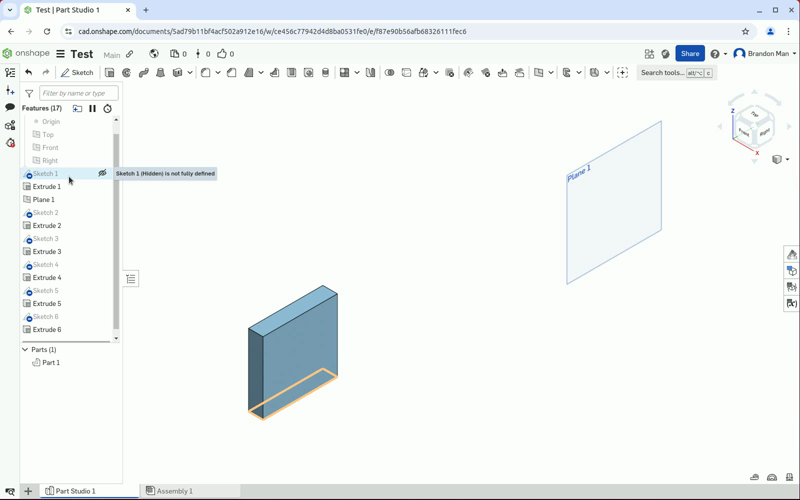
click(69, 176)